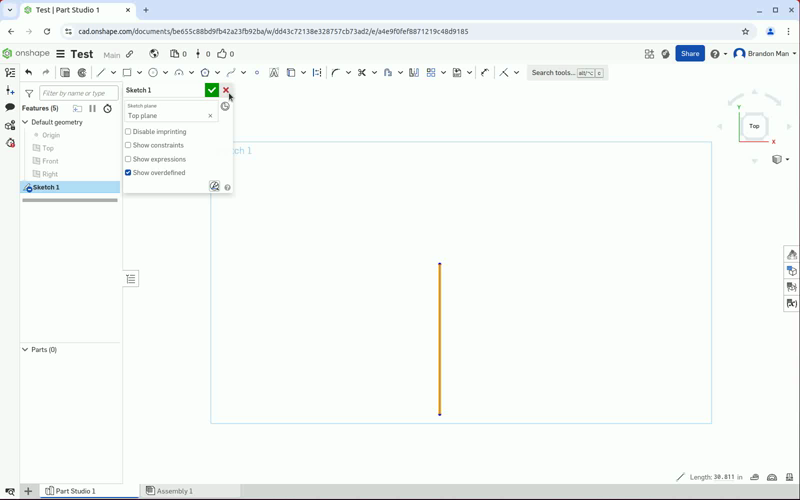
key(shift+h)
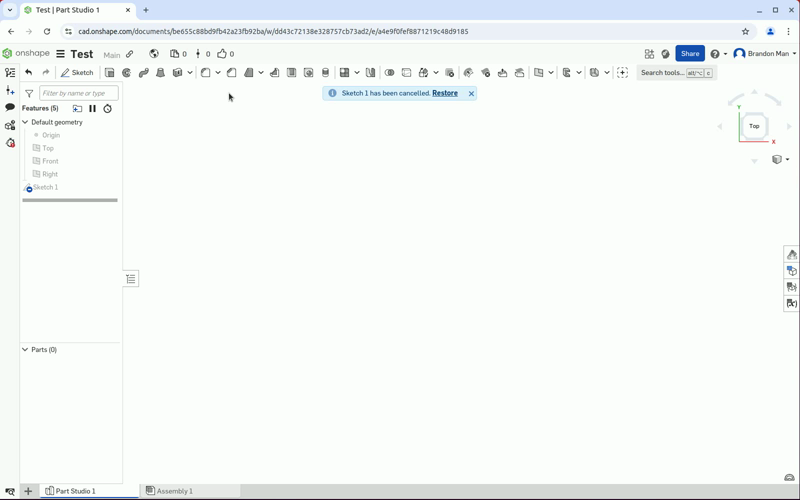
mouse_move(73, 352)
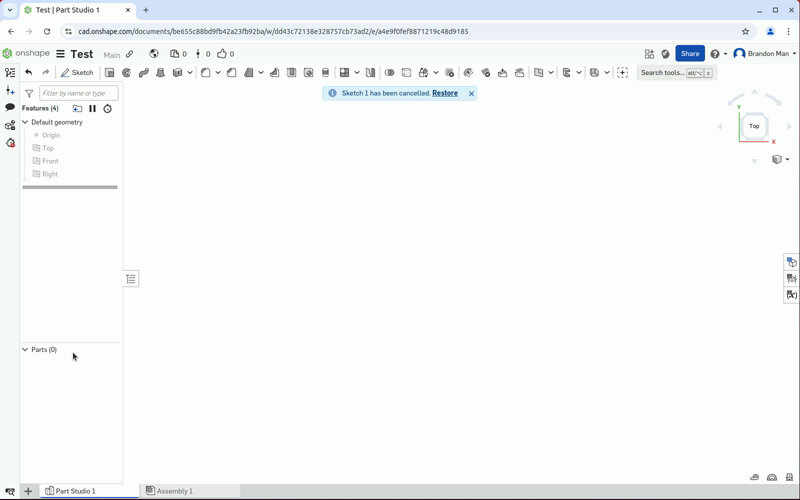
key(y)
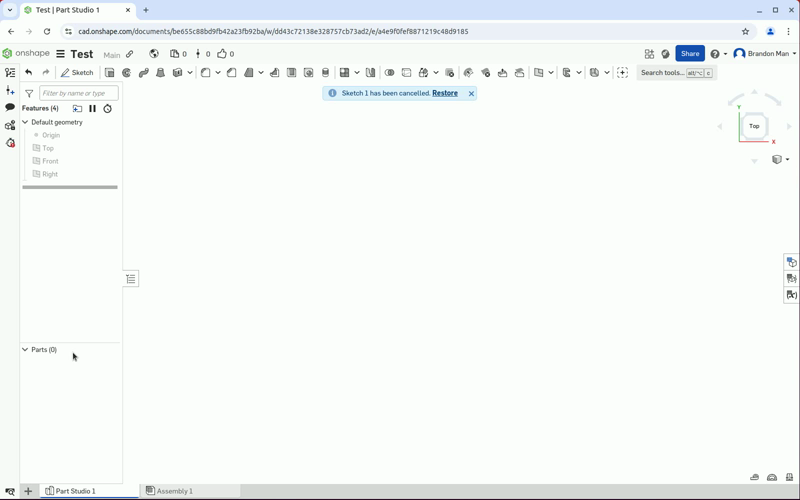
key(shift+p)
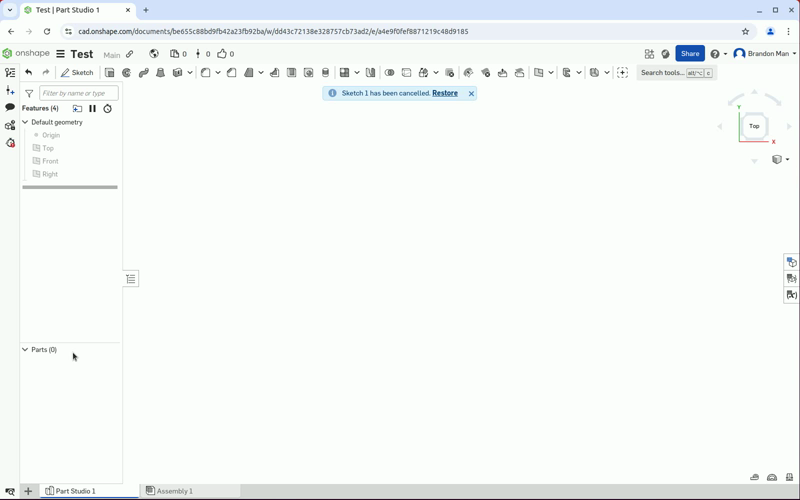
key(space)
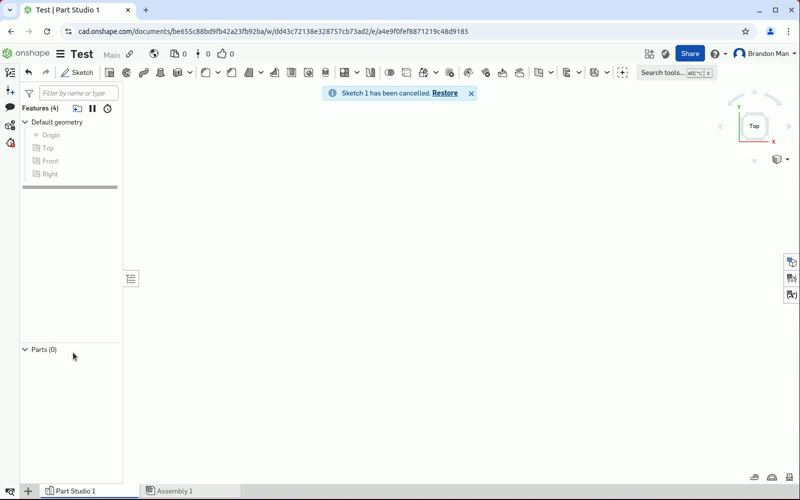
key_down(shift)
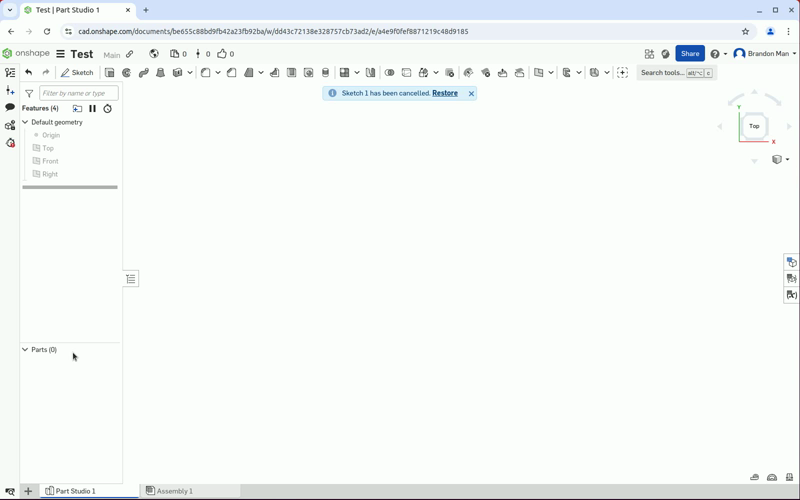
key(up)
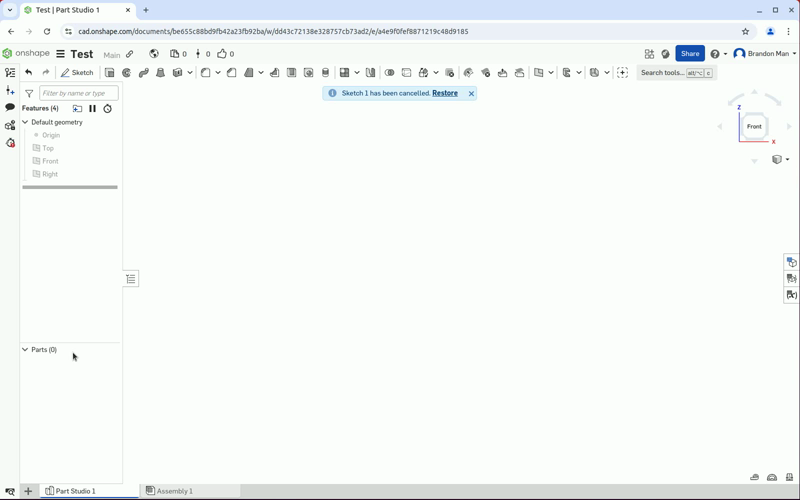
key_up(shift)
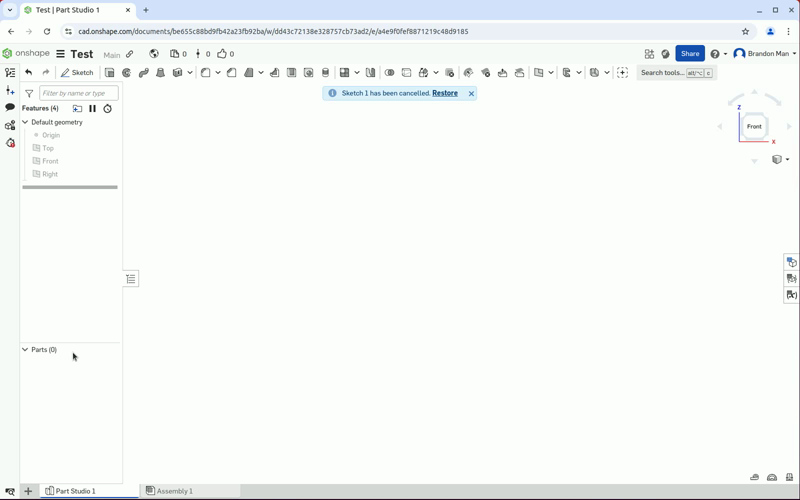
mouse_move(73, 352)
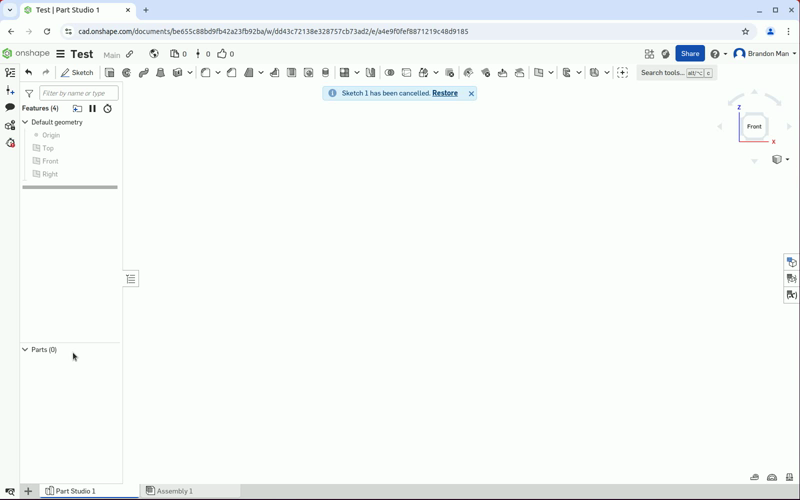
key(shift+y)
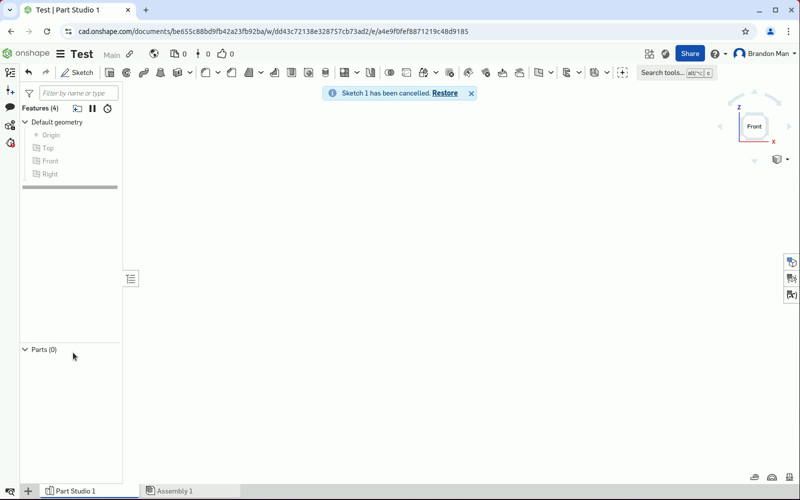
key(shift+s)
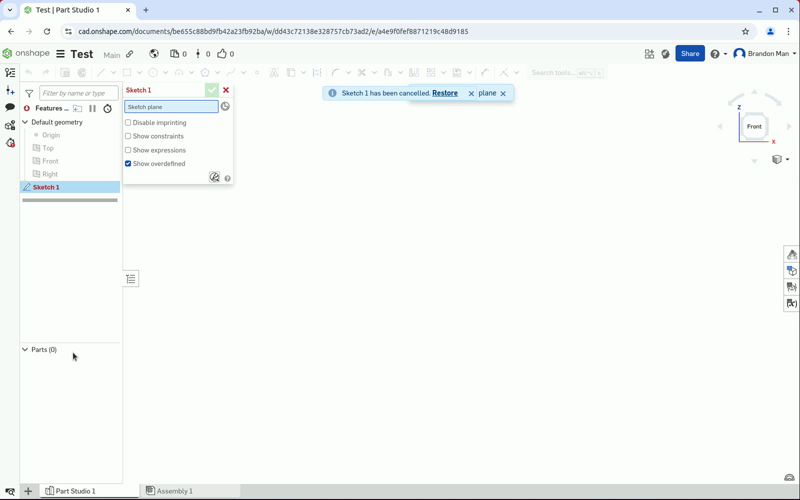
mouse_move(73, 163)
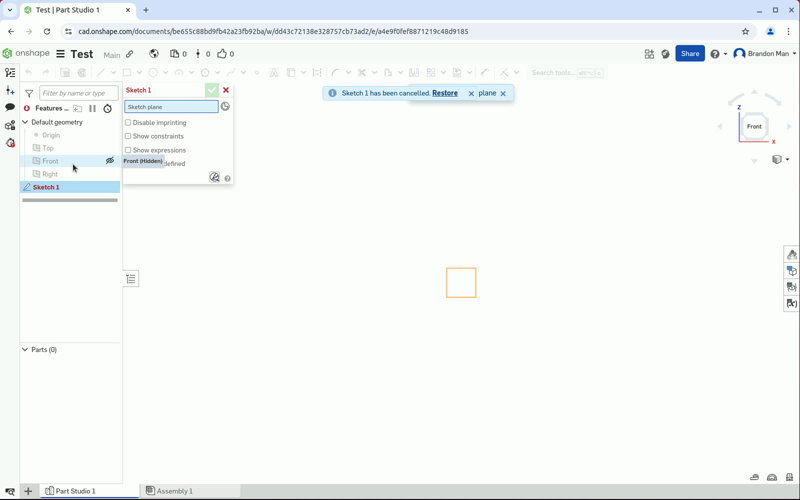
click(73, 163)
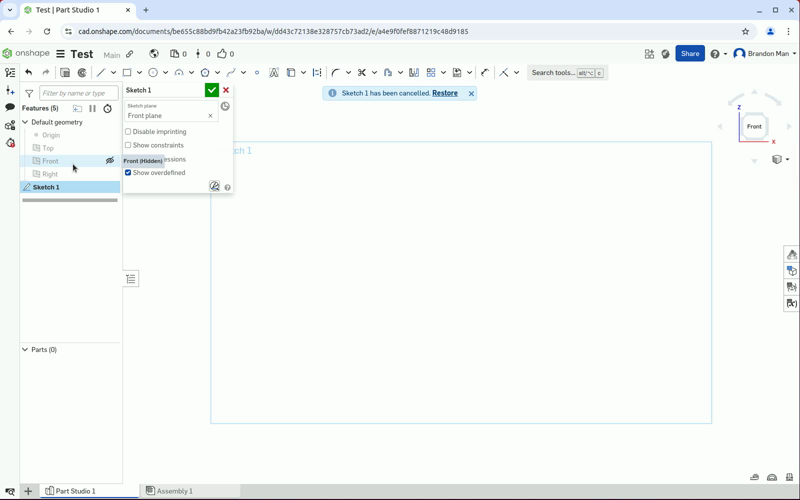
mouse_move(73, 352)
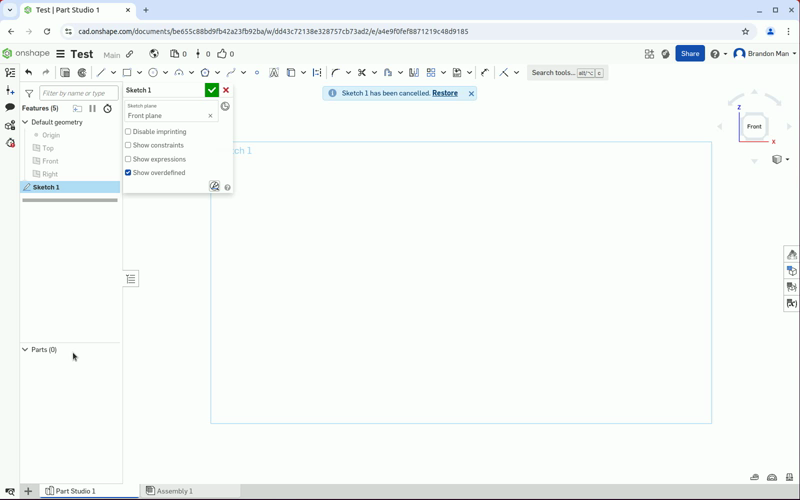
key(y)
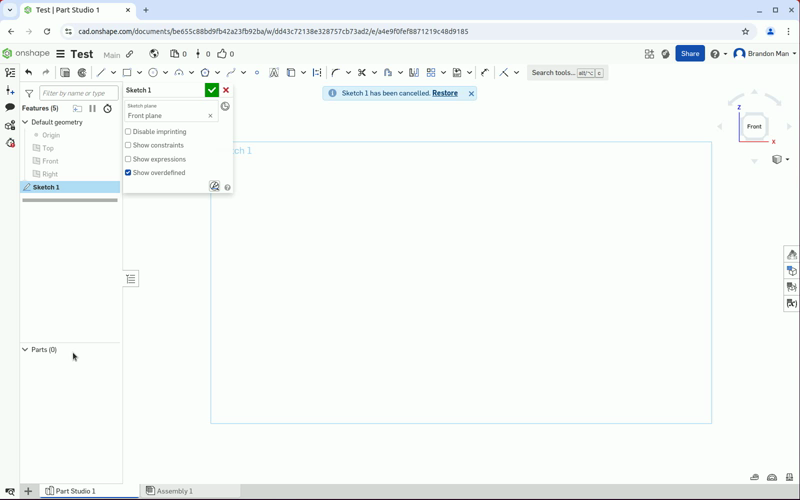
key(l)
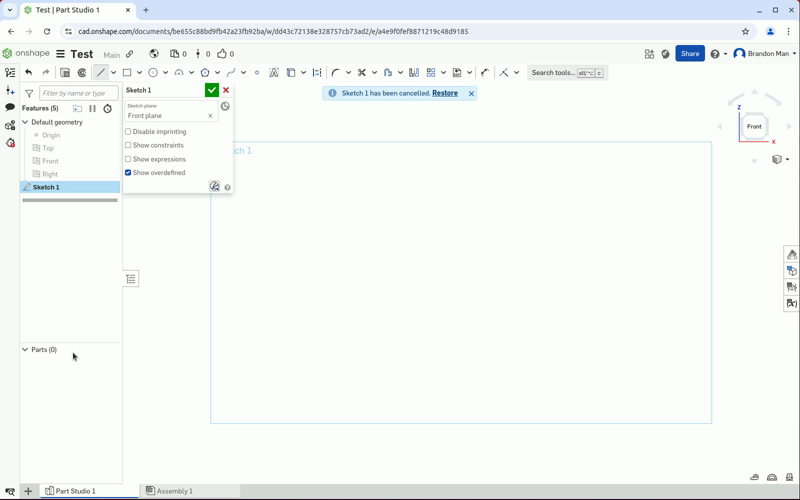
key_down(shift)
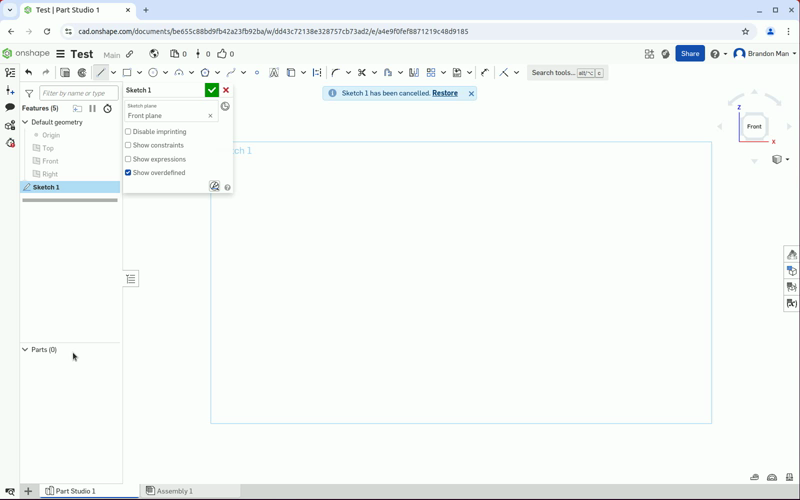
mouse_move(418, 282)
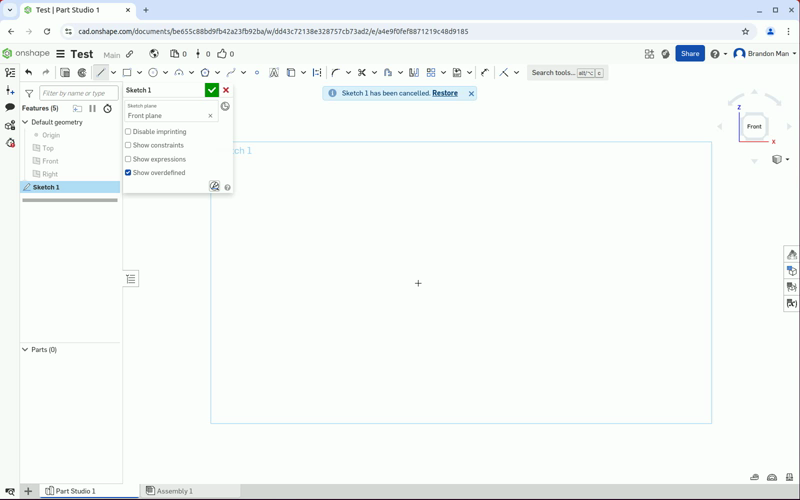
click(418, 282)
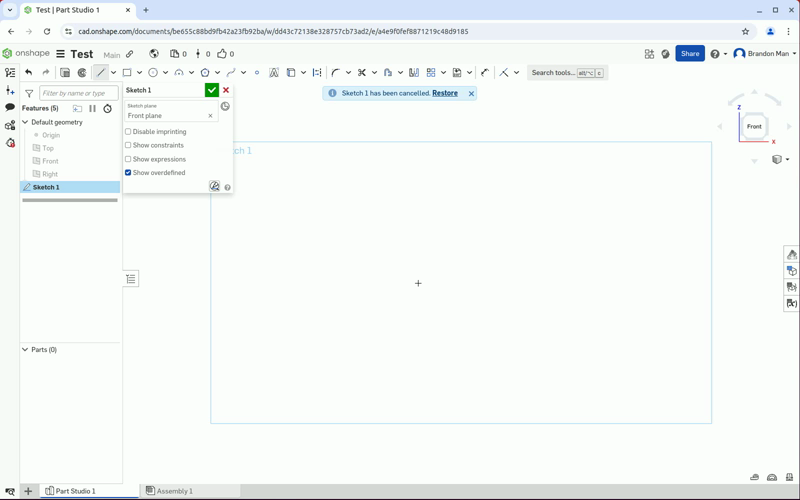
key_up(shift)
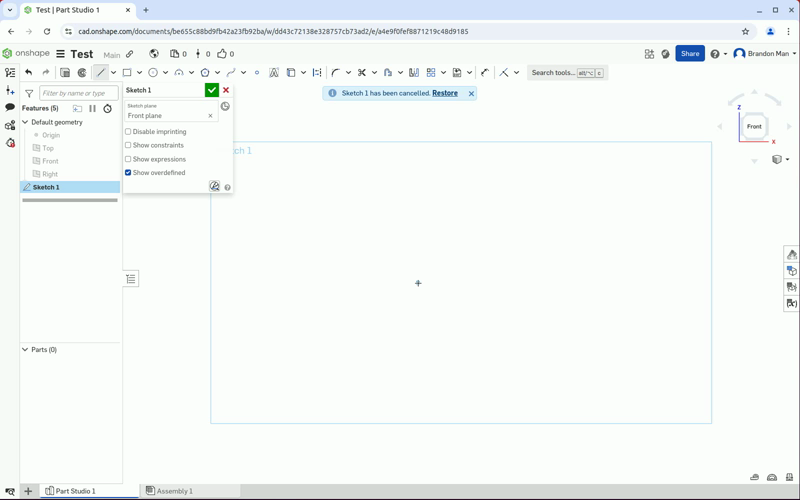
key_down(shift)
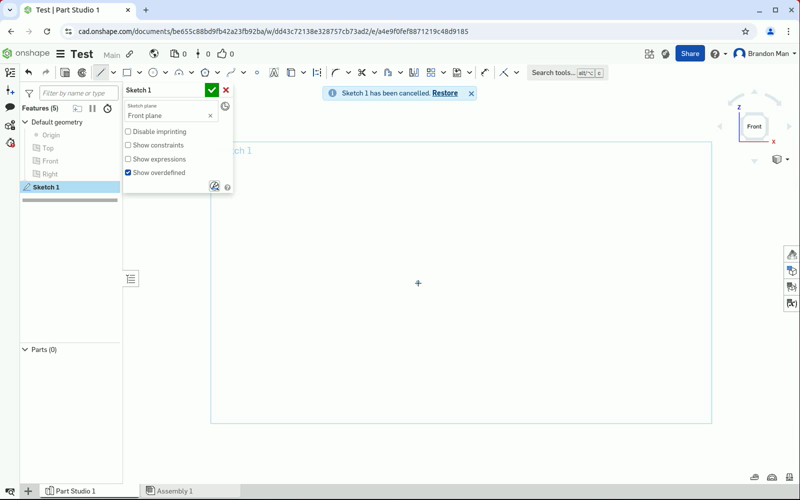
mouse_move(502, 282)
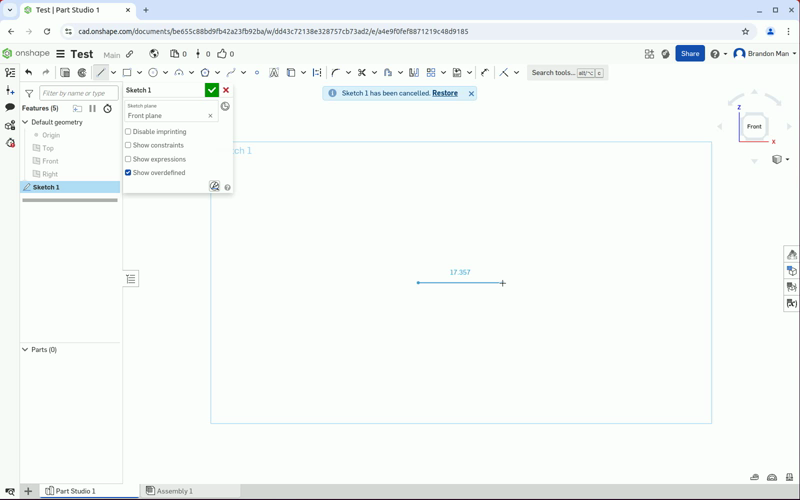
click(502, 282)
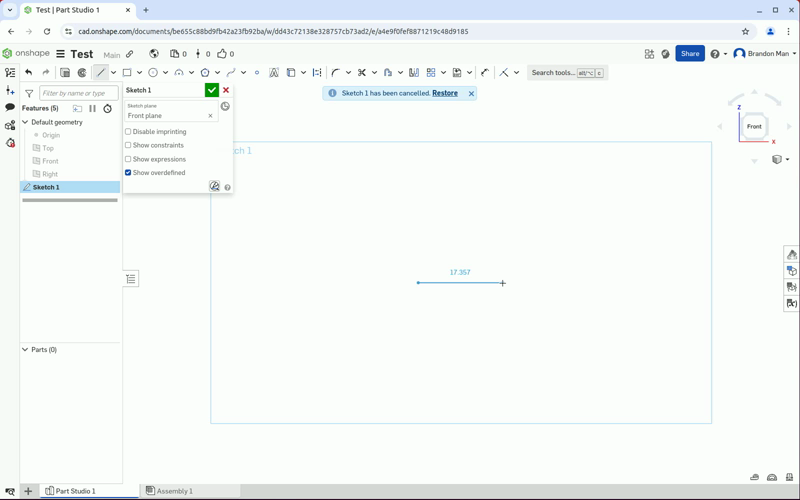
key_up(shift)
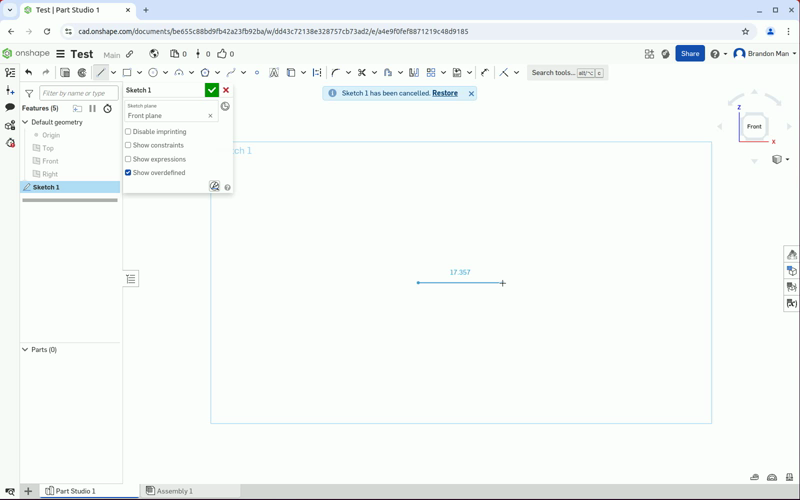
key_down(shift)
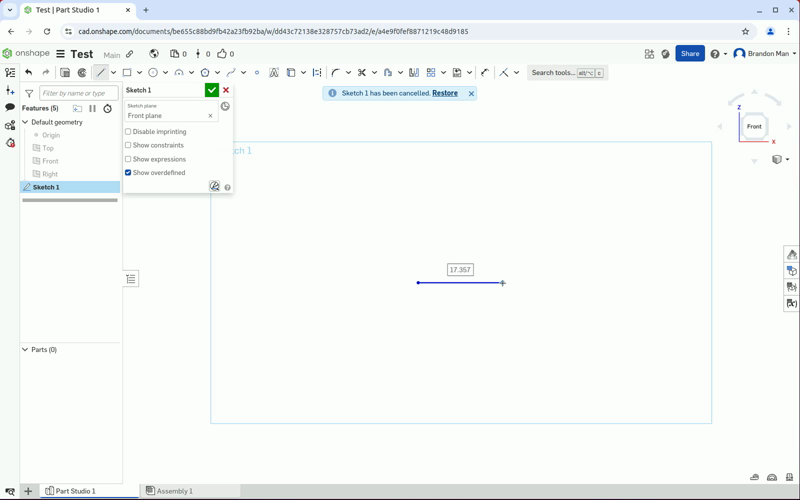
mouse_move(502, 170)
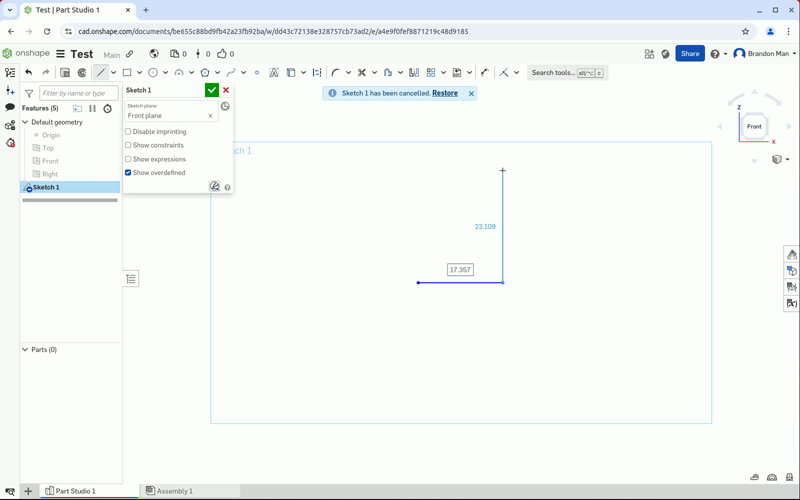
click(502, 170)
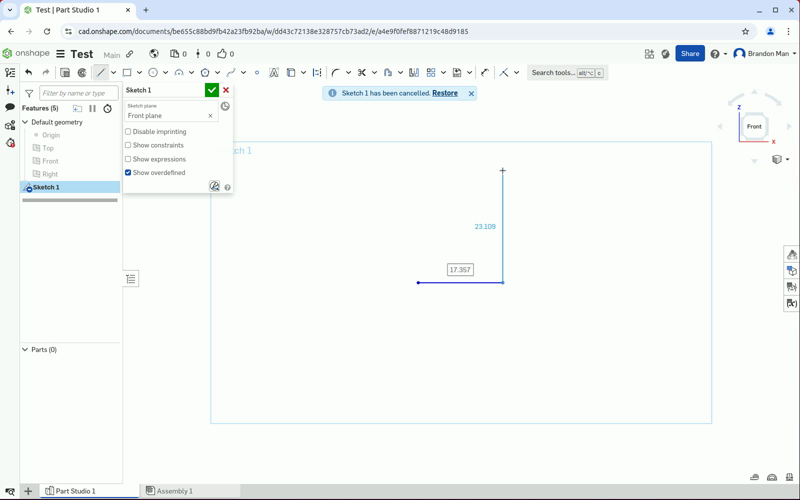
key_up(shift)
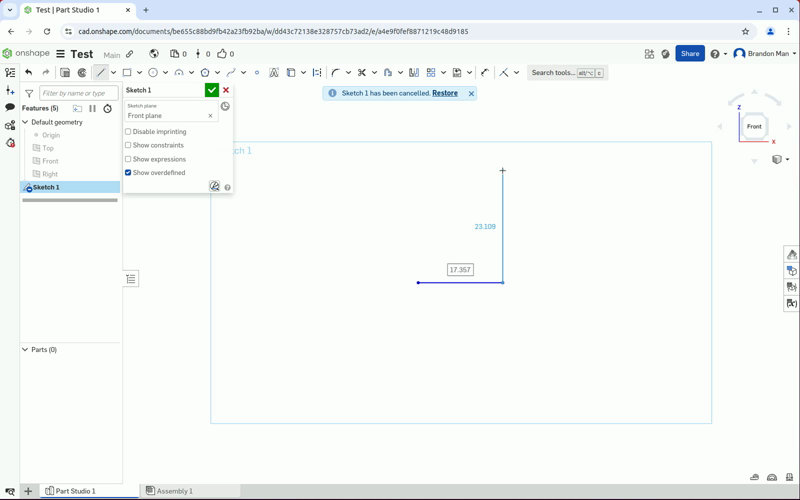
key_down(shift)
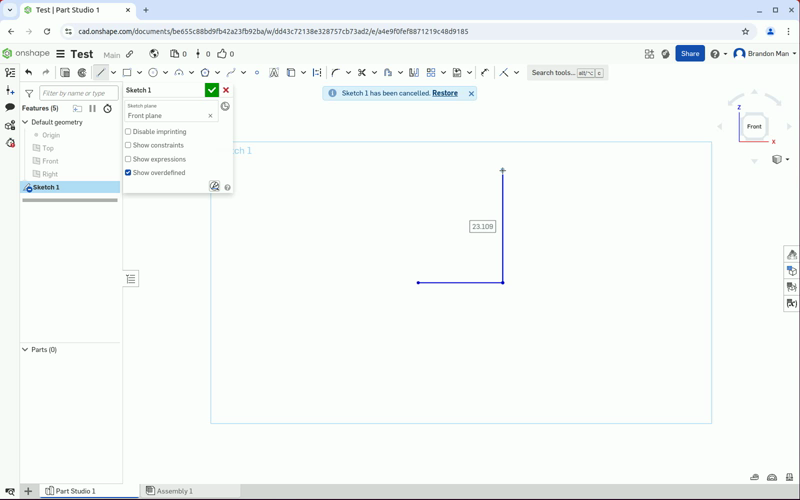
mouse_move(418, 170)
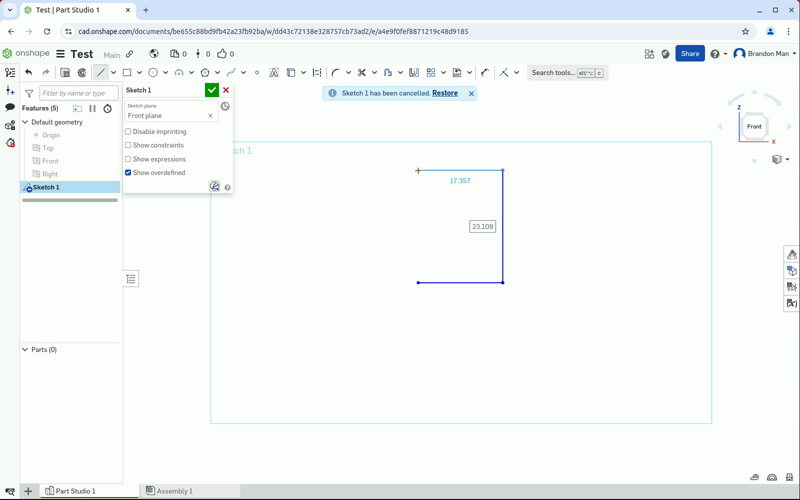
click(418, 170)
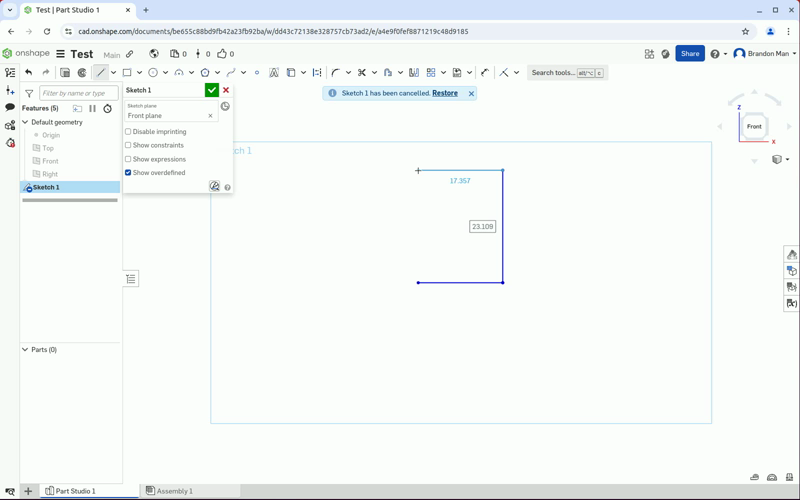
key_up(shift)
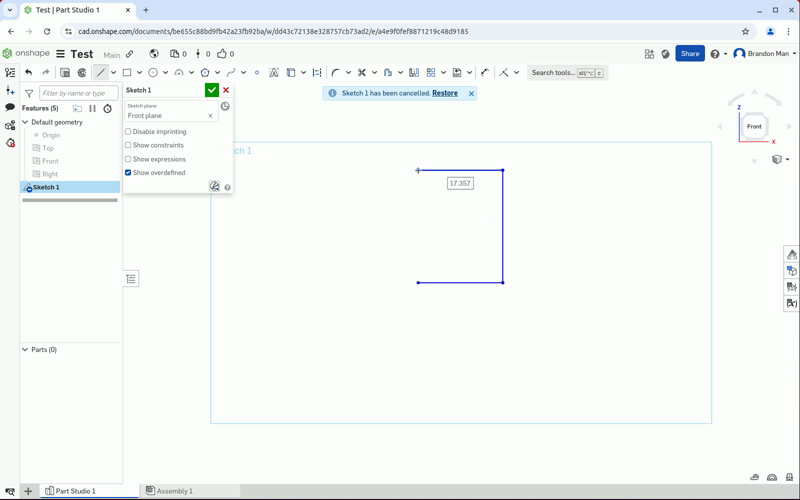
key_down(shift)
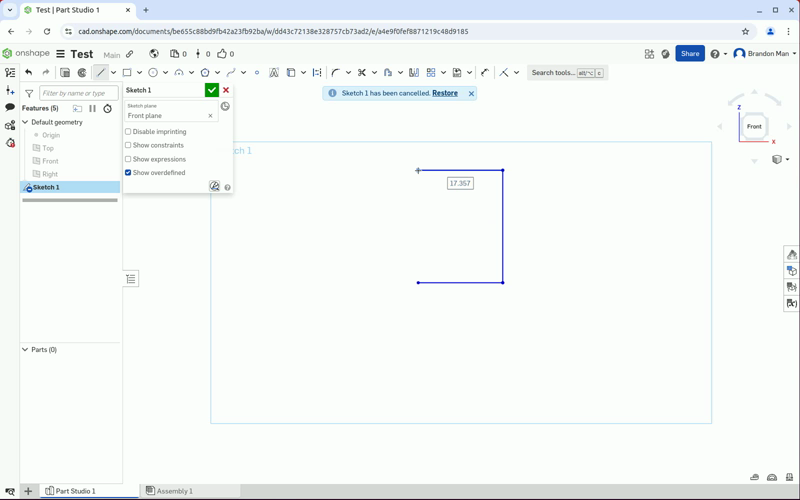
mouse_move(418, 282)
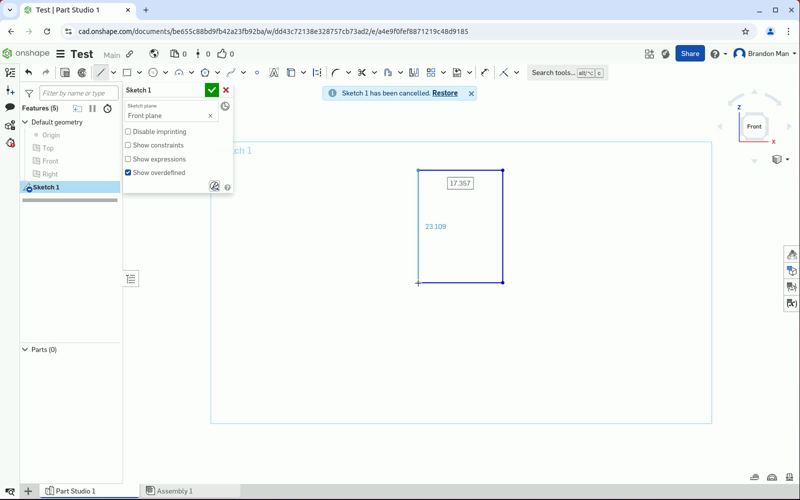
key_up(shift)
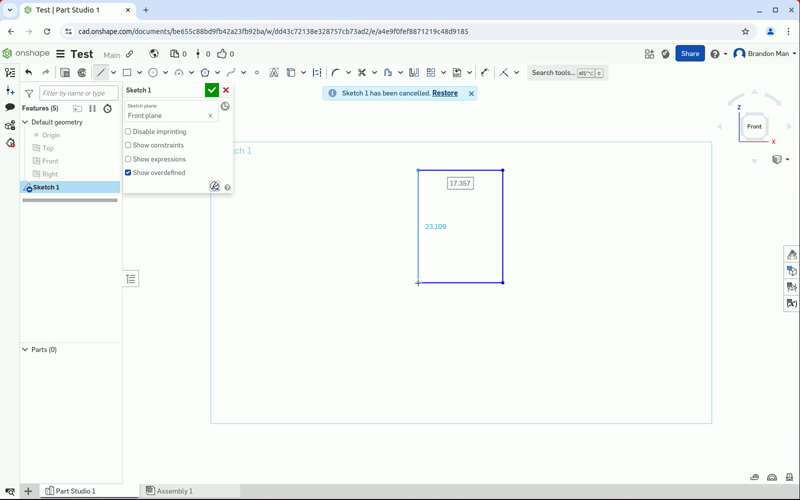
click(418, 282)
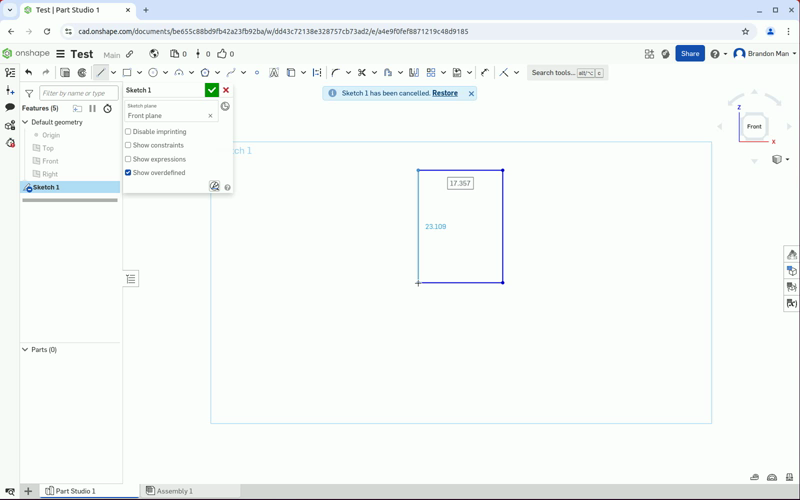
key(esc)
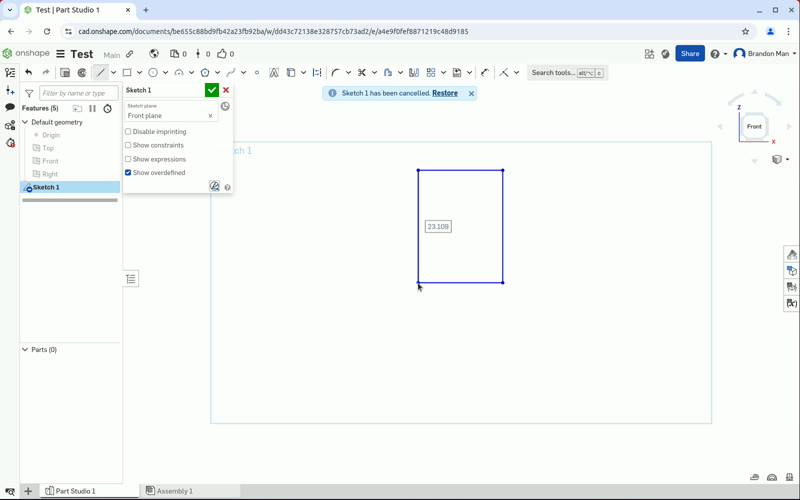
key(c)
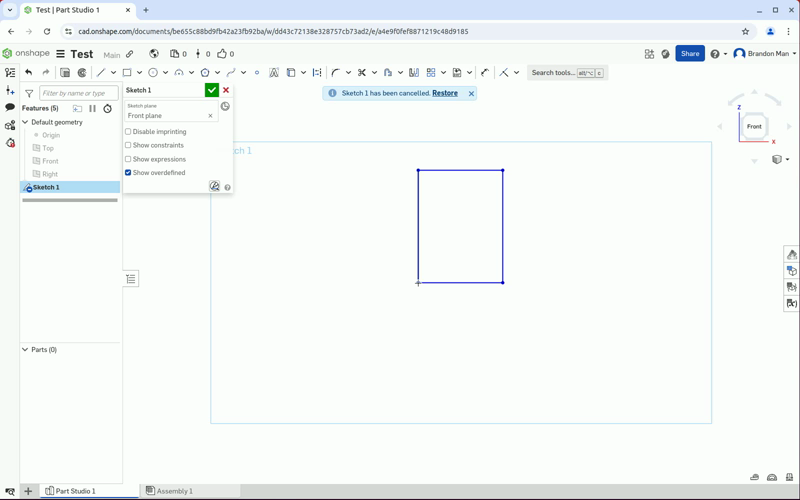
key_down(shift)
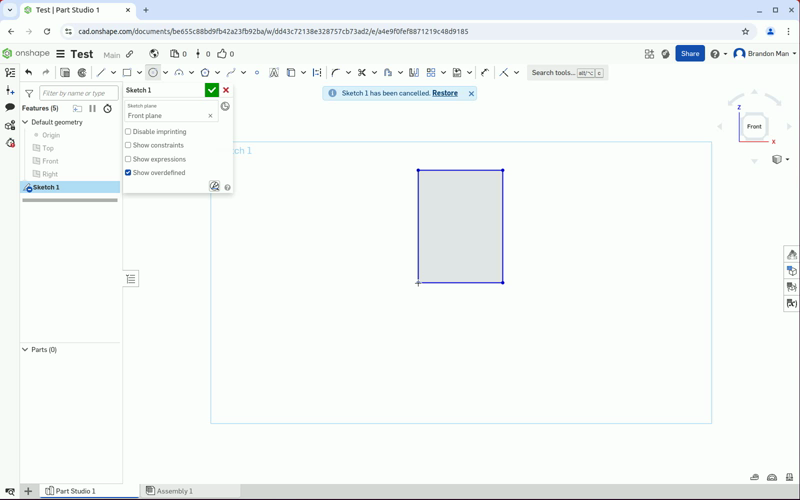
mouse_move(435, 228)
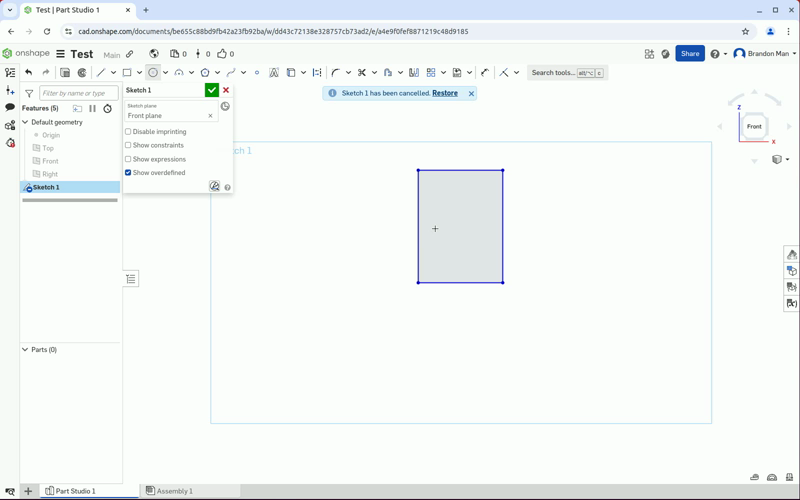
click(435, 228)
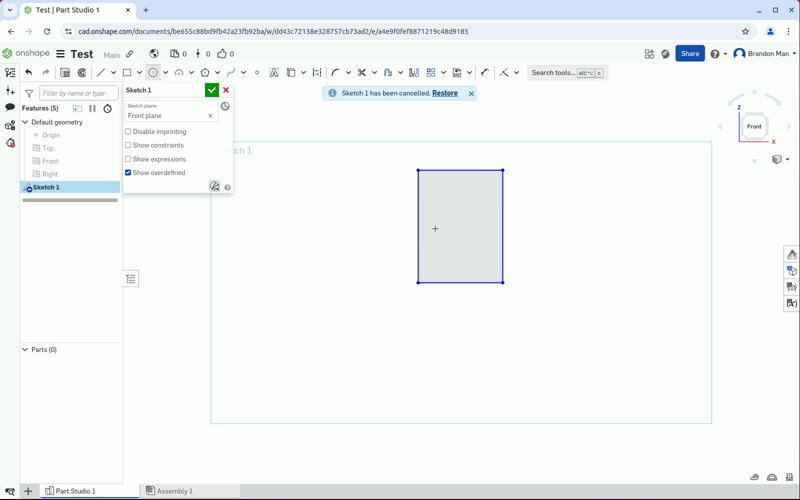
key_up(shift)
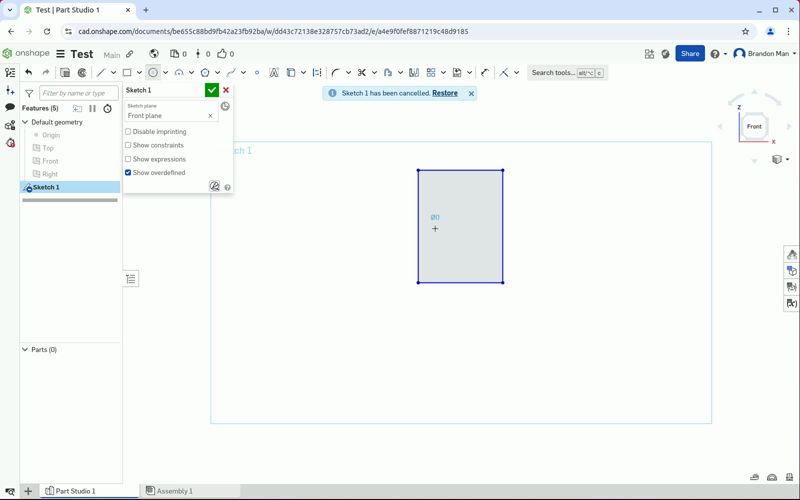
mouse_move(438, 228)
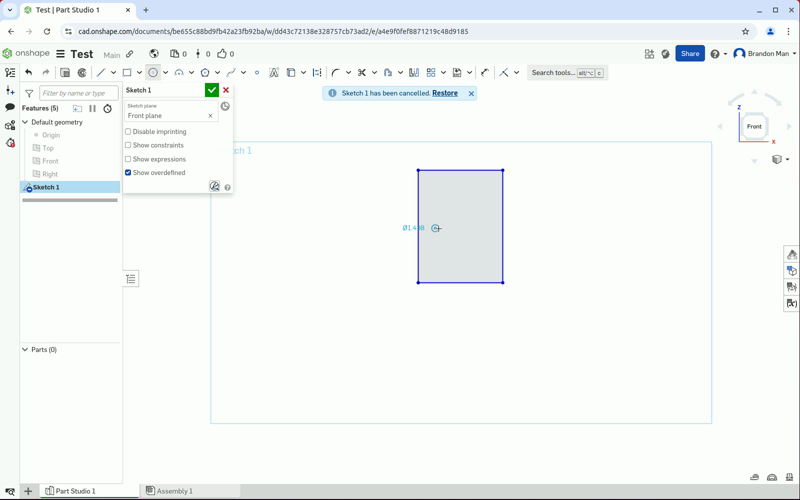
click(438, 228)
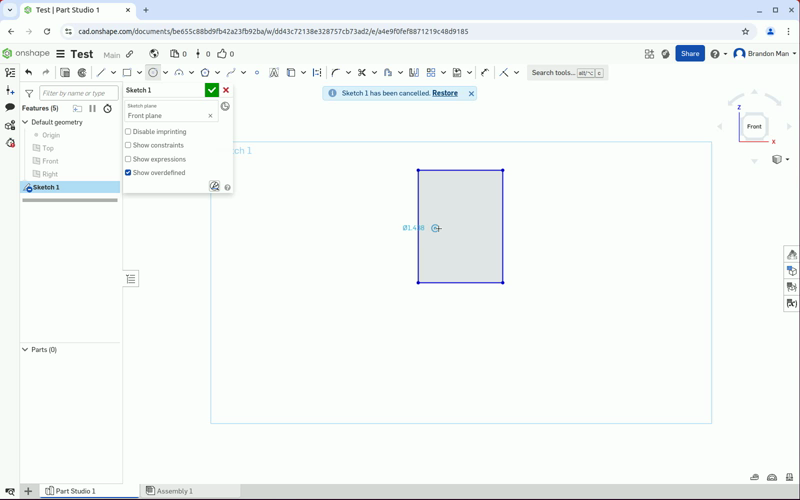
key(esc)
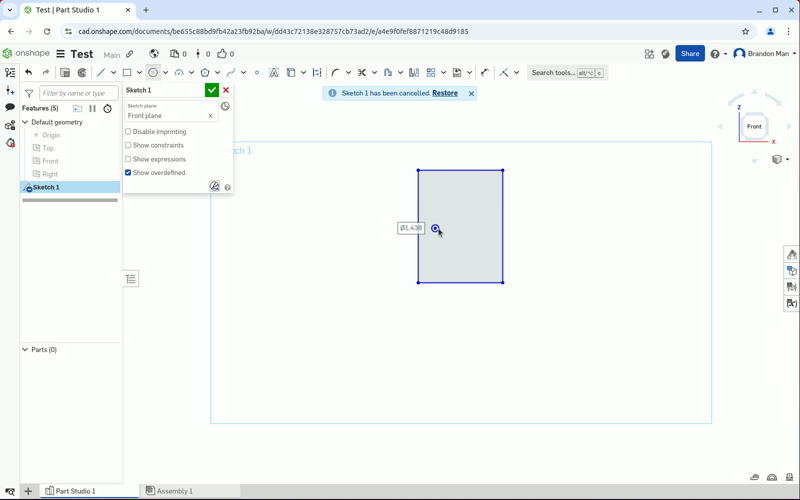
key(c)
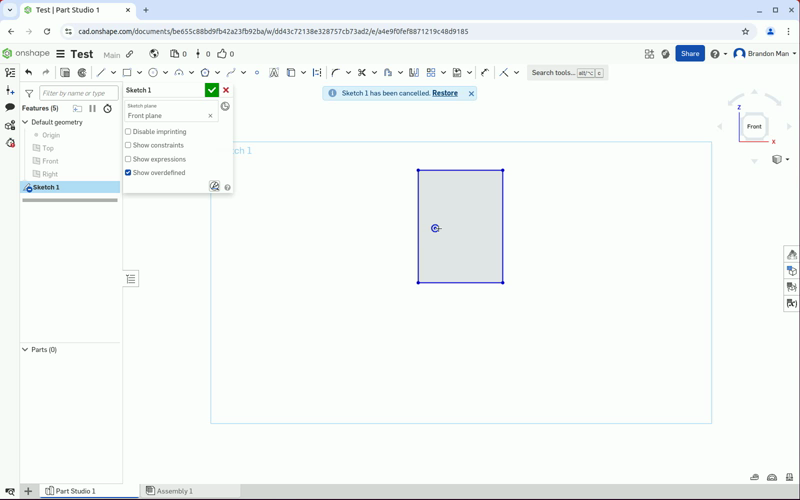
key_down(shift)
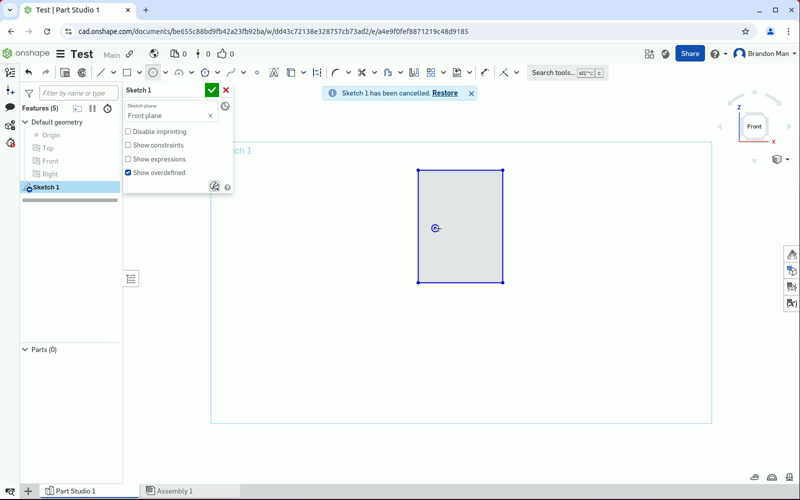
mouse_move(460, 213)
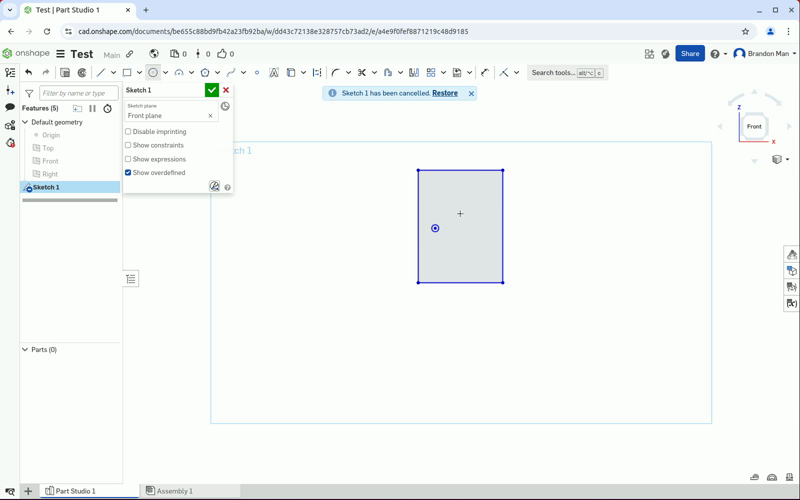
click(460, 213)
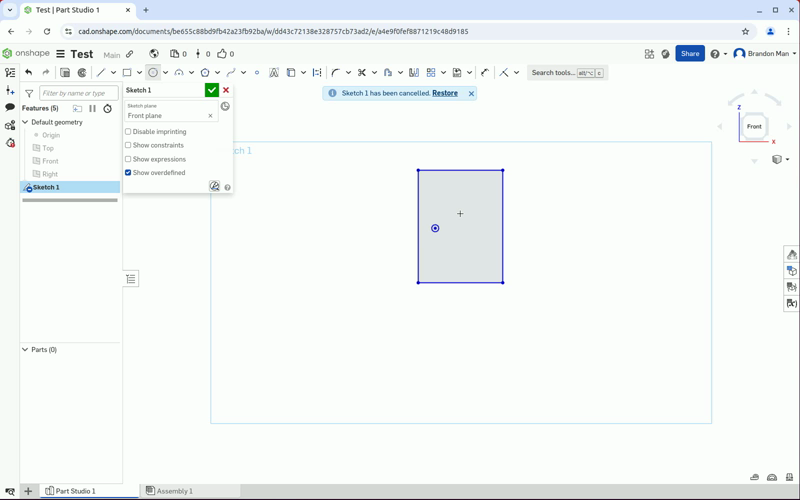
key_up(shift)
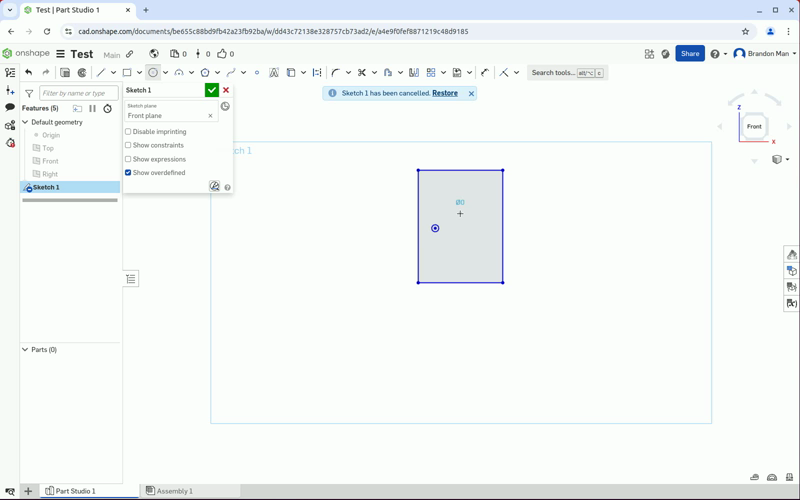
mouse_move(469, 213)
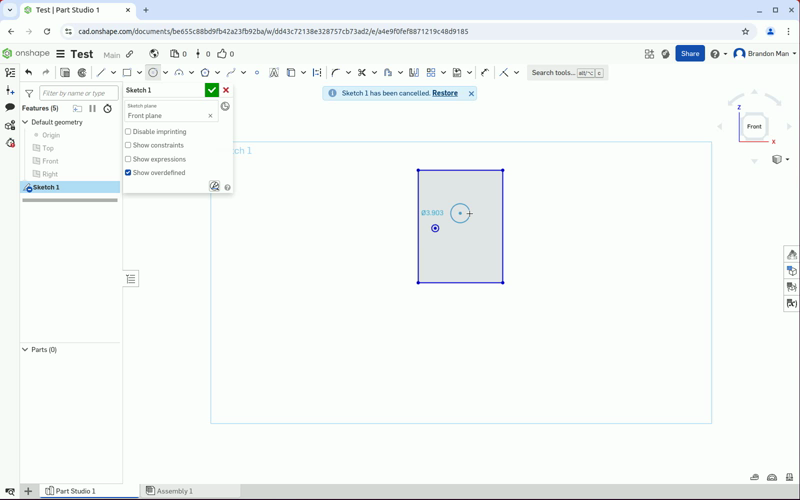
click(469, 213)
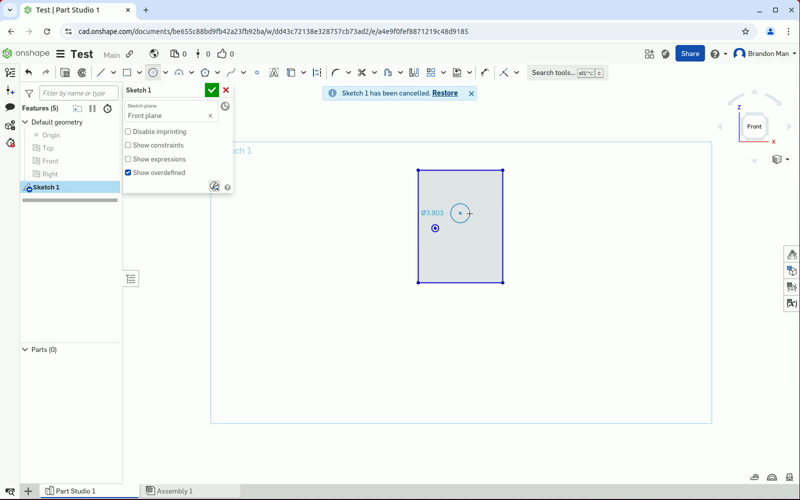
key(esc)
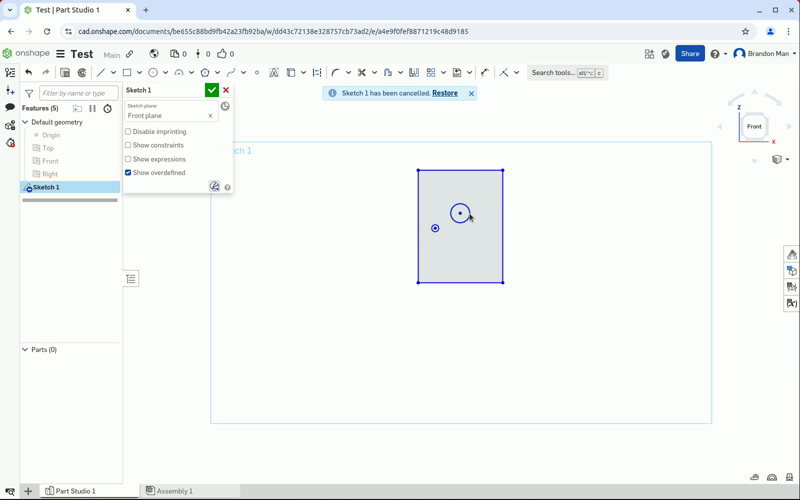
key(c)
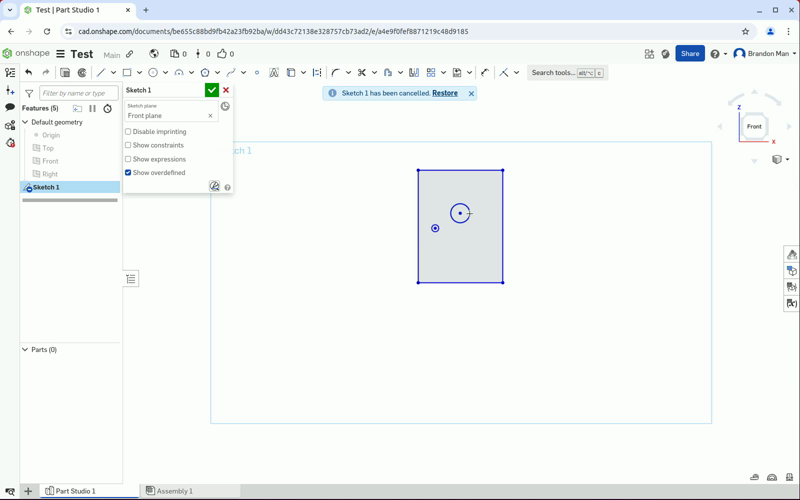
key_down(shift)
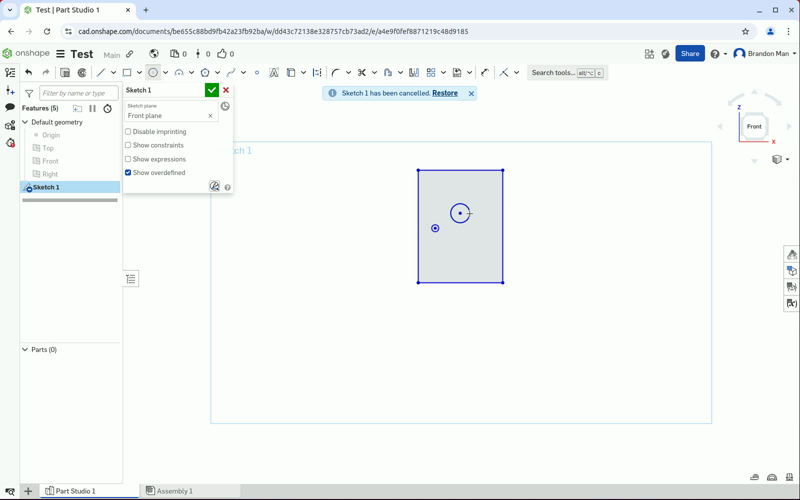
mouse_move(460, 184)
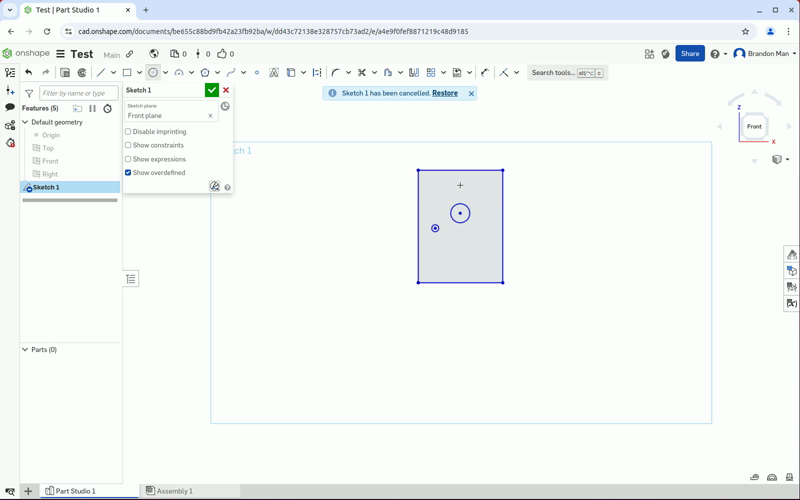
click(460, 184)
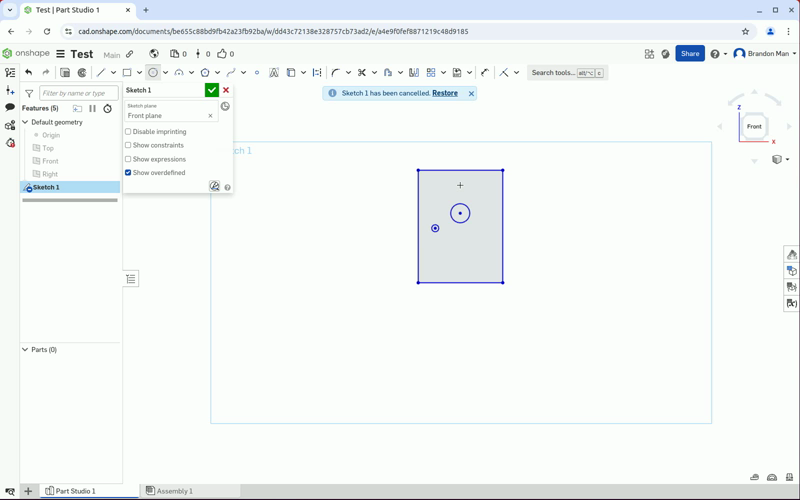
key_up(shift)
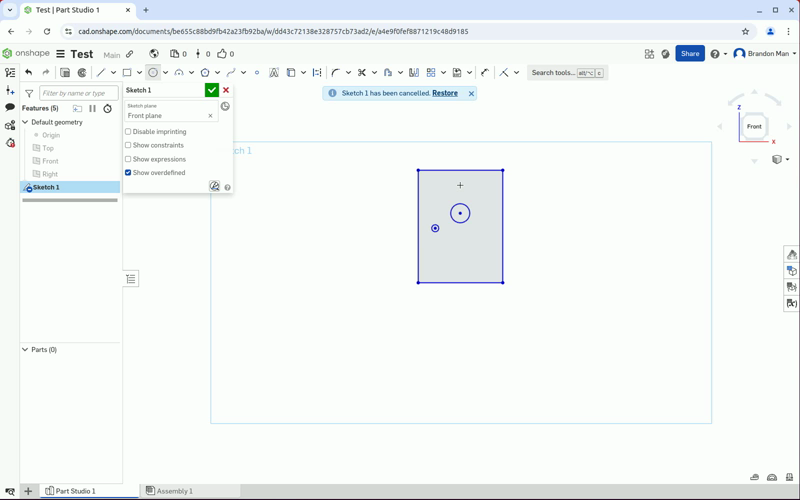
mouse_move(463, 184)
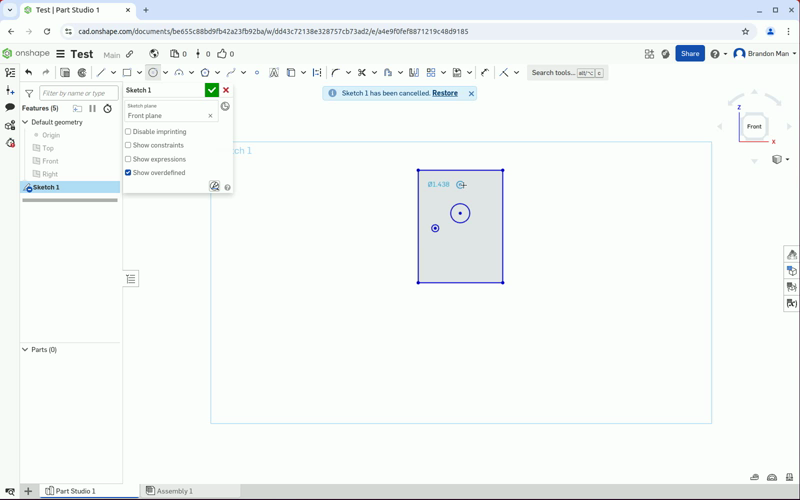
click(463, 184)
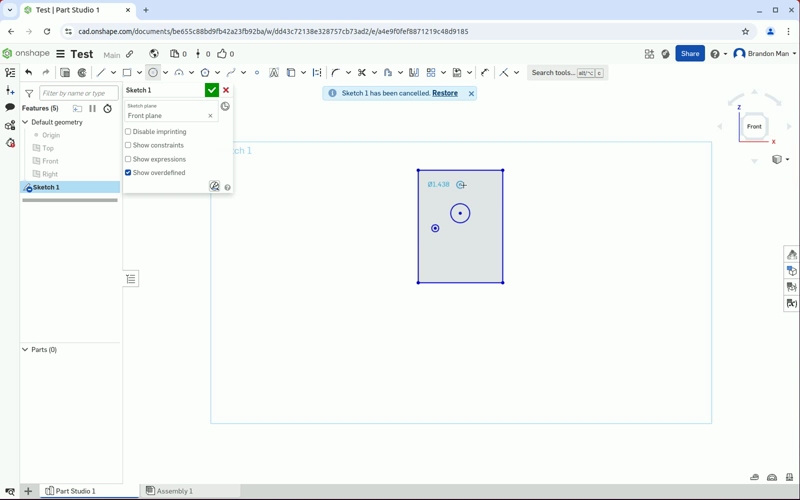
key(esc)
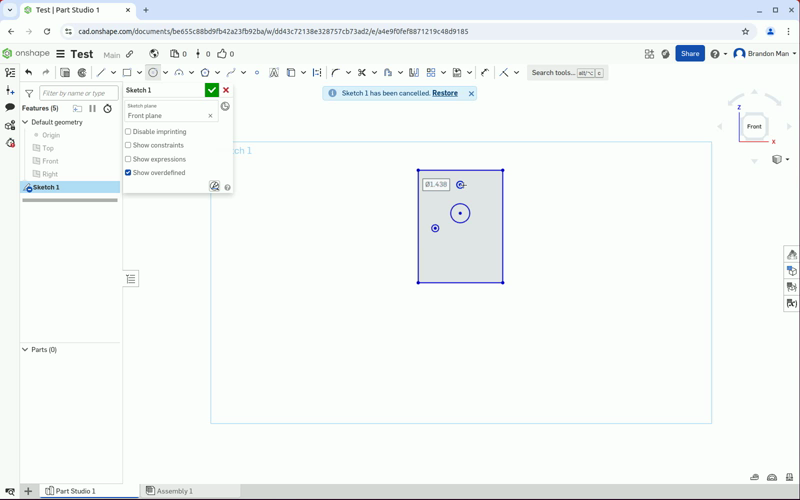
key(c)
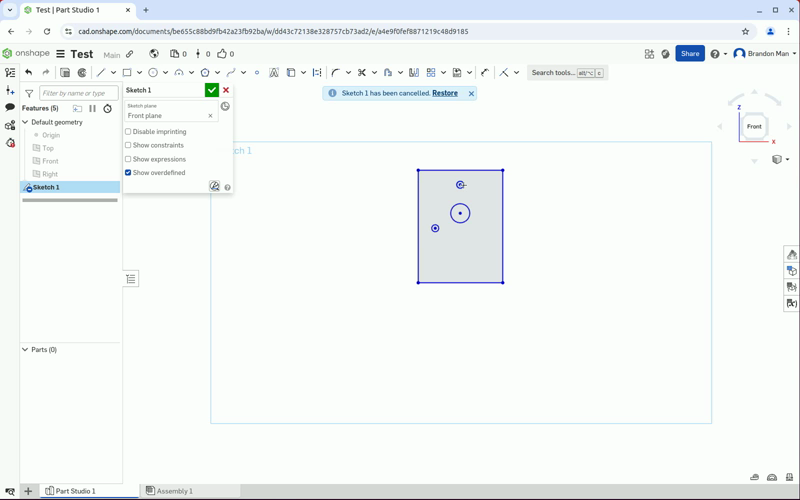
key_down(shift)
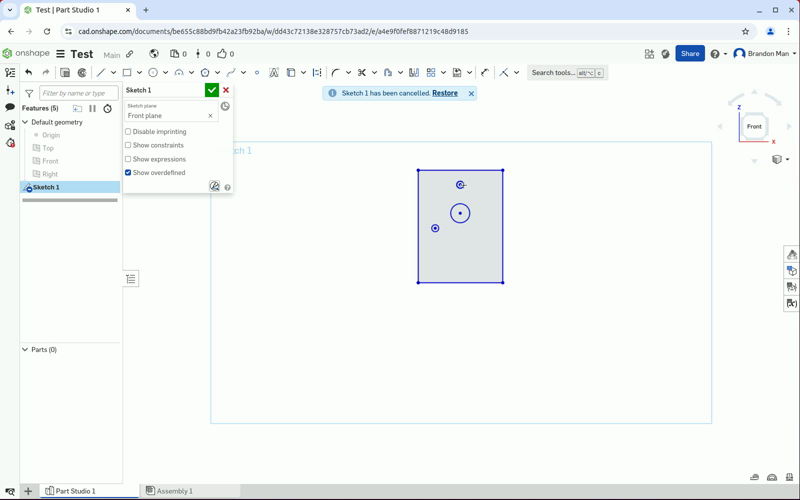
mouse_move(485, 228)
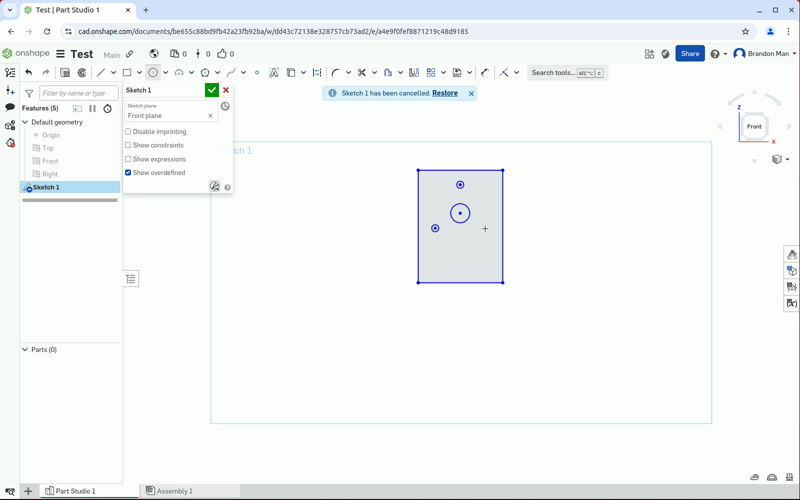
click(485, 228)
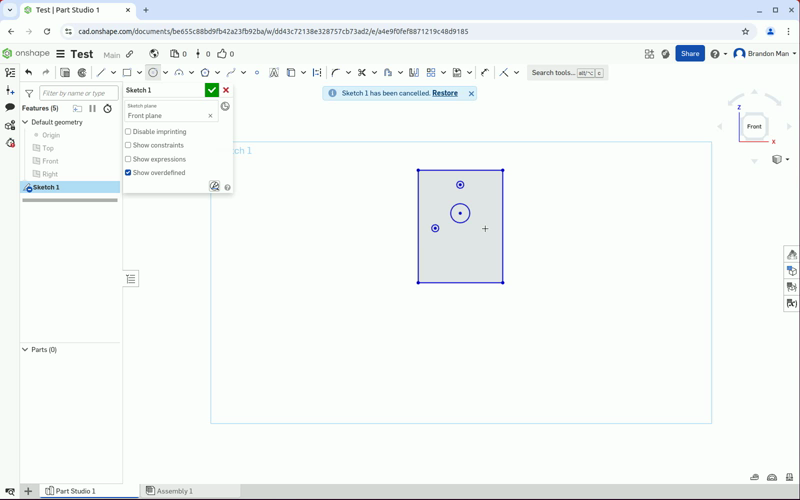
key_up(shift)
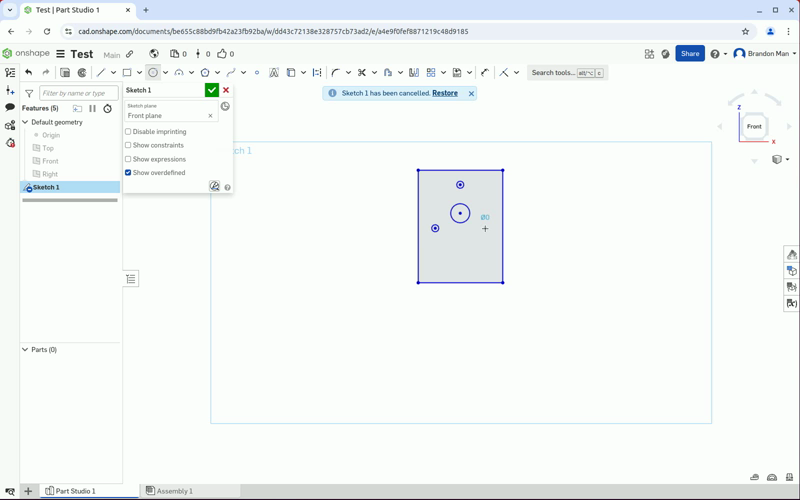
mouse_move(488, 228)
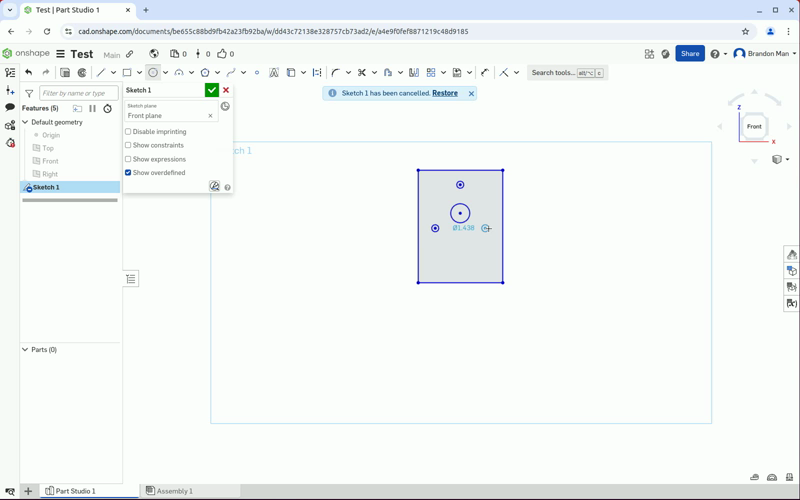
click(488, 228)
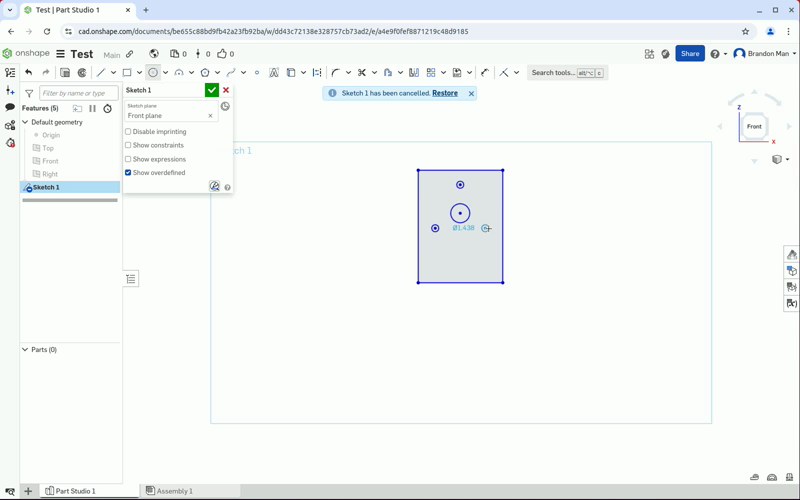
key(esc)
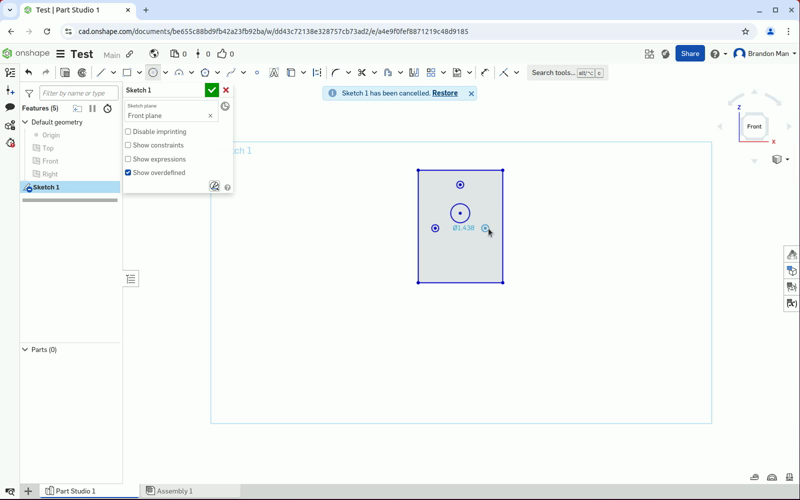
mouse_move(433, 268)
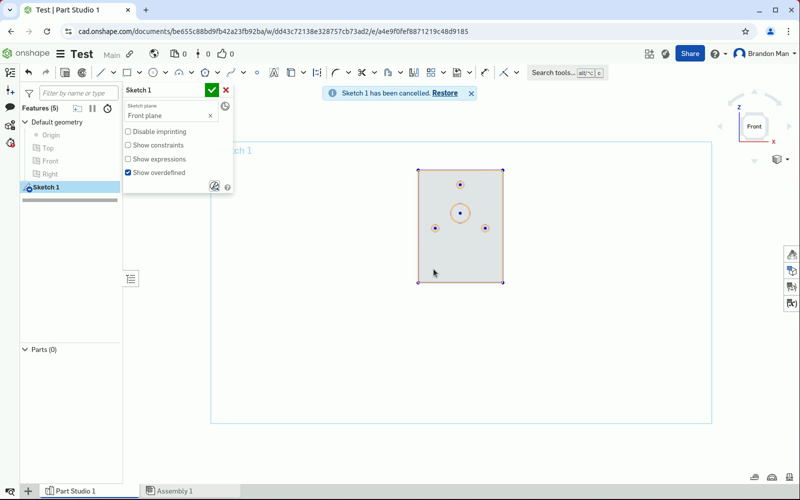
click(433, 268)
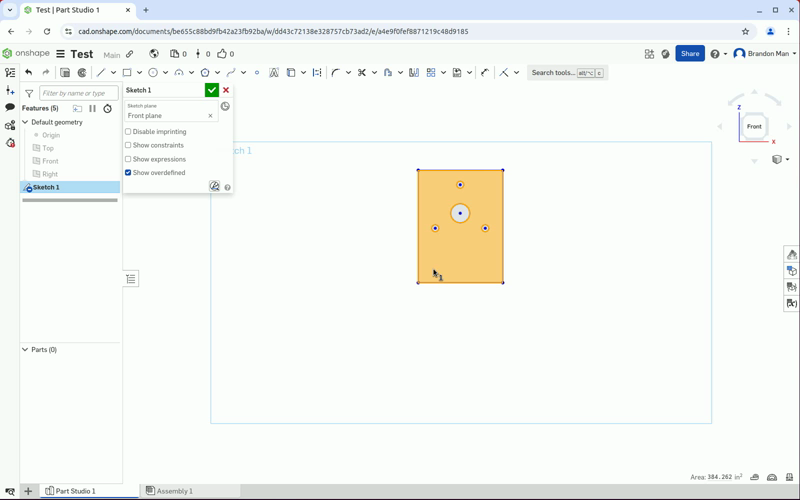
mouse_move(73, 352)
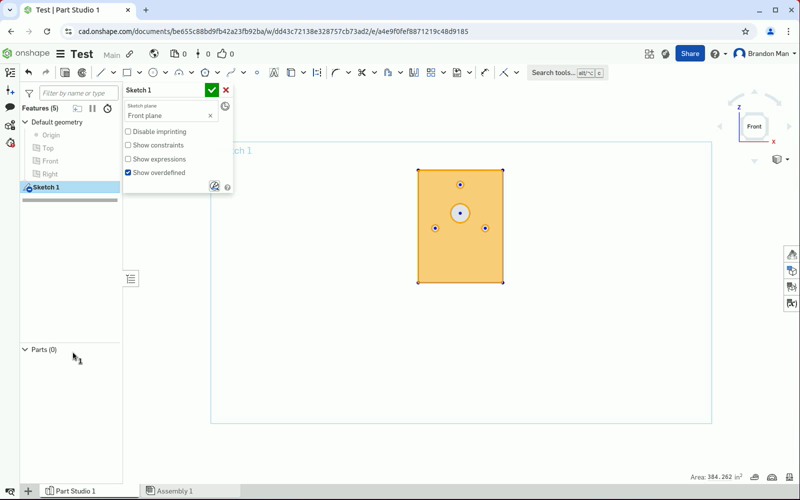
key(shift+y)
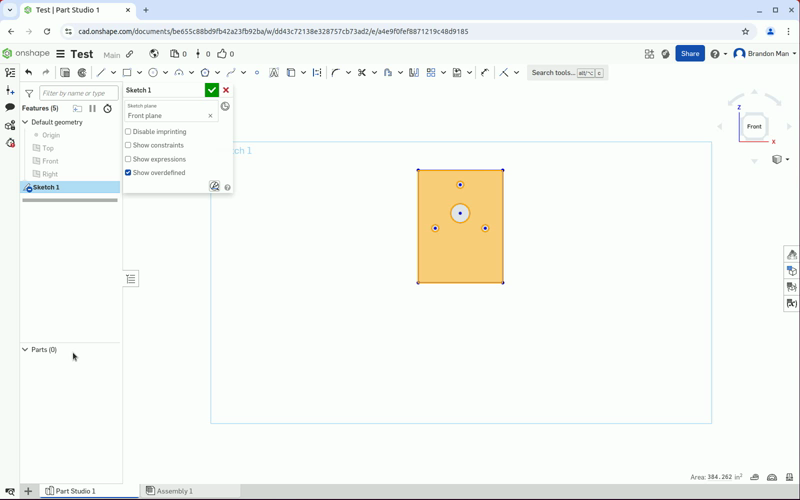
key(shift+e)
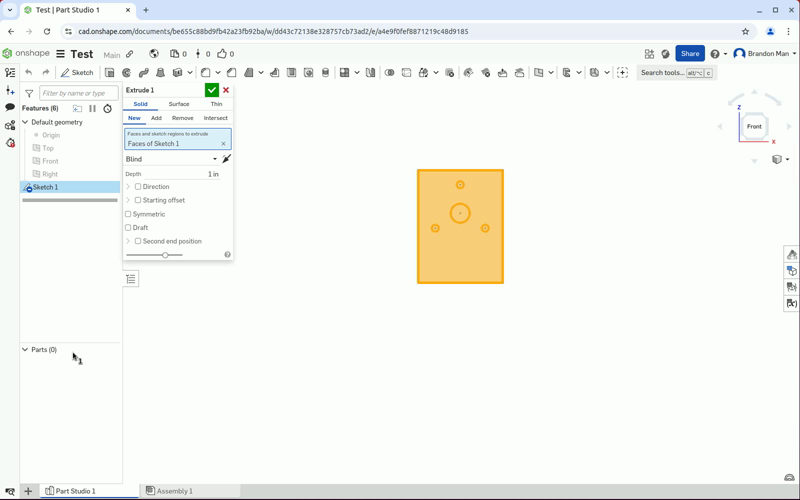
mouse_move(143, 106)
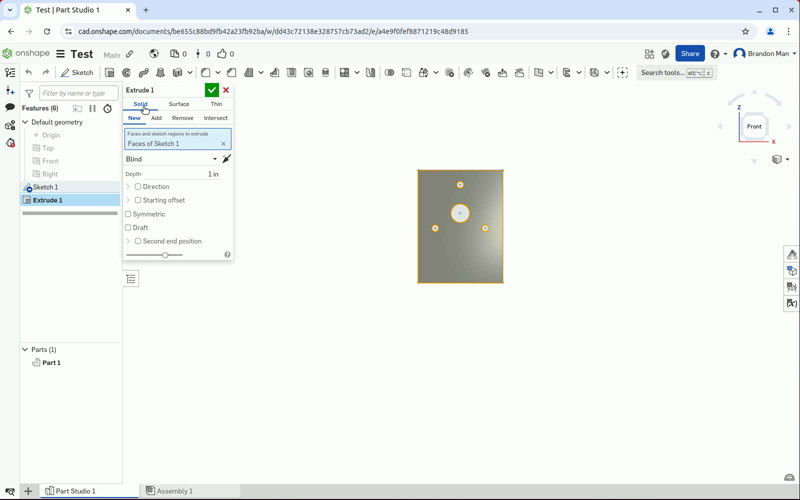
click(143, 106)
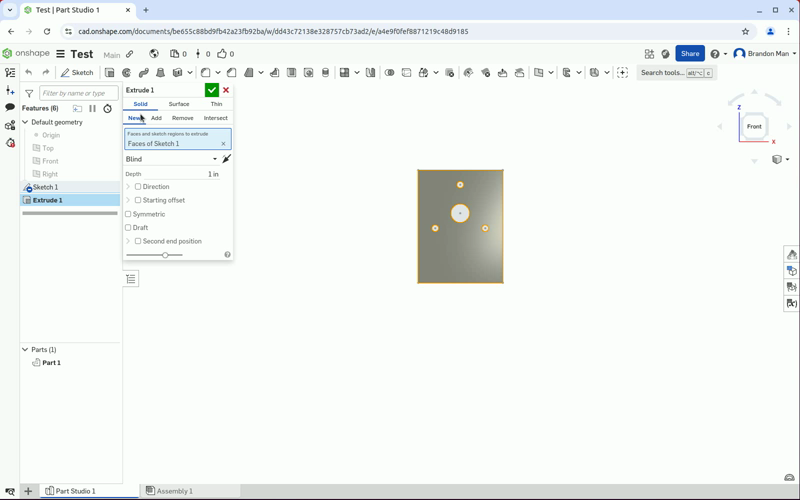
mouse_move(137, 120)
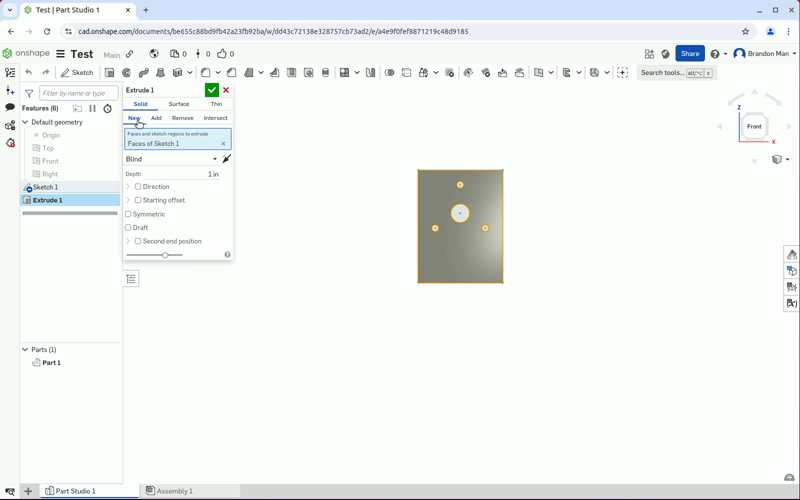
click(137, 120)
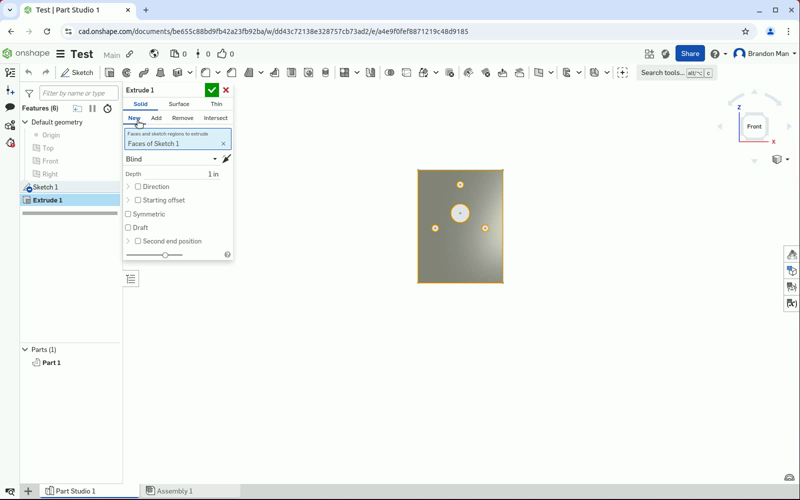
key(tab, 4)
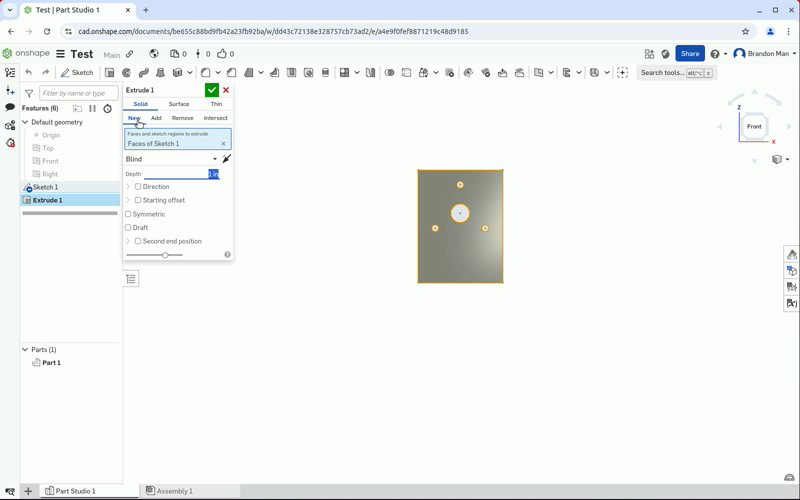
text(4.574)
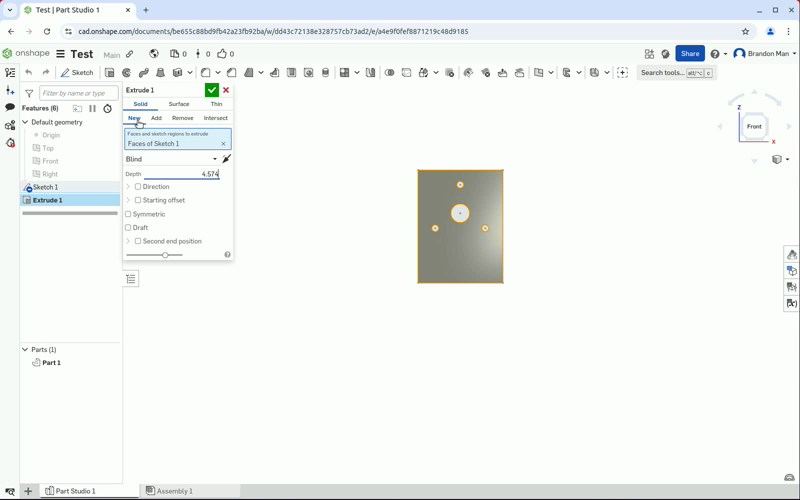
key(enter)
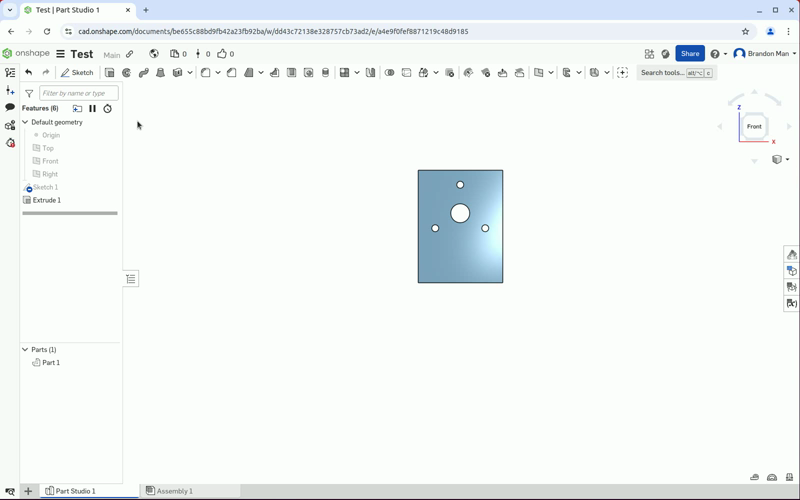
key(shift+h)
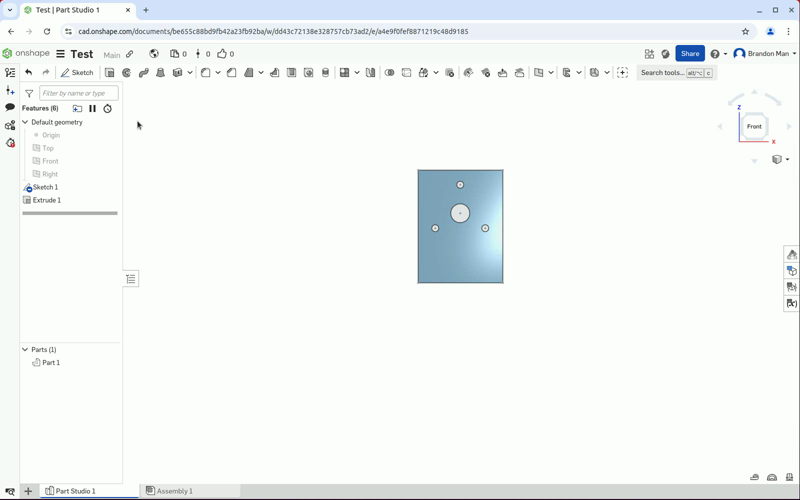
key(shift+h)
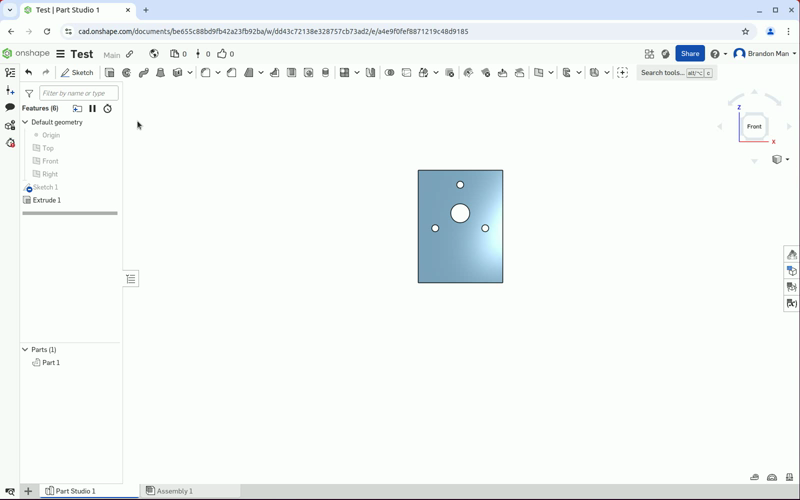
mouse_move(73, 189)
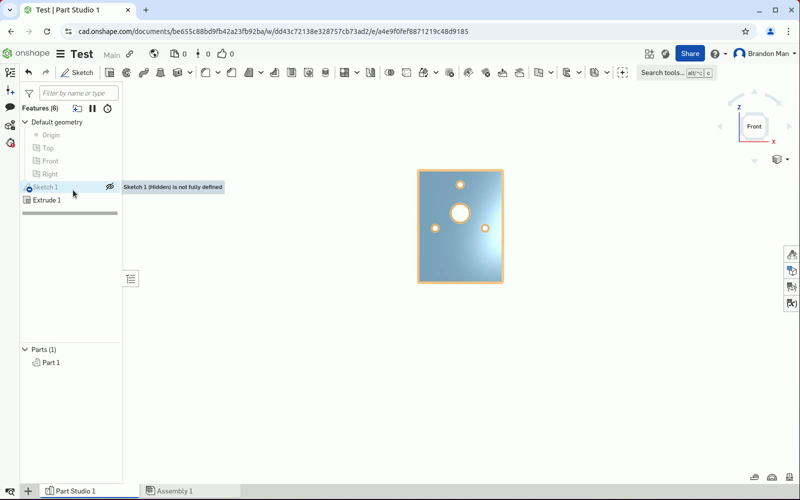
click(73, 189)
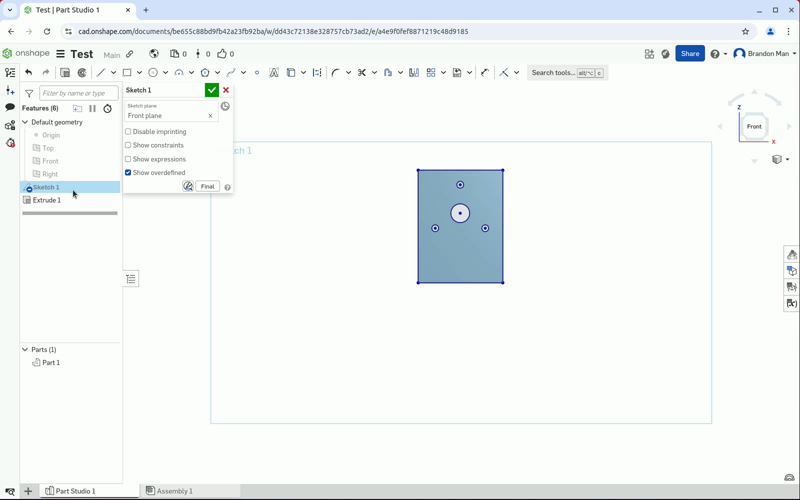
mouse_move(229, 92)
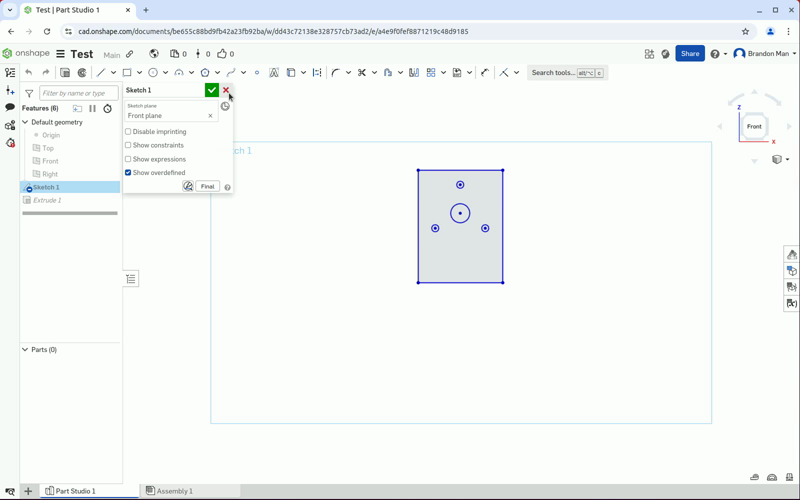
click(229, 92)
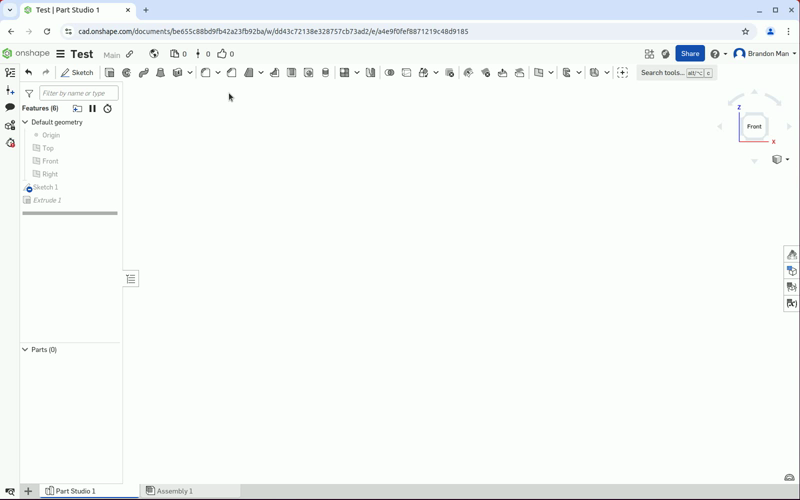
mouse_move(73, 352)
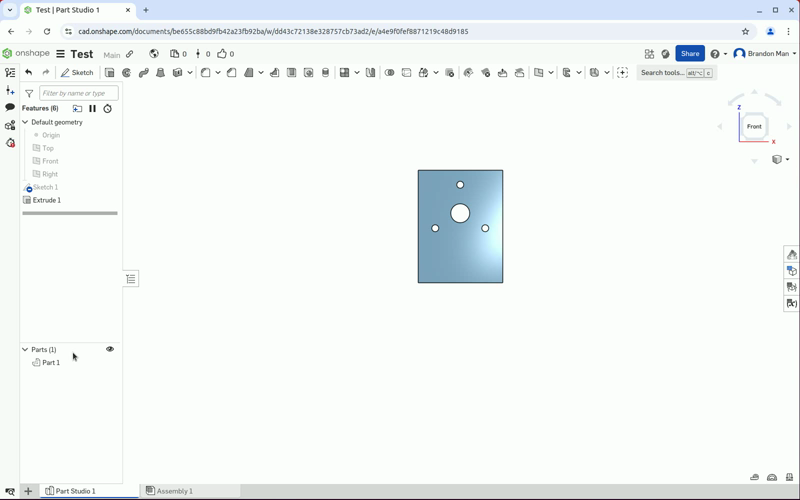
key(y)
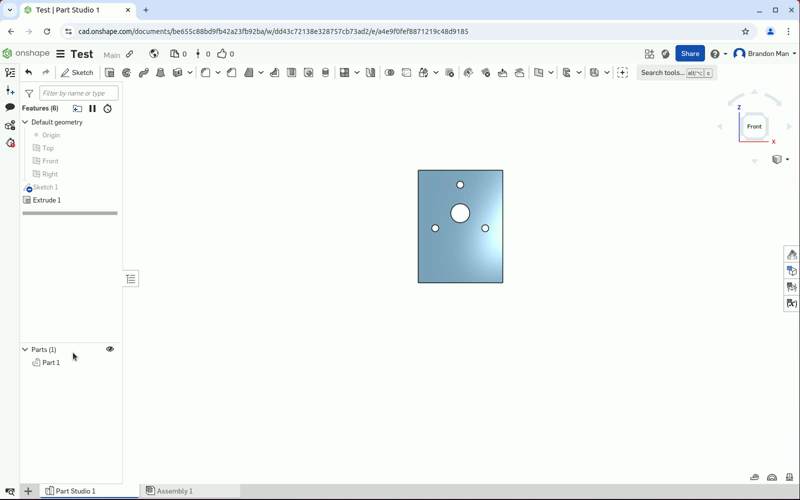
key(shift+p)
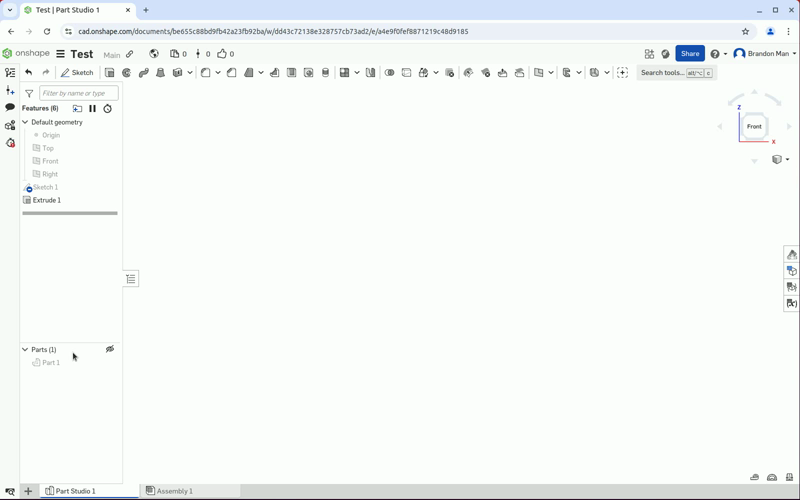
key(space)
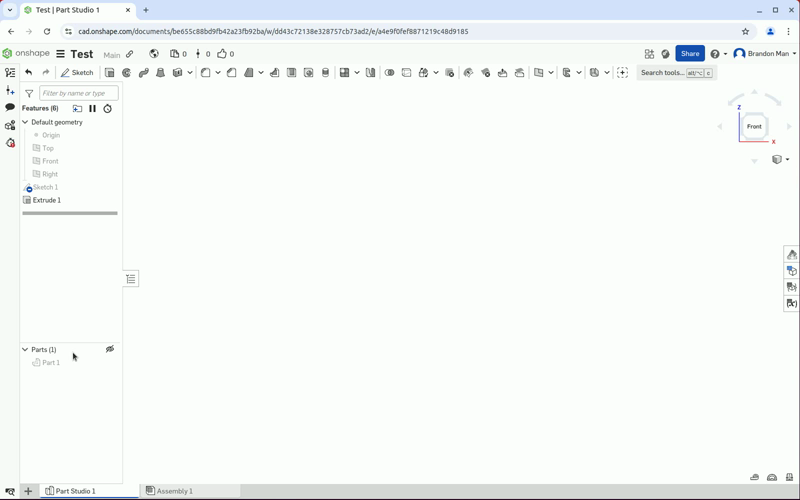
key_down(shift)
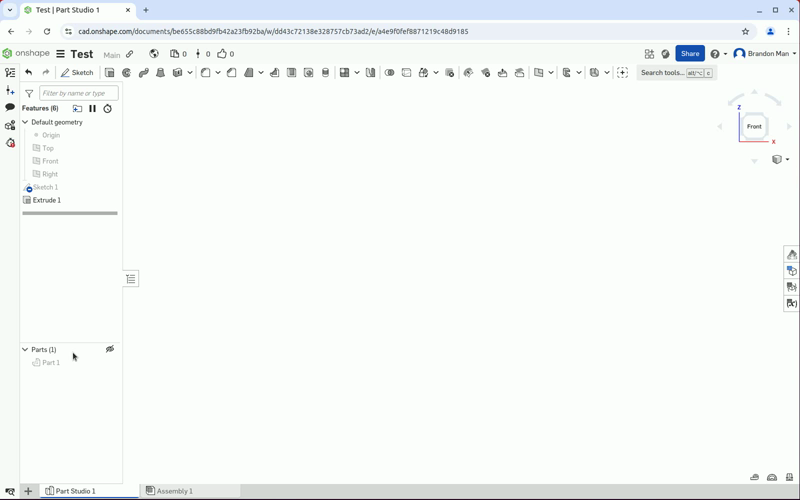
key(down)
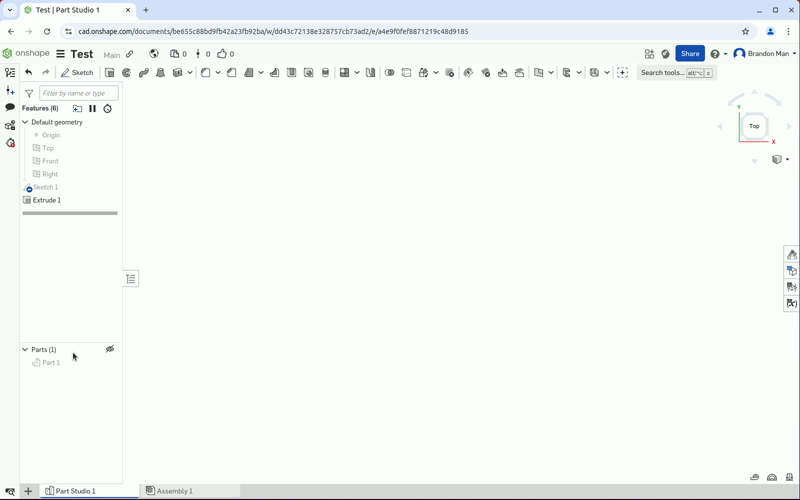
key_up(shift)
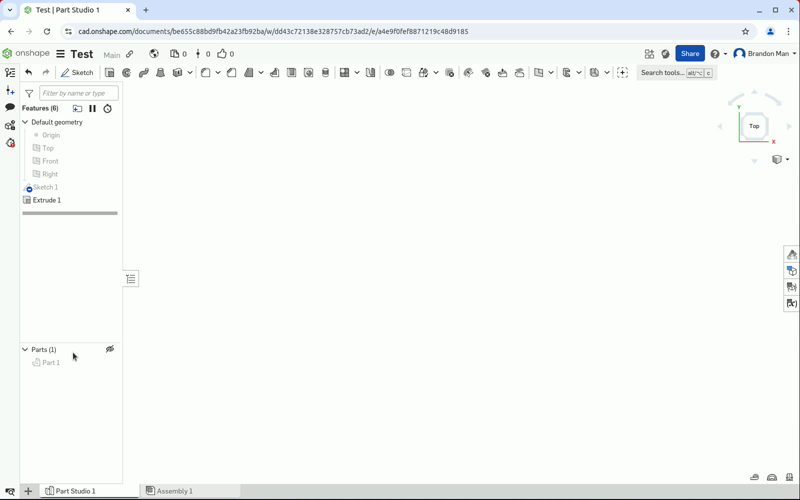
mouse_move(73, 352)
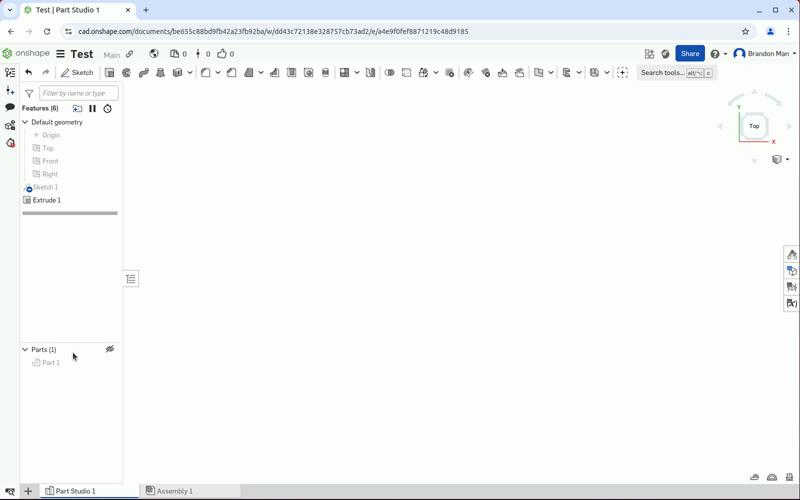
key(shift+y)
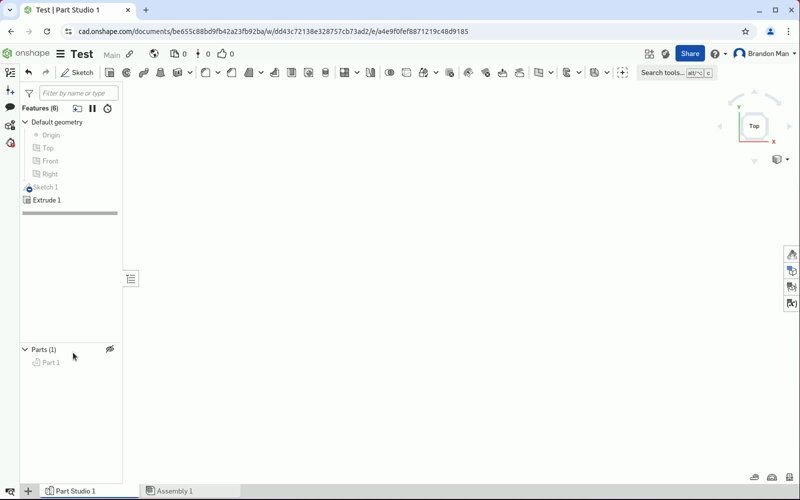
key(shift+s)
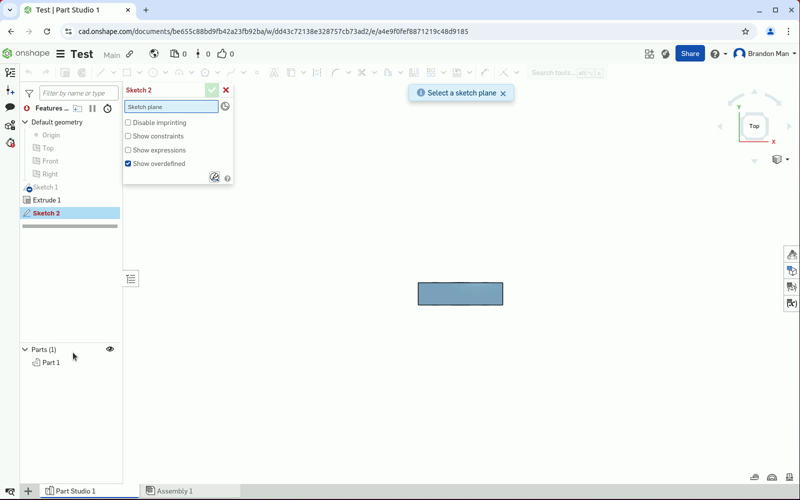
mouse_move(73, 150)
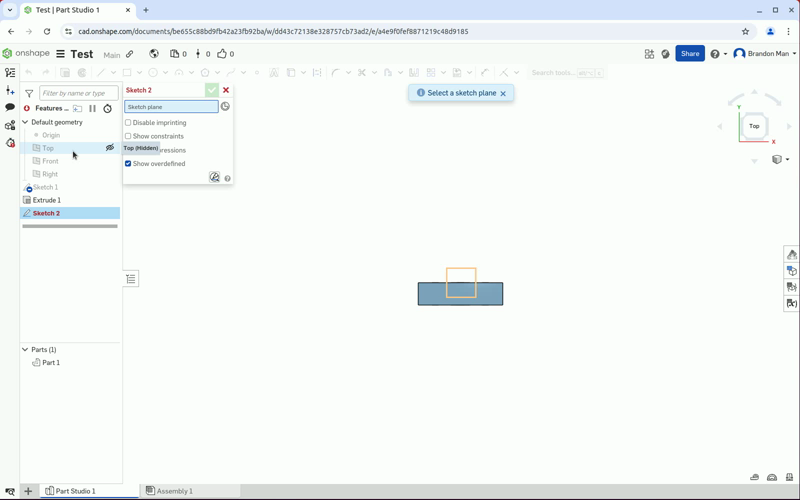
click(73, 150)
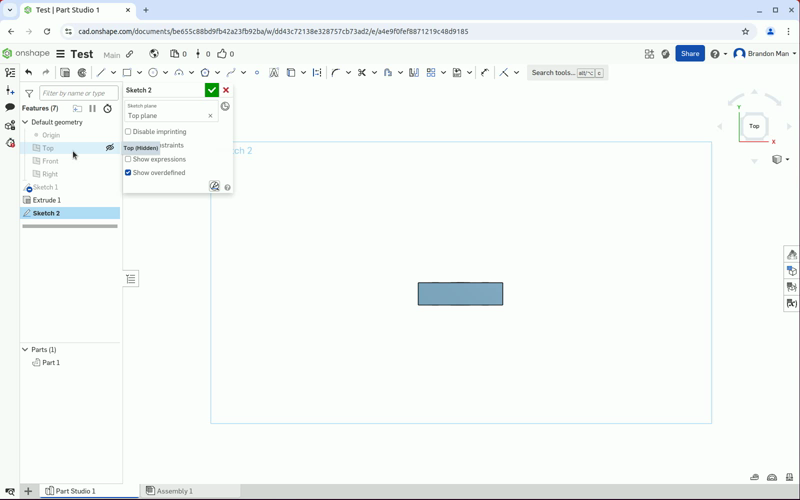
mouse_move(73, 352)
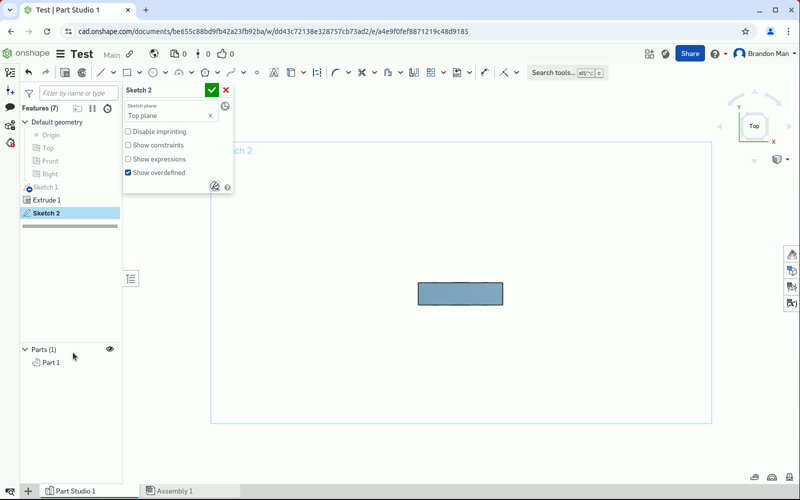
key(y)
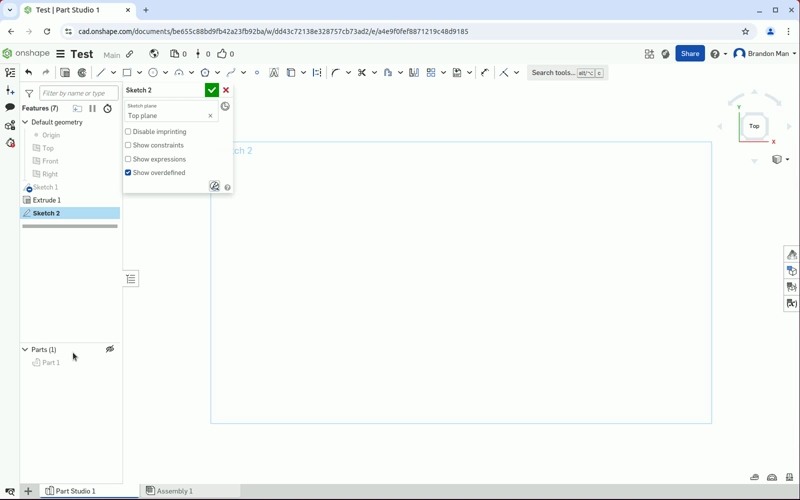
key(l)
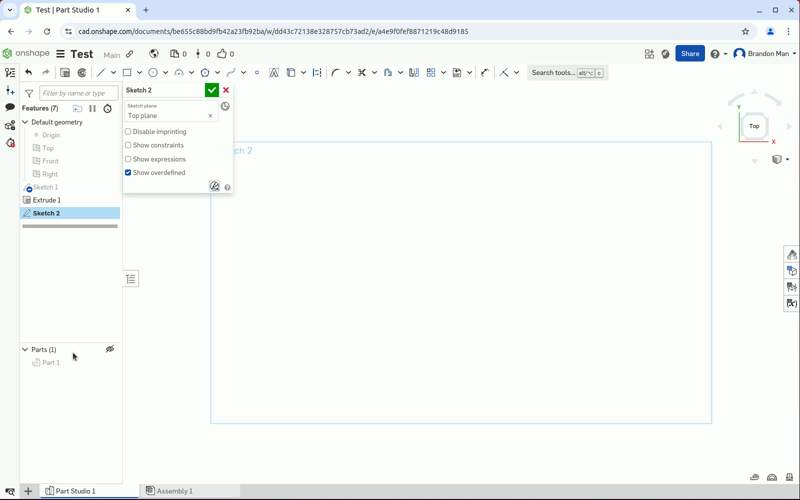
key_down(shift)
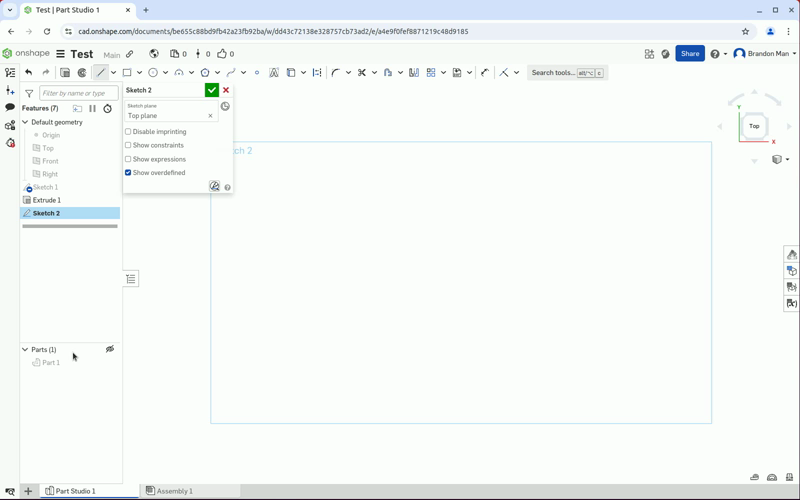
mouse_move(412, 325)
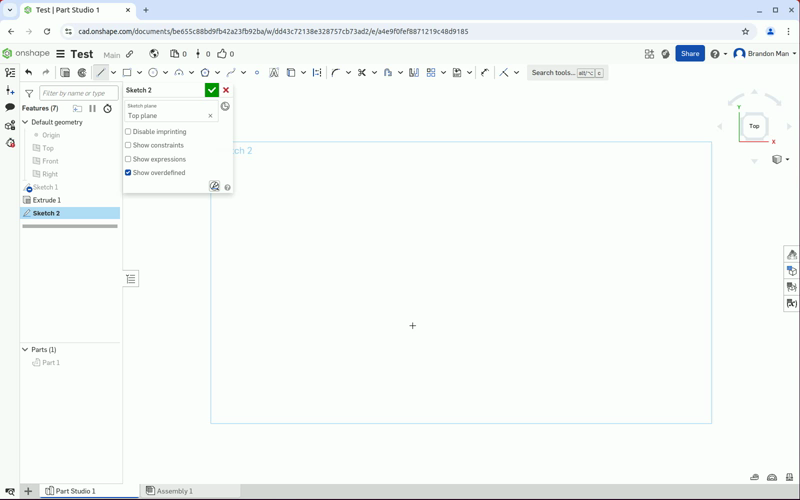
click(412, 325)
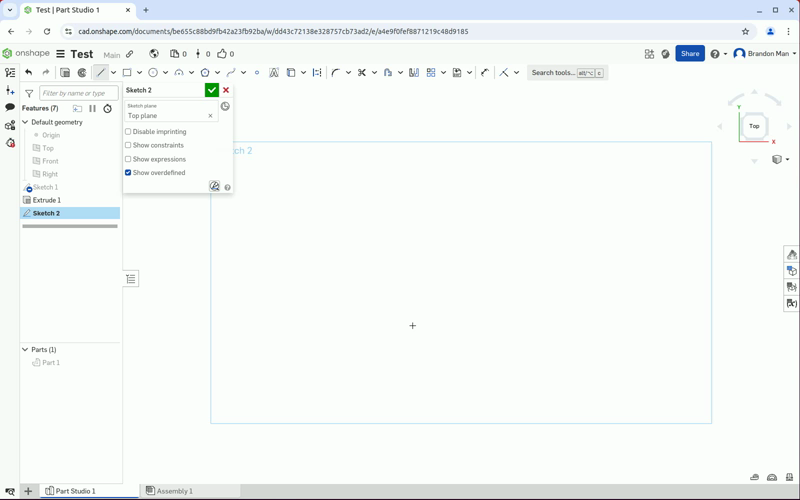
key_up(shift)
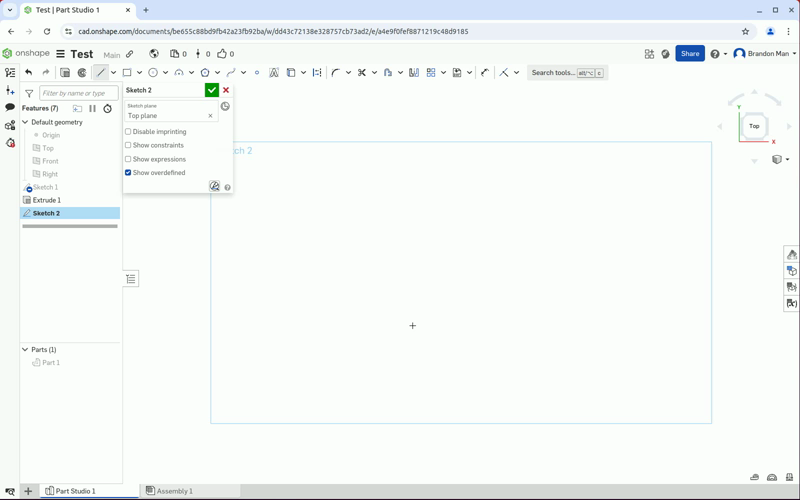
key_down(shift)
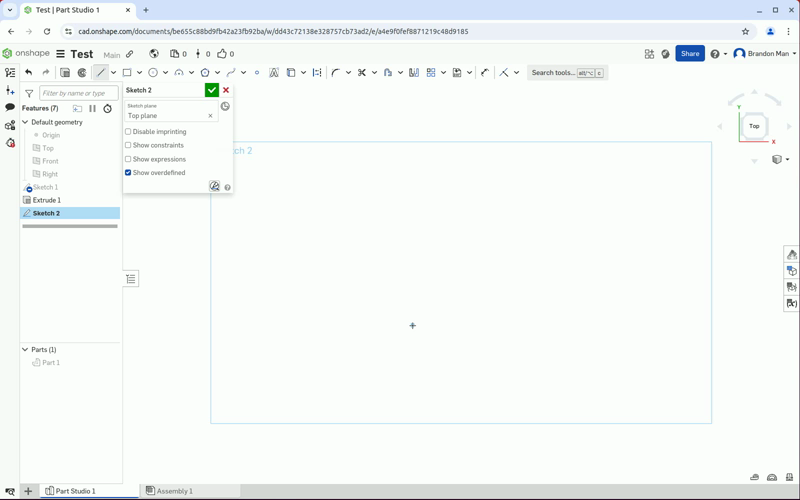
mouse_move(509, 325)
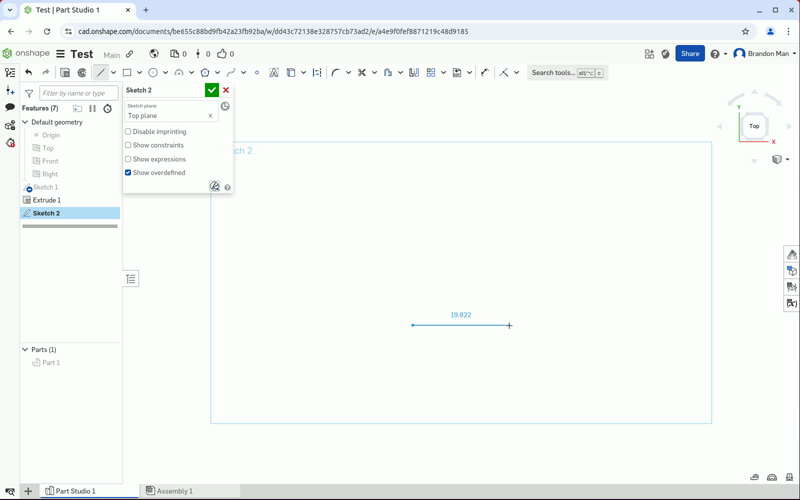
click(509, 325)
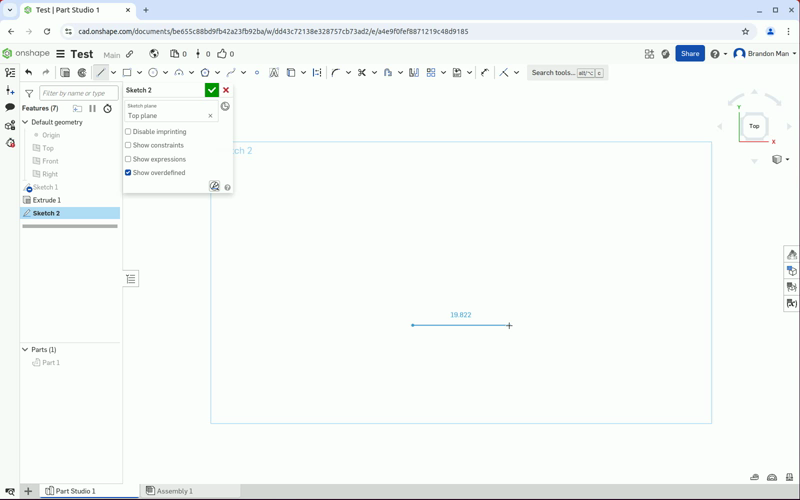
key_up(shift)
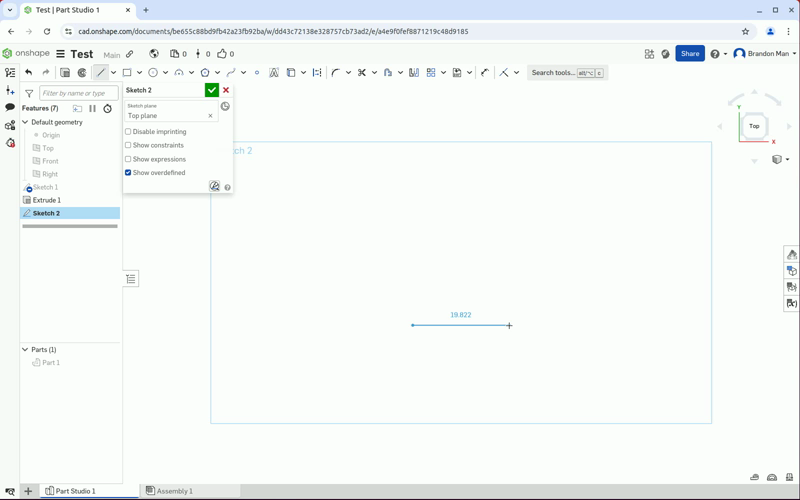
key_down(shift)
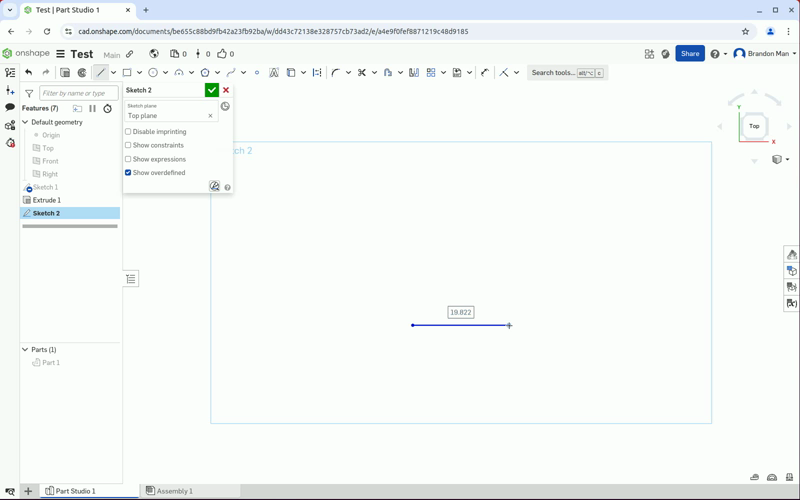
mouse_move(539, 325)
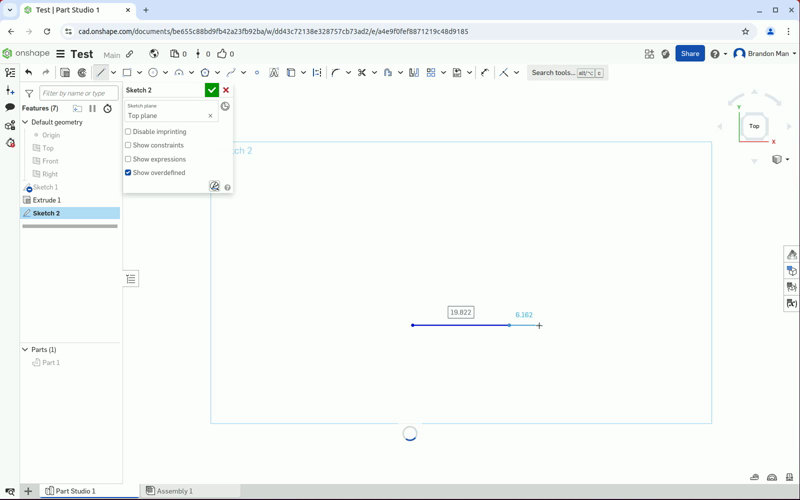
mouse_move(509, 276)
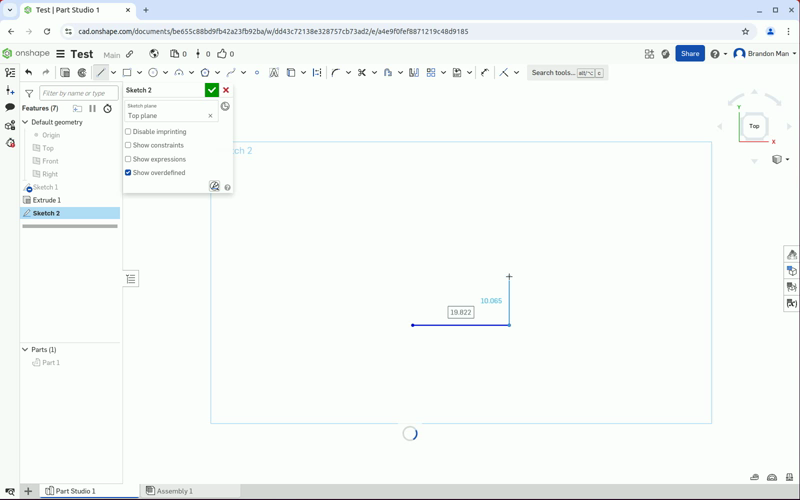
click(509, 276)
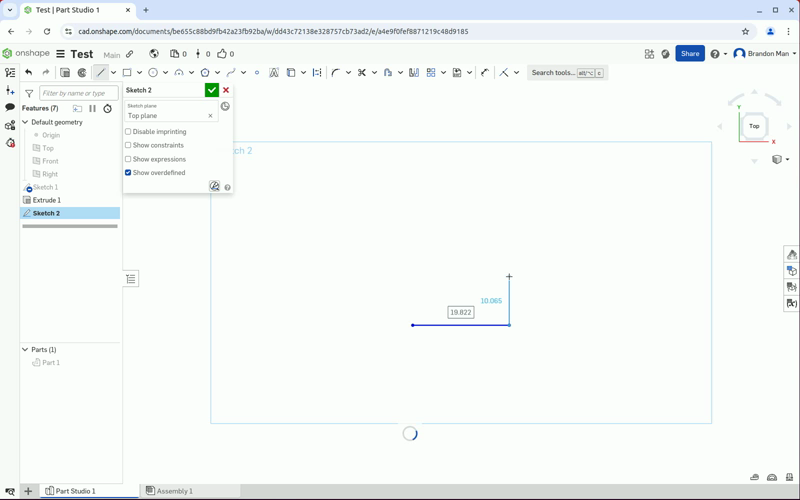
key_up(shift)
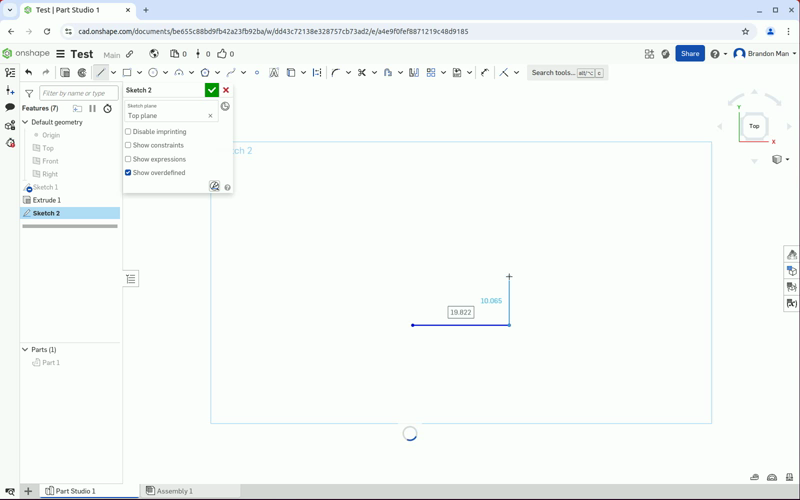
key_down(shift)
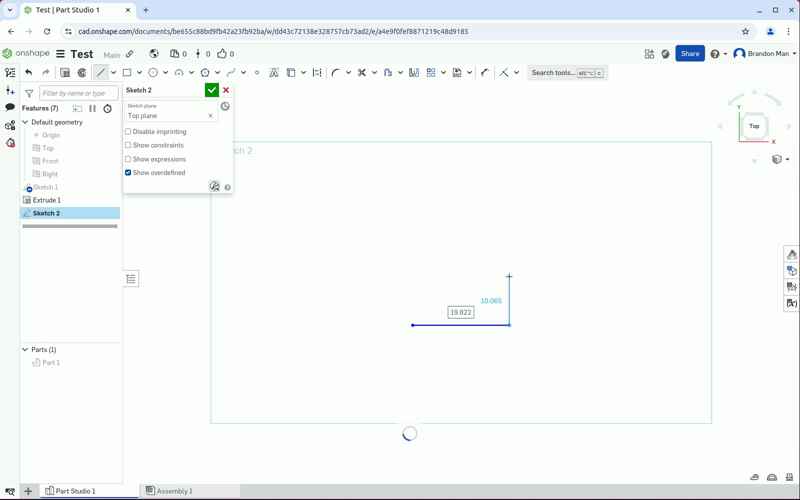
mouse_move(412, 276)
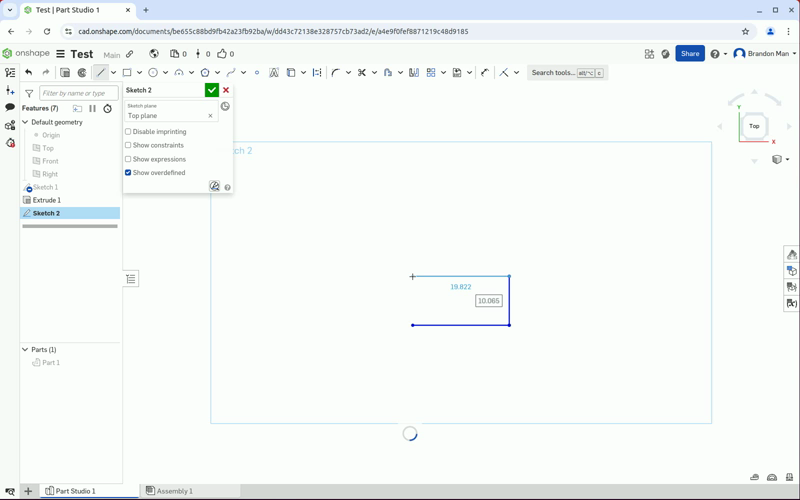
click(412, 276)
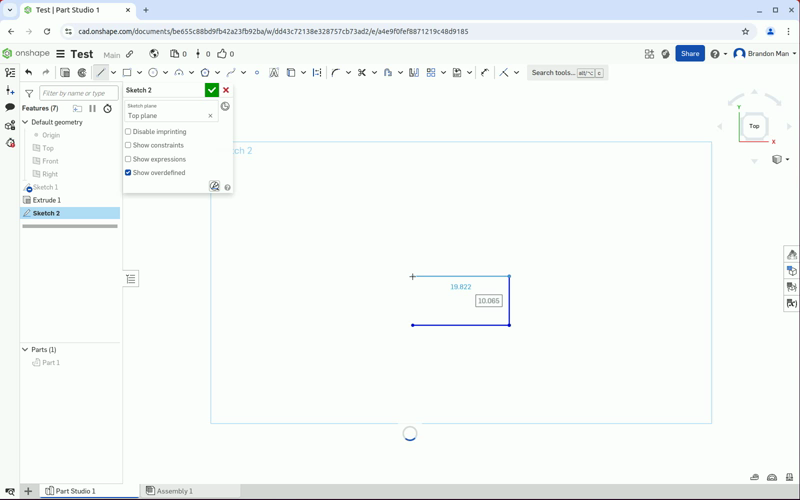
key_up(shift)
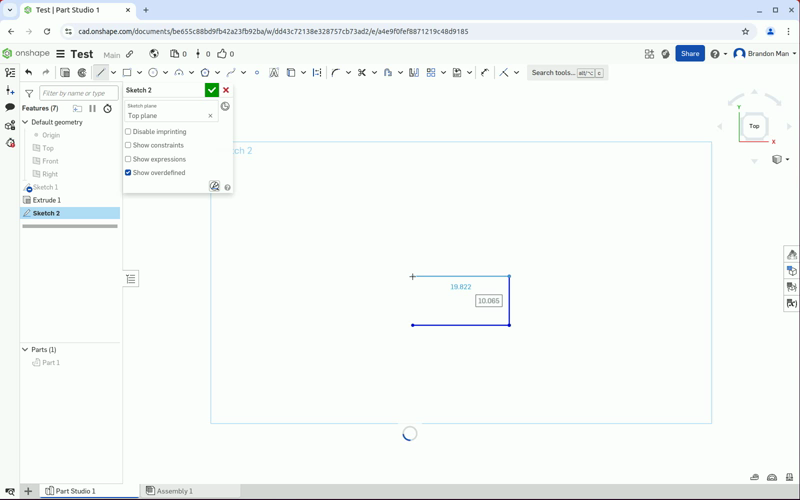
mouse_move(442, 276)
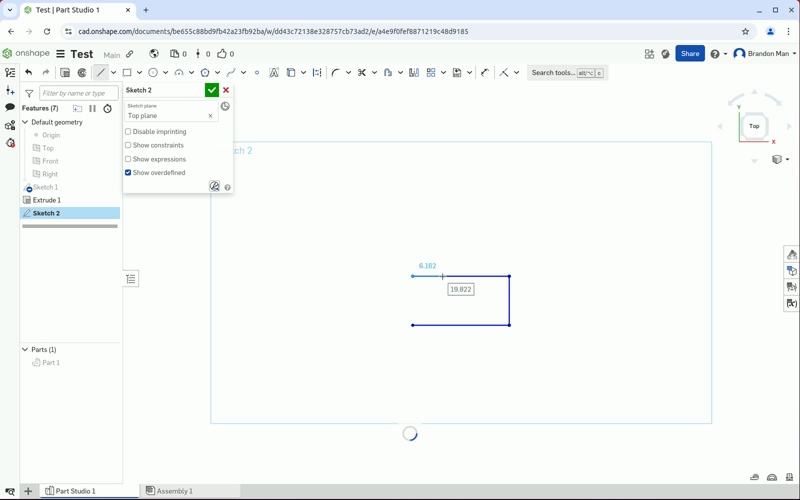
key_down(shift)
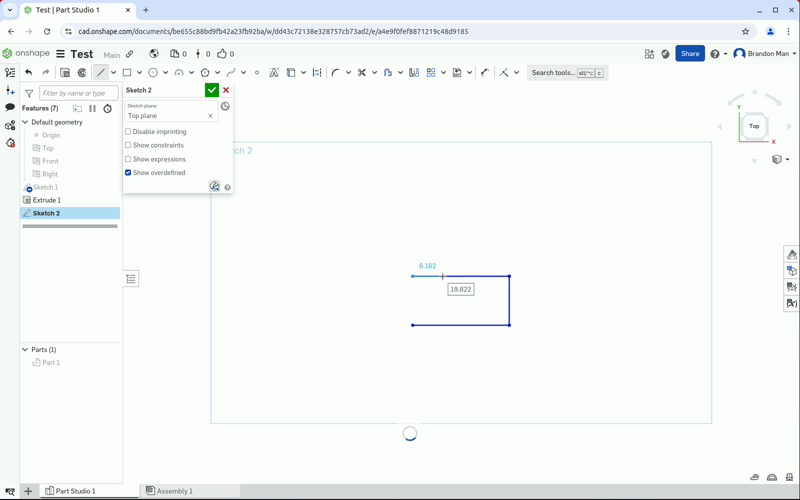
mouse_move(412, 325)
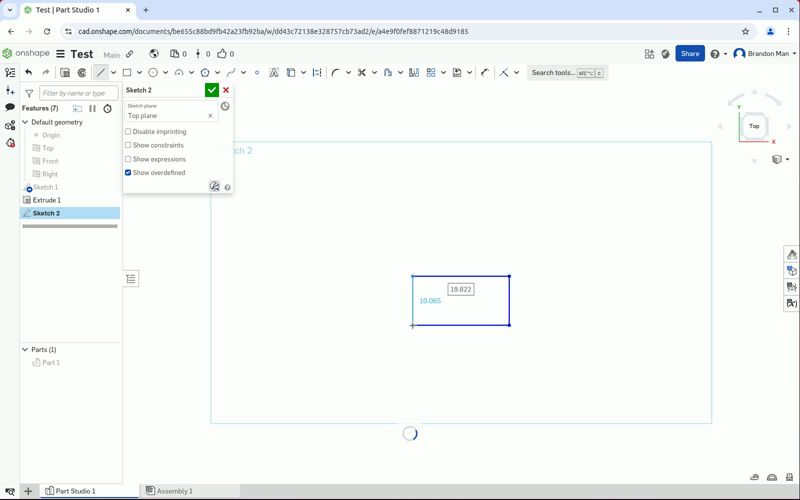
key_up(shift)
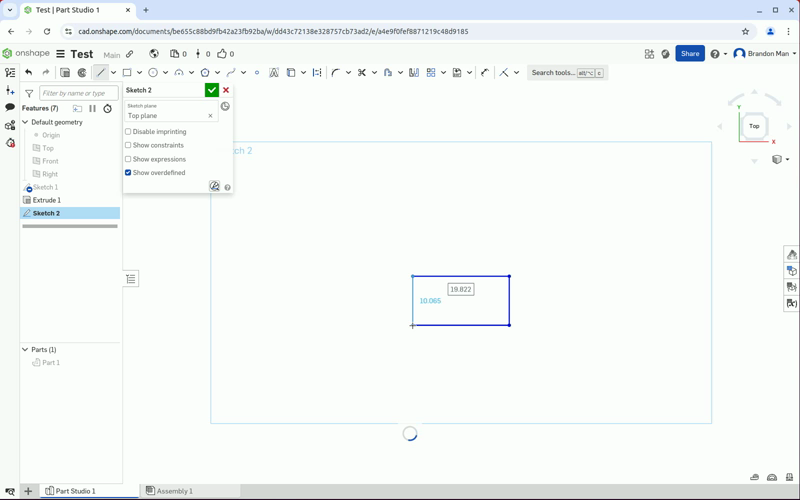
click(412, 325)
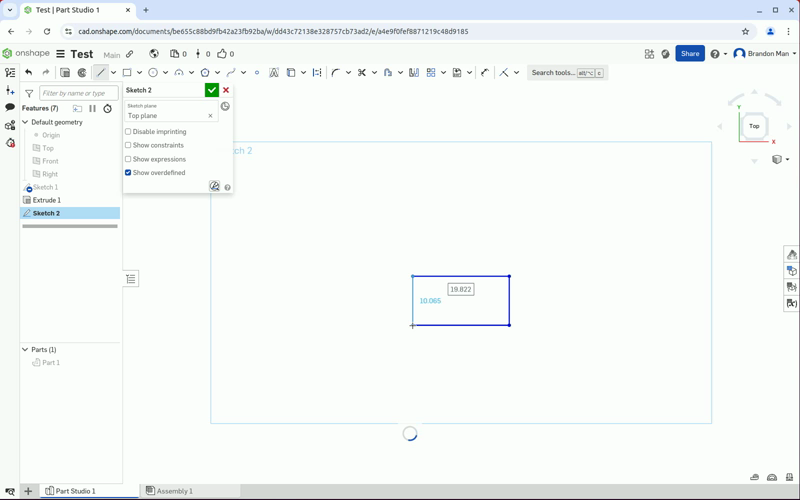
key(esc)
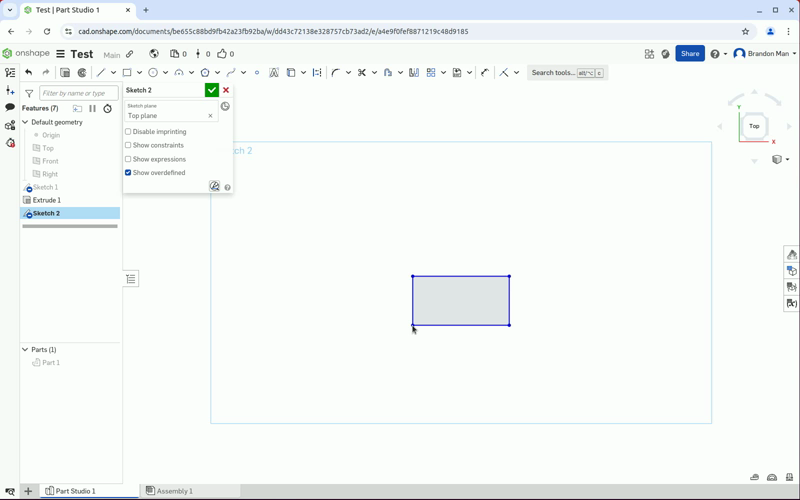
mouse_move(465, 283)
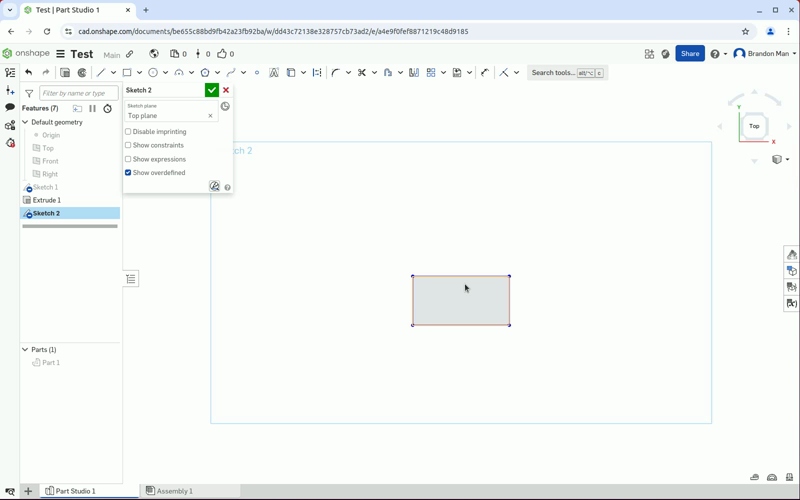
click(465, 283)
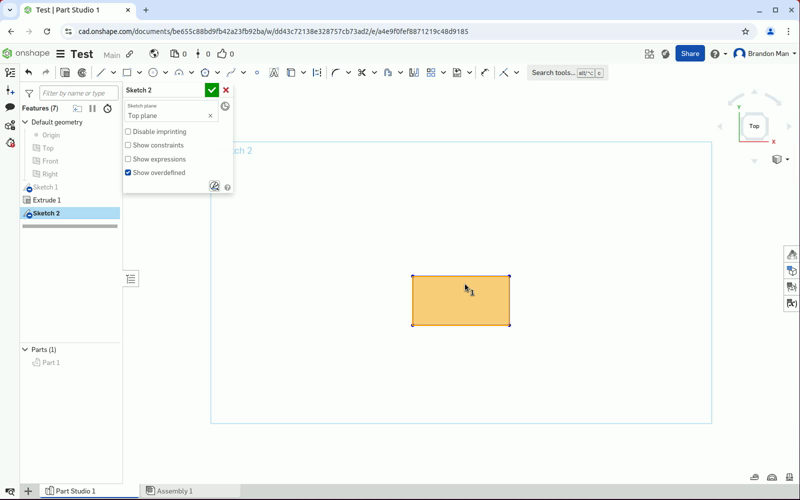
mouse_move(73, 352)
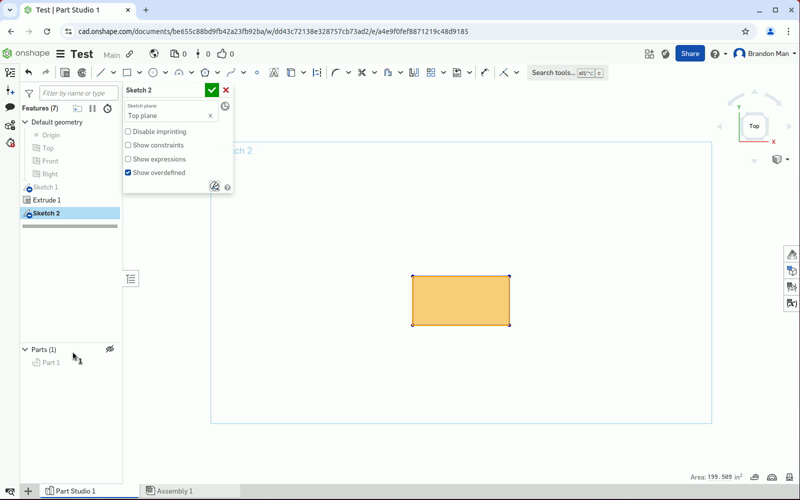
key(shift+y)
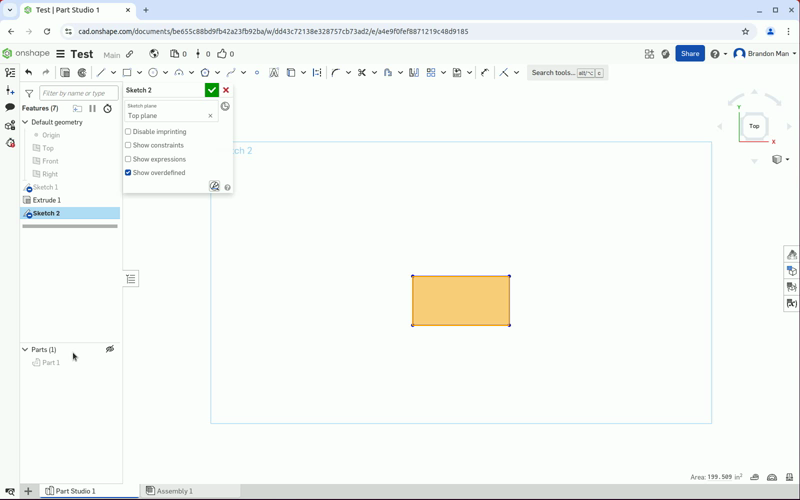
key(shift+e)
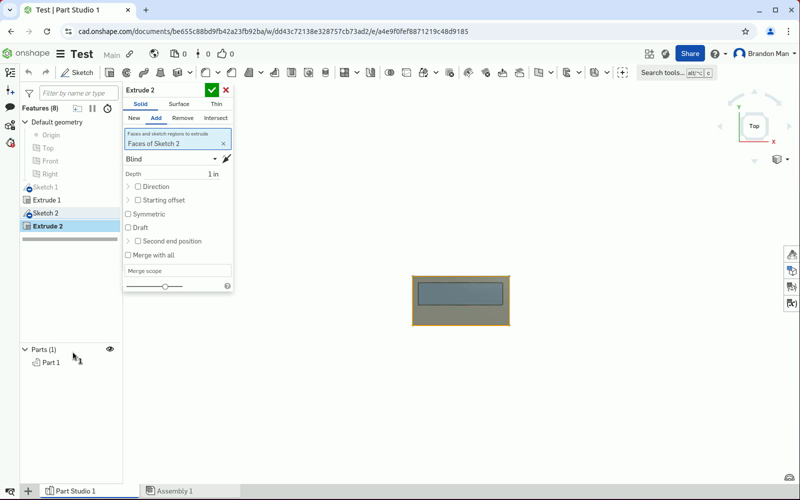
mouse_move(143, 106)
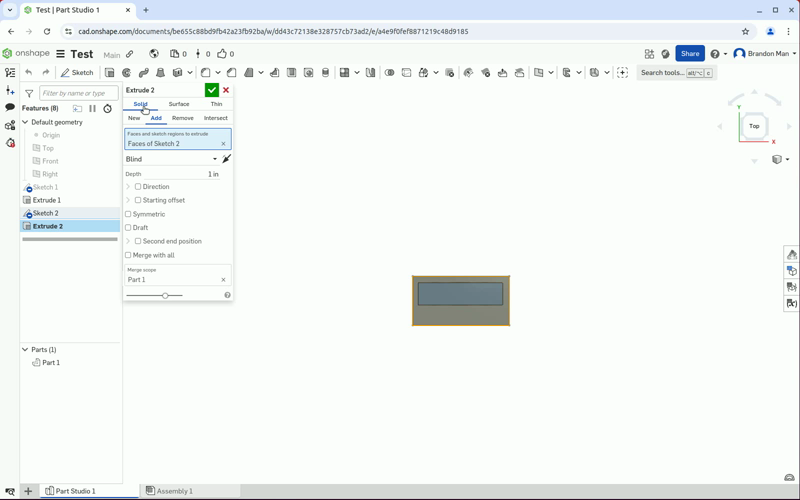
click(143, 106)
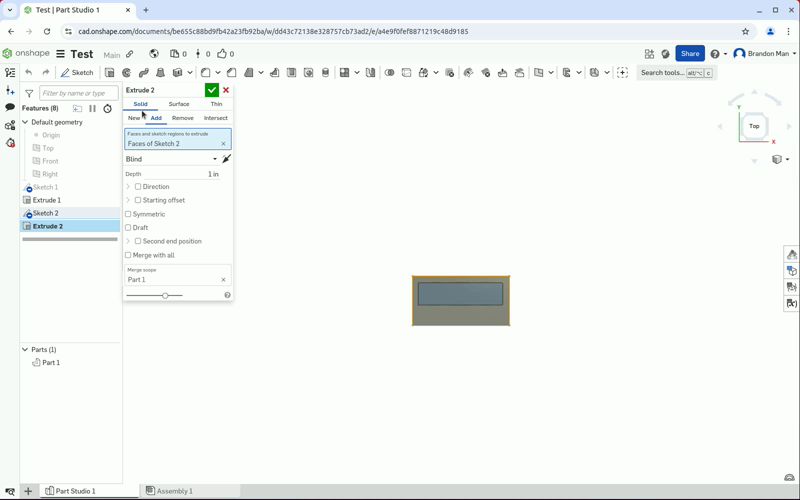
mouse_move(137, 120)
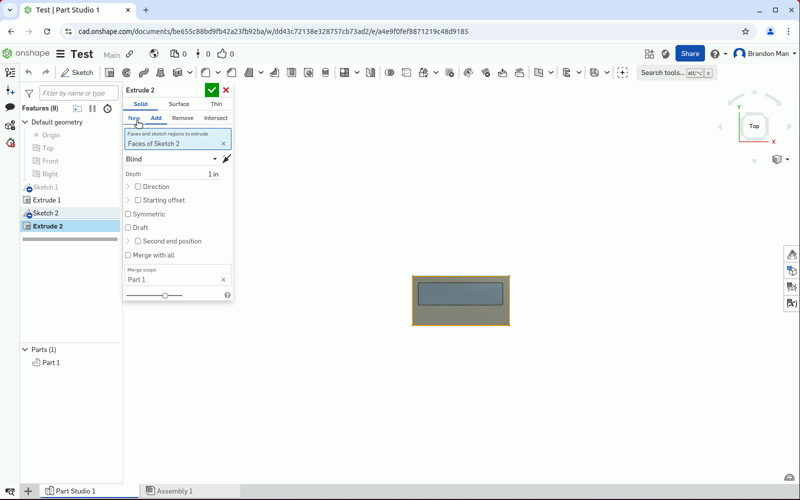
click(137, 120)
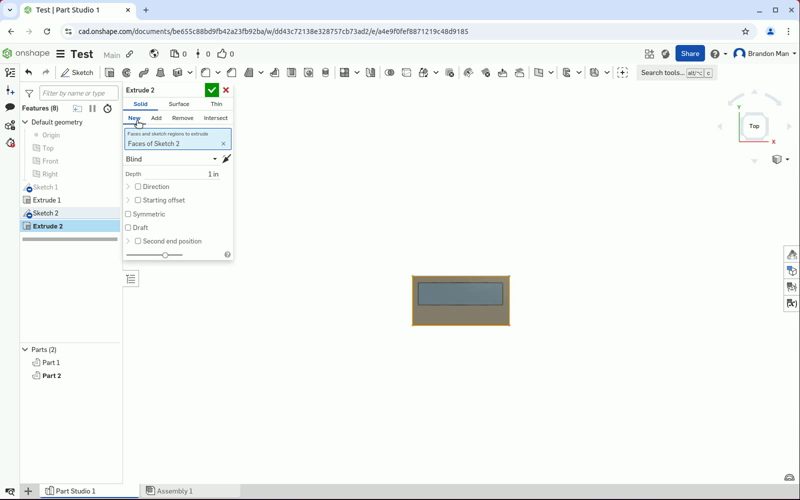
key(tab, 4)
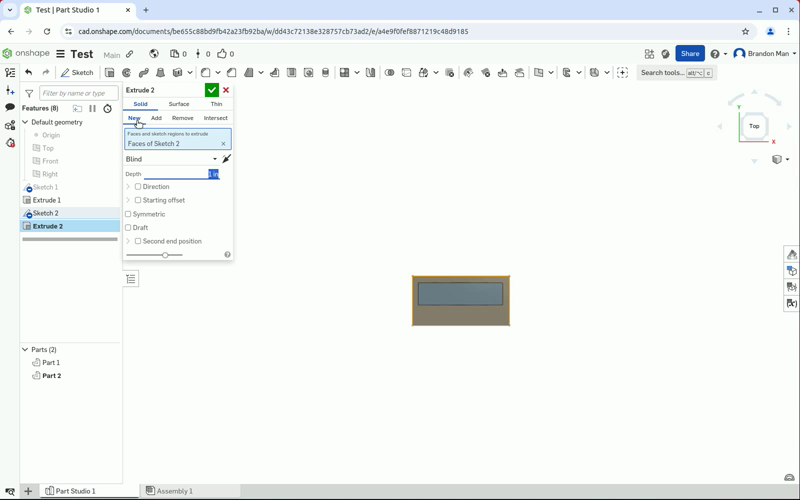
text(-1.926)
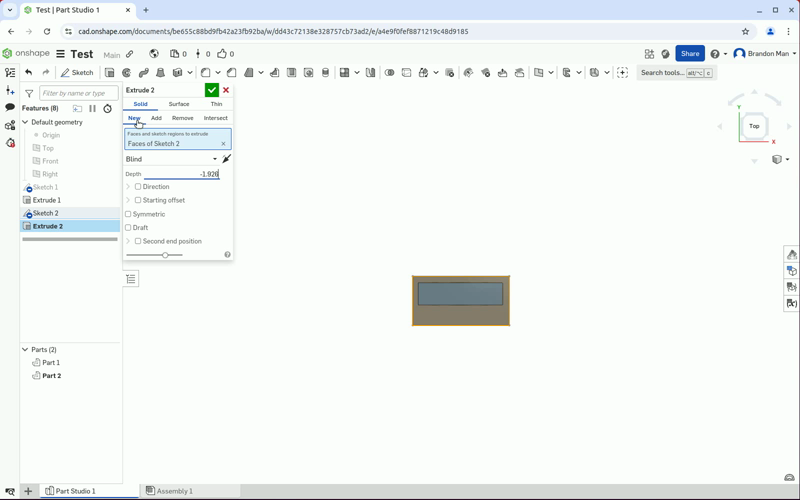
key(enter)
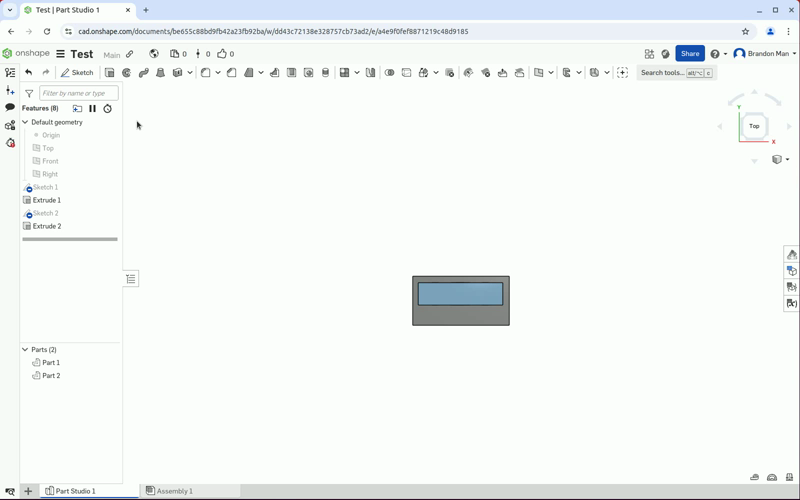
key(shift+h)
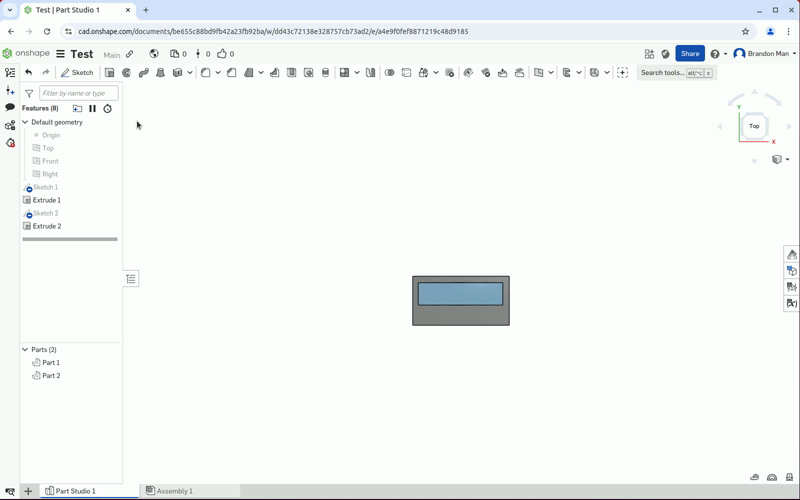
key(shift+h)
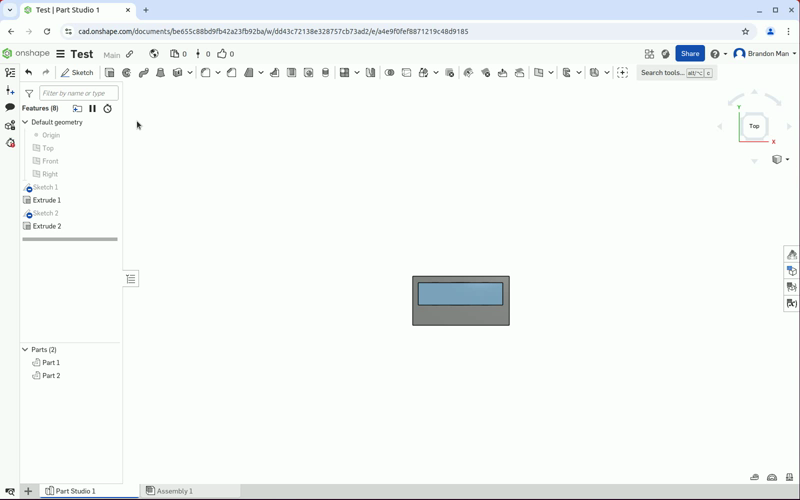
mouse_move(73, 189)
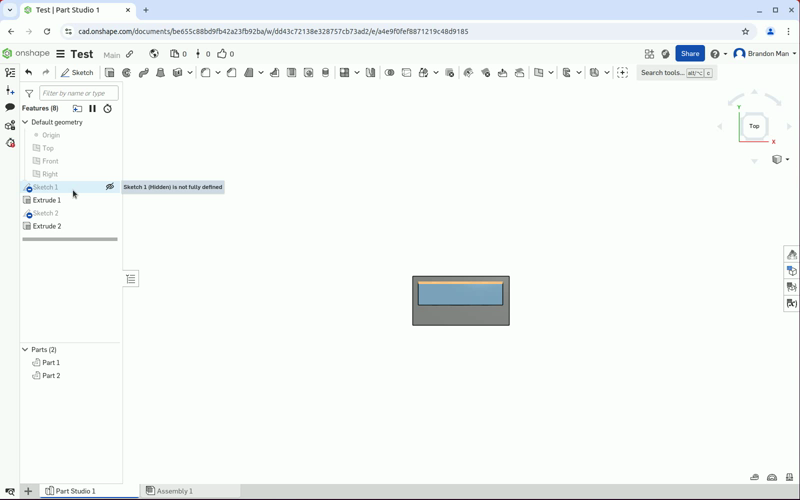
click(73, 189)
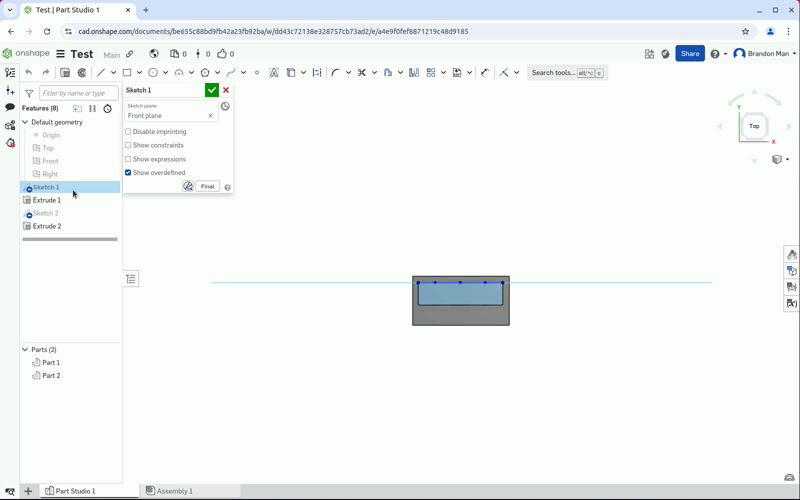
mouse_move(229, 92)
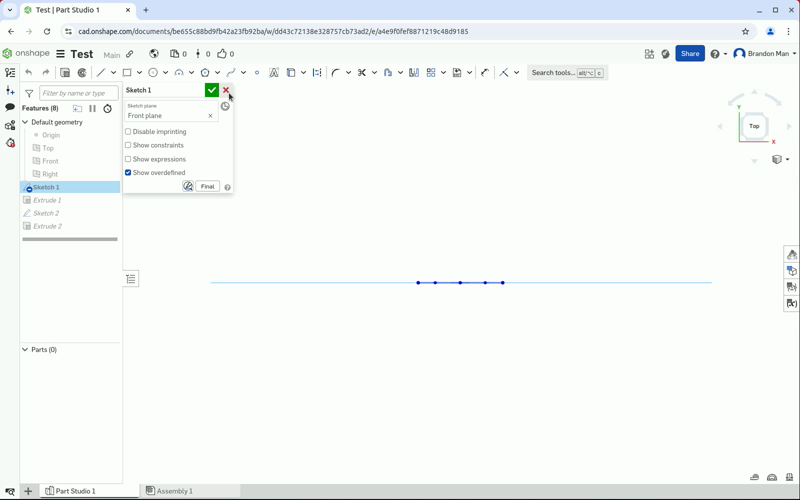
click(229, 92)
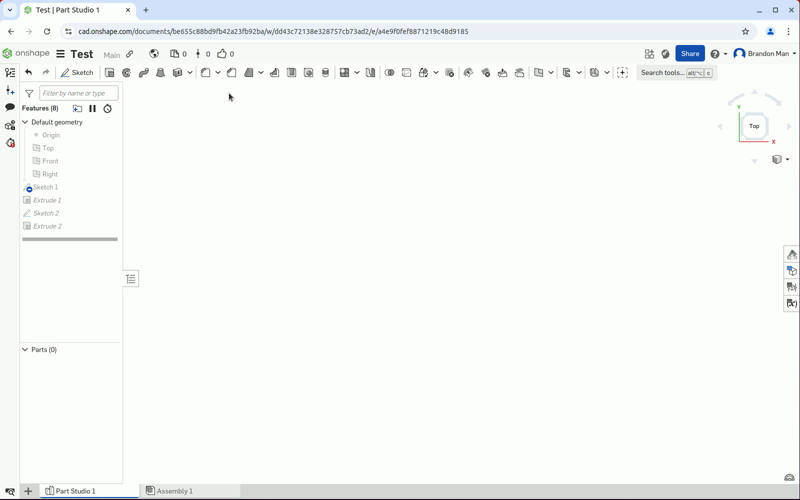
mouse_move(73, 352)
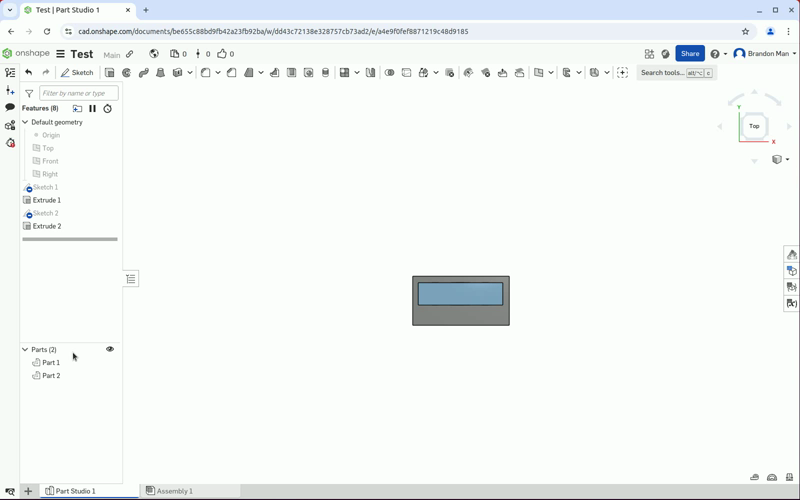
key(y)
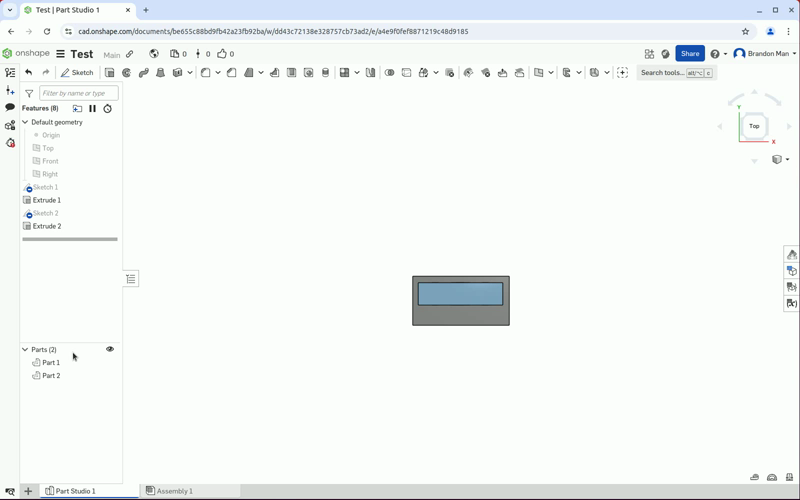
key(shift+p)
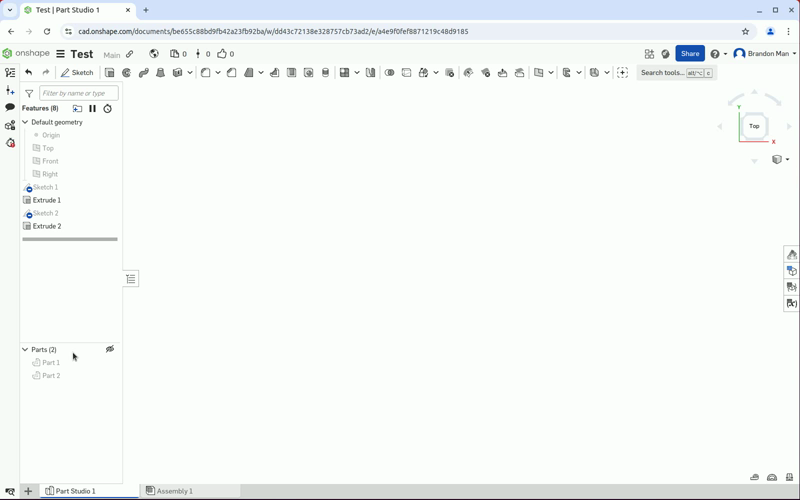
key(space)
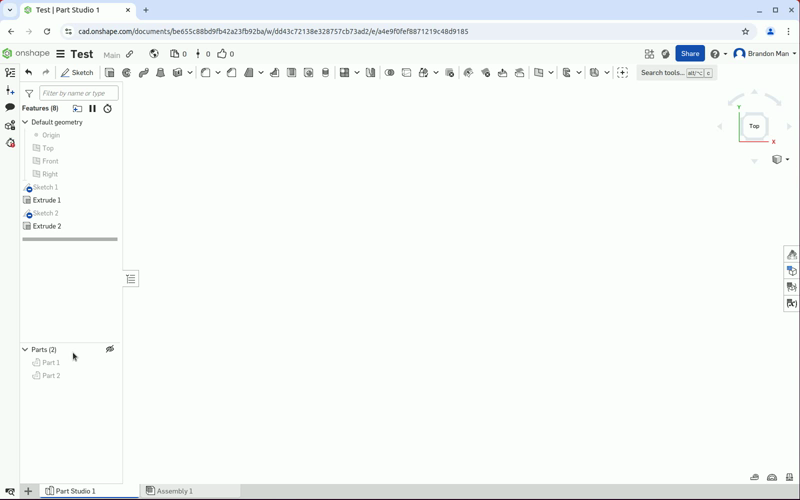
key_down(shift)
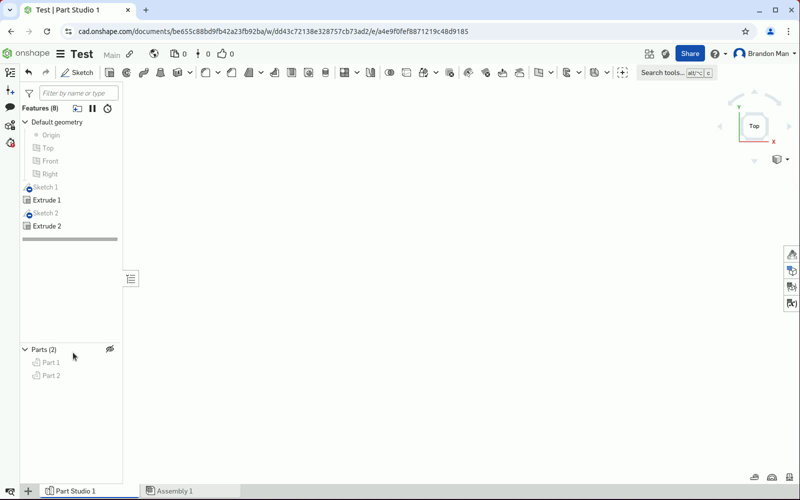
key(up)
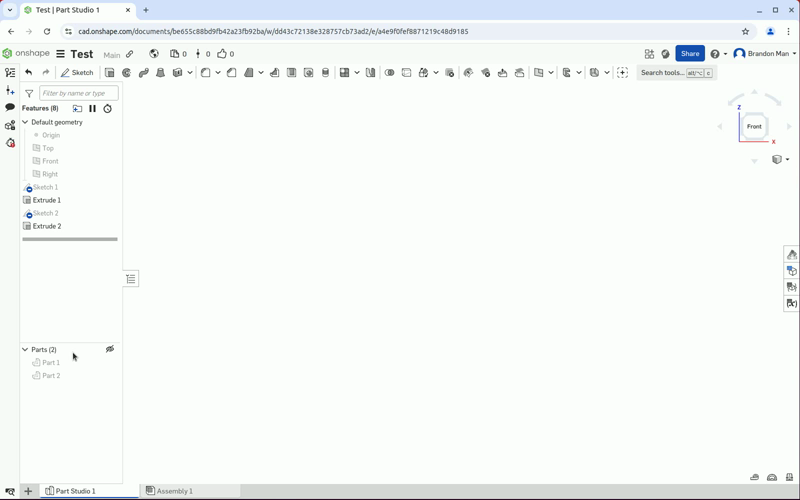
key_up(shift)
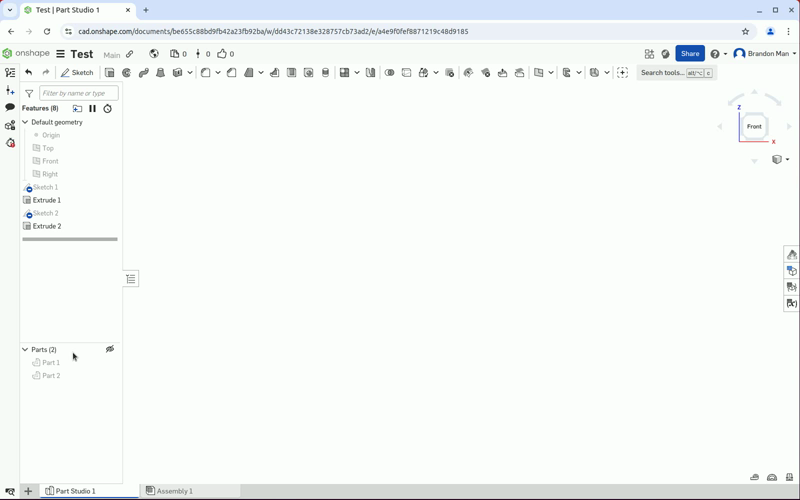
key(space)
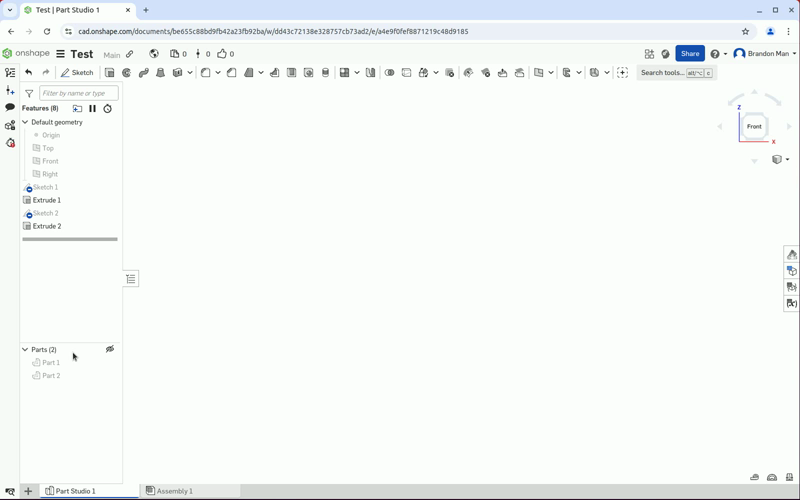
key_down(shift)
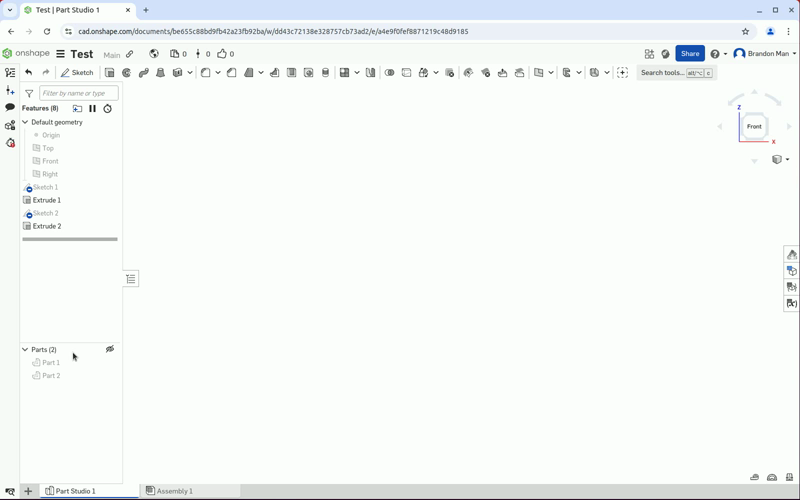
key(left)
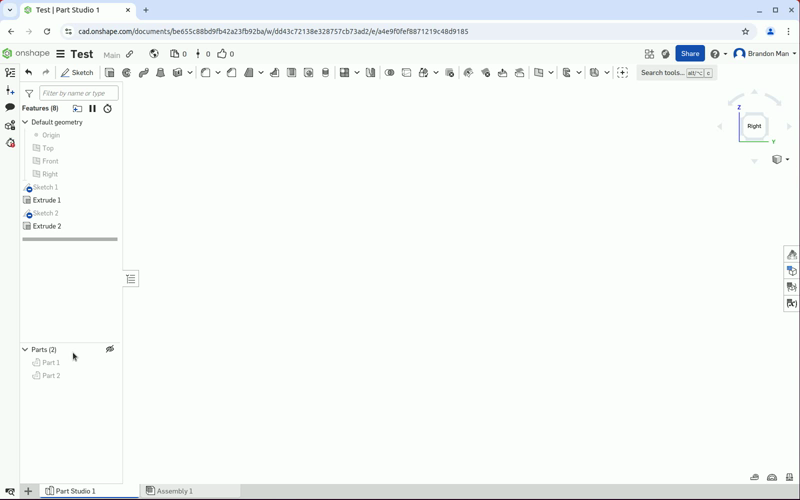
key_up(shift)
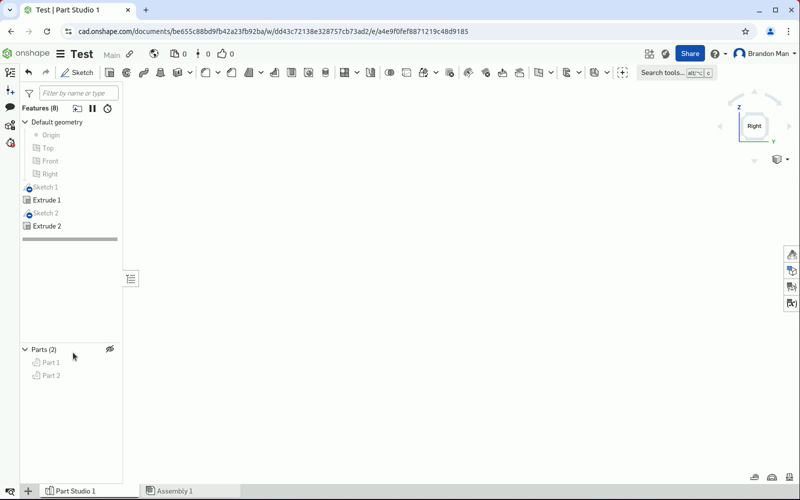
mouse_move(73, 352)
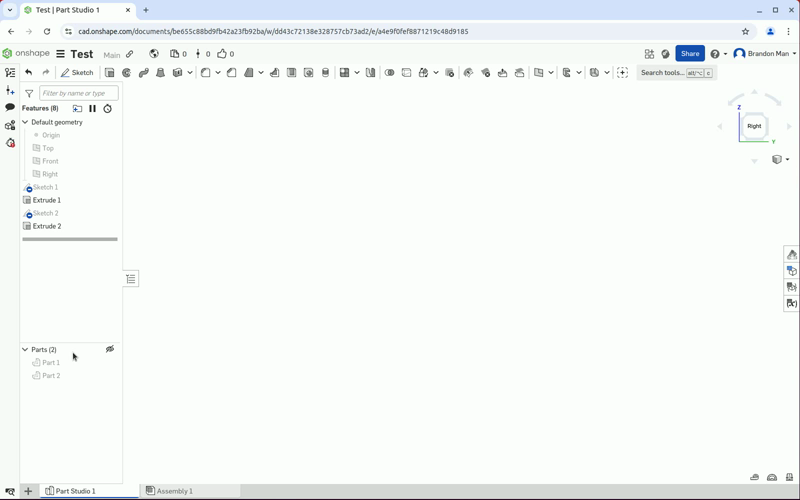
key(shift+y)
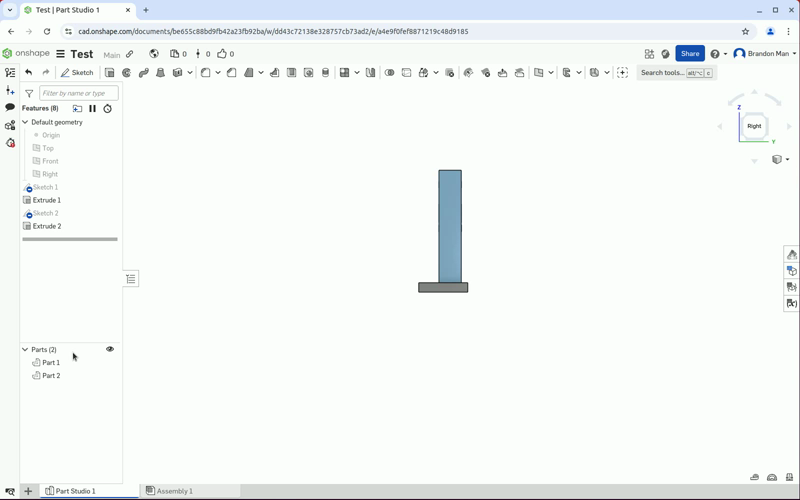
mouse_move(541, 75)
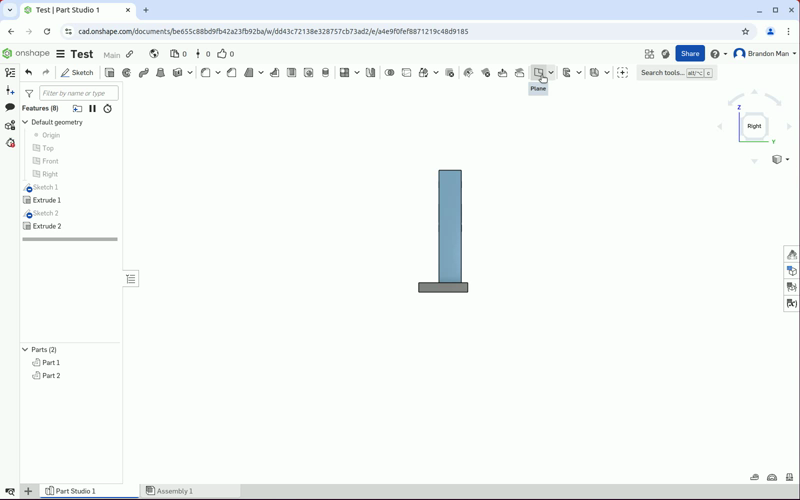
click(541, 75)
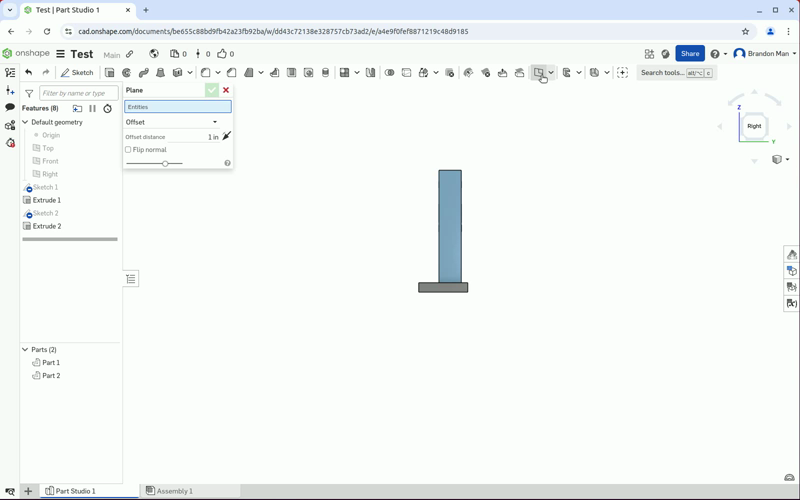
mouse_move(73, 176)
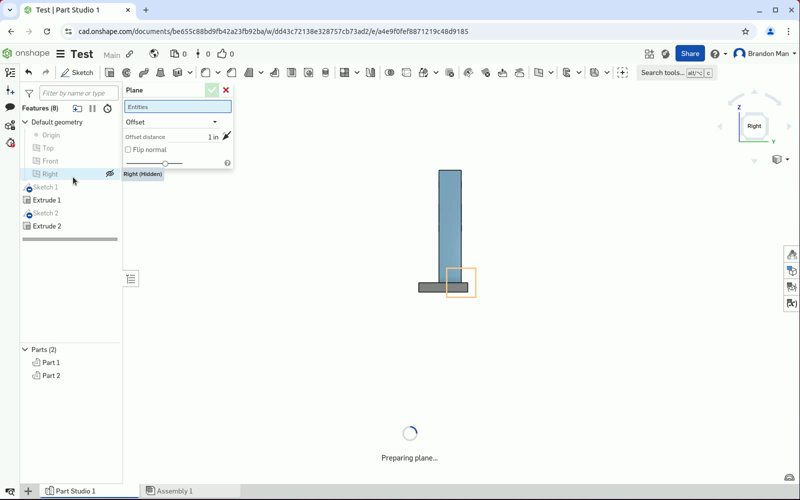
click(73, 176)
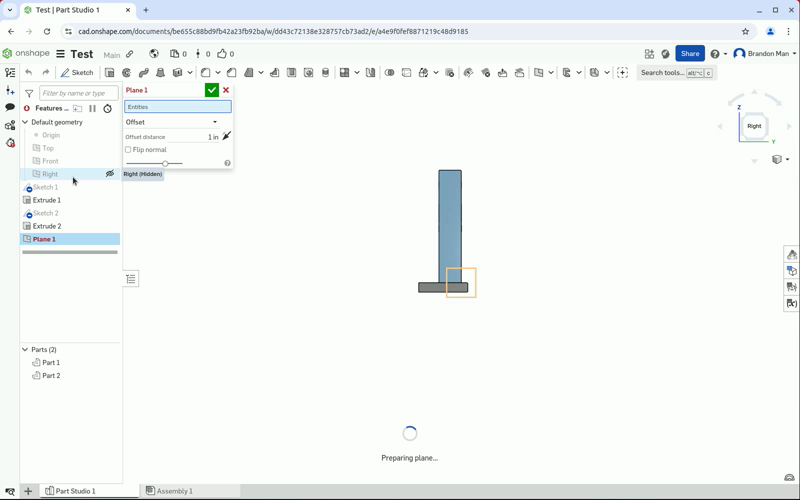
key(tab, 2)
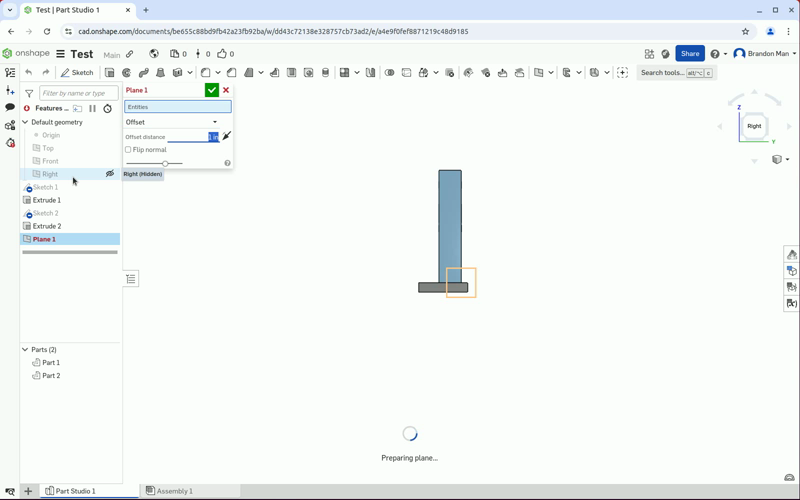
text(8.658)
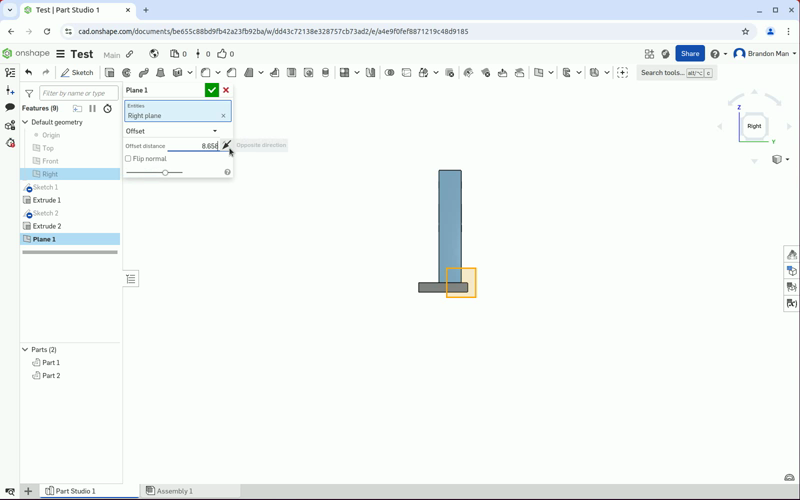
mouse_move(229, 147)
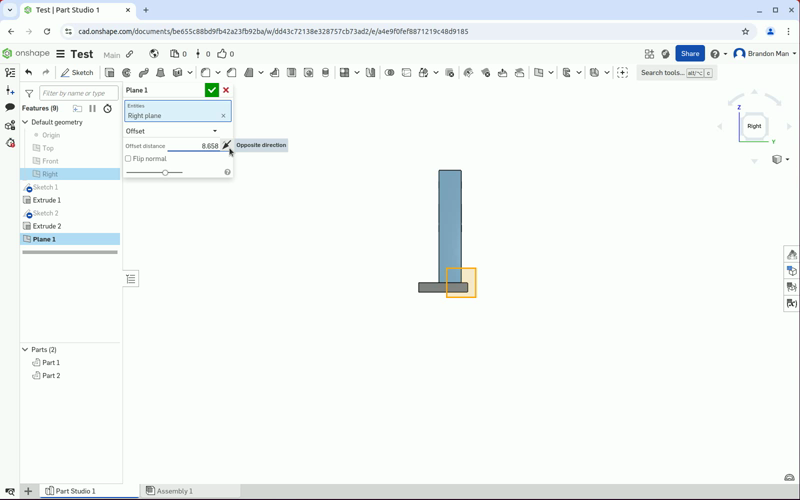
click(229, 147)
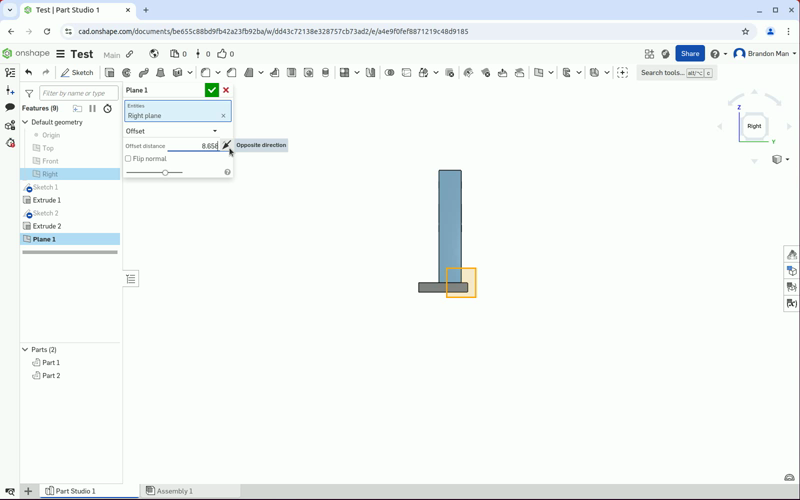
key(enter, 2)
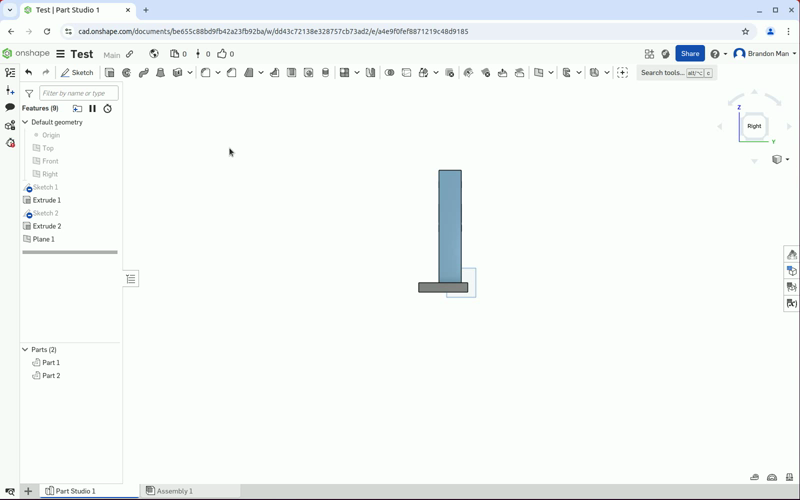
key(shift+s)
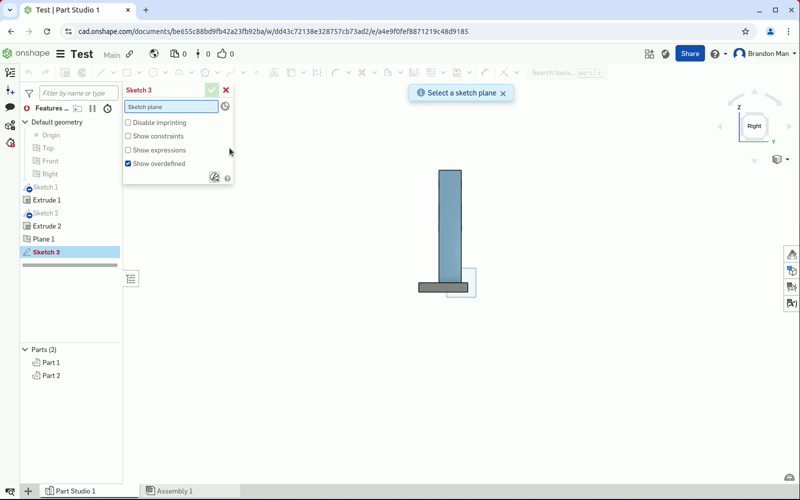
mouse_move(73, 241)
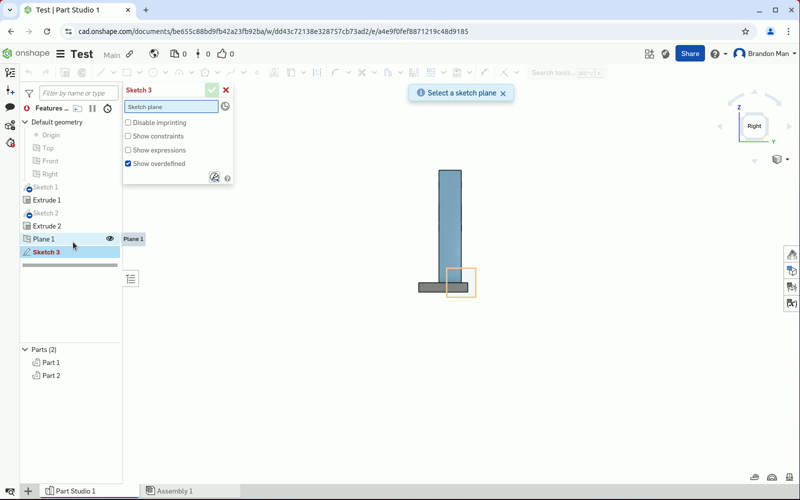
click(73, 241)
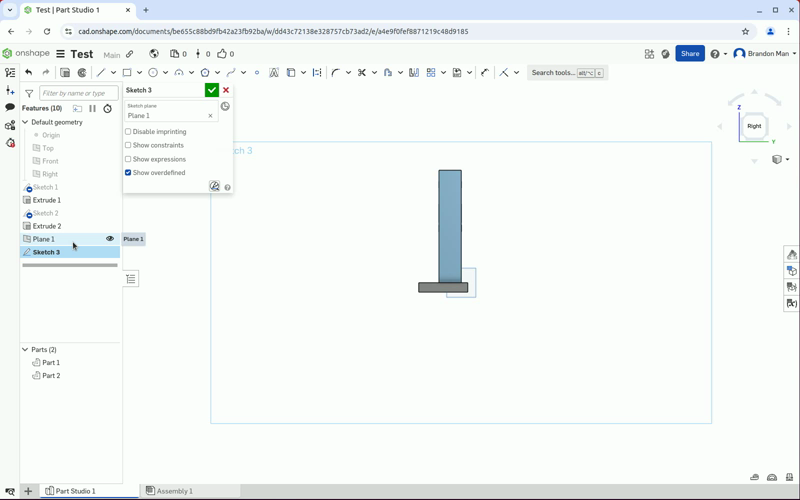
mouse_move(73, 352)
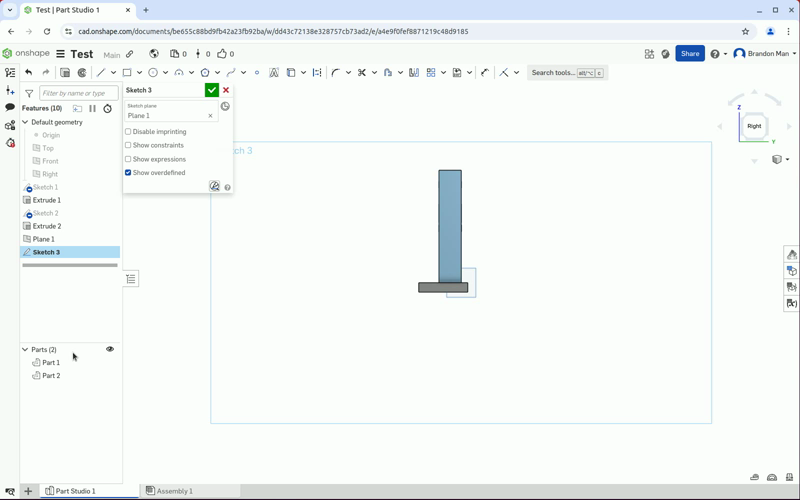
key(y)
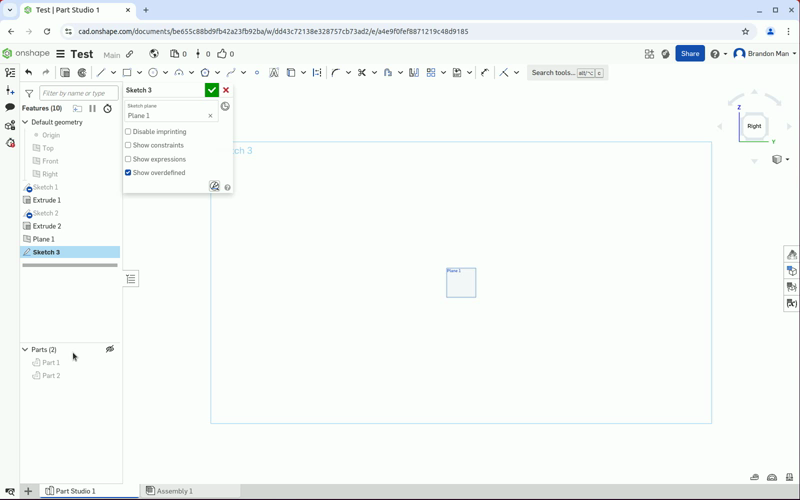
key(l)
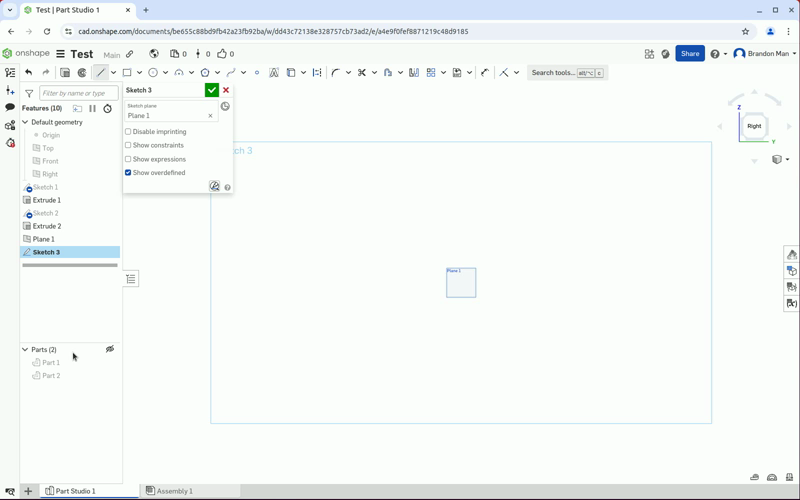
key_down(shift)
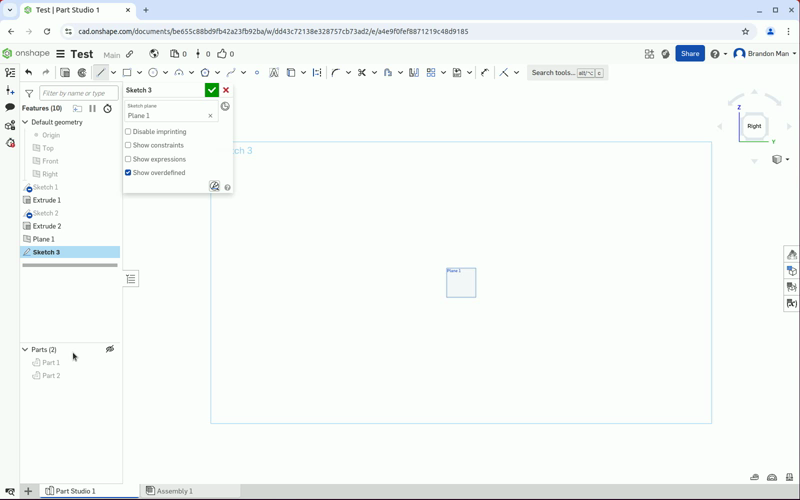
mouse_move(446, 260)
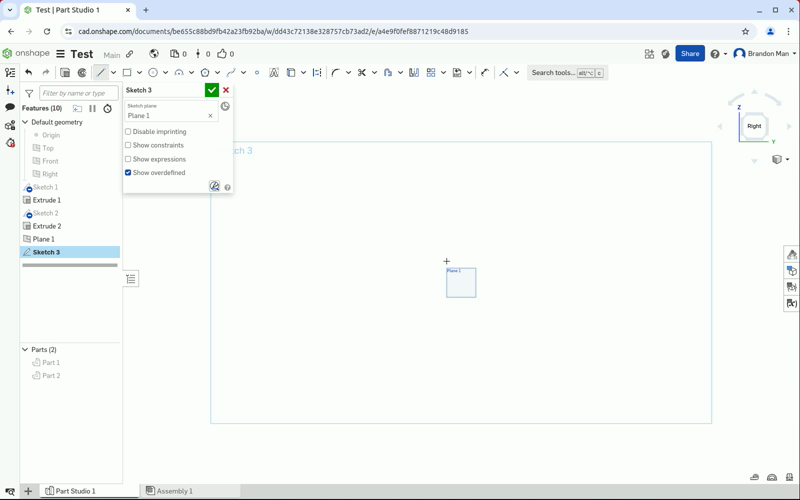
click(446, 260)
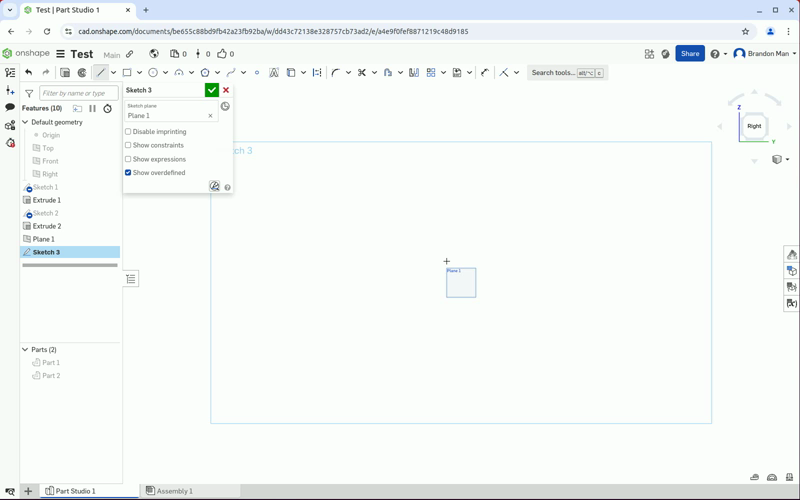
key_up(shift)
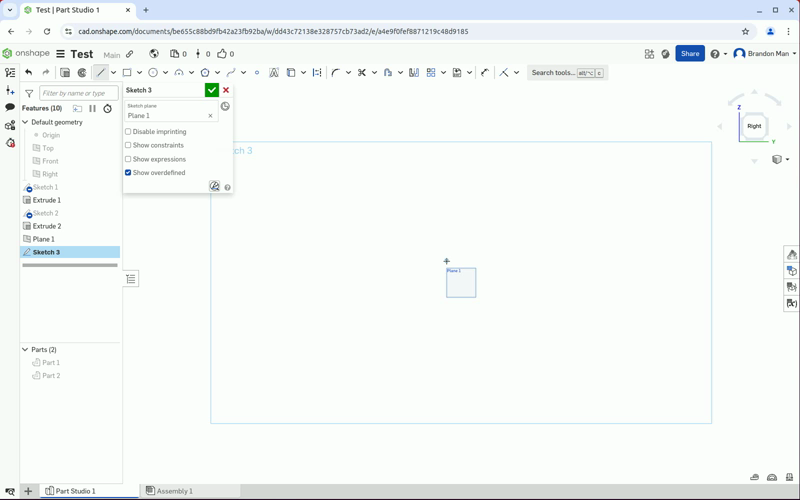
key_down(shift)
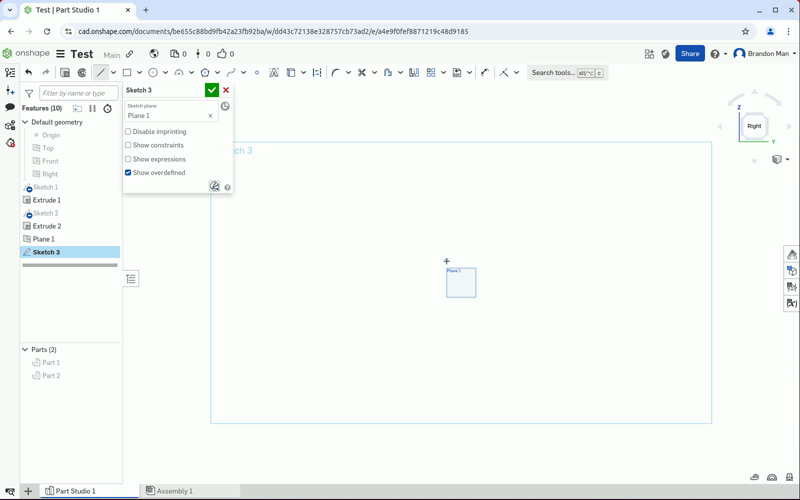
mouse_move(476, 260)
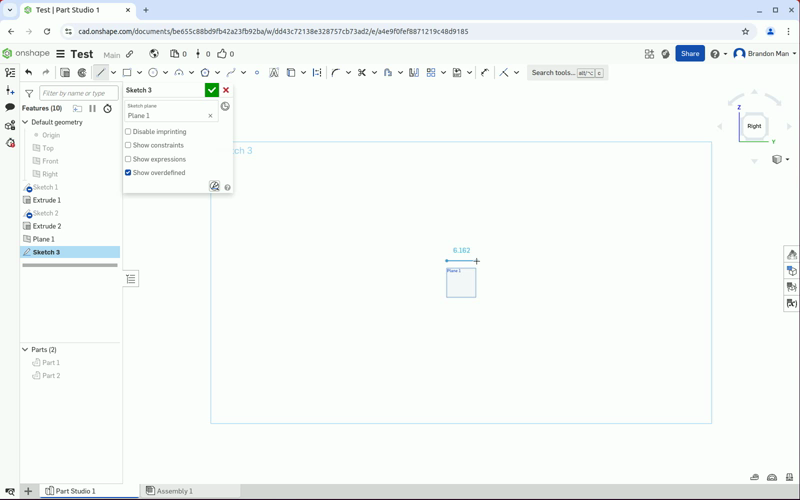
mouse_move(462, 283)
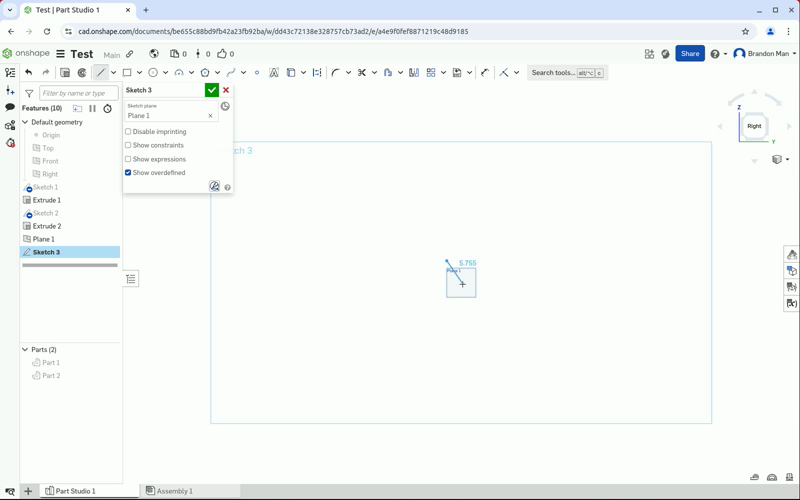
click(462, 283)
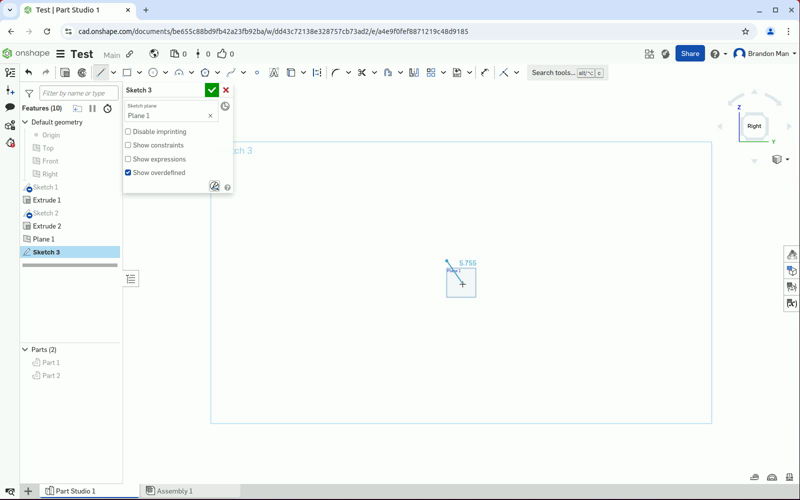
key_up(shift)
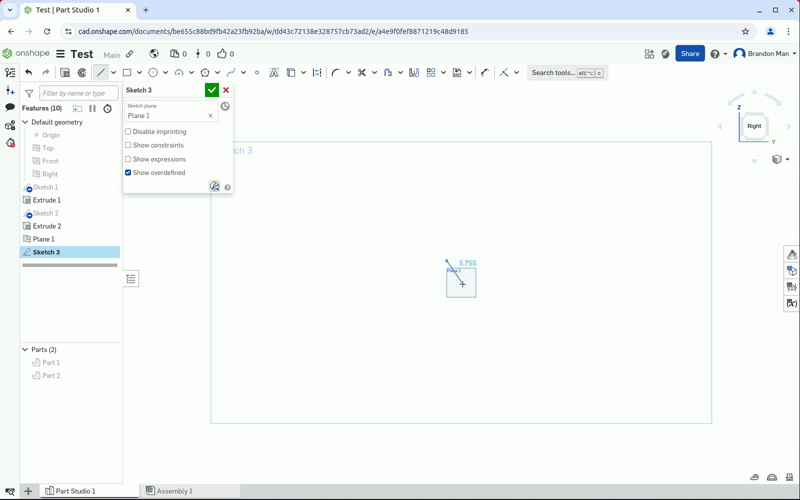
key_down(shift)
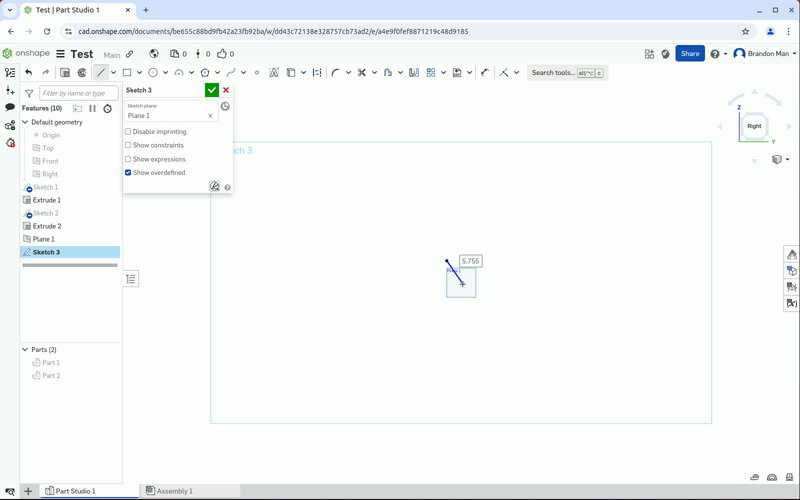
mouse_move(492, 283)
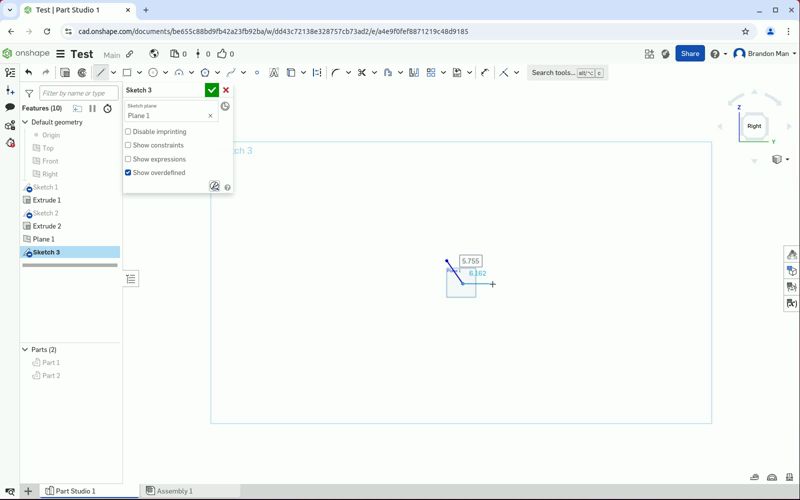
mouse_move(467, 283)
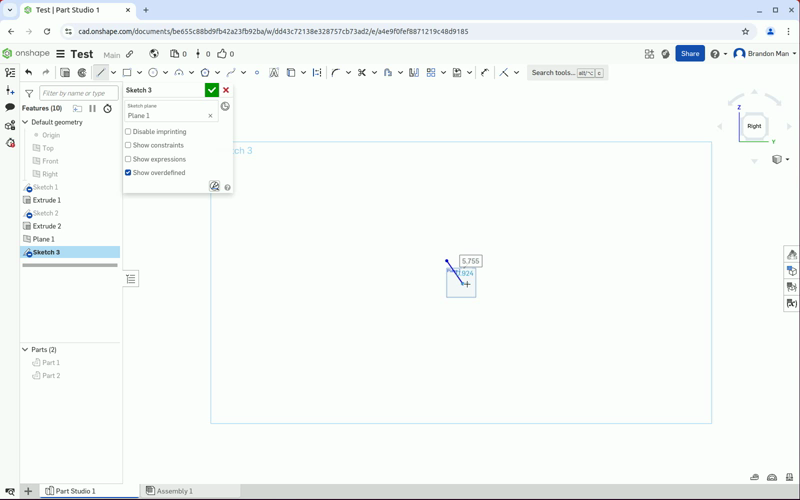
scroll(6)
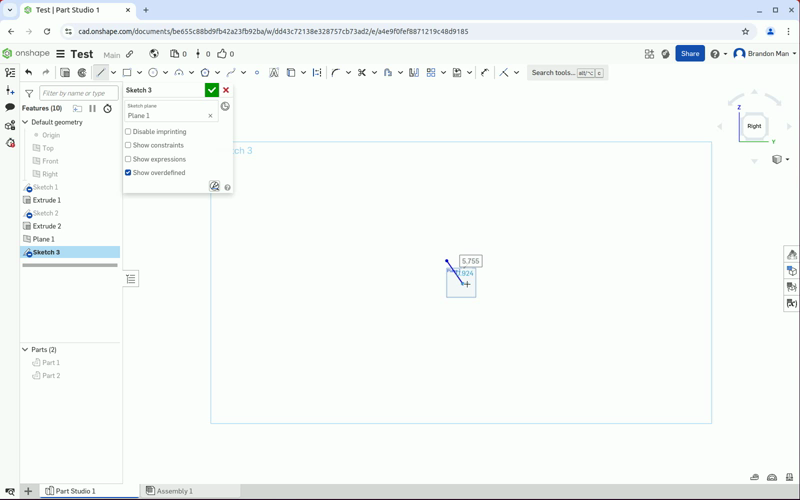
scroll(6)
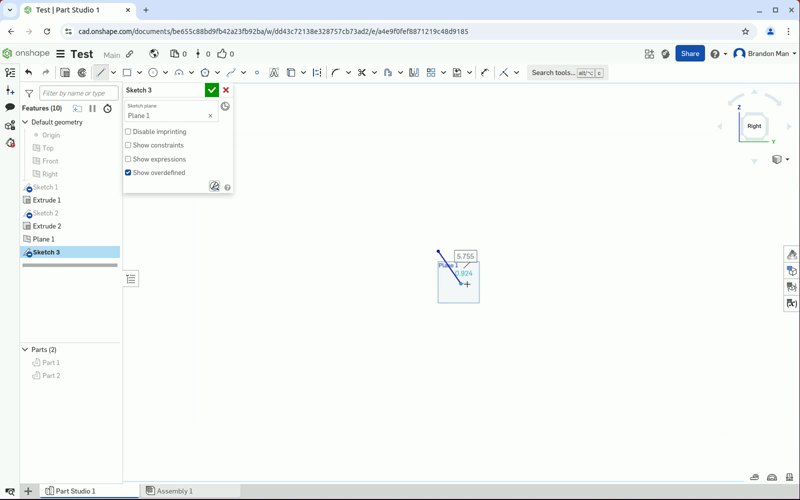
scroll(6)
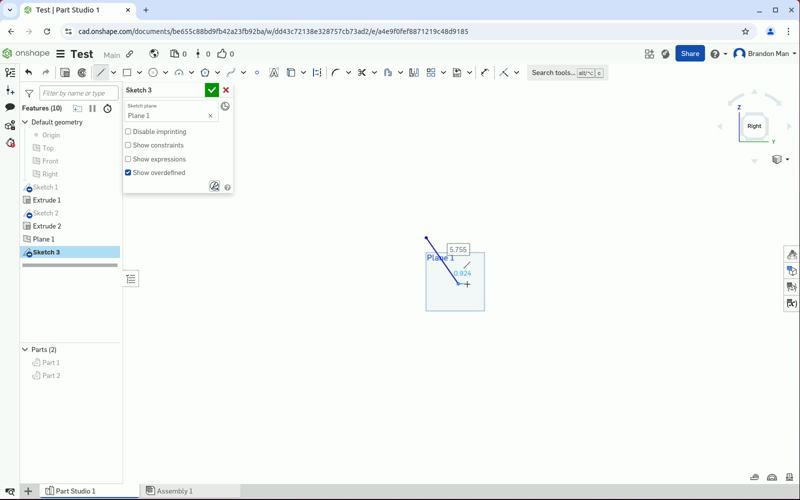
scroll(6)
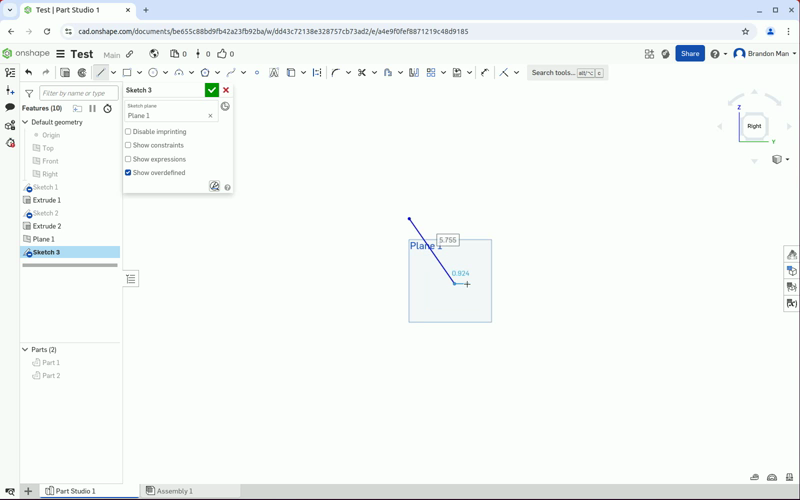
scroll(6)
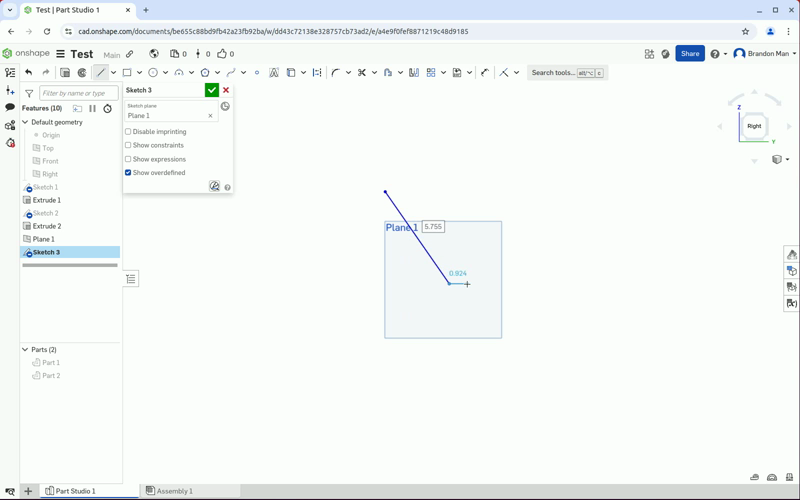
scroll(6)
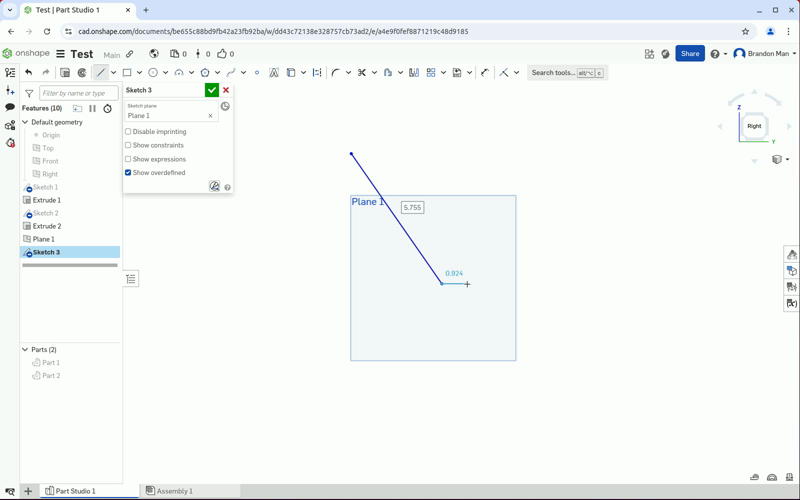
scroll(6)
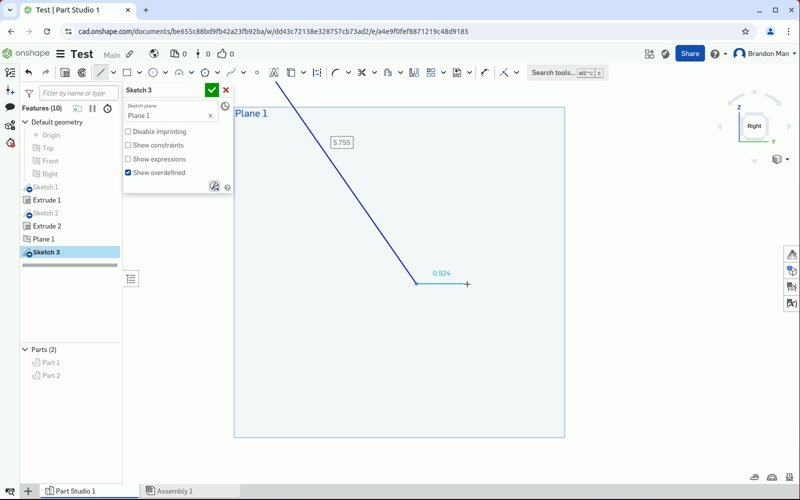
click(467, 283)
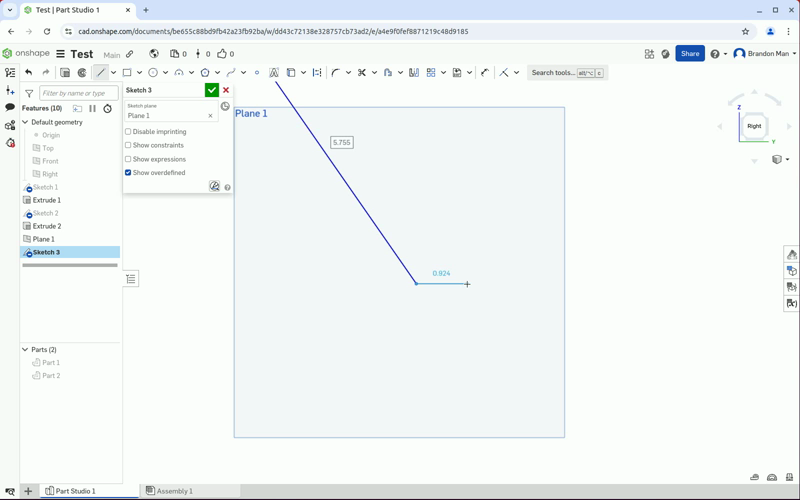
scroll(-6)
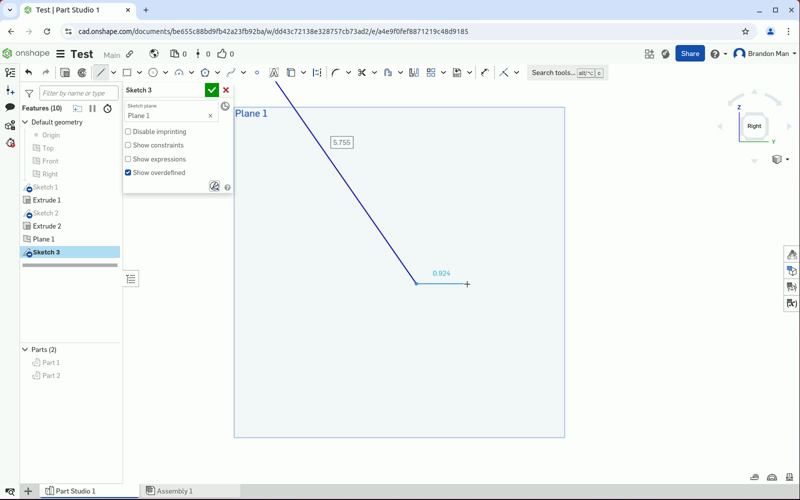
scroll(-6)
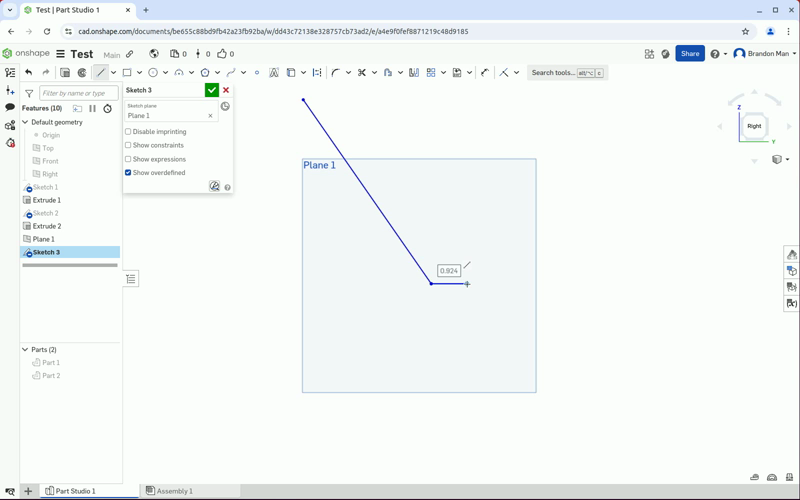
scroll(-6)
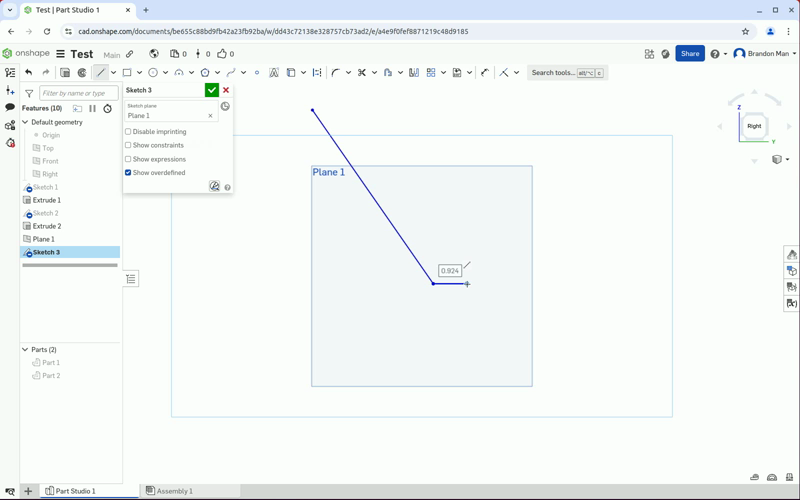
scroll(-6)
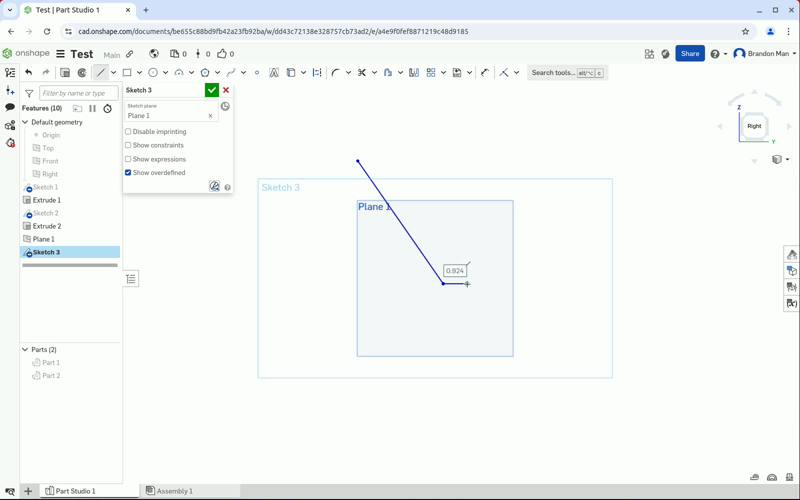
scroll(-6)
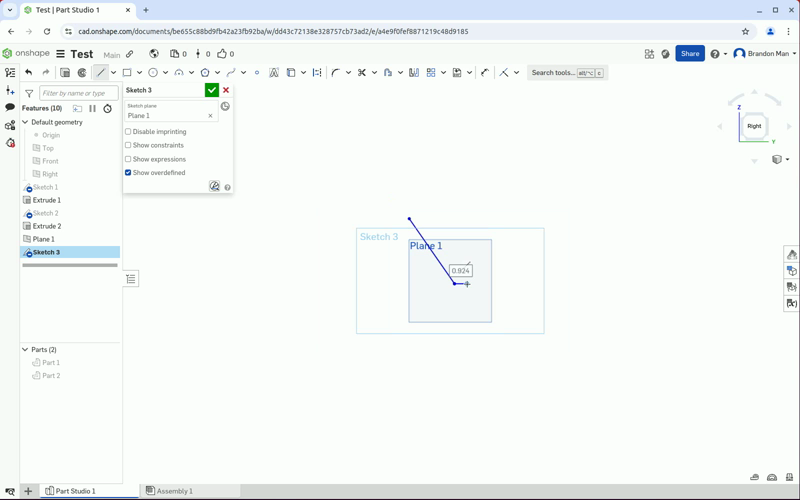
scroll(-6)
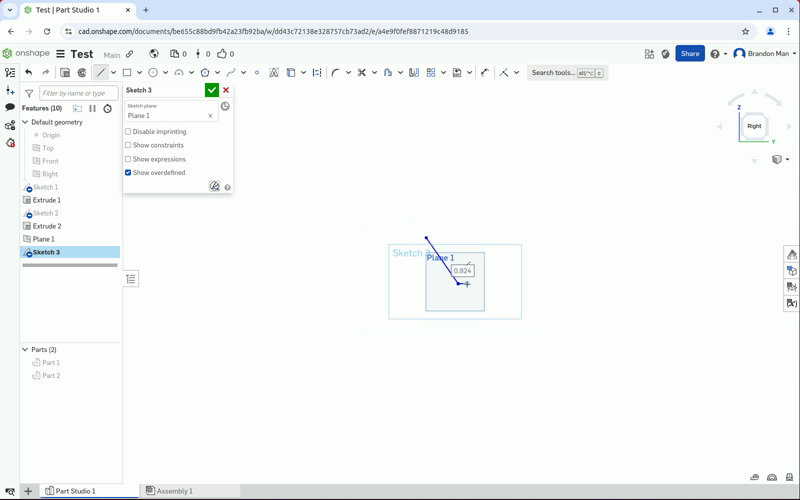
scroll(-6)
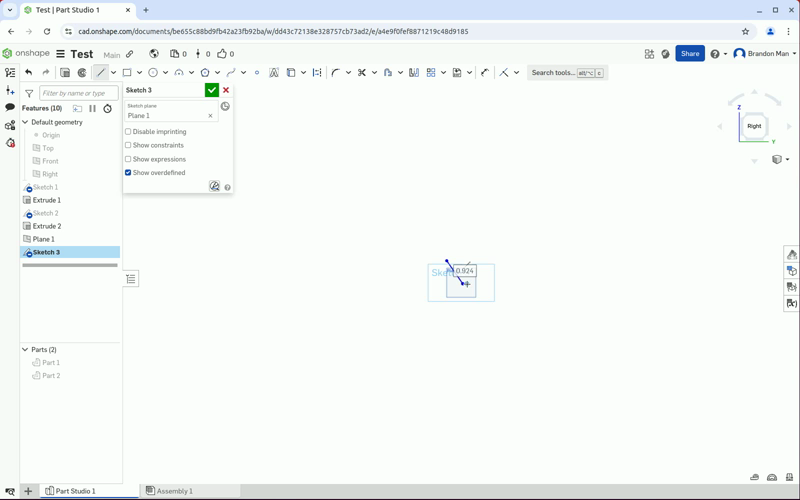
key_up(shift)
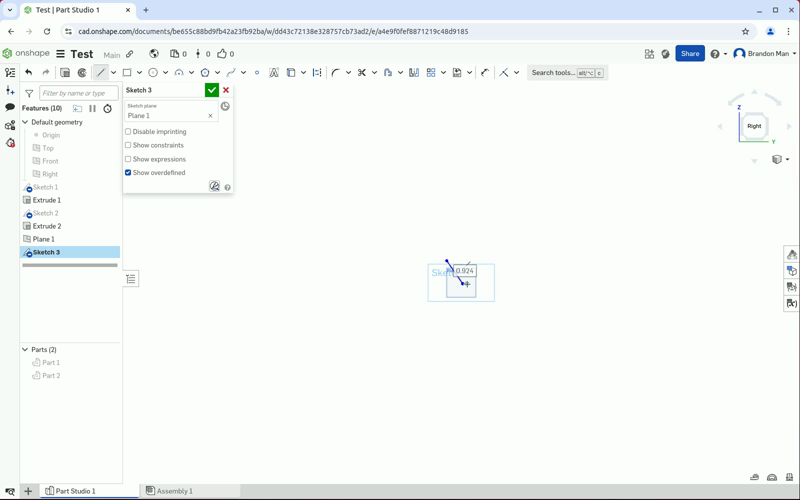
key_down(shift)
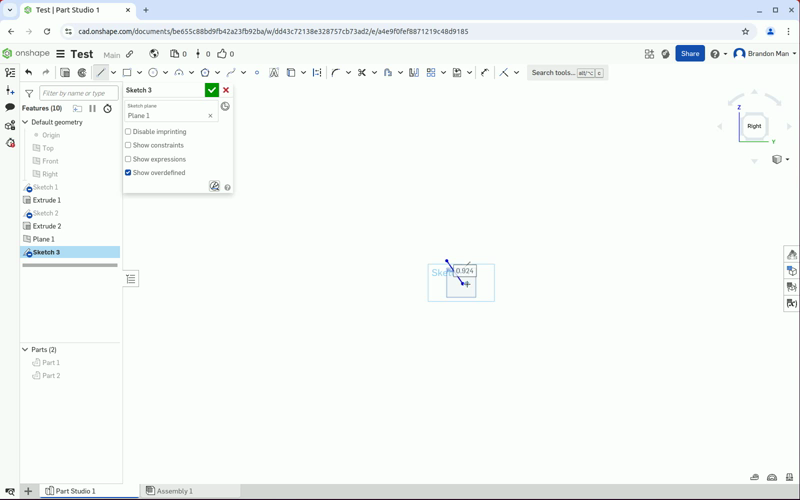
mouse_move(497, 283)
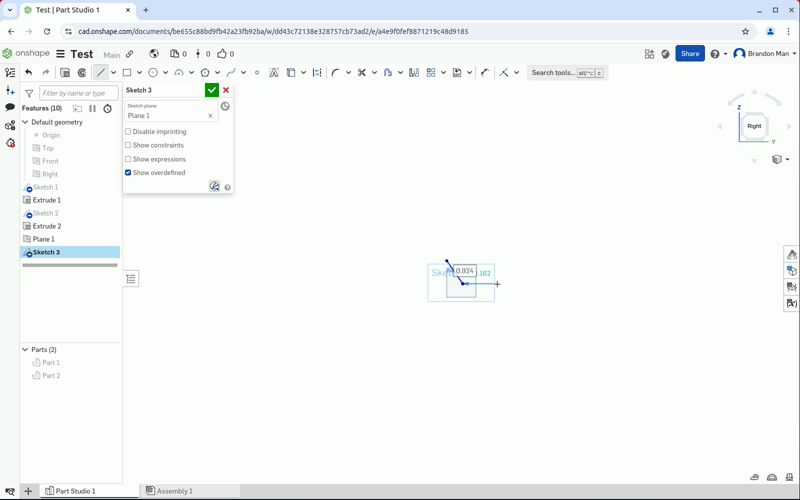
mouse_move(446, 253)
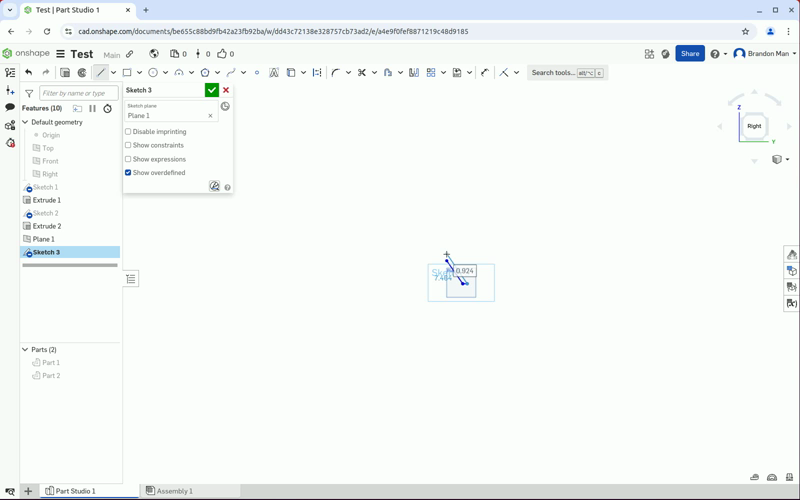
click(446, 253)
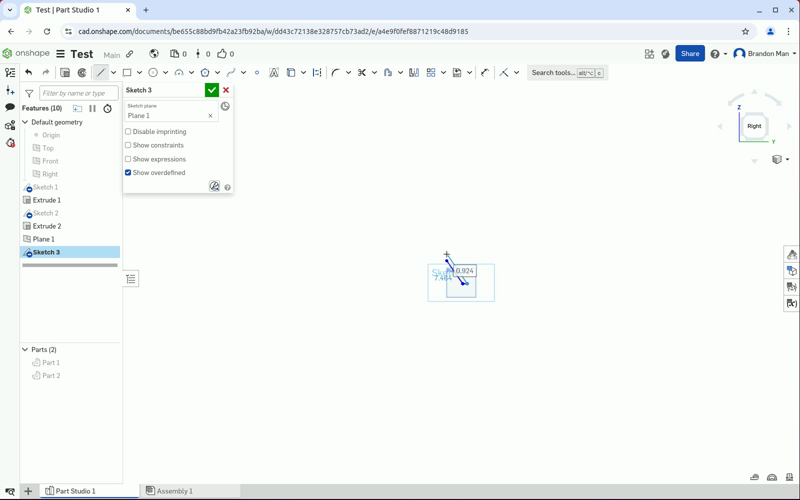
key_up(shift)
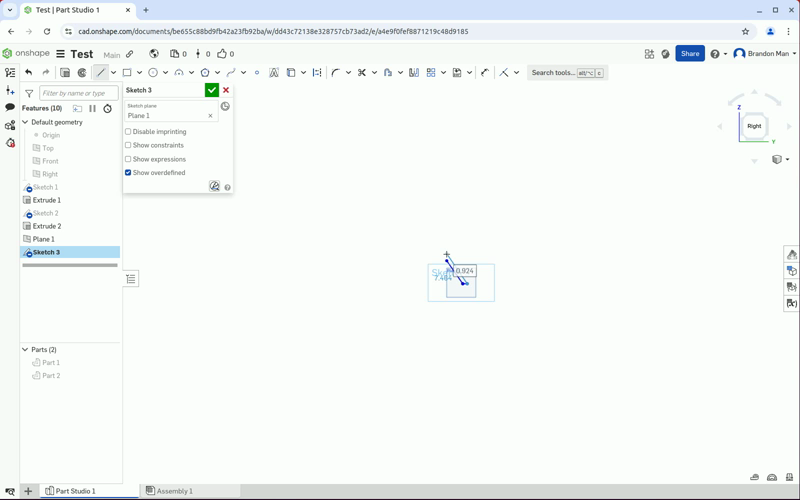
mouse_move(476, 253)
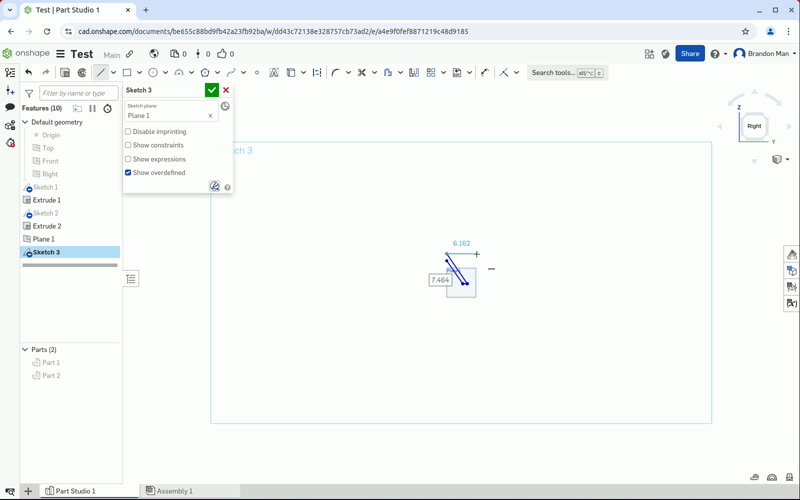
key_down(shift)
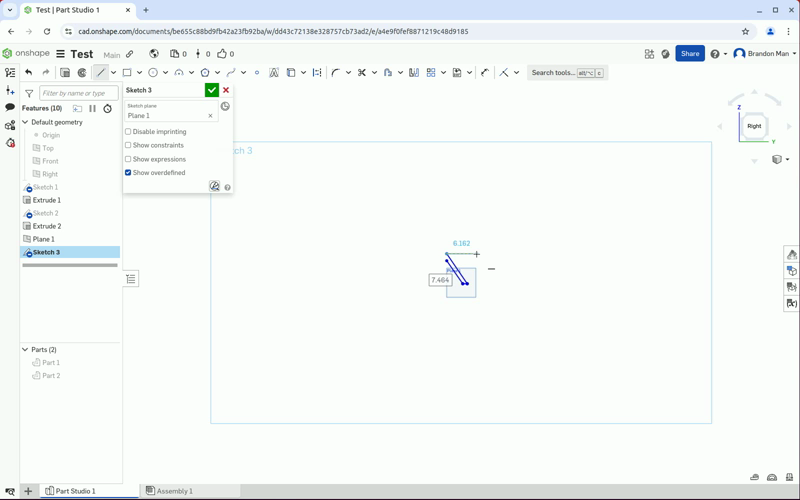
mouse_move(446, 260)
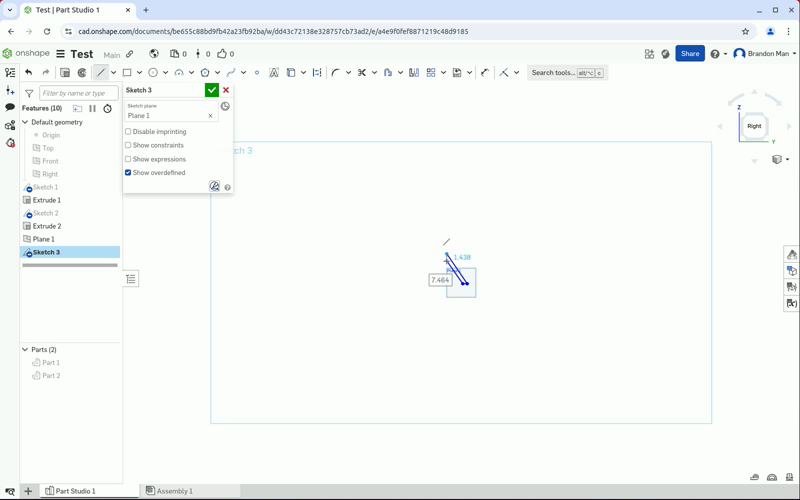
scroll(6)
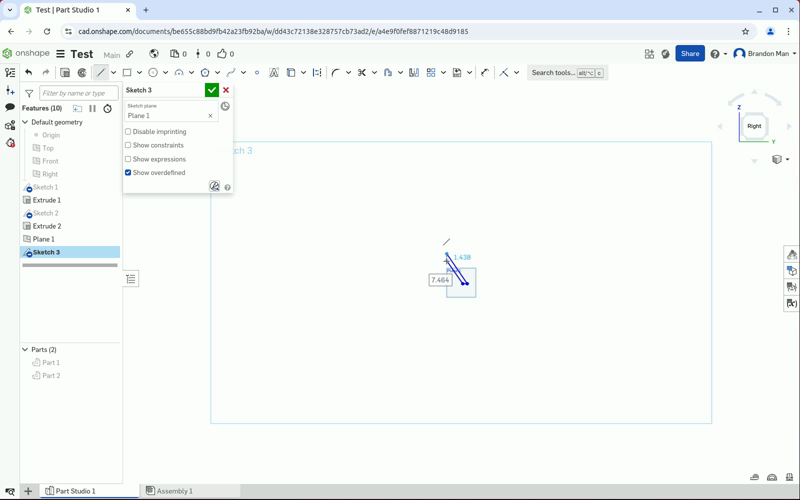
scroll(6)
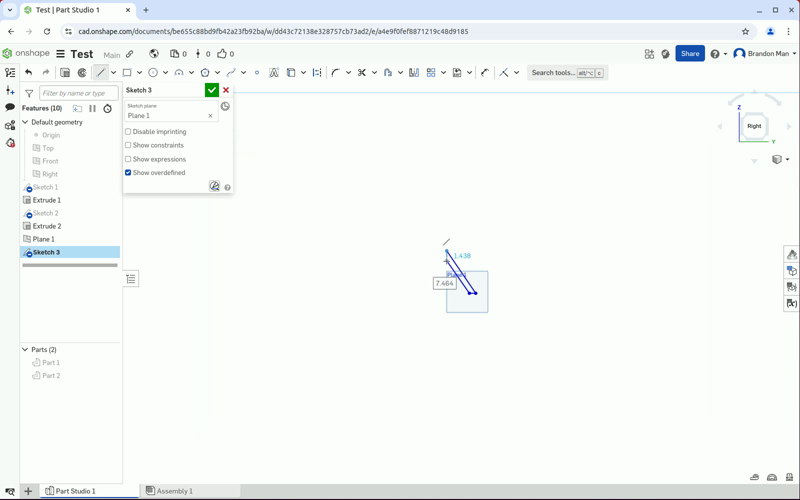
scroll(6)
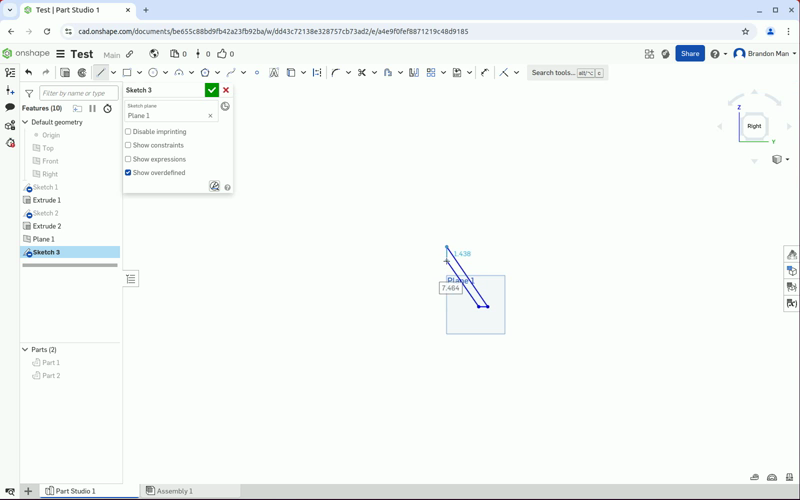
scroll(6)
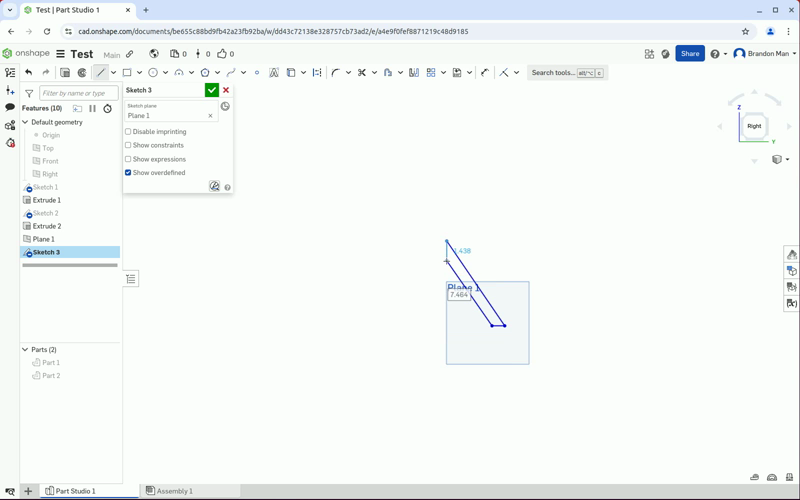
scroll(6)
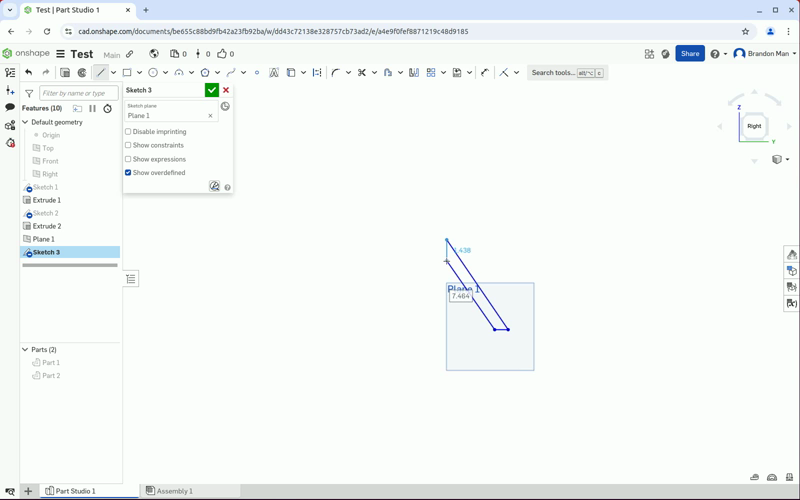
scroll(6)
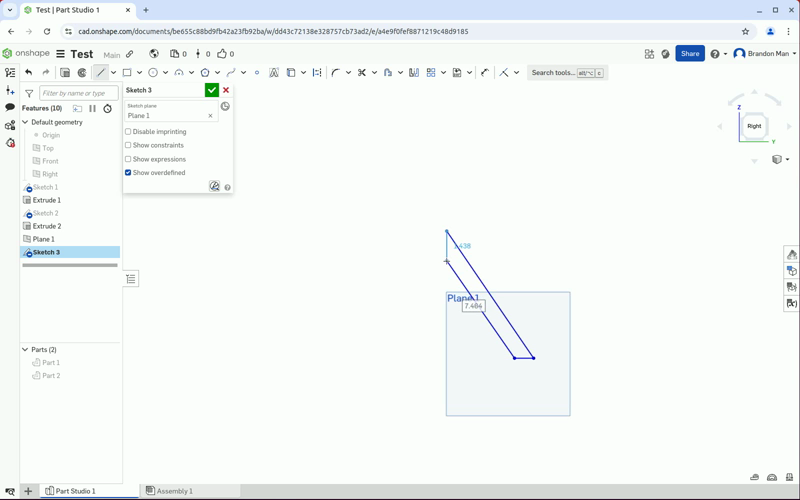
scroll(6)
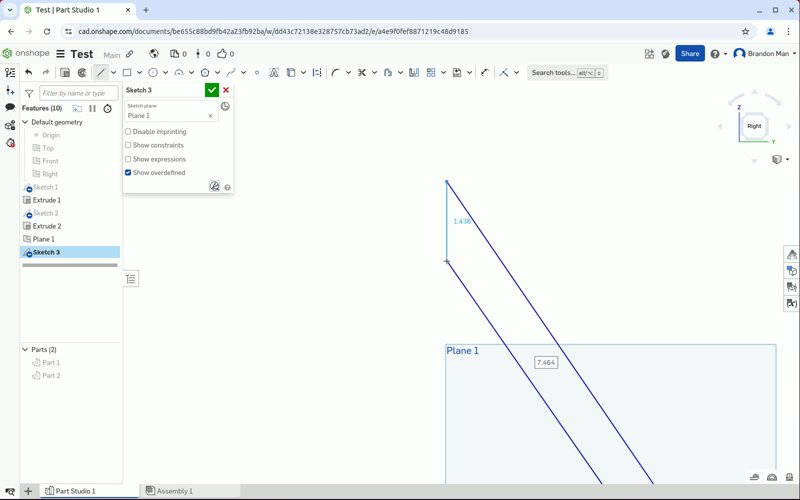
key_up(shift)
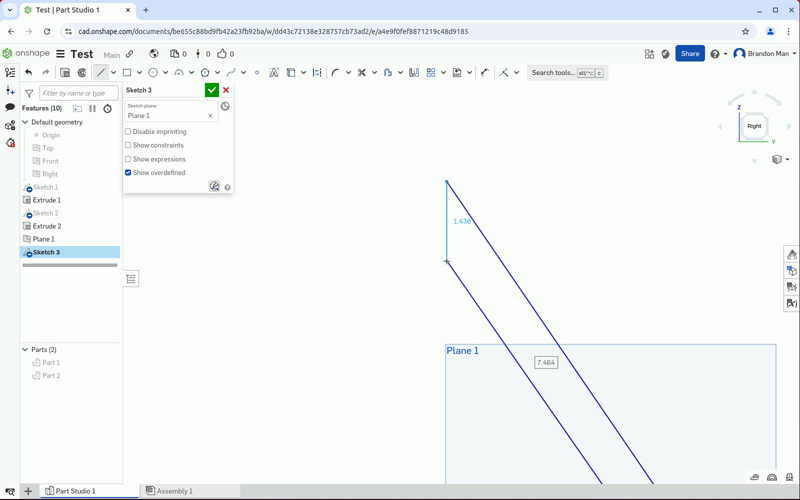
click(446, 260)
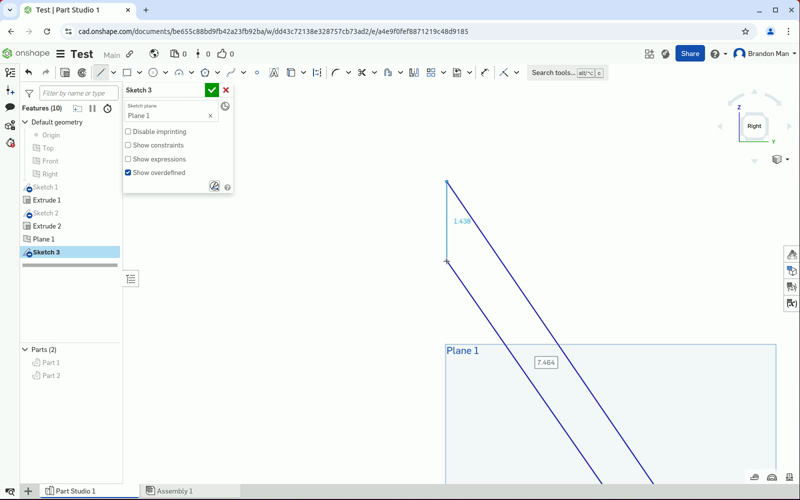
scroll(-6)
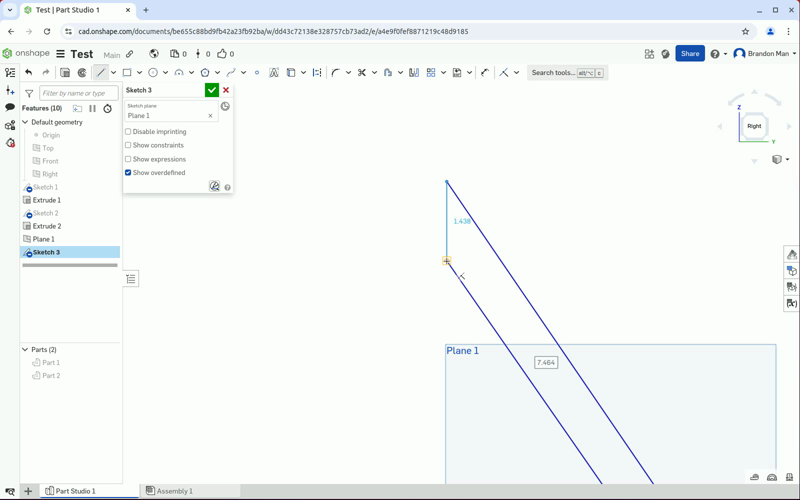
scroll(-6)
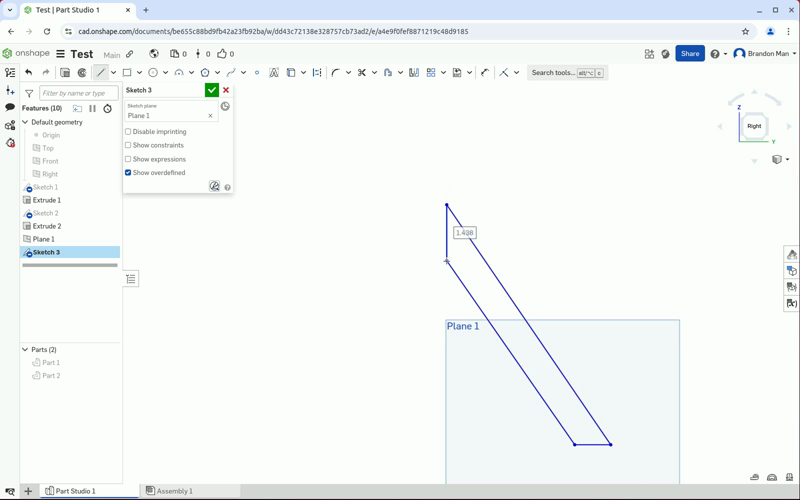
scroll(-6)
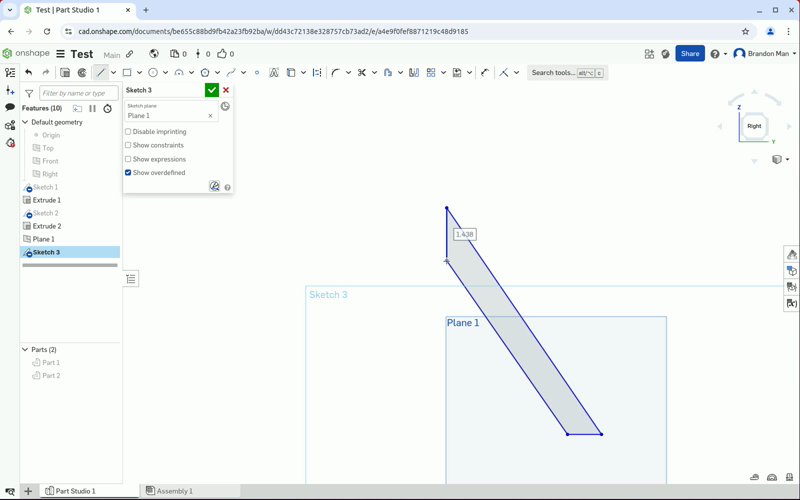
scroll(-6)
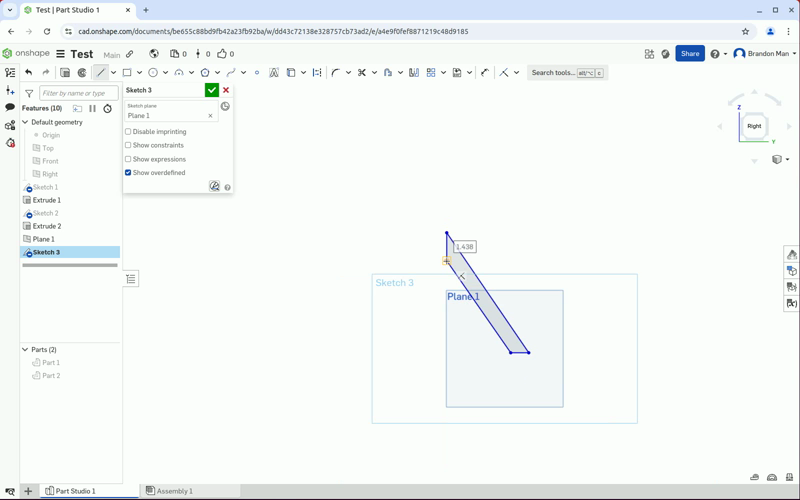
scroll(-6)
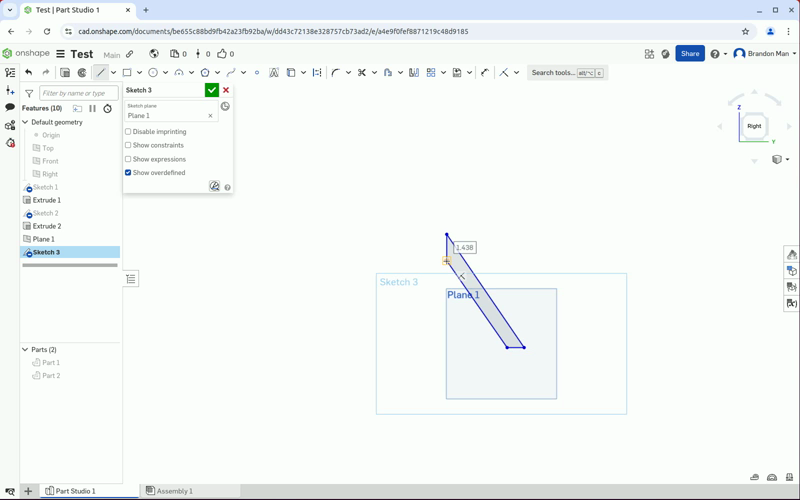
scroll(-6)
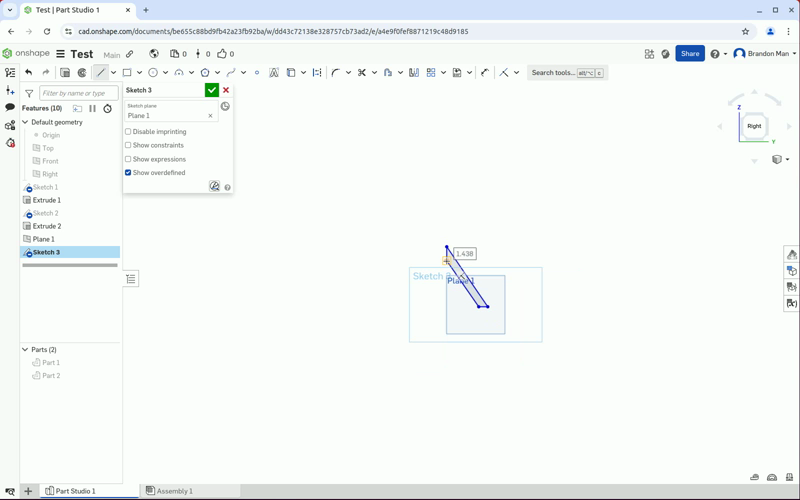
scroll(-6)
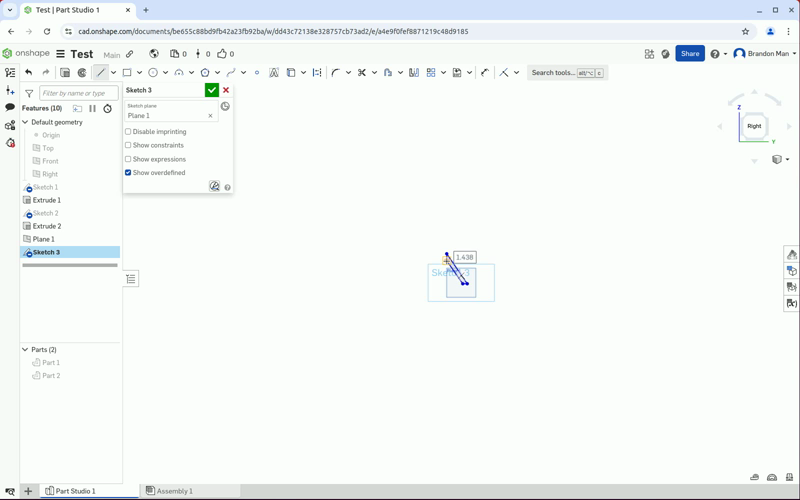
key(esc)
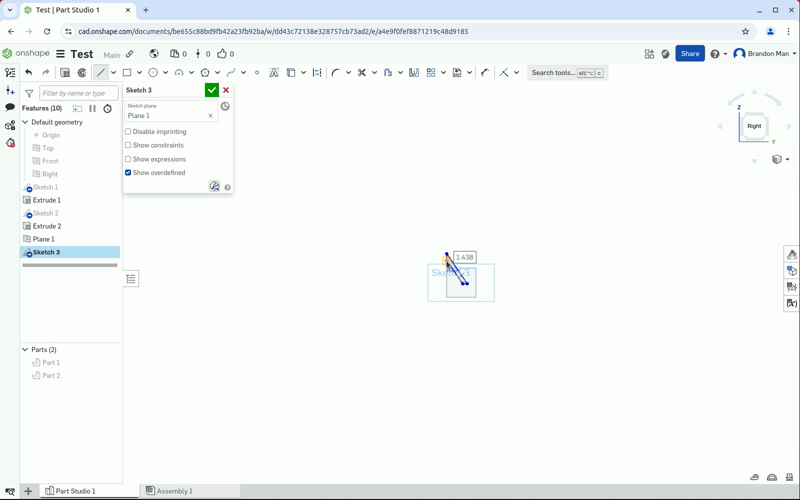
mouse_move(449, 264)
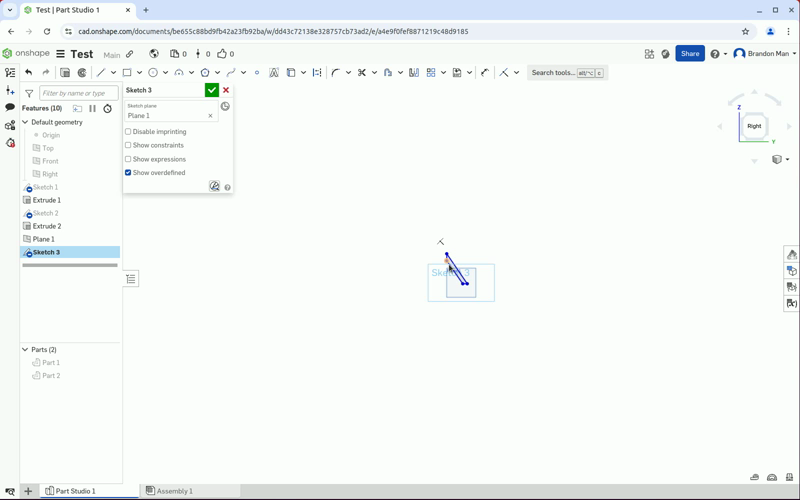
scroll(6)
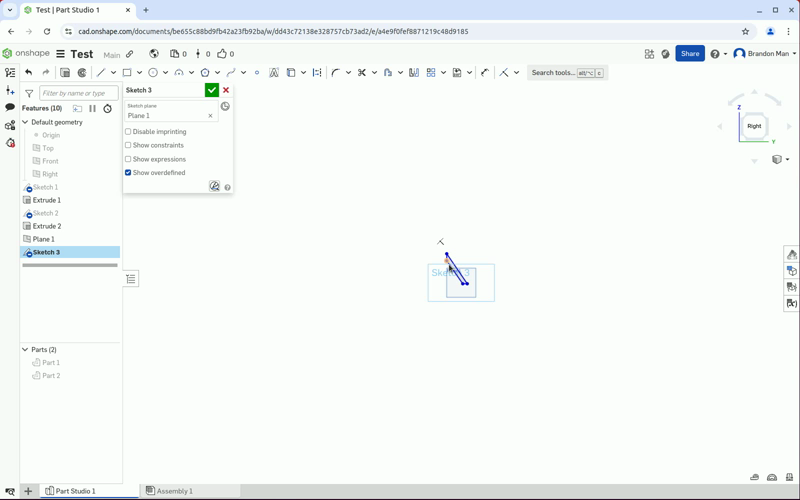
scroll(6)
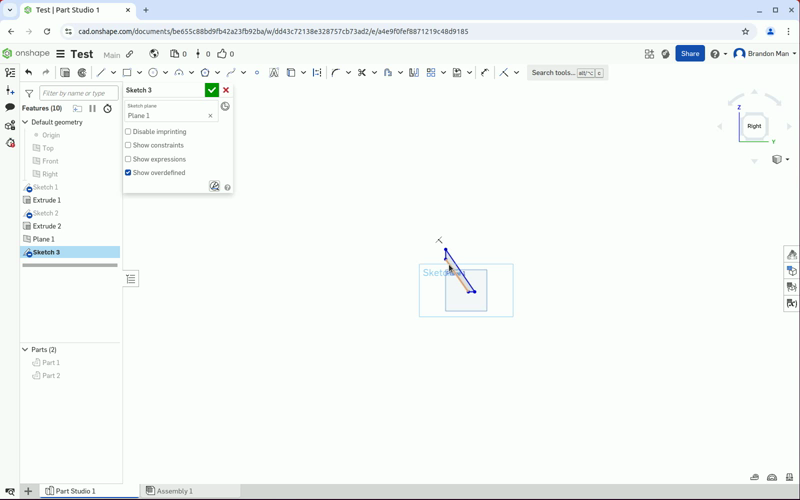
scroll(6)
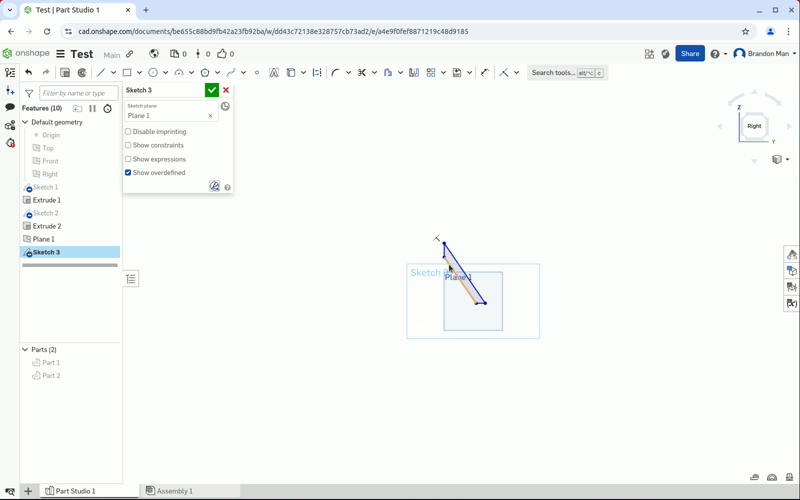
scroll(6)
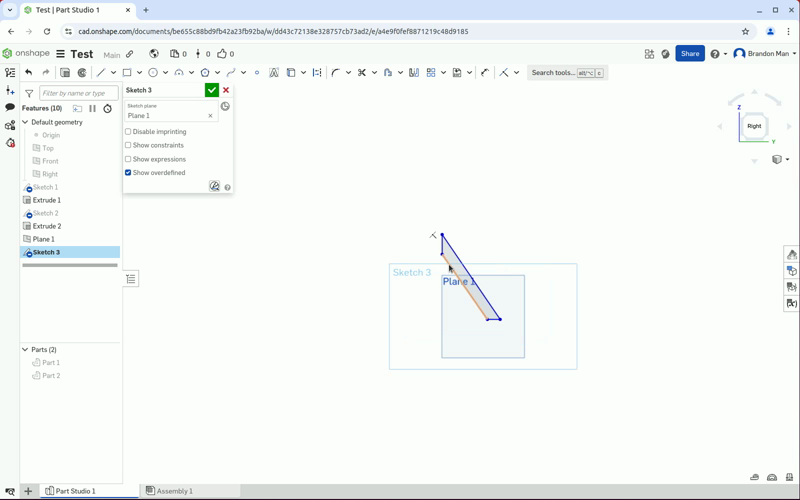
scroll(6)
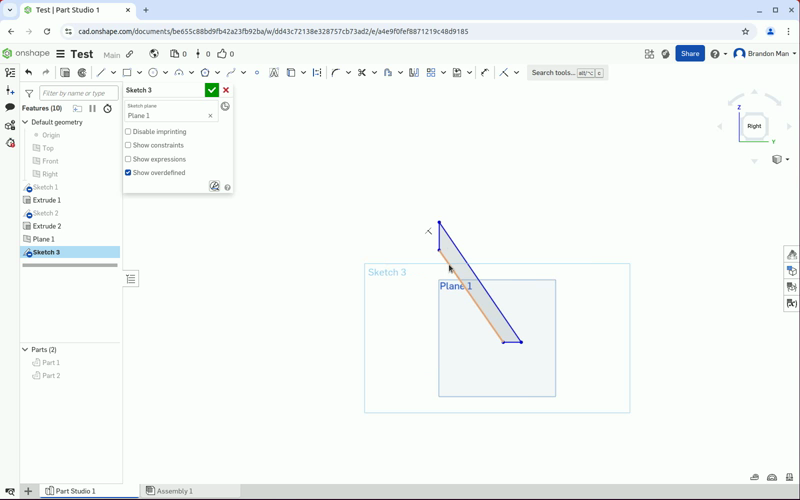
scroll(6)
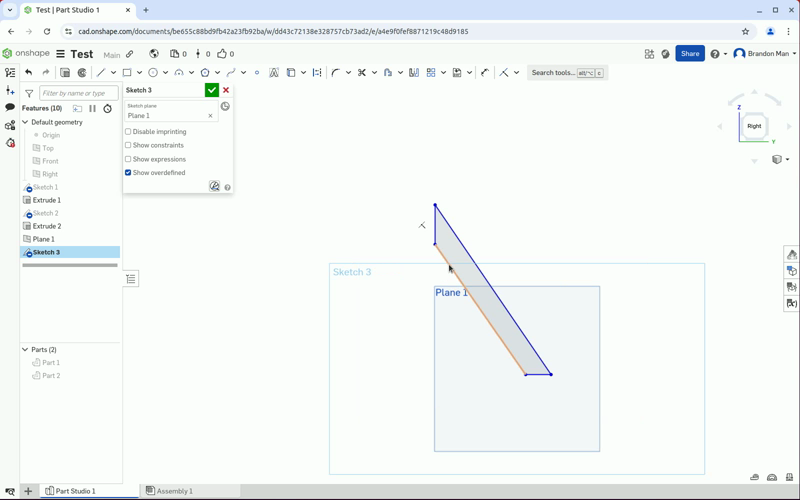
scroll(6)
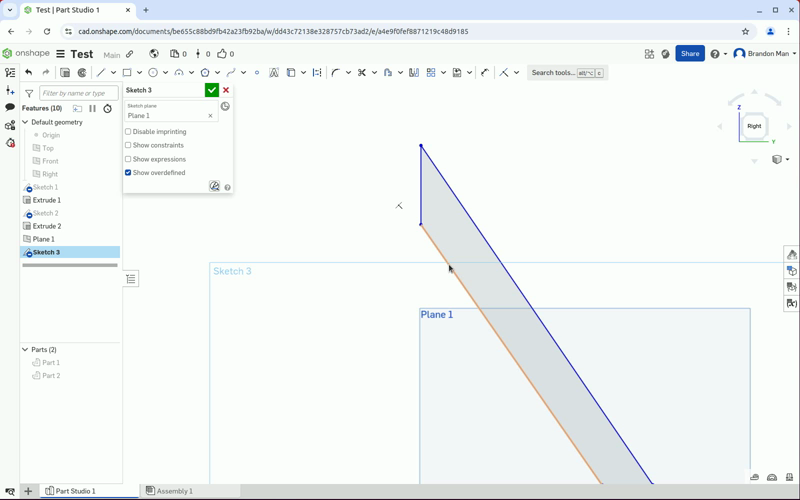
click(449, 264)
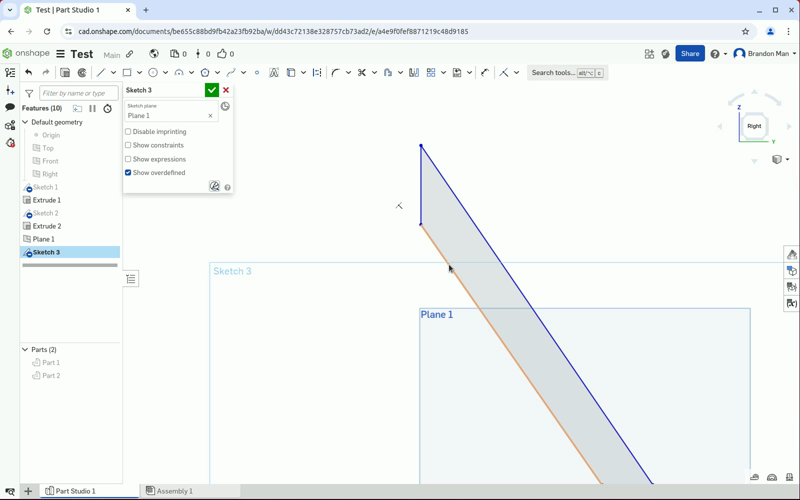
scroll(-6)
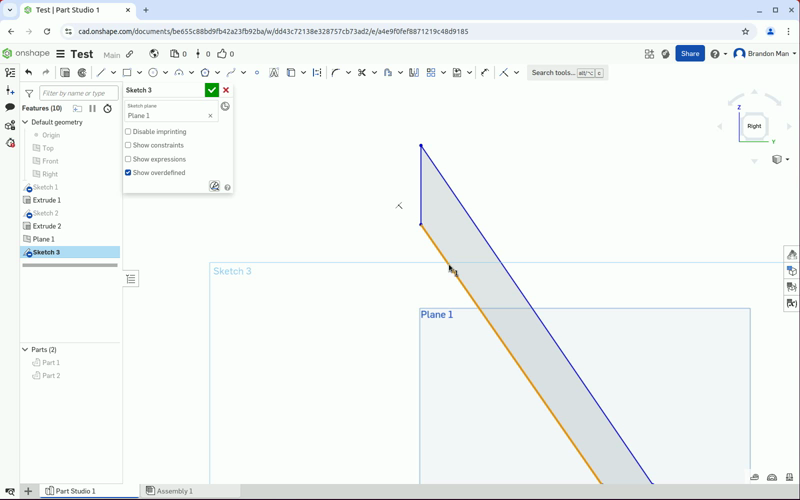
scroll(-6)
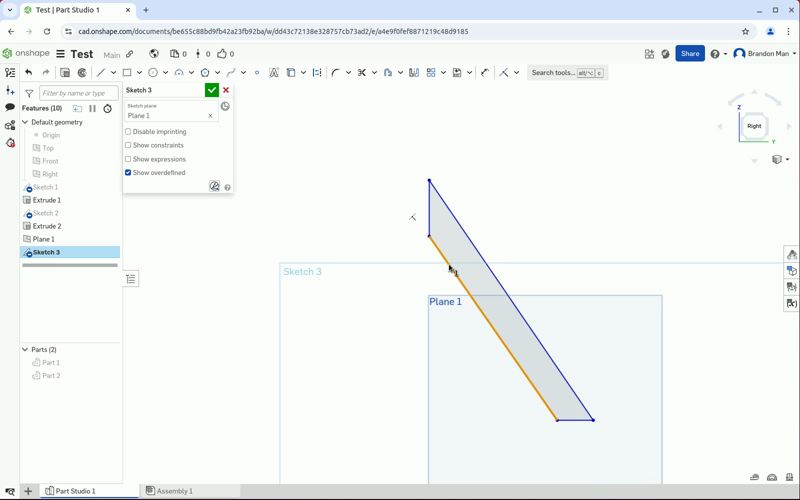
scroll(-6)
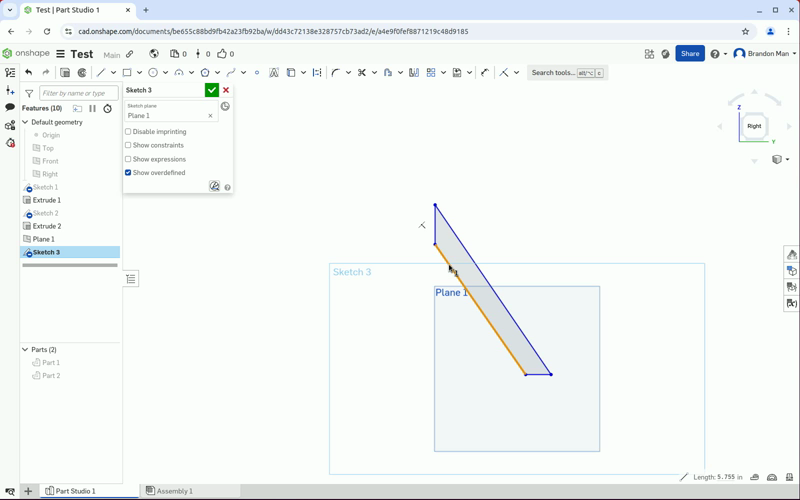
scroll(-6)
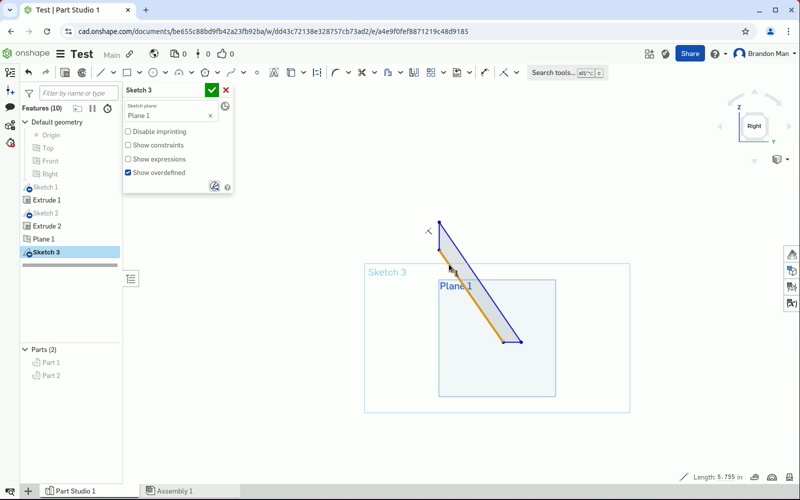
scroll(-6)
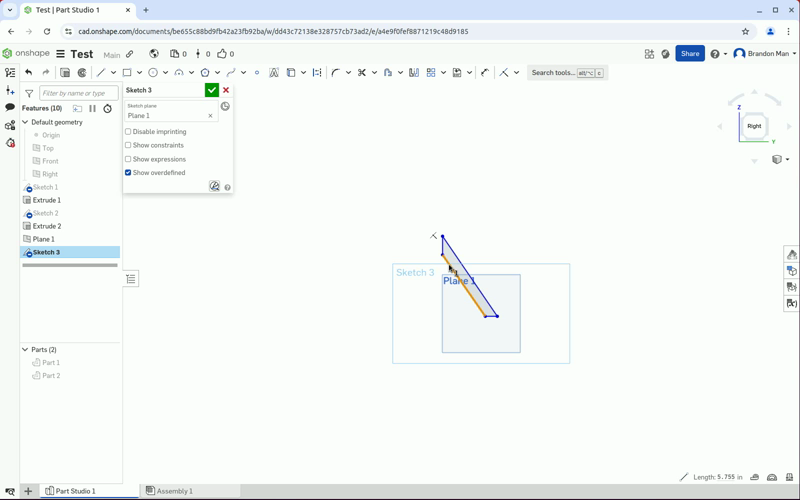
scroll(-6)
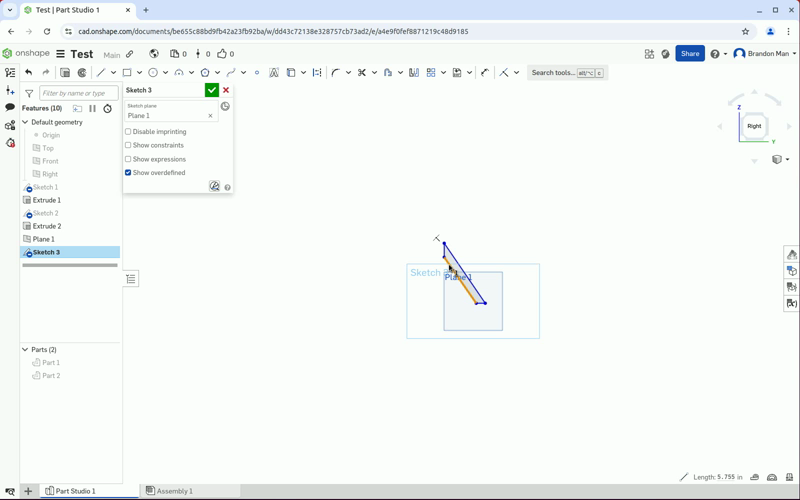
scroll(-6)
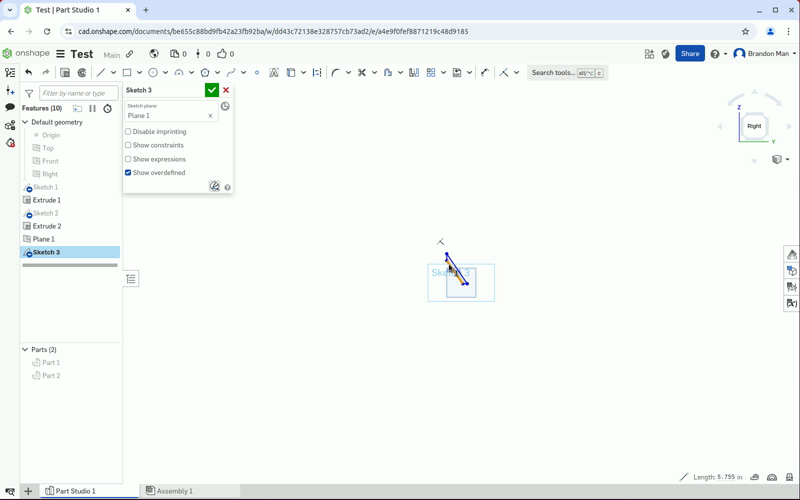
mouse_move(73, 352)
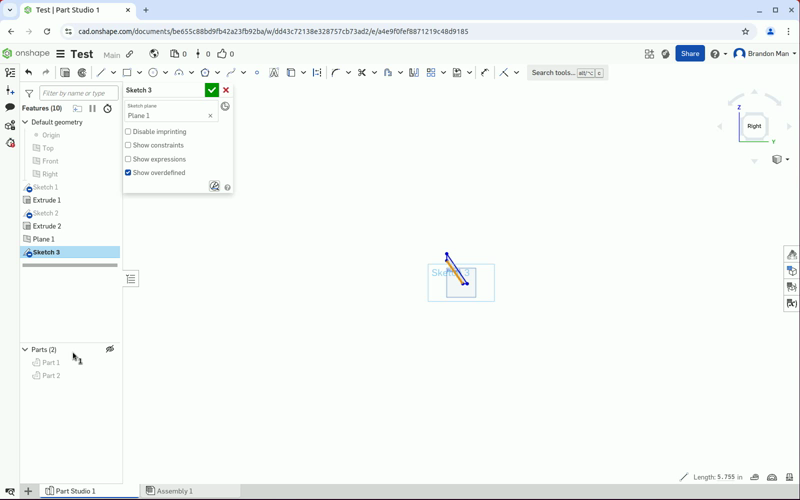
key(shift+y)
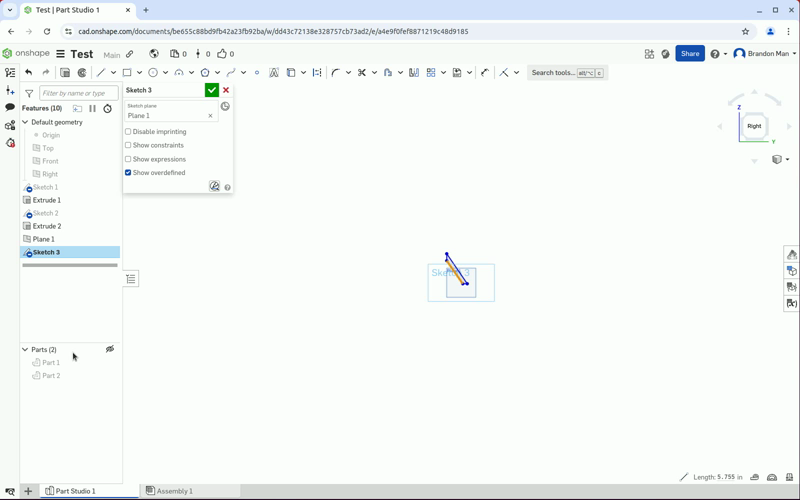
key(shift+e)
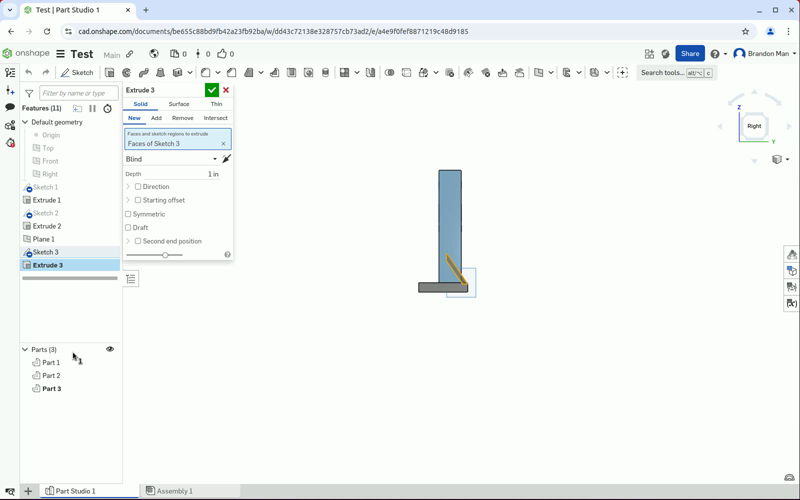
mouse_move(143, 106)
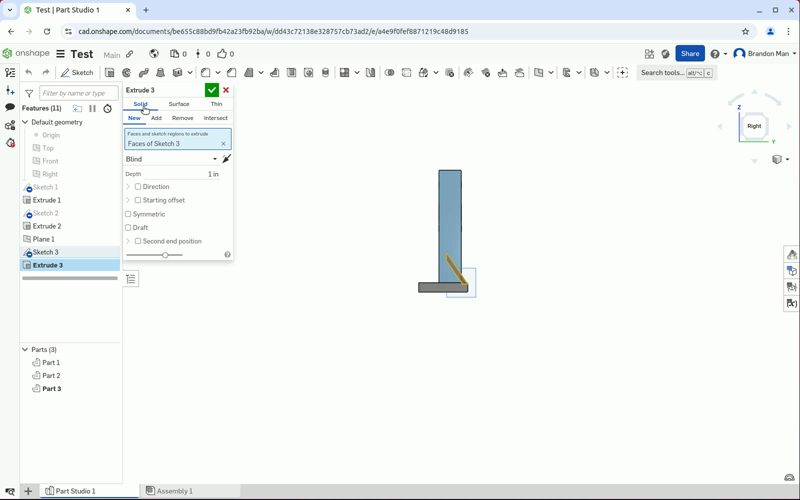
click(143, 106)
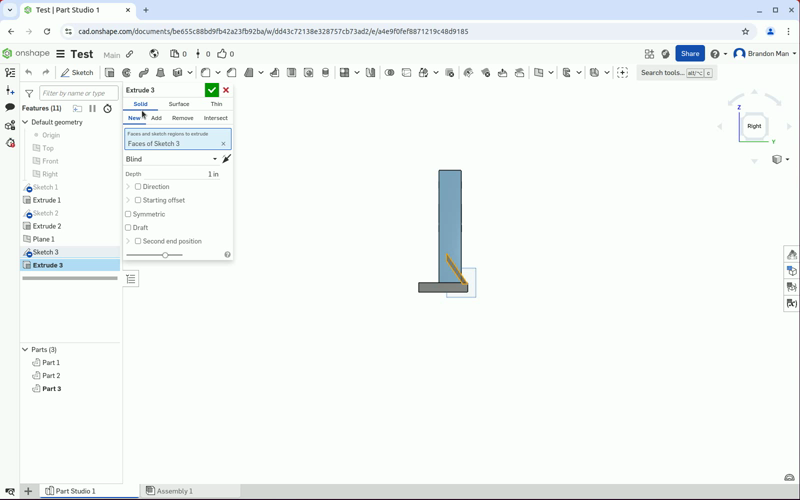
mouse_move(137, 120)
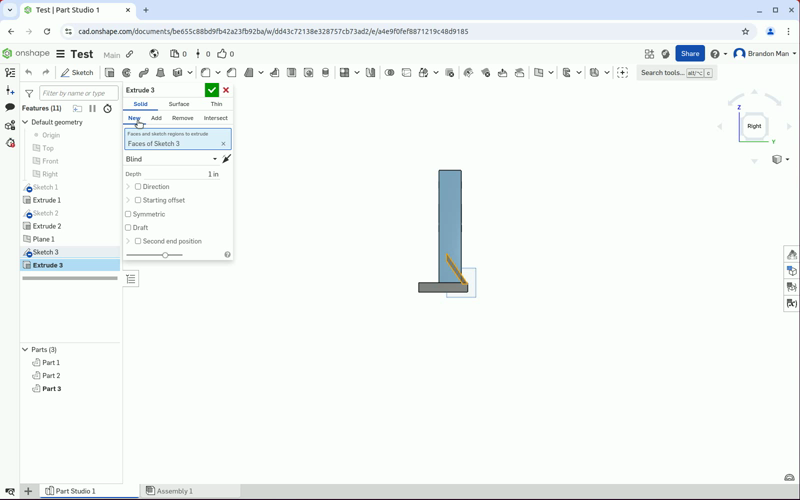
click(137, 120)
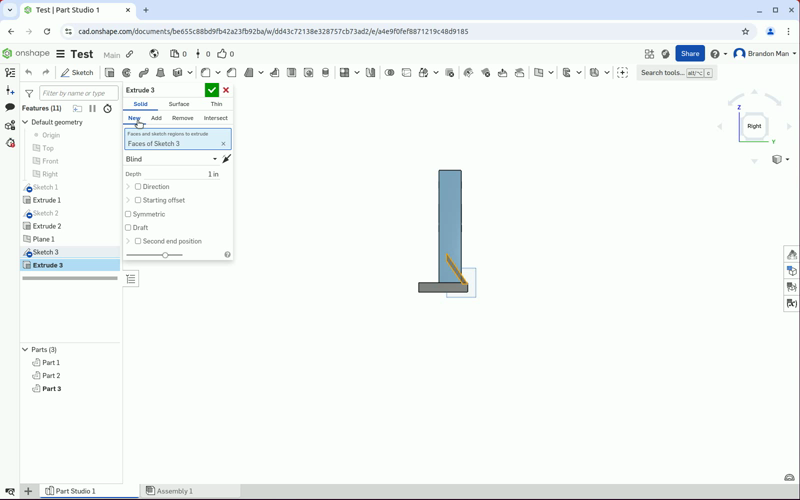
key(tab, 4)
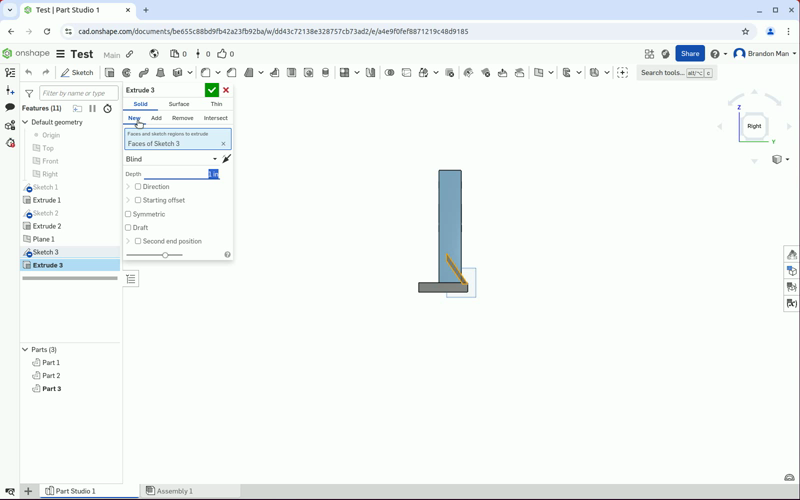
text(-17.09)
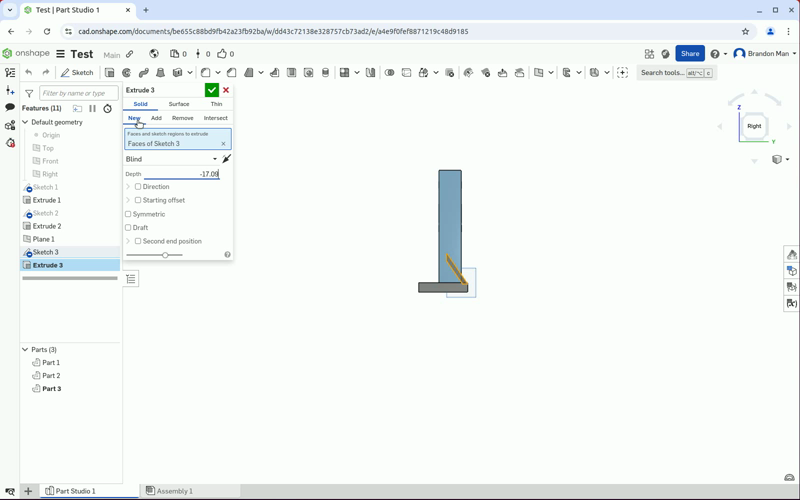
key(enter)
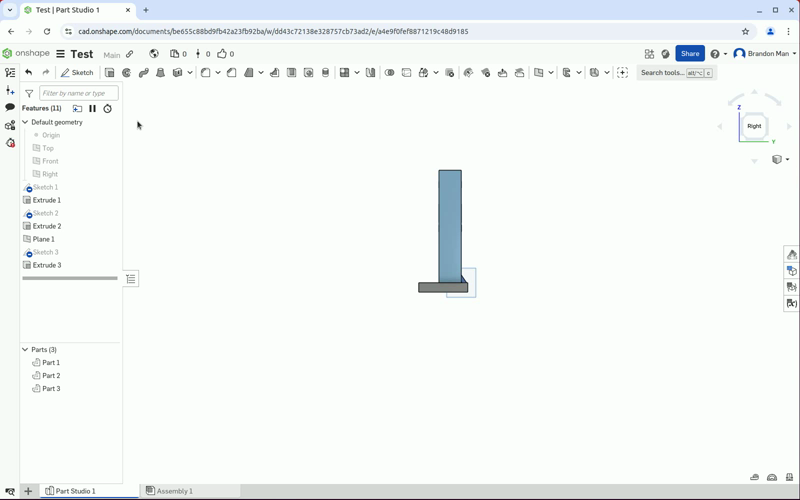
key(shift+h)
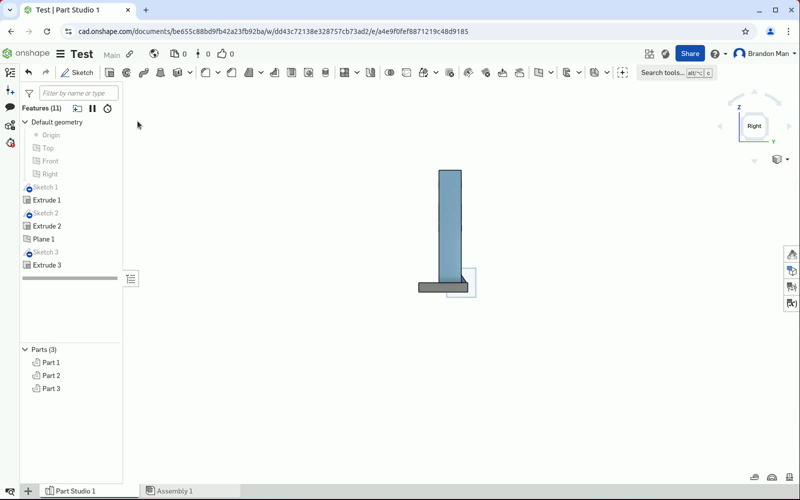
key(shift+h)
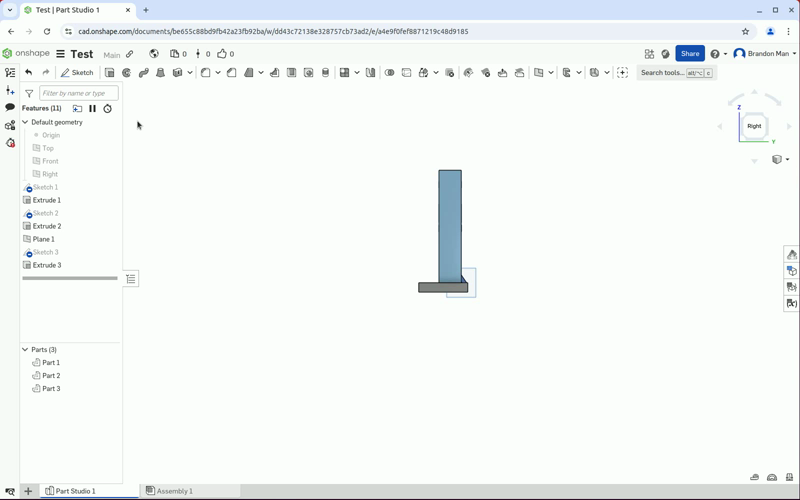
mouse_move(73, 189)
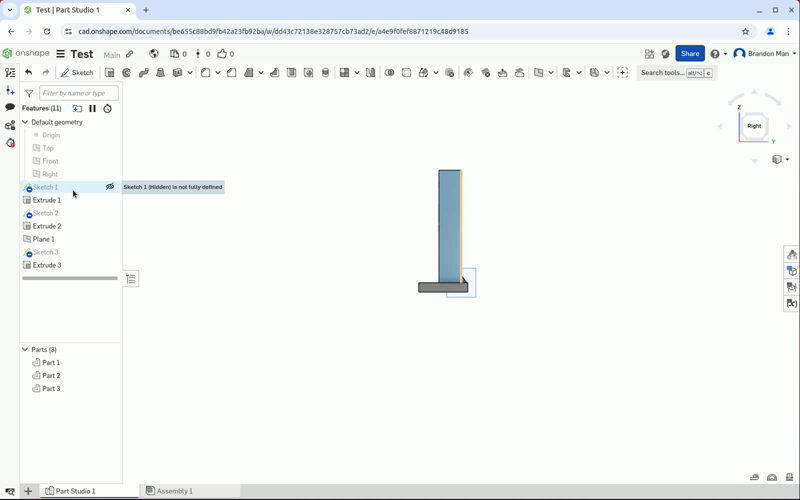
click(73, 189)
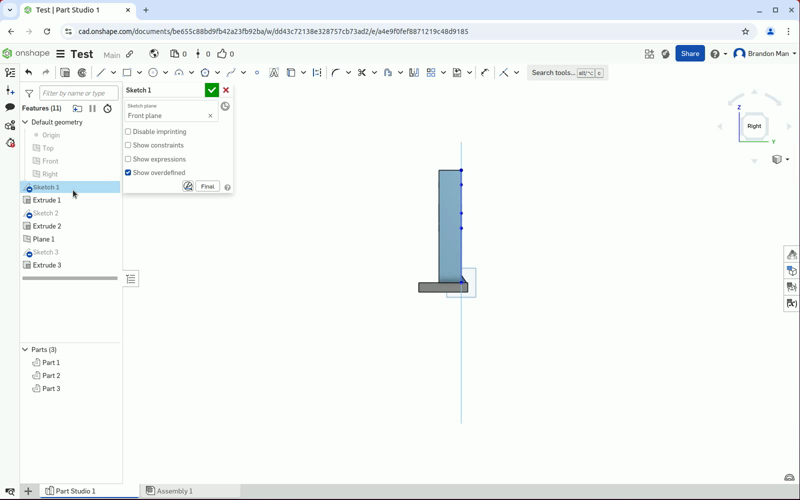
mouse_move(229, 92)
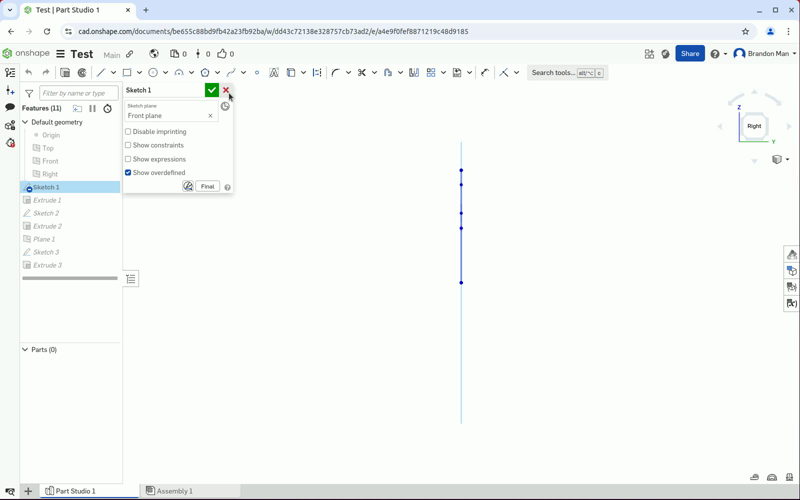
click(229, 92)
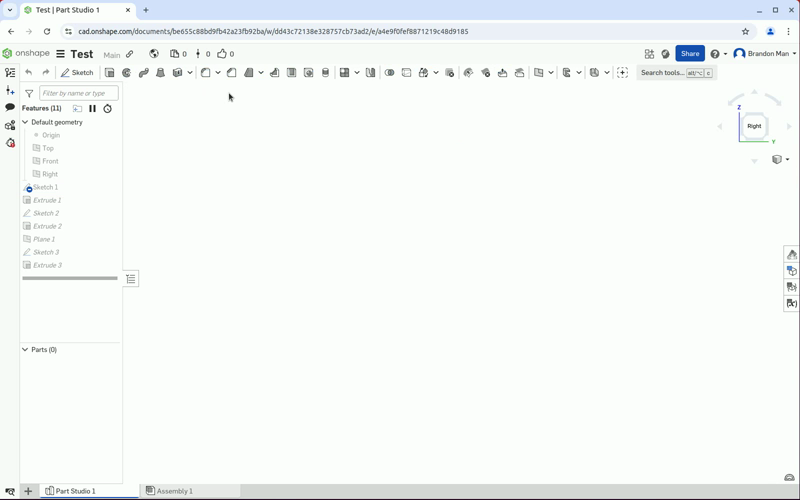
key(shift+s)
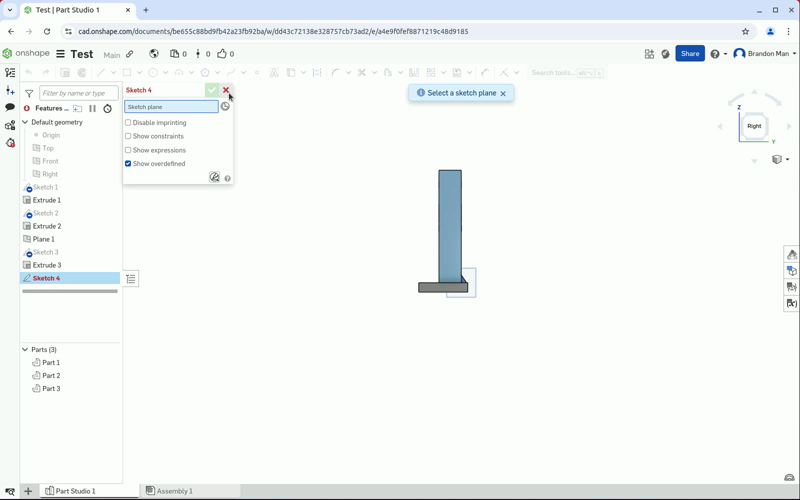
mouse_move(73, 241)
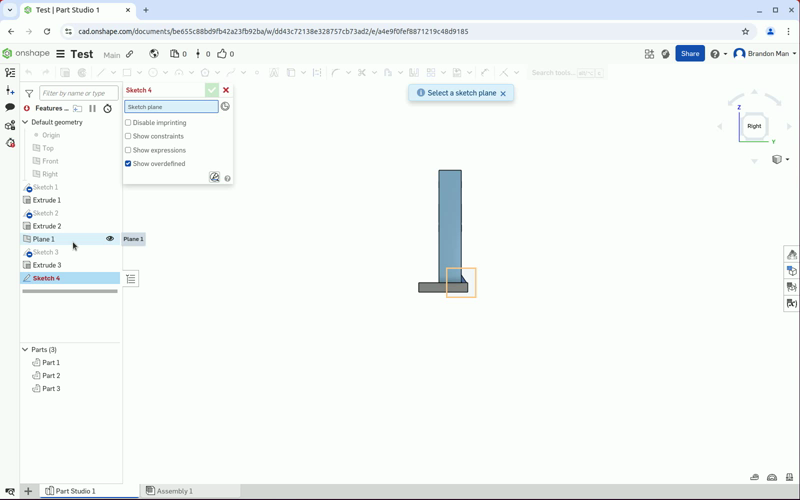
click(73, 241)
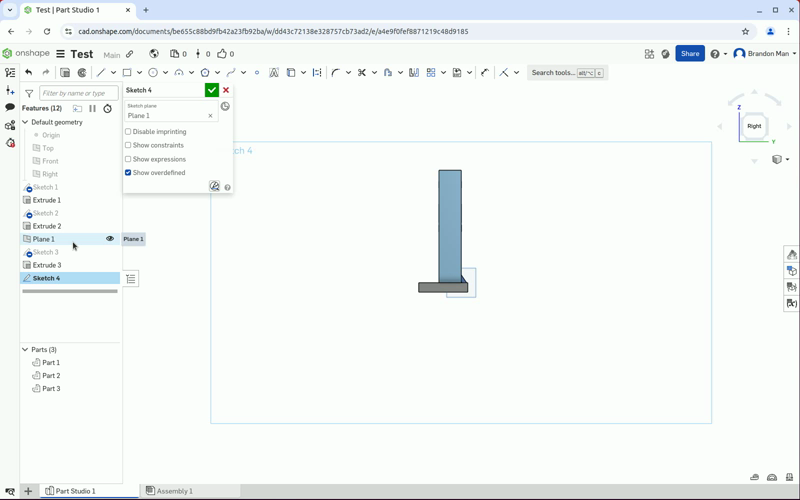
mouse_move(73, 352)
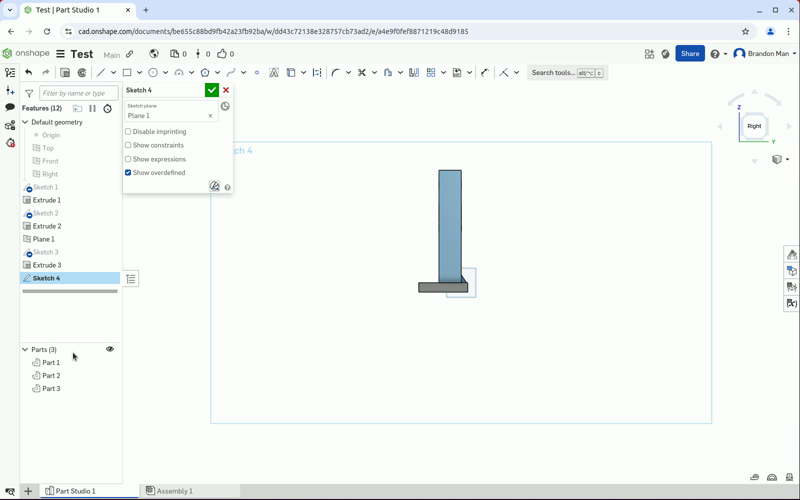
key(y)
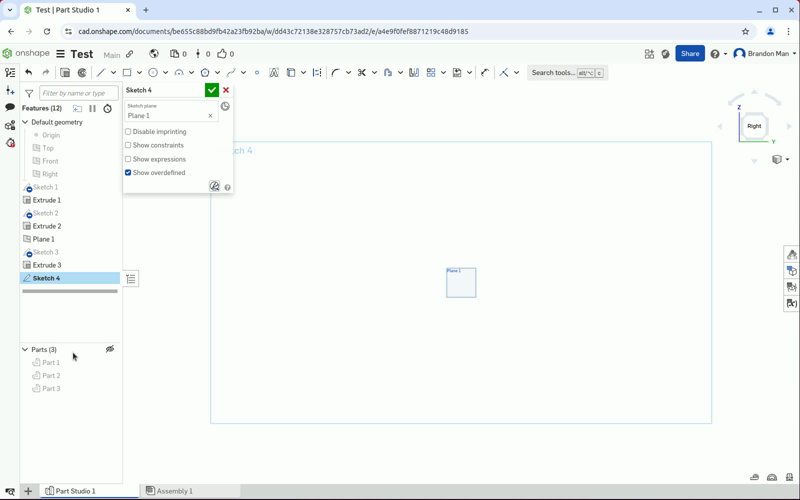
key(l)
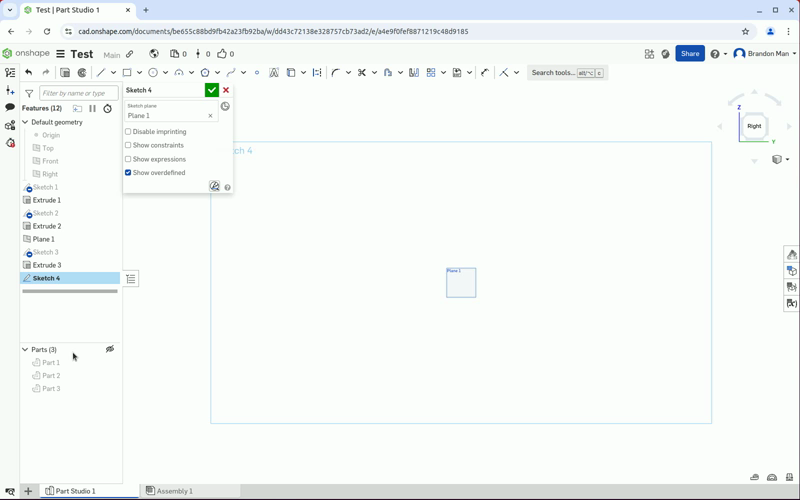
key_down(shift)
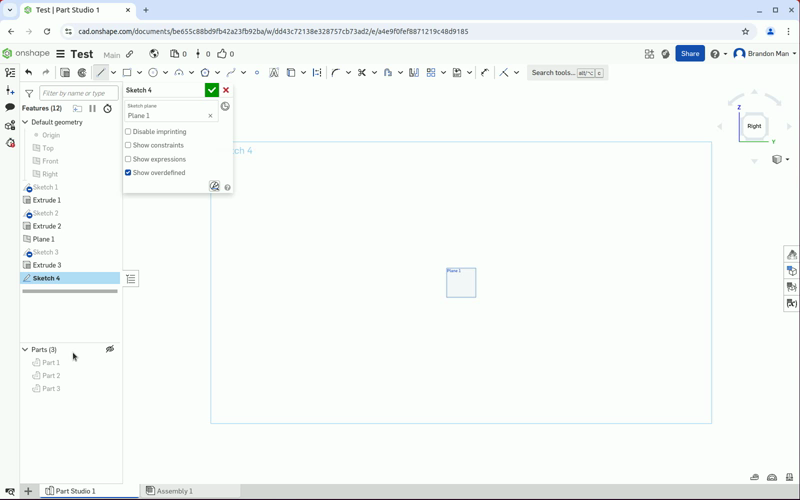
mouse_move(446, 282)
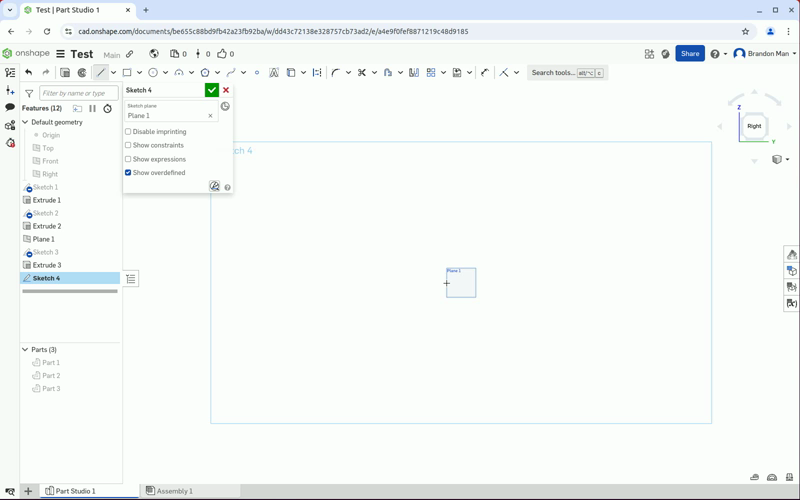
click(446, 282)
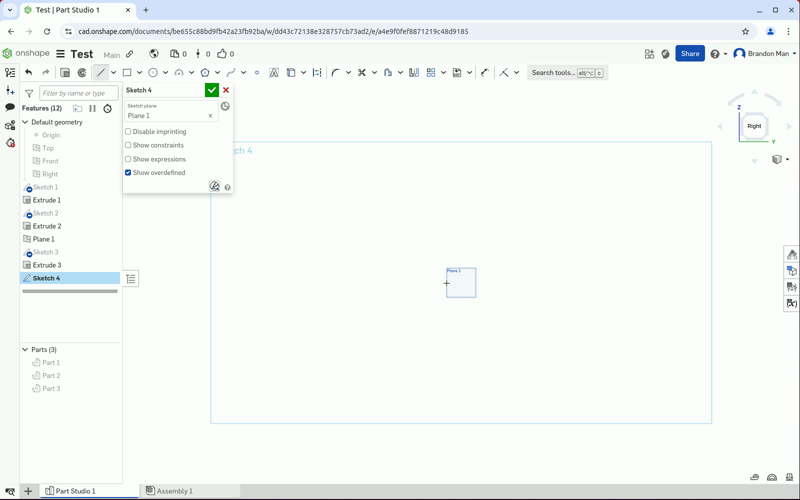
key_up(shift)
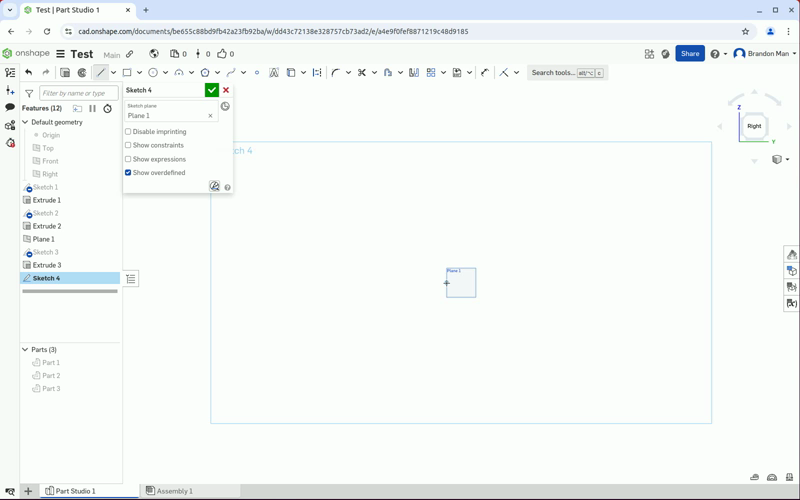
key_down(shift)
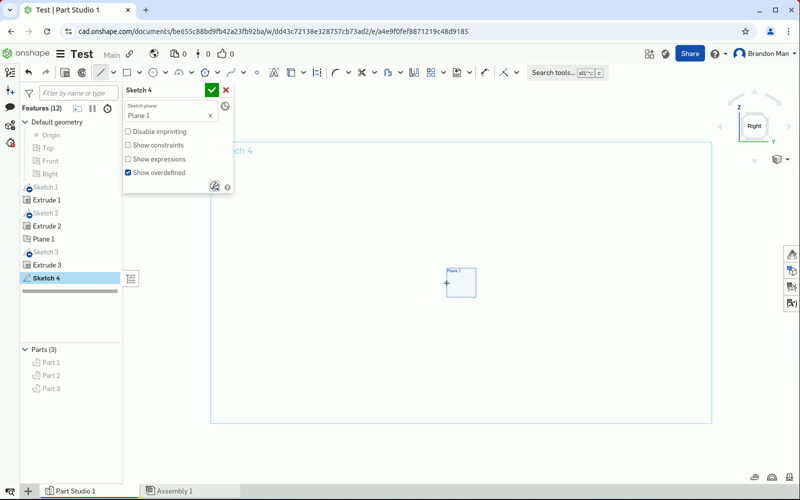
mouse_move(476, 282)
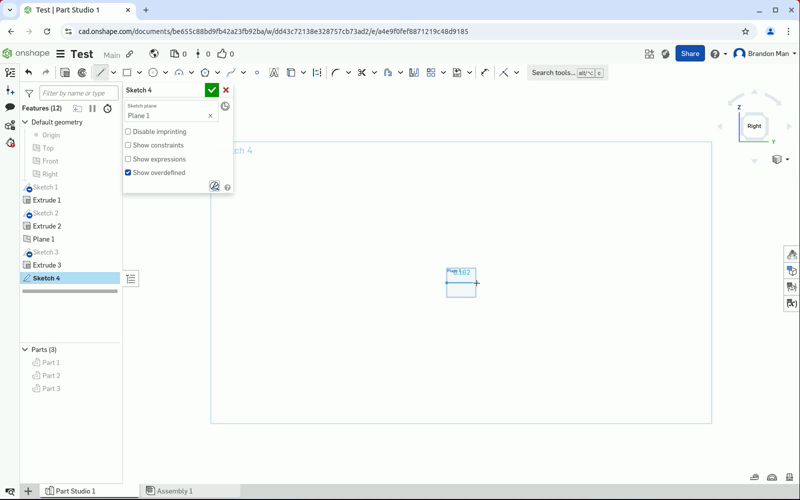
mouse_move(451, 282)
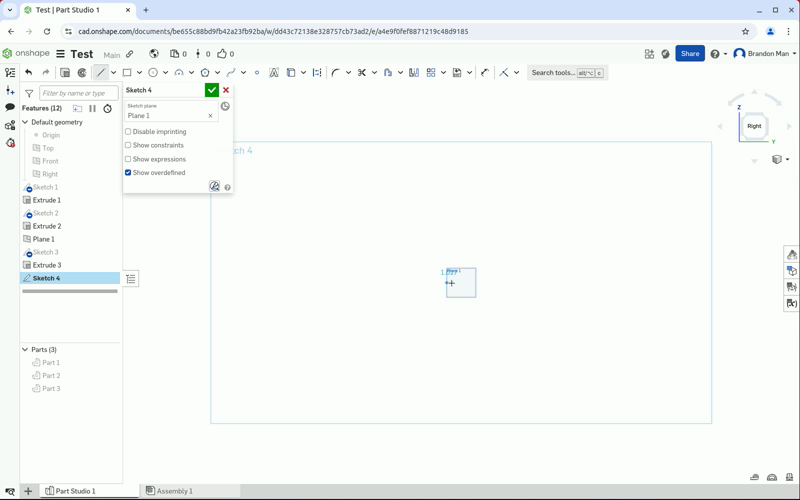
scroll(6)
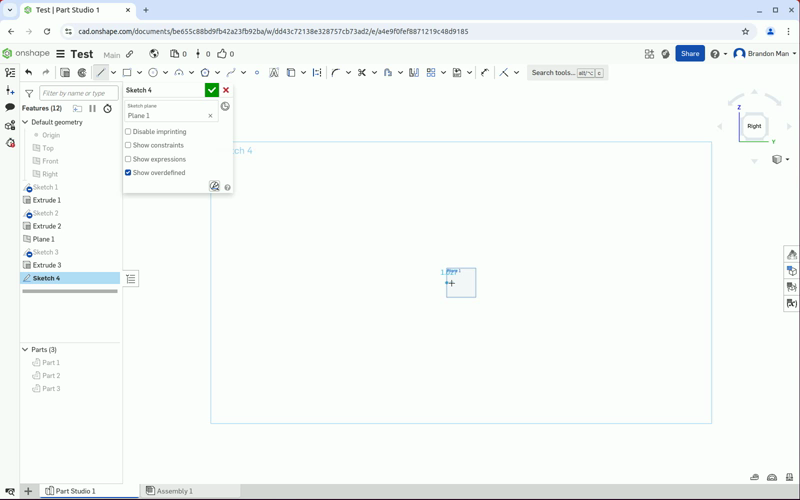
scroll(6)
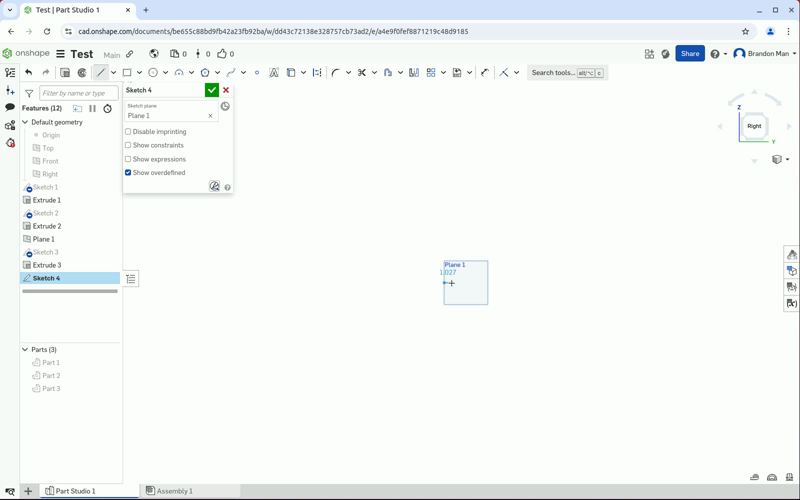
scroll(6)
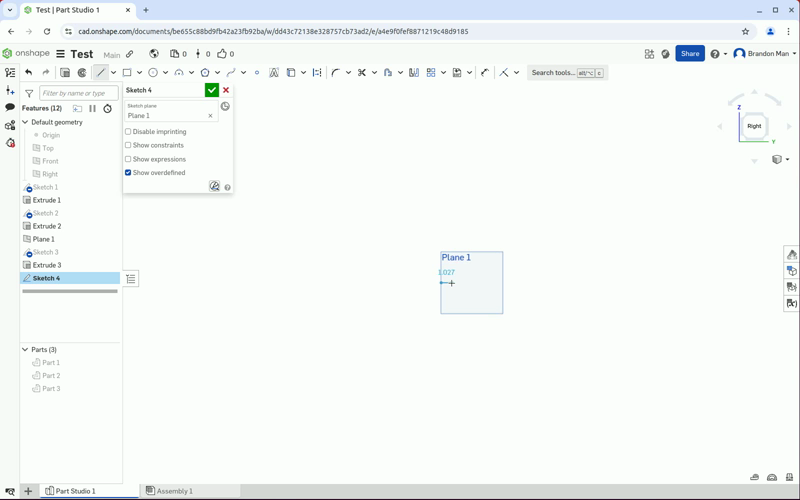
scroll(6)
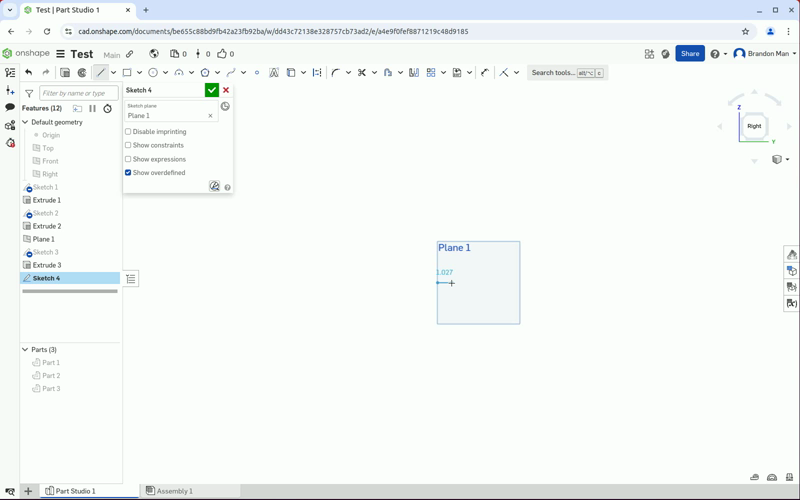
scroll(6)
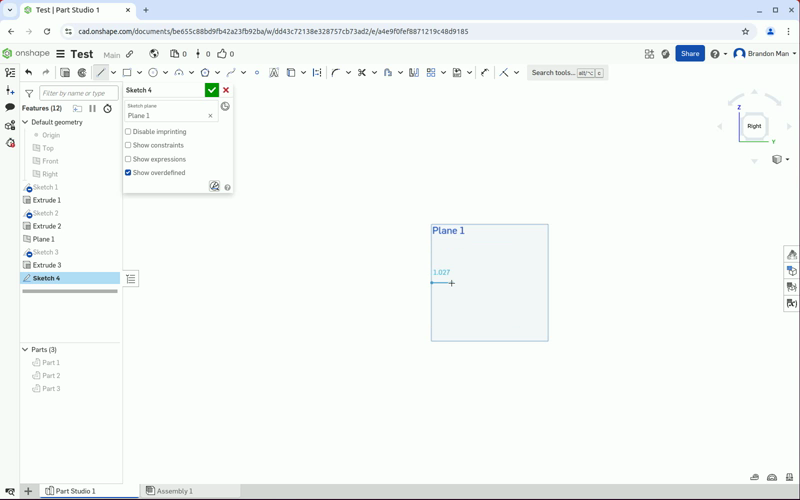
scroll(6)
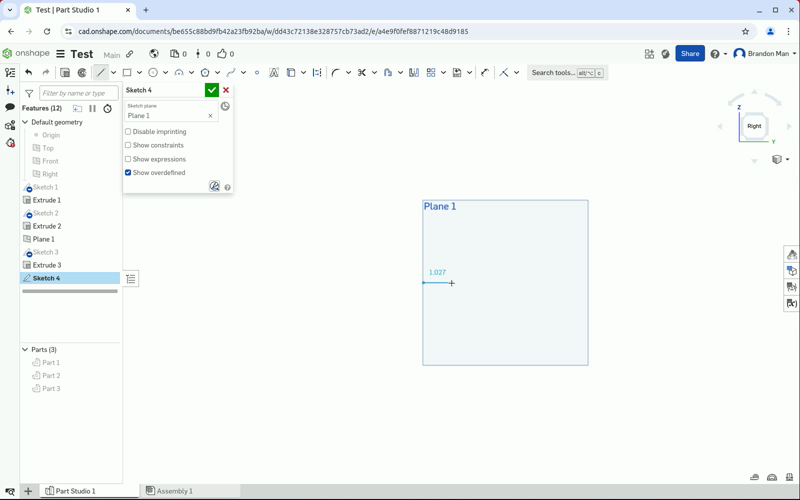
scroll(6)
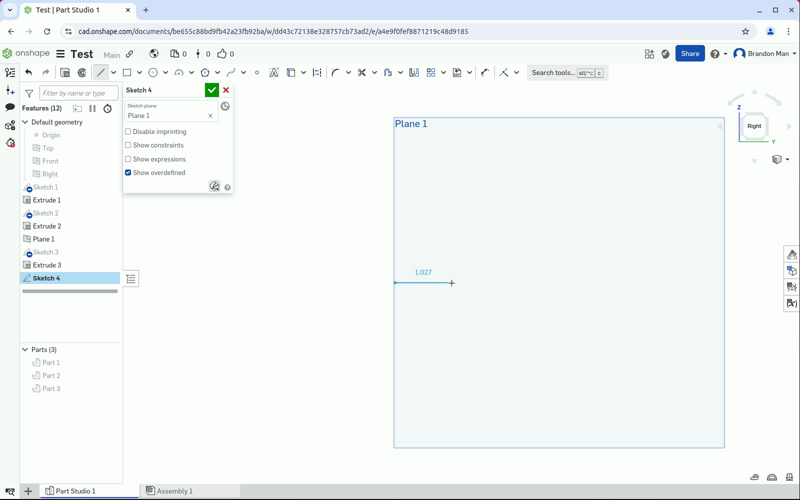
click(451, 282)
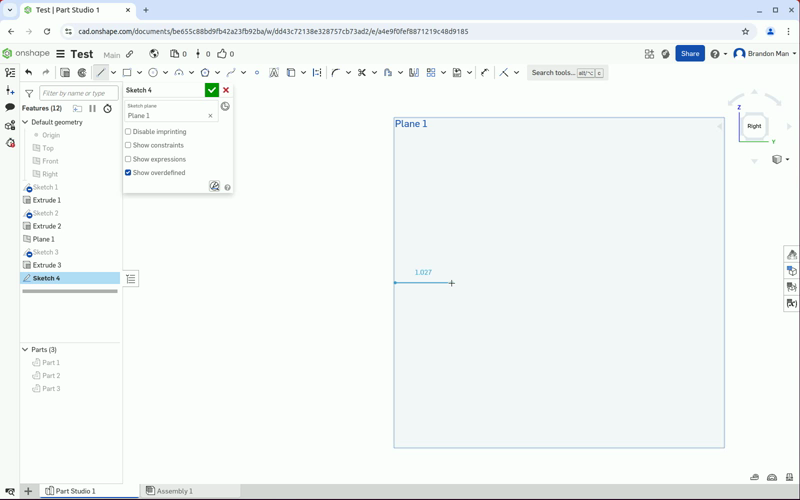
scroll(-6)
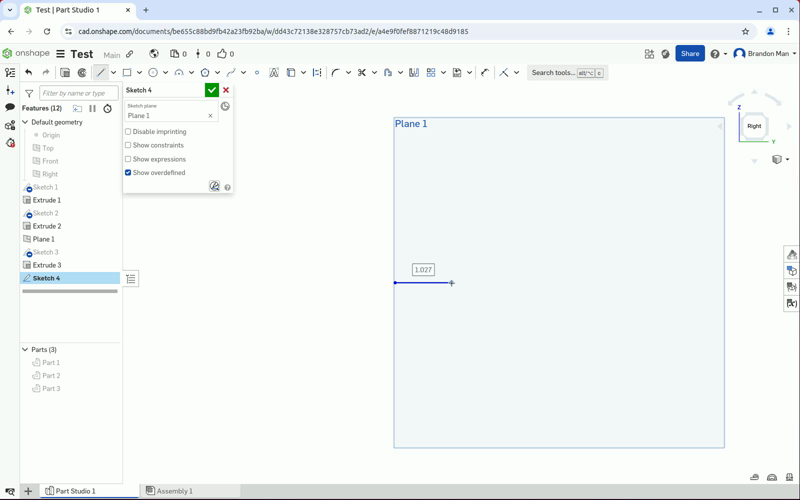
scroll(-6)
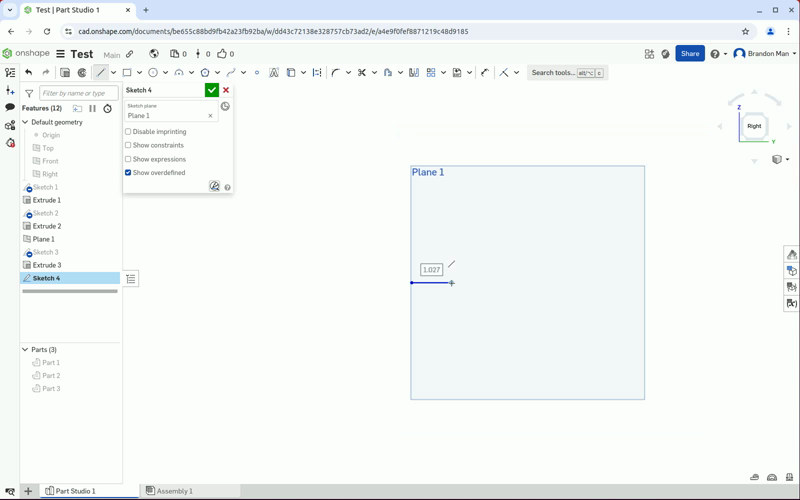
scroll(-6)
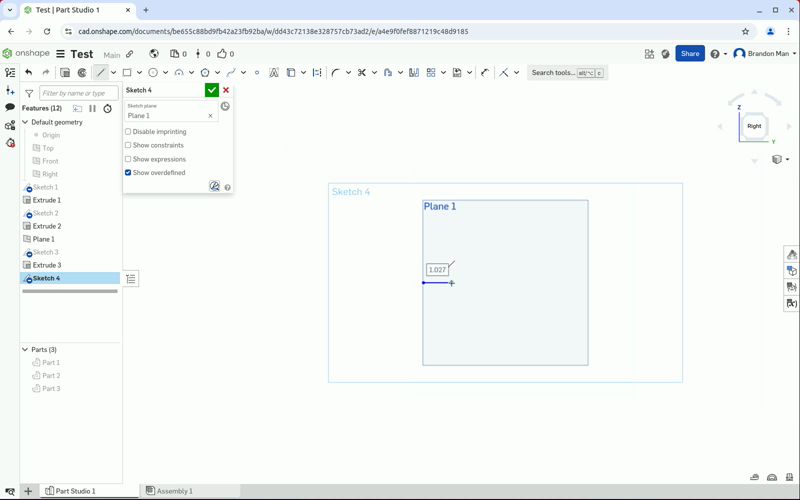
scroll(-6)
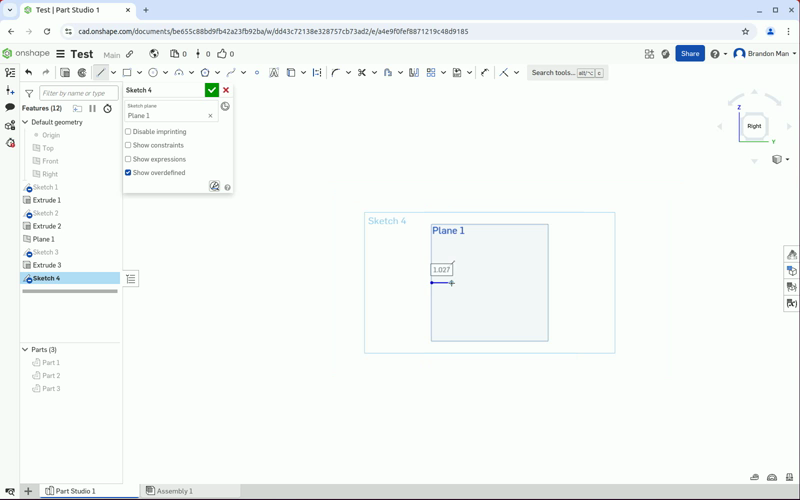
scroll(-6)
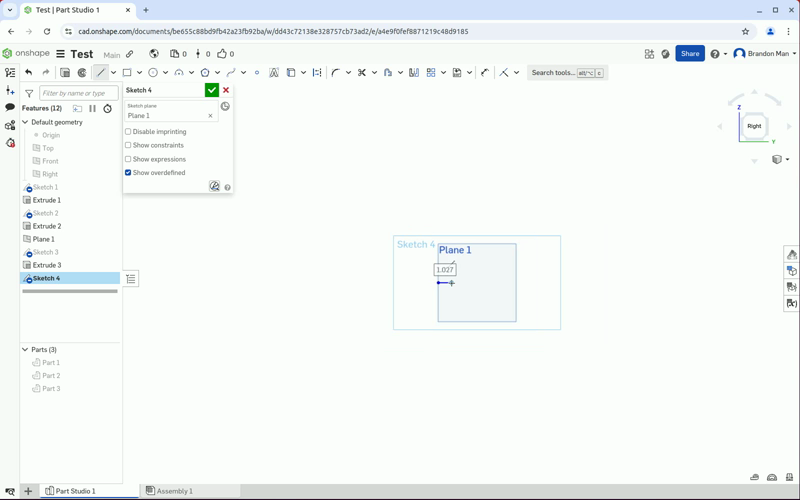
scroll(-6)
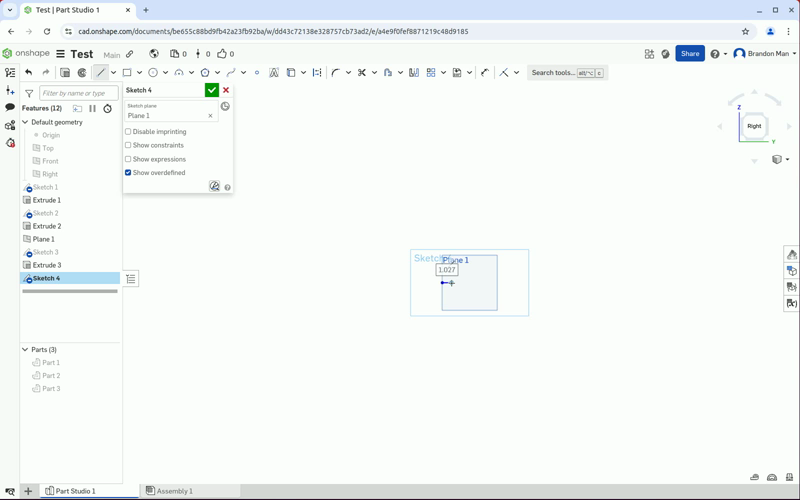
scroll(-6)
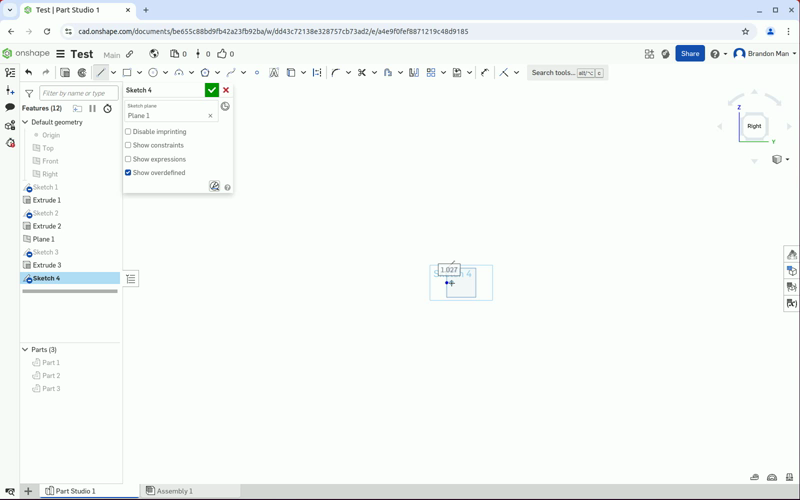
key_up(shift)
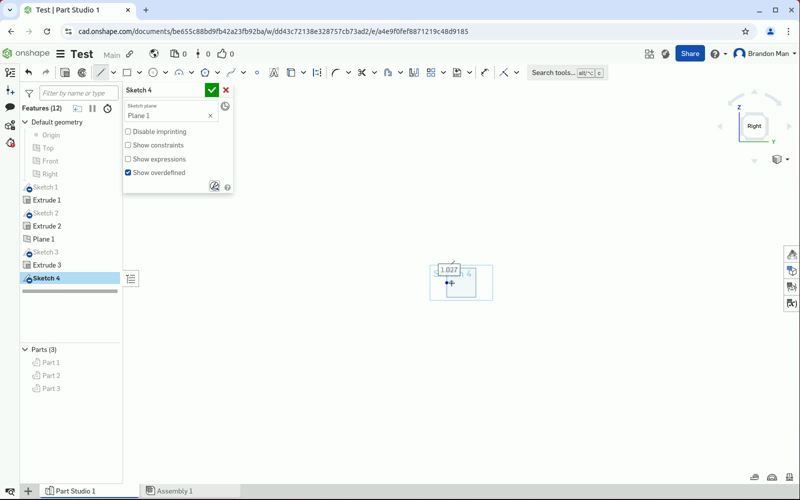
key_down(shift)
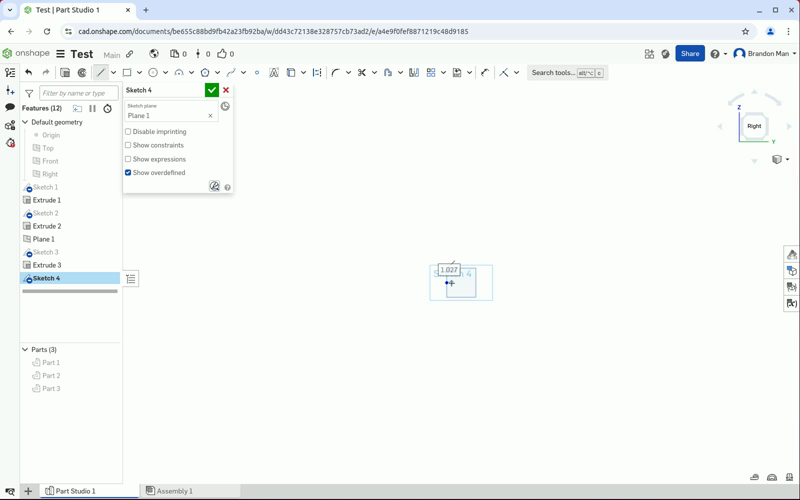
mouse_move(481, 282)
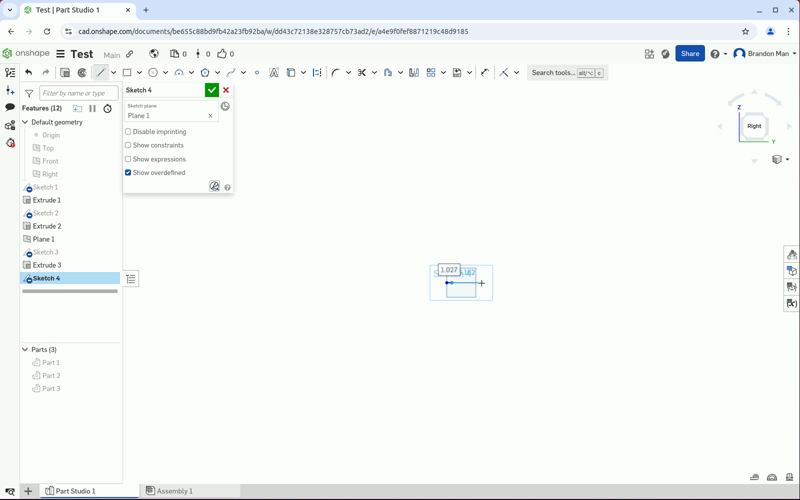
mouse_move(446, 276)
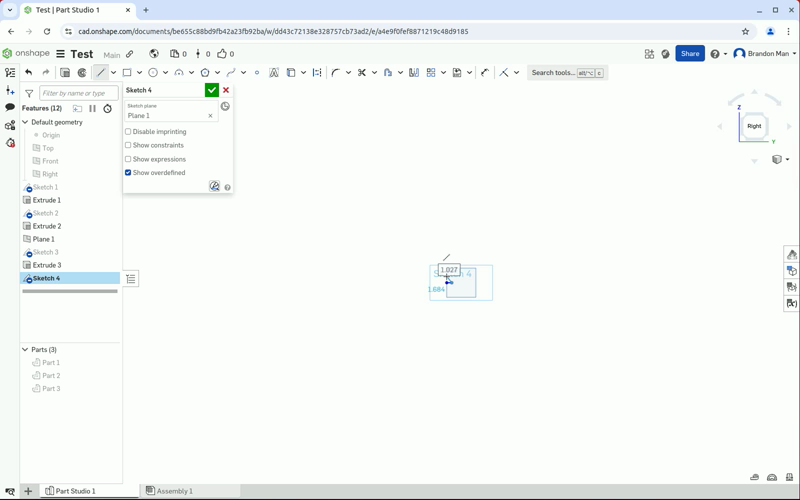
click(446, 276)
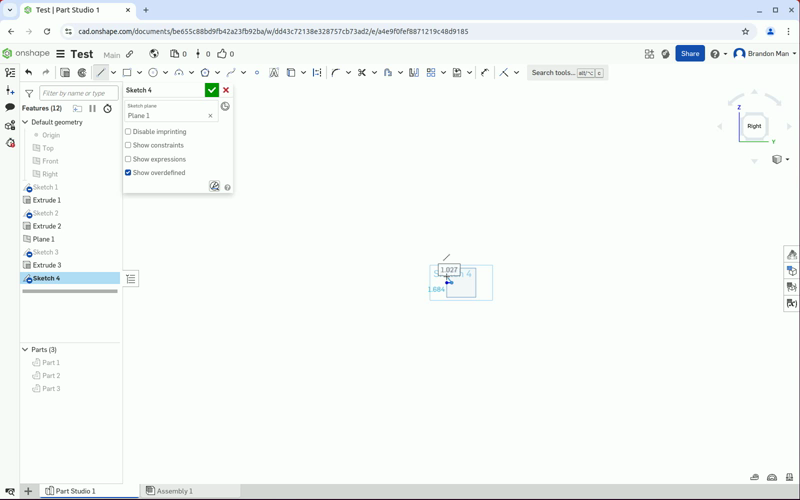
key_up(shift)
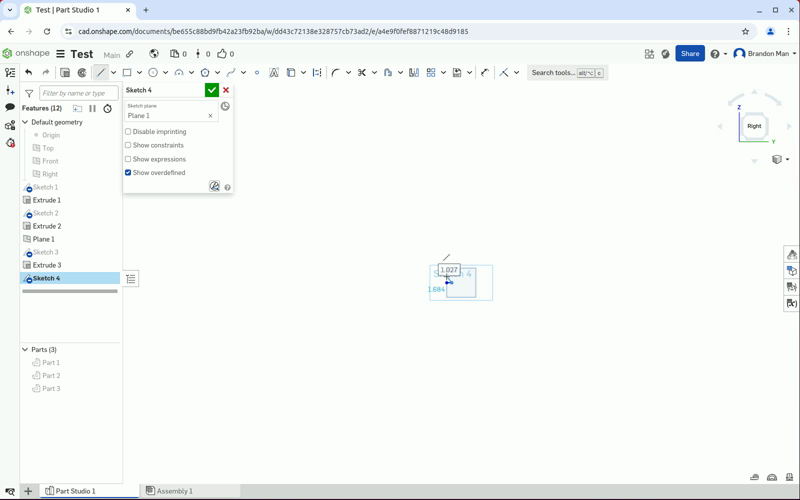
mouse_move(476, 276)
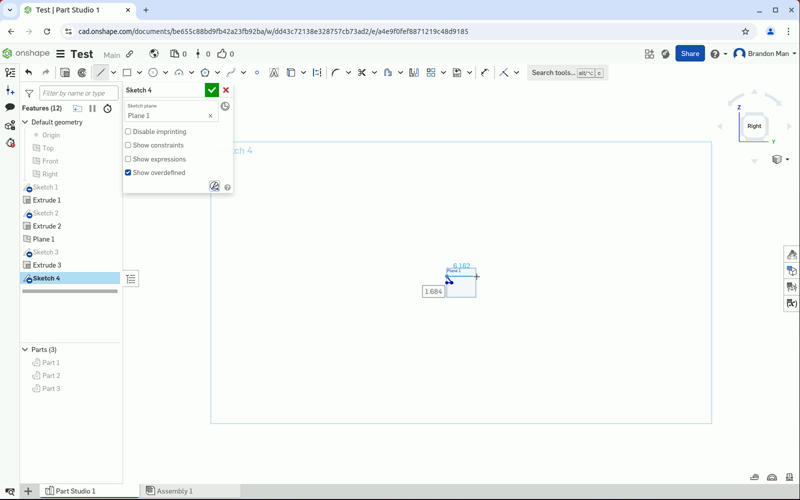
key_down(shift)
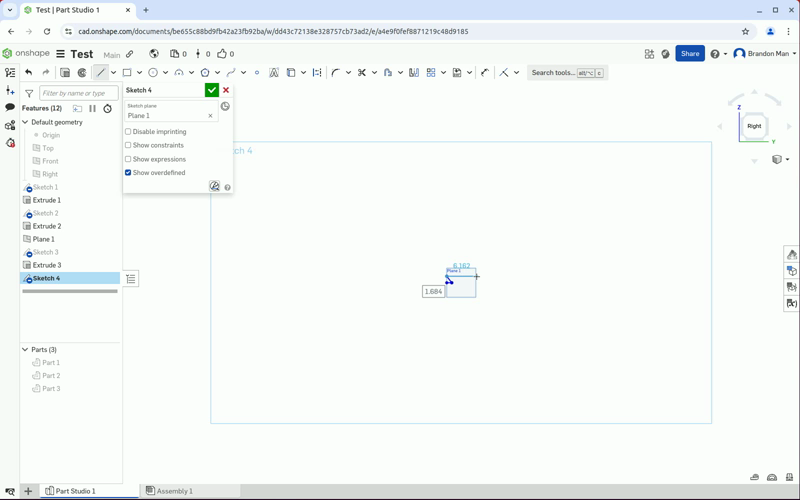
mouse_move(446, 282)
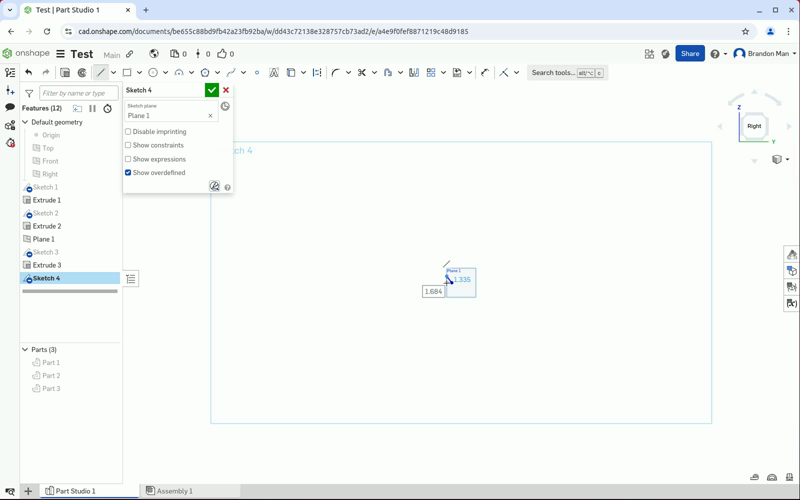
scroll(6)
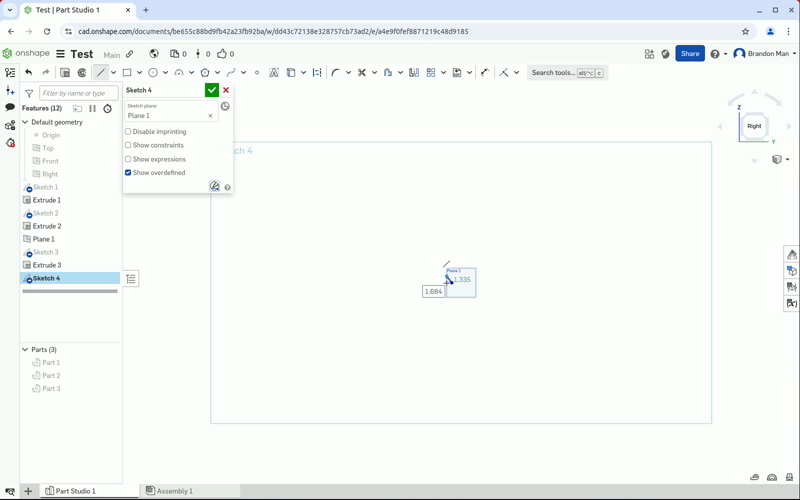
scroll(6)
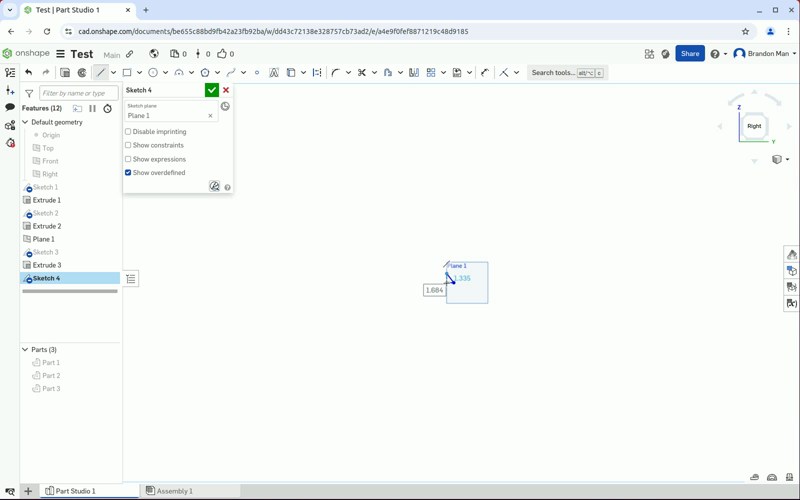
scroll(6)
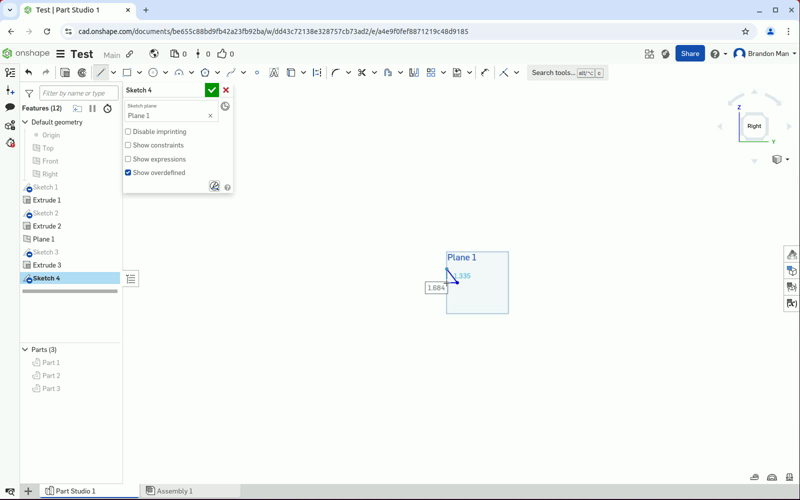
scroll(6)
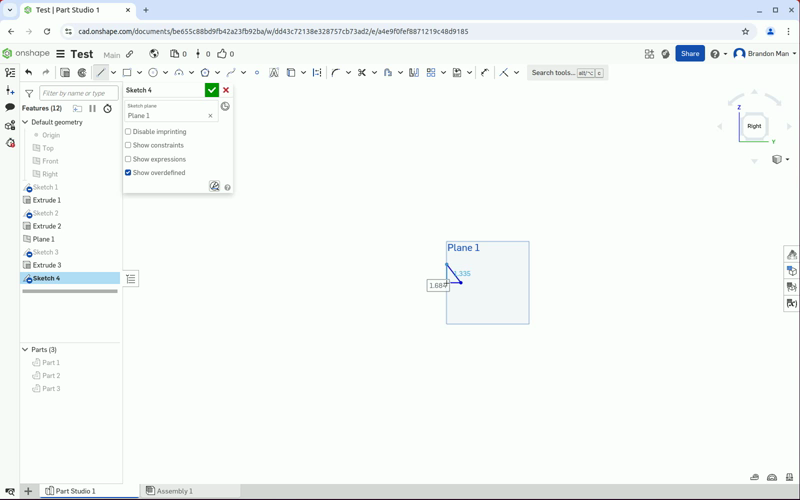
scroll(6)
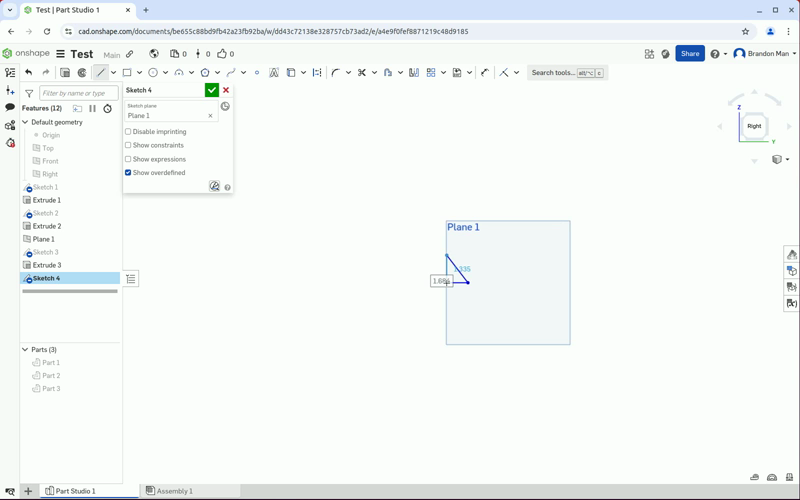
scroll(6)
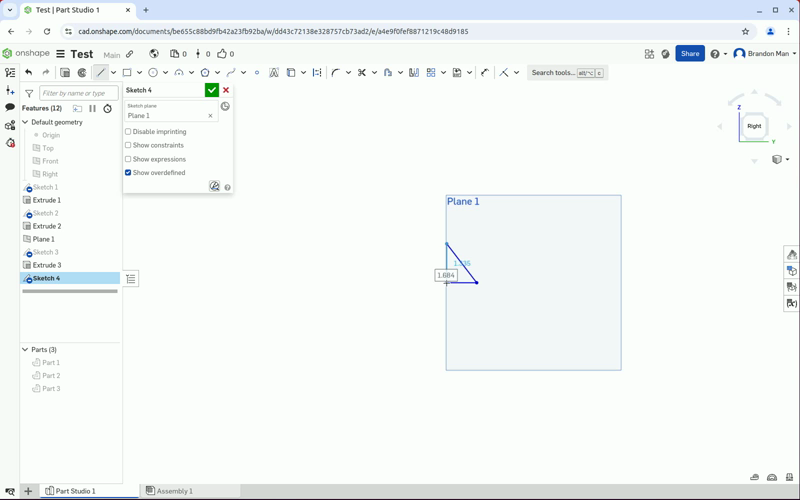
scroll(6)
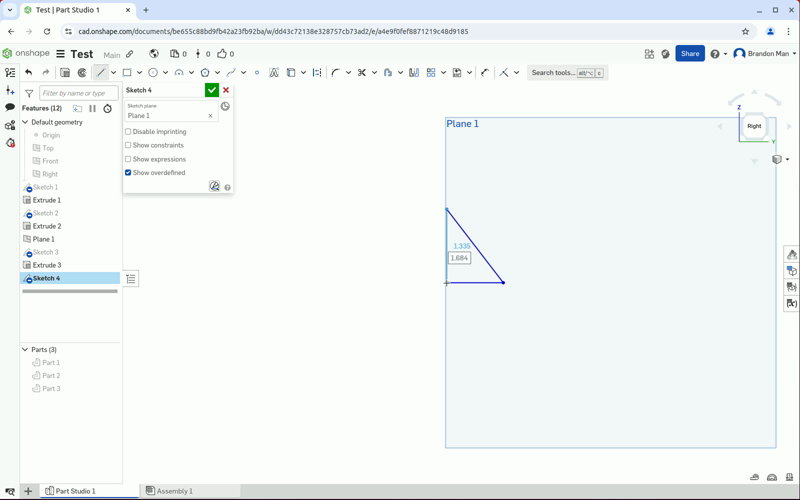
key_up(shift)
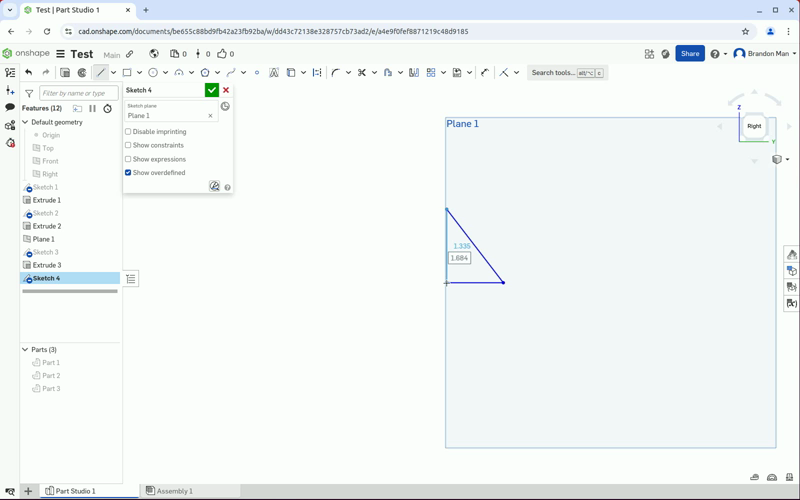
click(446, 282)
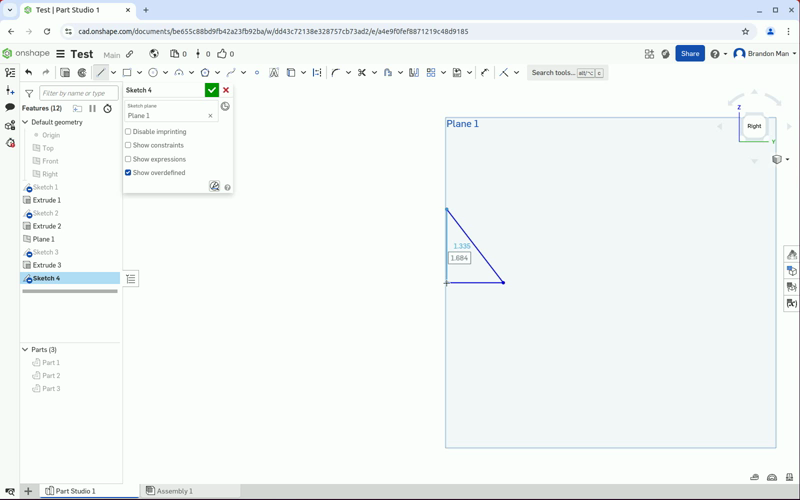
scroll(-6)
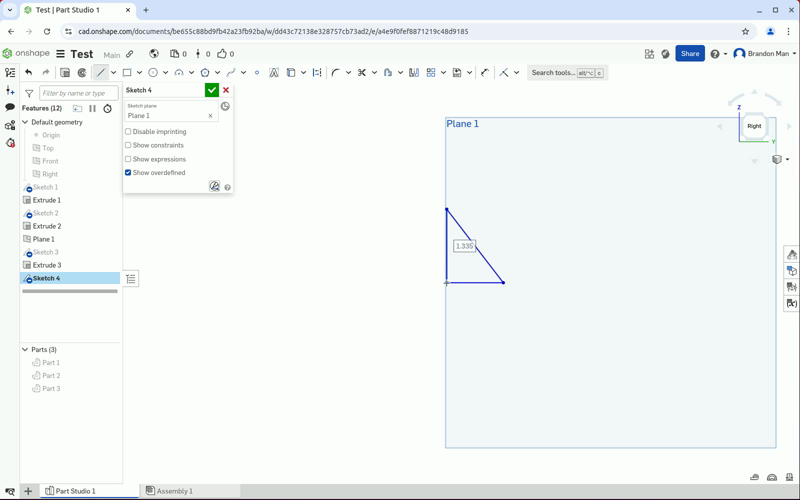
scroll(-6)
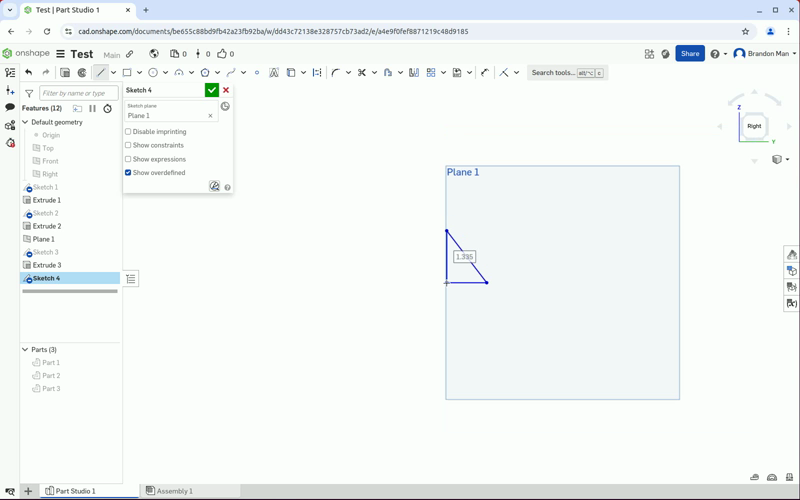
scroll(-6)
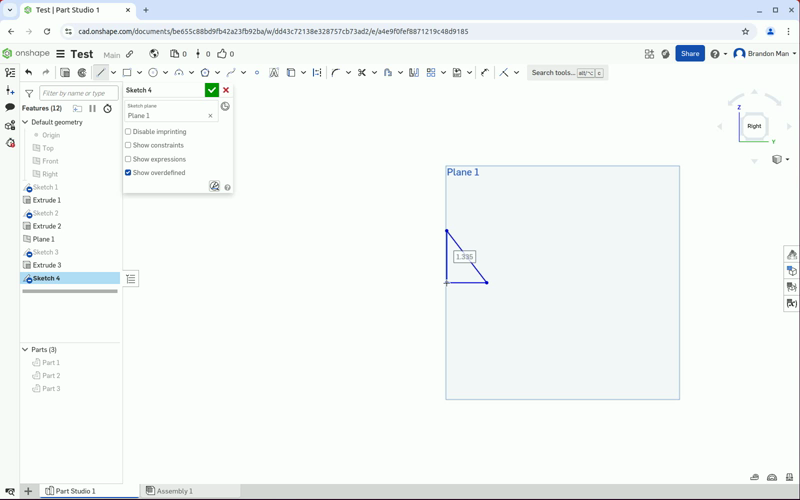
scroll(-6)
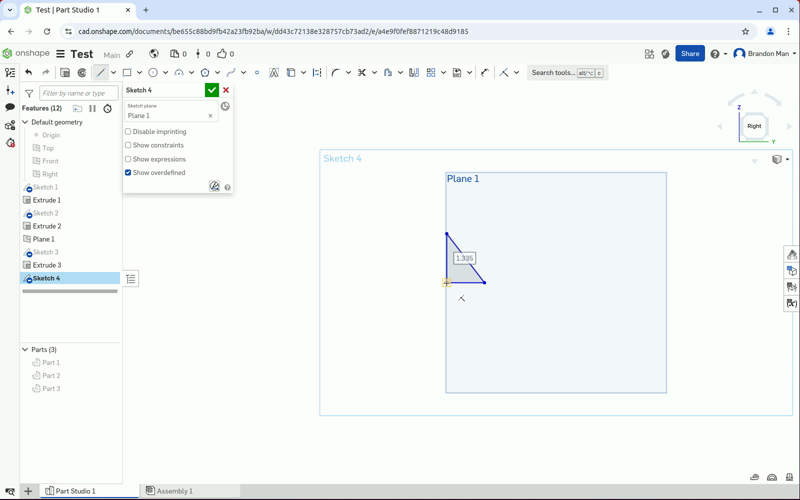
scroll(-6)
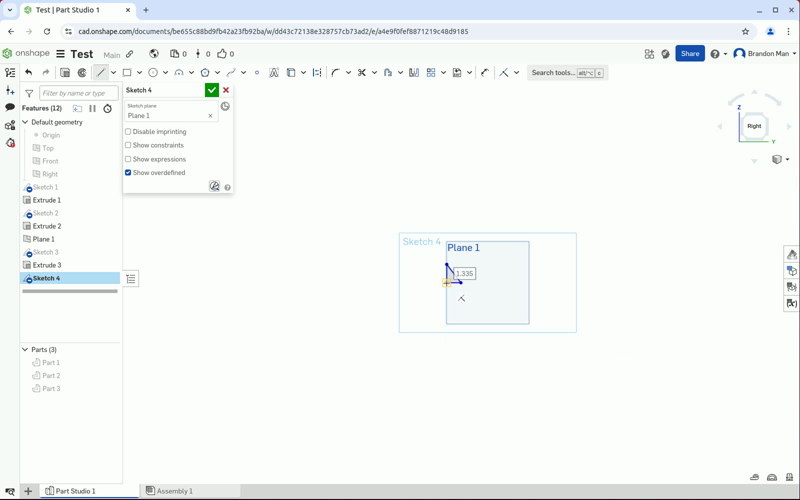
scroll(-6)
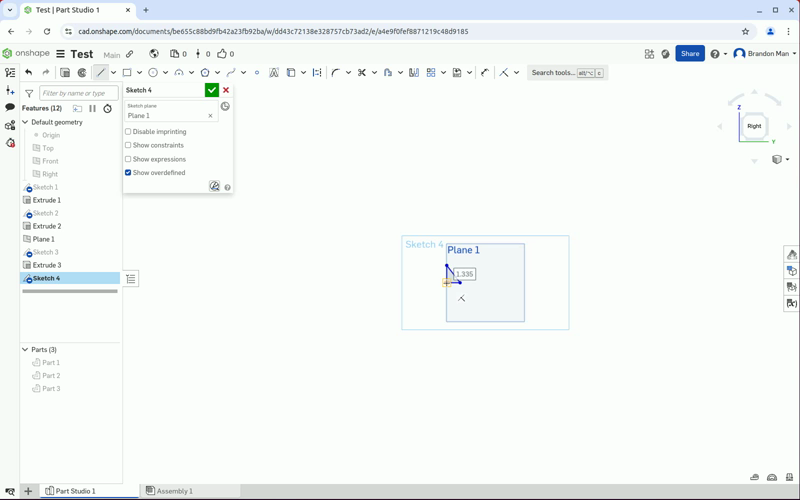
scroll(-6)
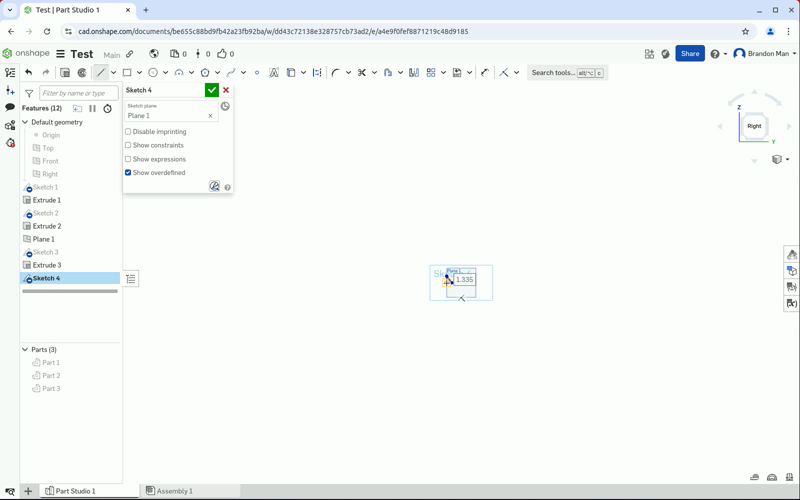
key(esc)
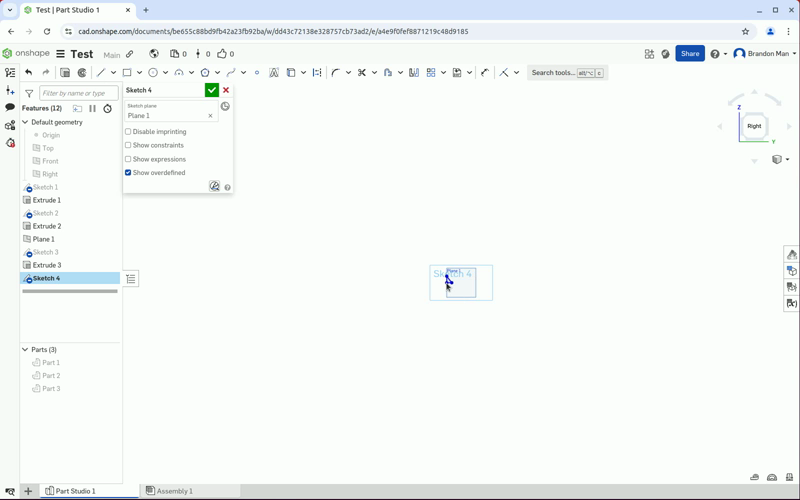
mouse_move(450, 282)
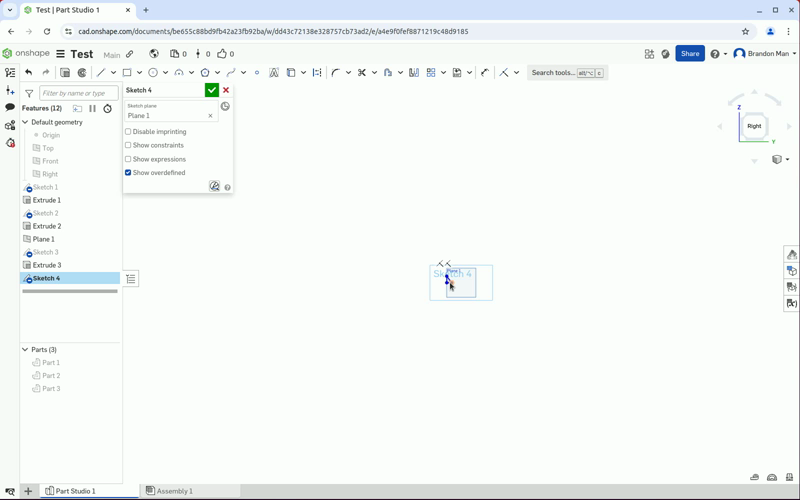
scroll(6)
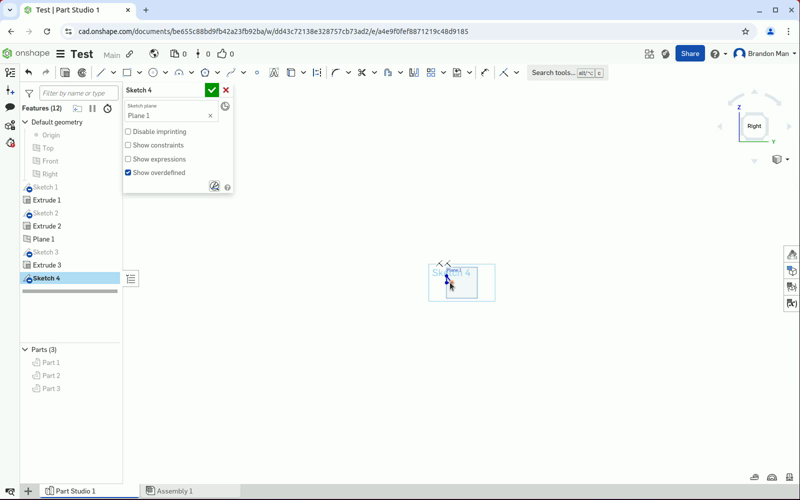
scroll(6)
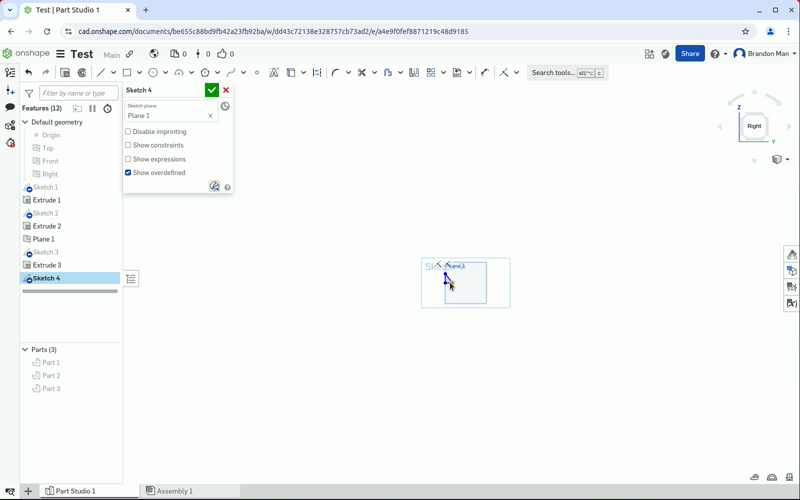
scroll(6)
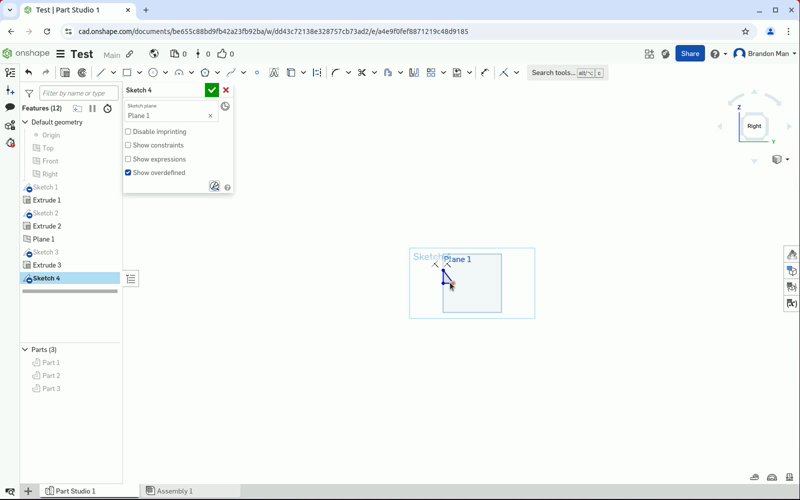
scroll(6)
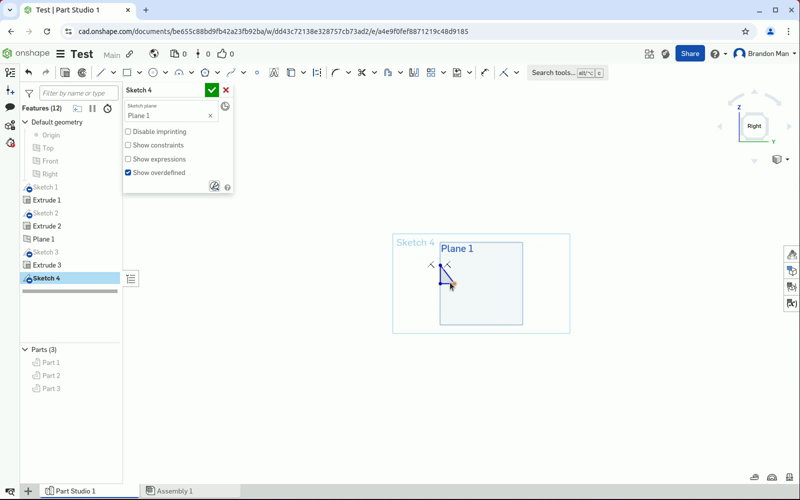
scroll(6)
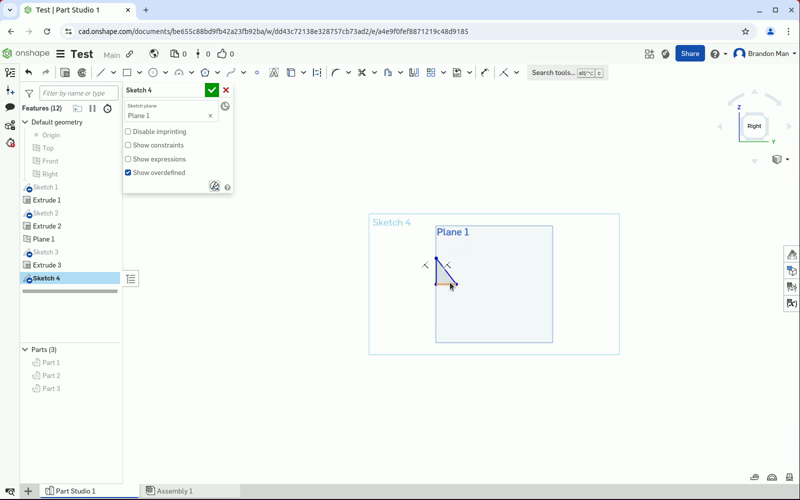
scroll(6)
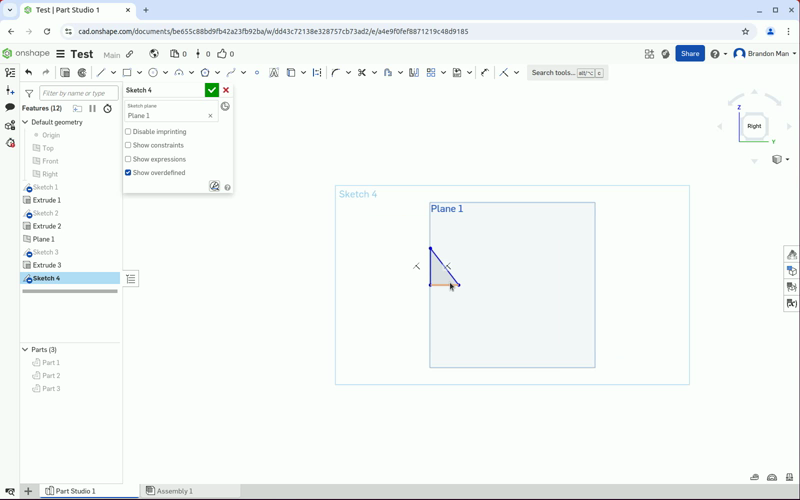
scroll(6)
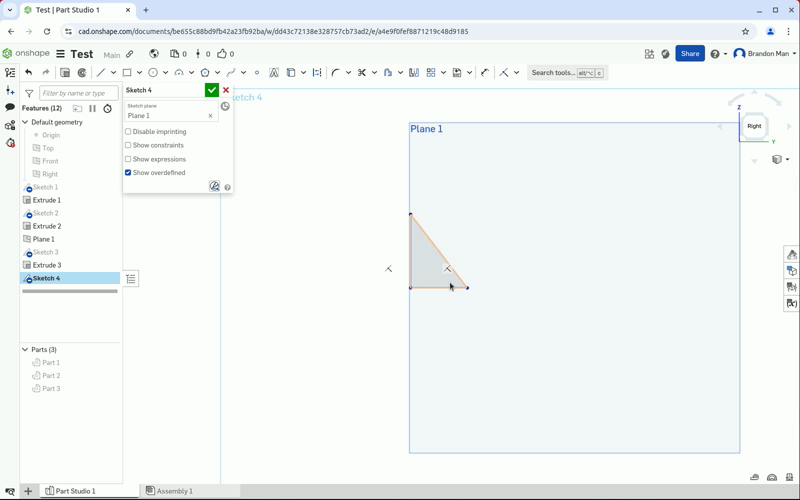
click(450, 282)
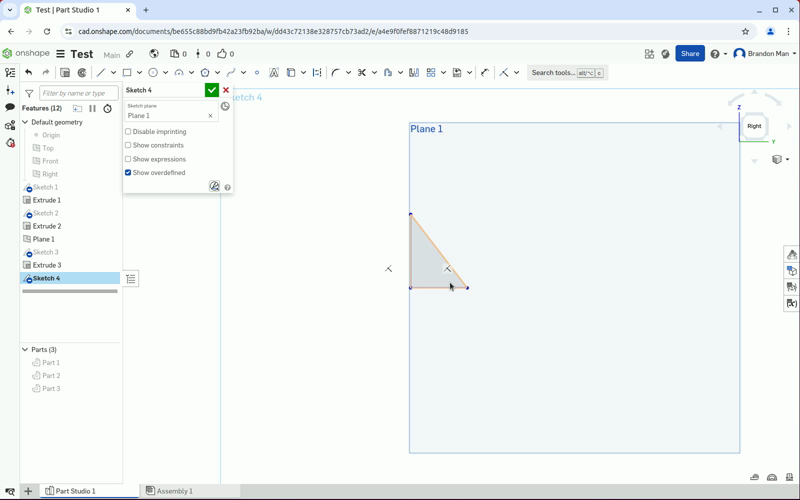
scroll(-6)
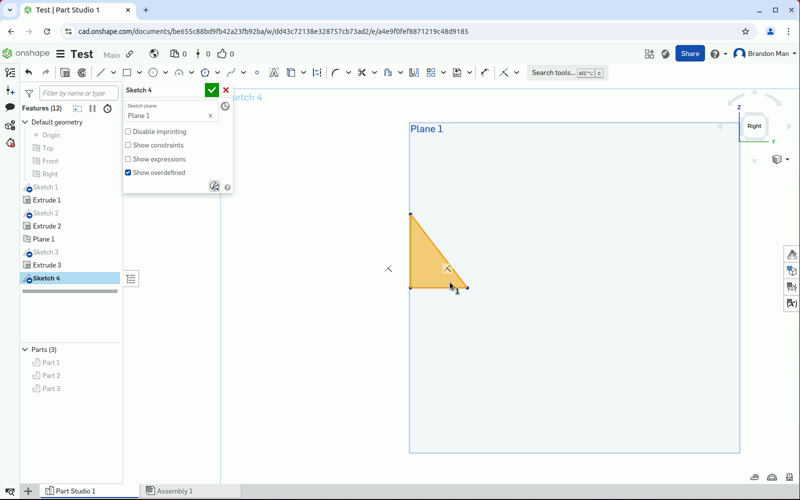
scroll(-6)
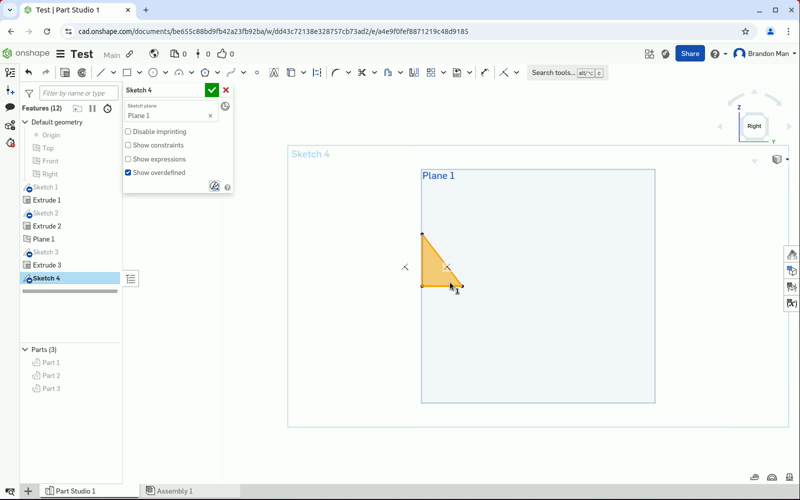
scroll(-6)
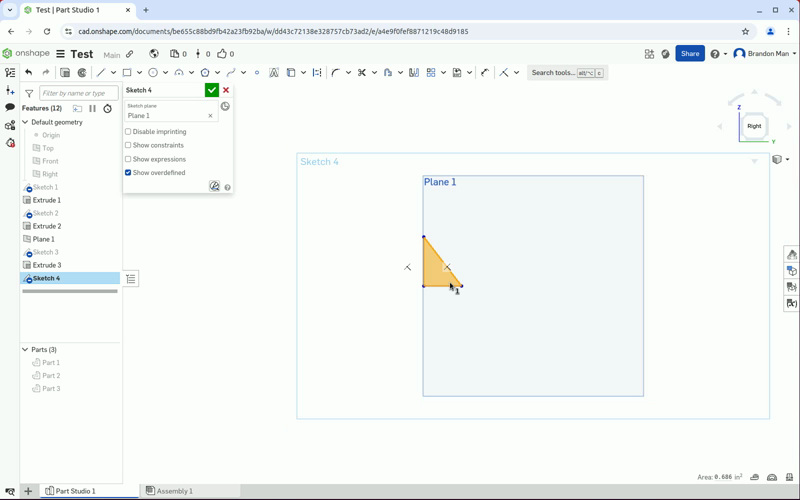
scroll(-6)
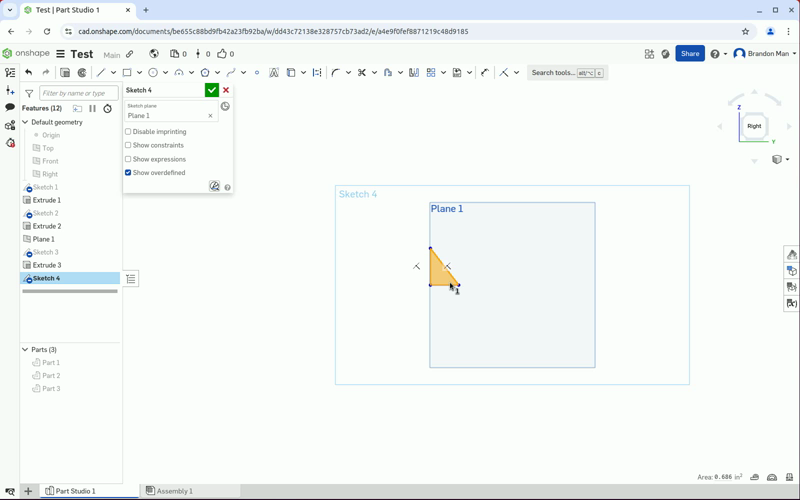
scroll(-6)
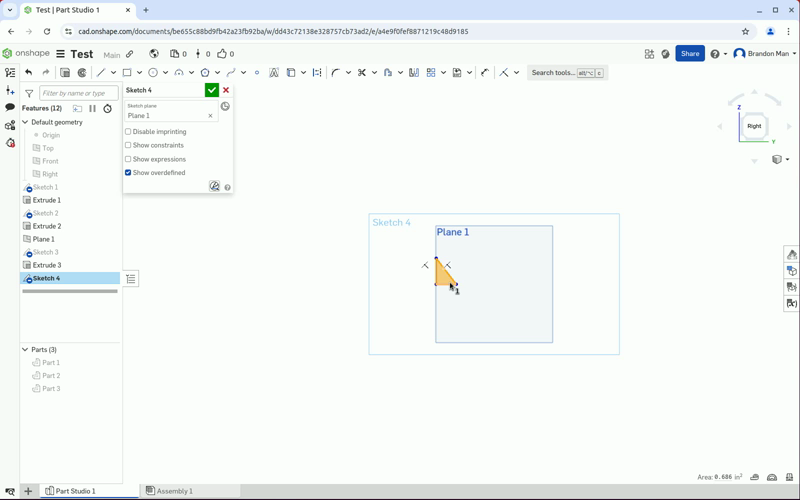
scroll(-6)
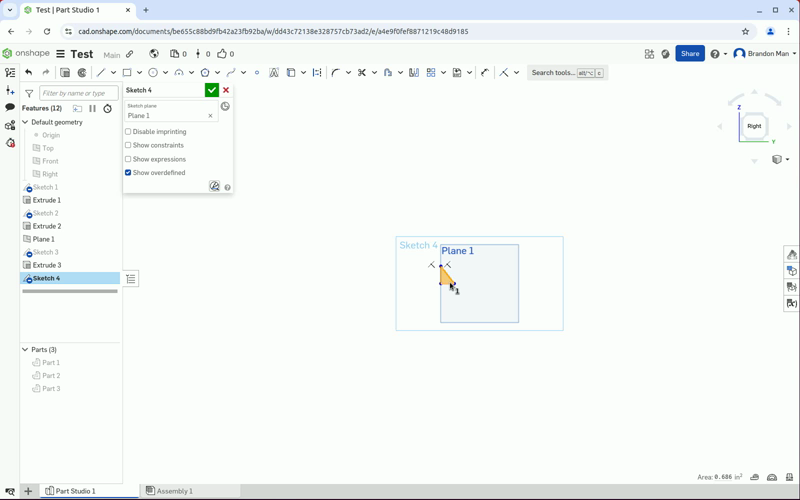
scroll(-6)
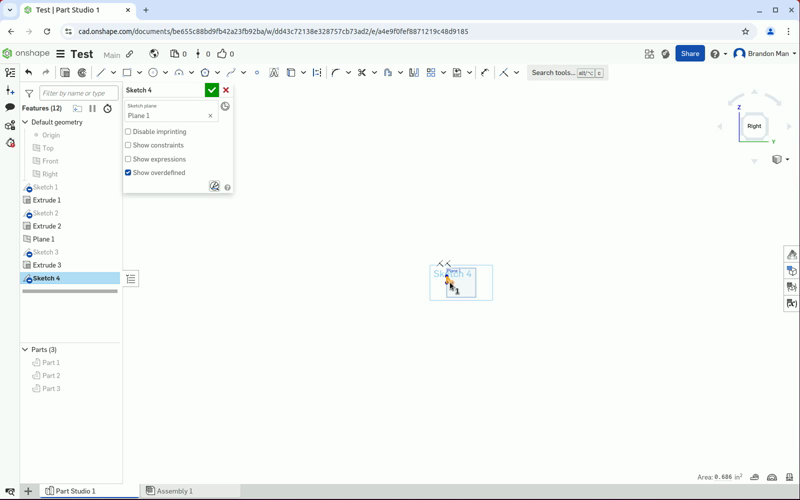
mouse_move(73, 352)
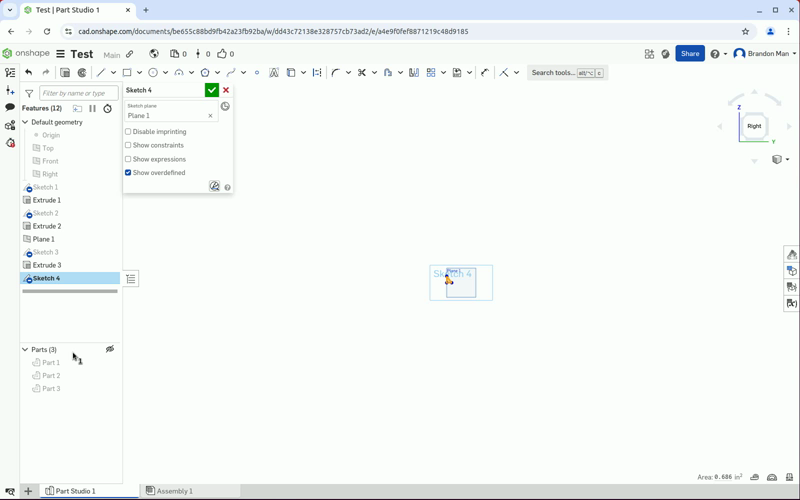
key(shift+y)
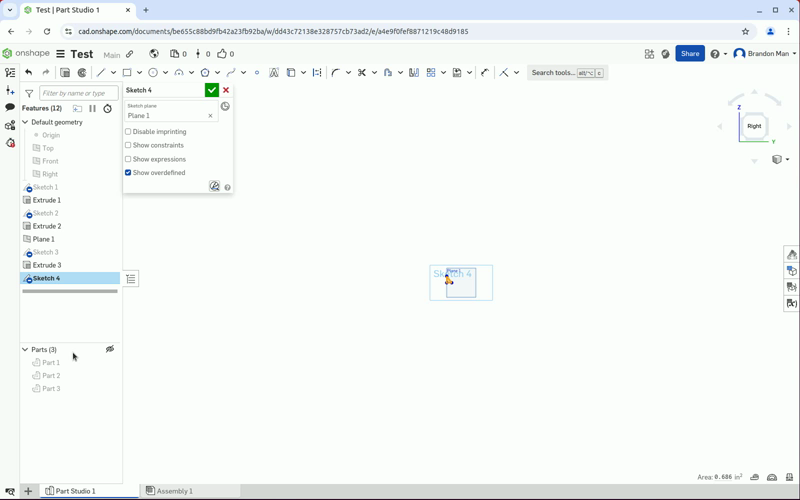
key(shift+e)
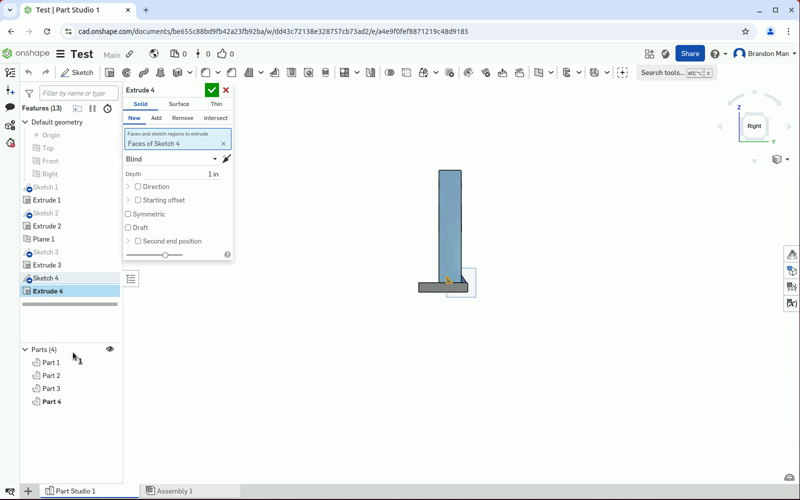
mouse_move(143, 106)
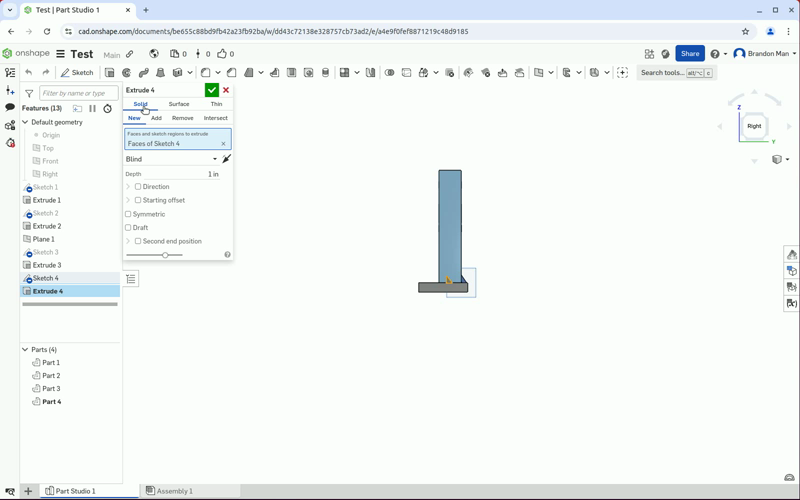
click(143, 106)
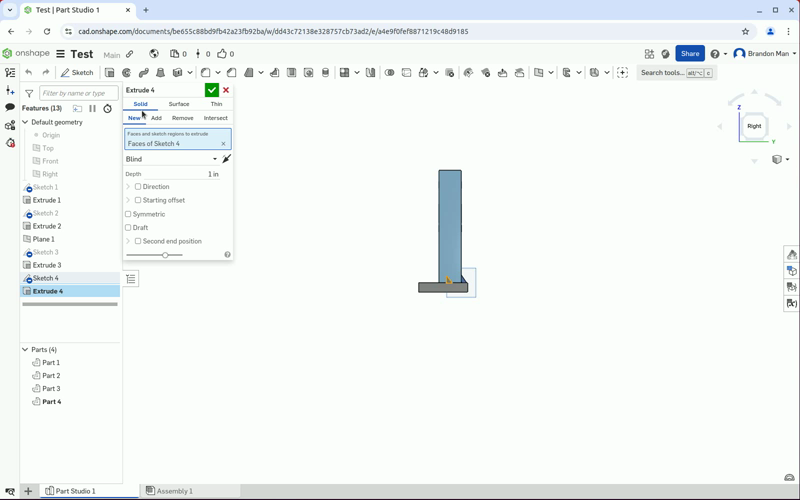
mouse_move(137, 120)
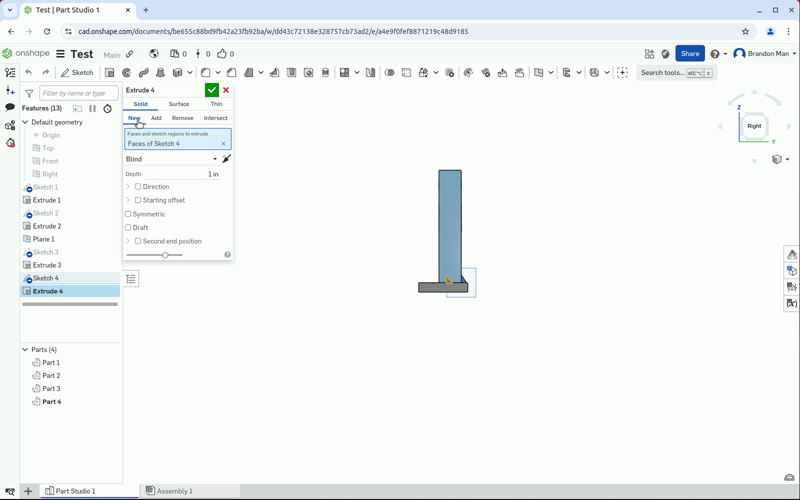
click(137, 120)
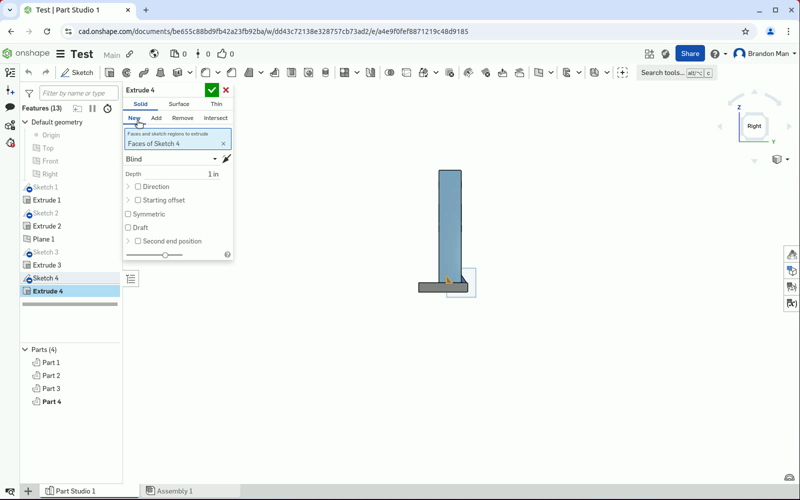
key(tab, 4)
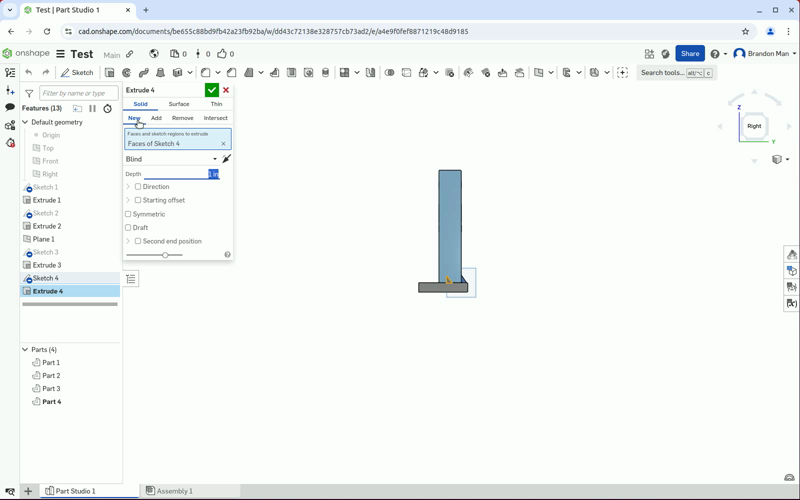
text(-17.09)
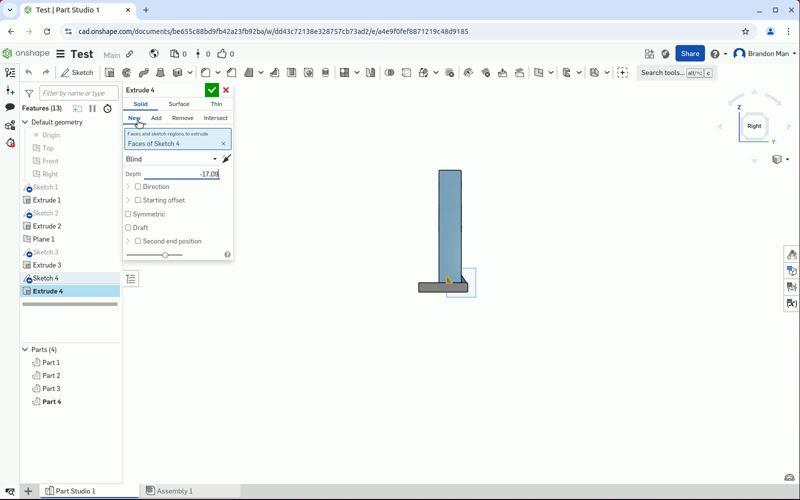
key(enter)
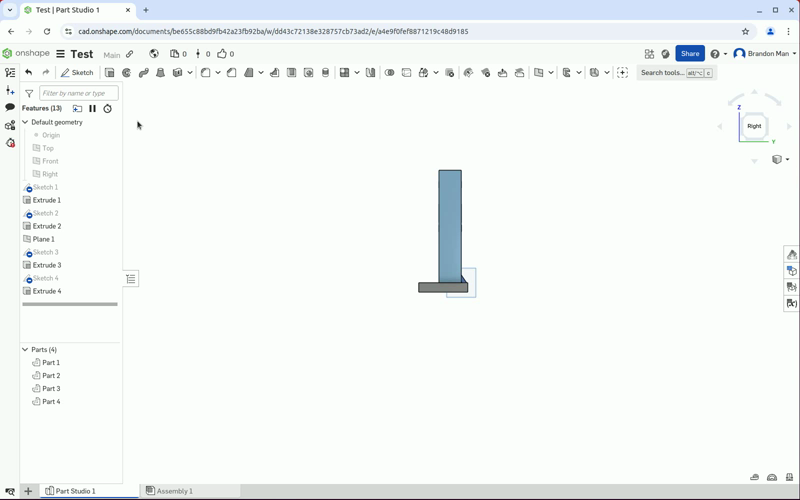
key(shift+h)
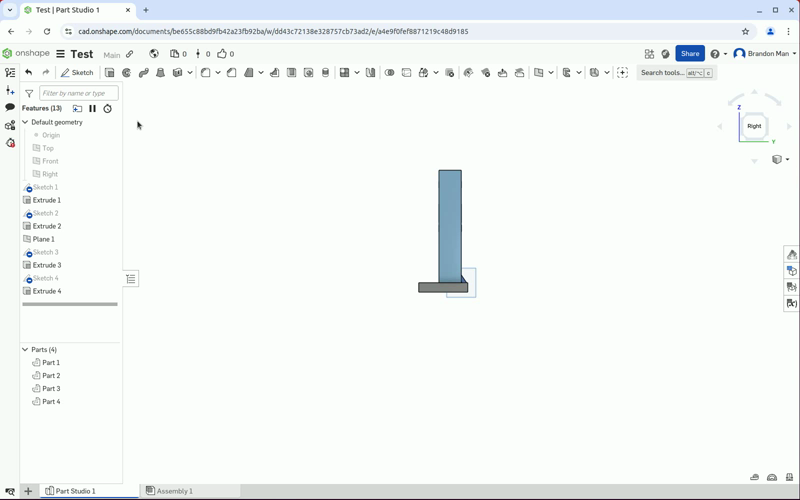
key(shift+h)
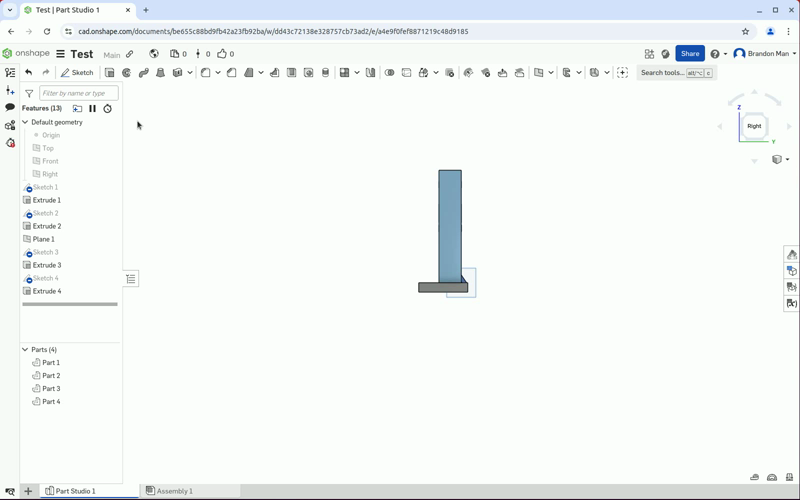
mouse_move(73, 189)
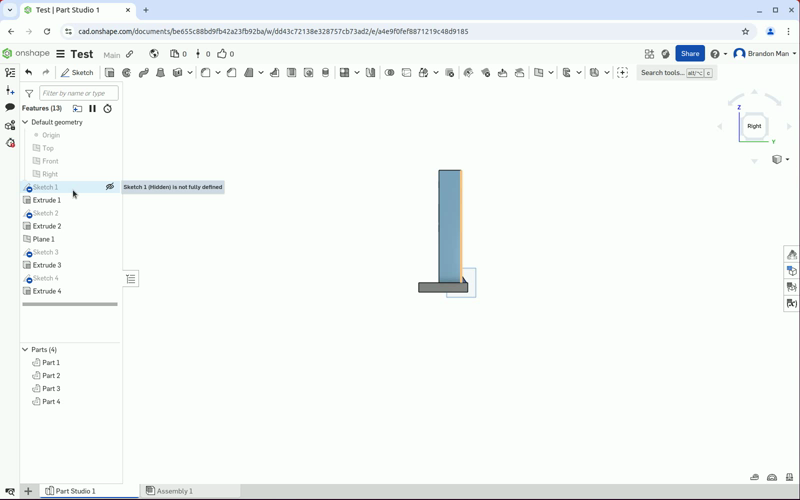
click(73, 189)
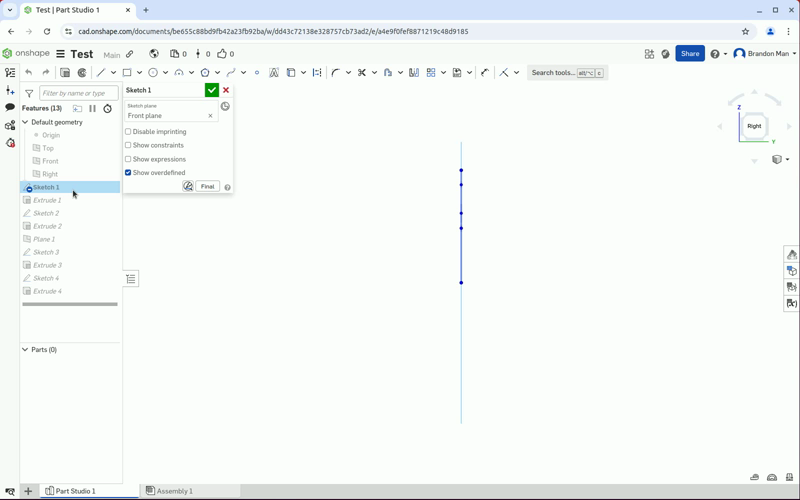
mouse_move(229, 92)
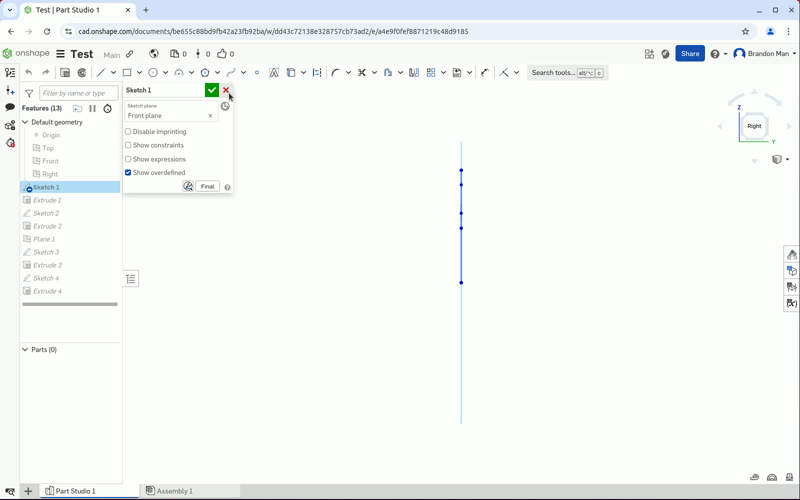
click(229, 92)
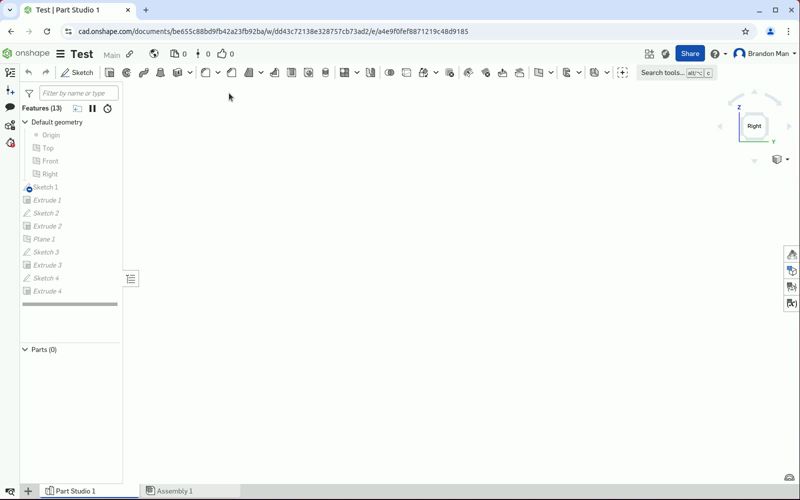
key(shift+s)
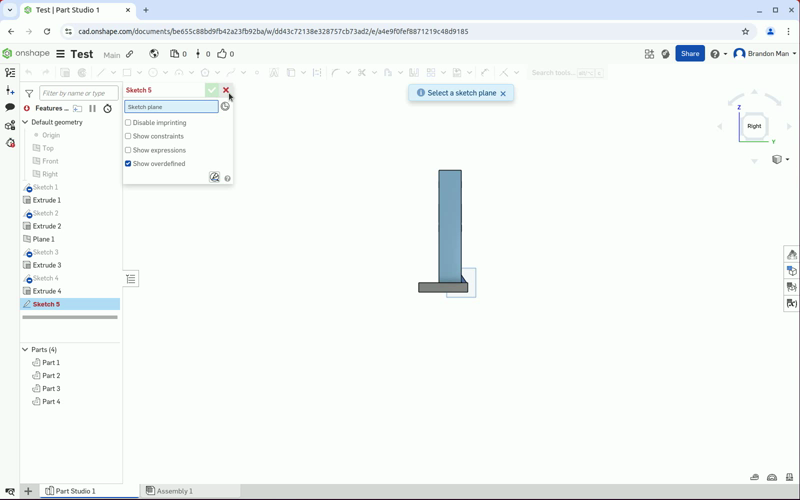
mouse_move(73, 241)
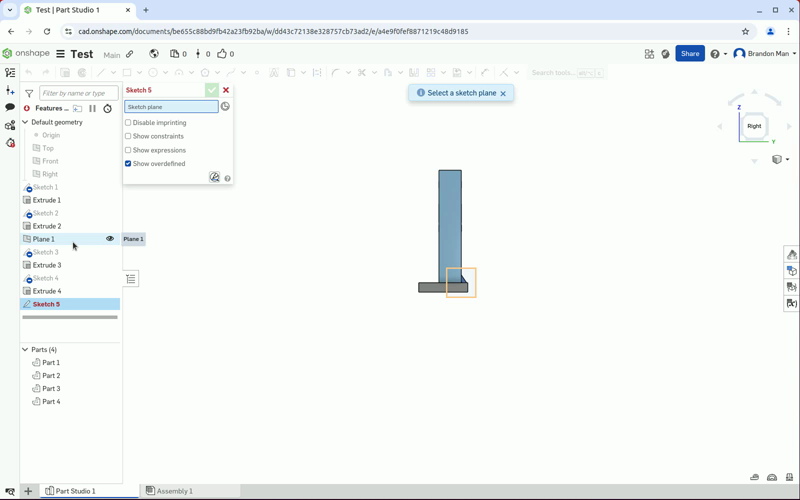
click(73, 241)
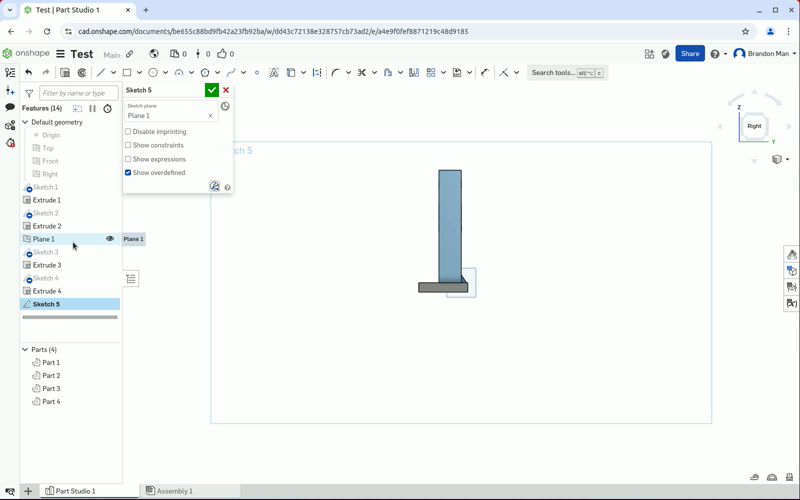
mouse_move(73, 352)
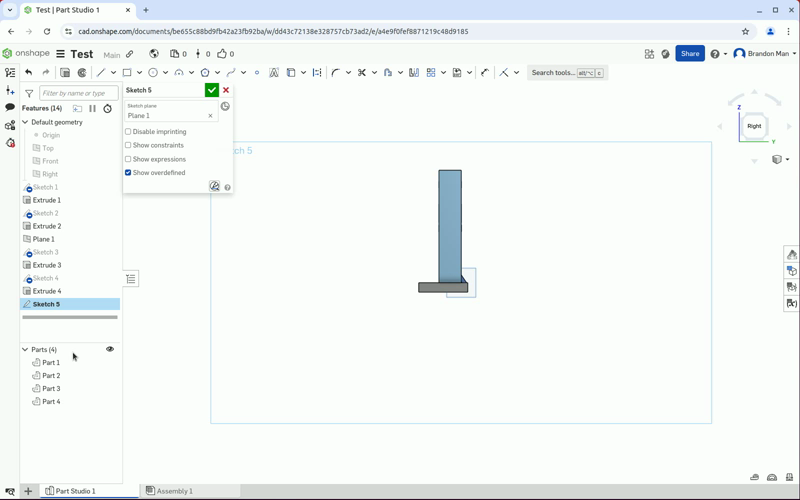
key(y)
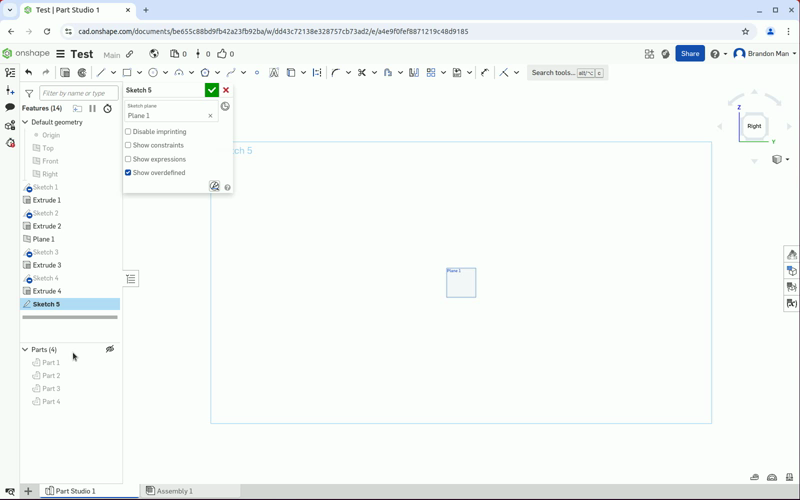
key(l)
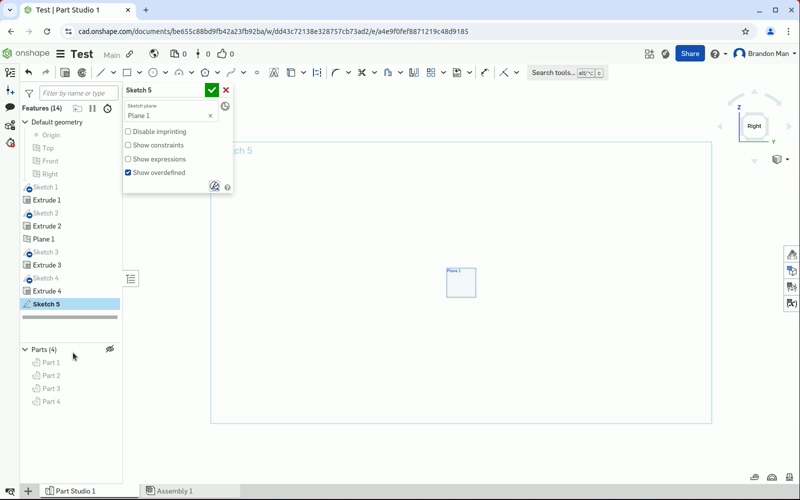
key_down(shift)
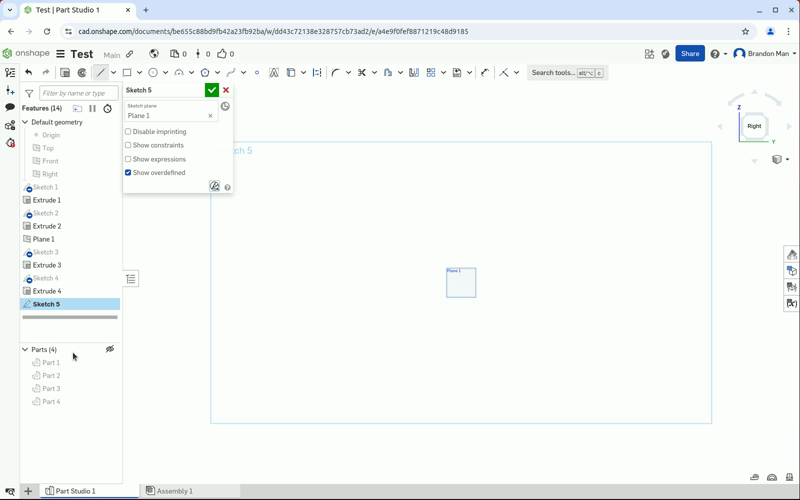
mouse_move(418, 282)
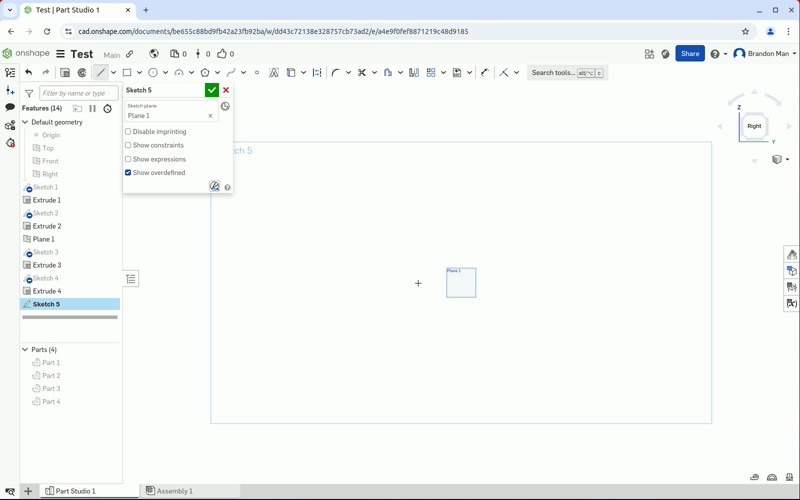
click(418, 282)
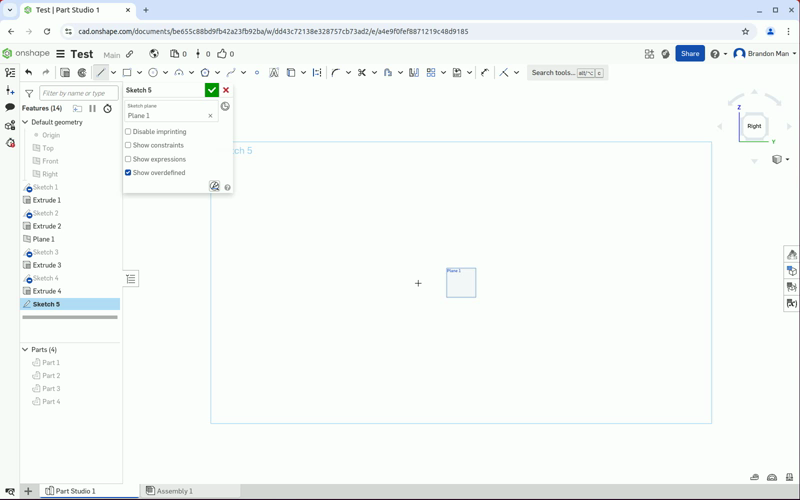
key_up(shift)
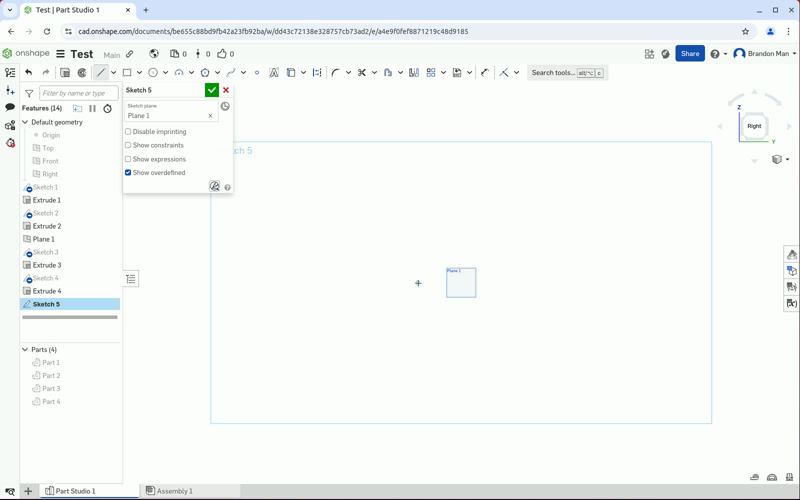
key_down(shift)
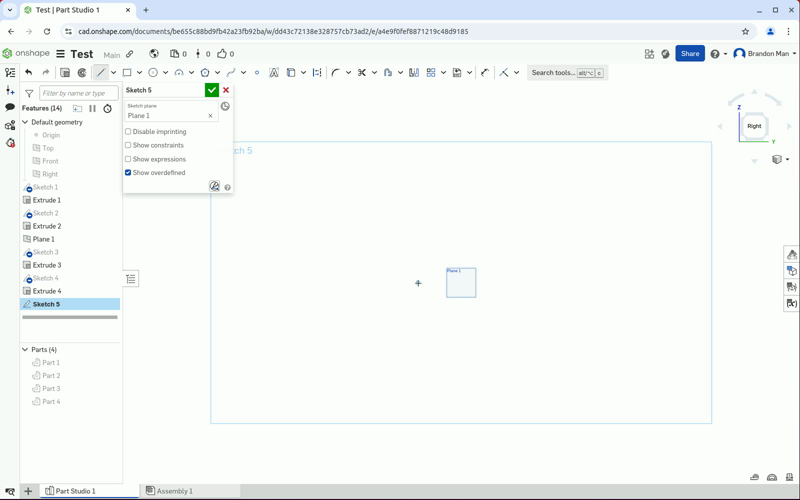
mouse_move(448, 282)
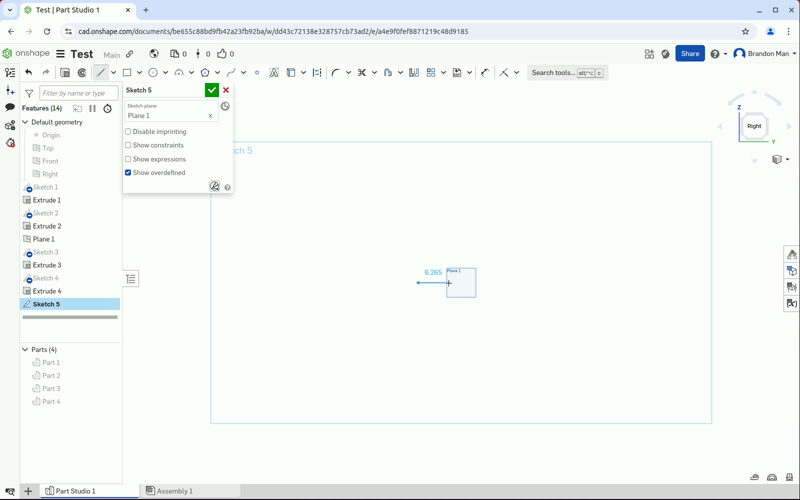
mouse_move(421, 282)
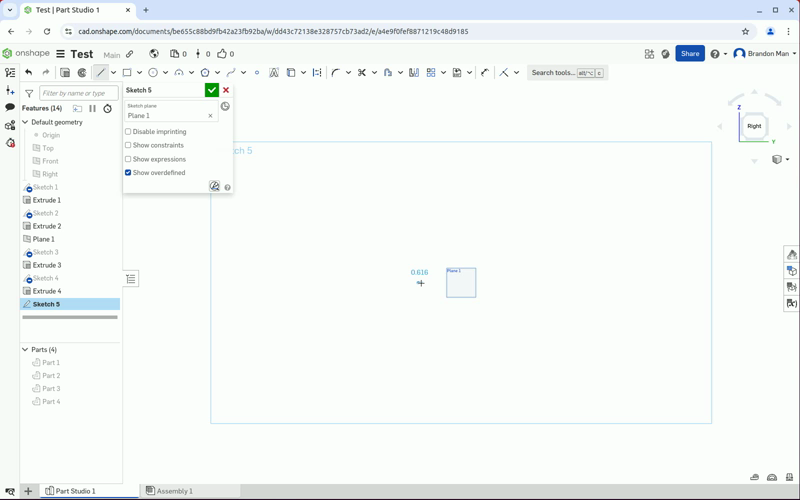
scroll(6)
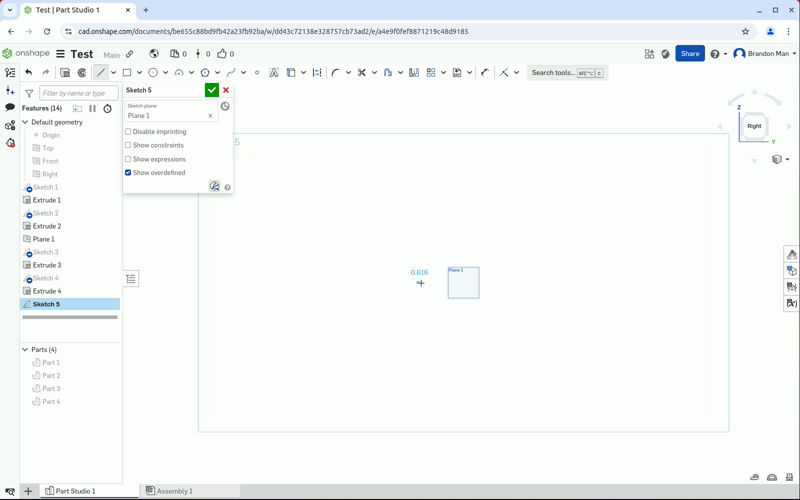
scroll(6)
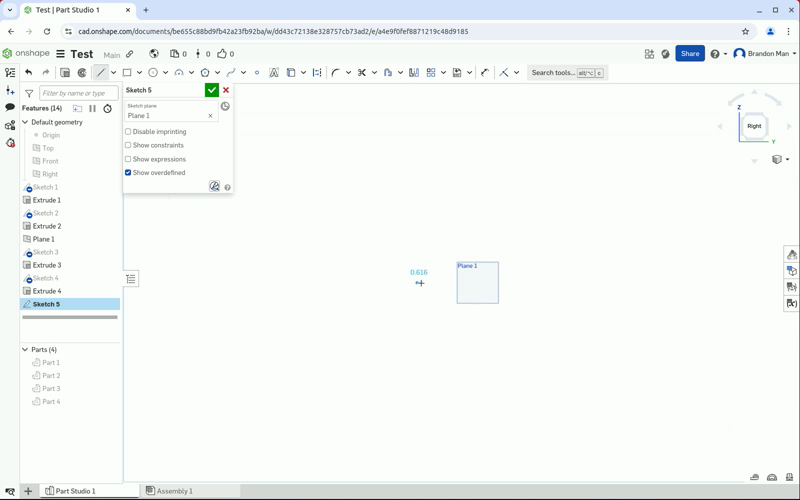
scroll(6)
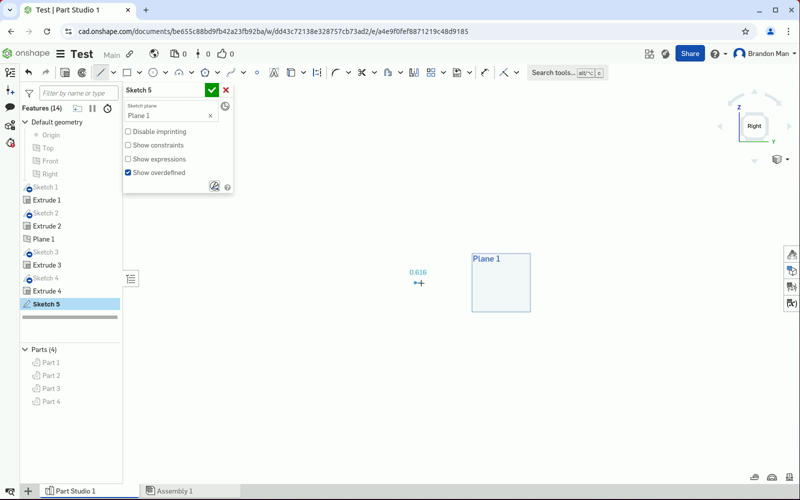
scroll(6)
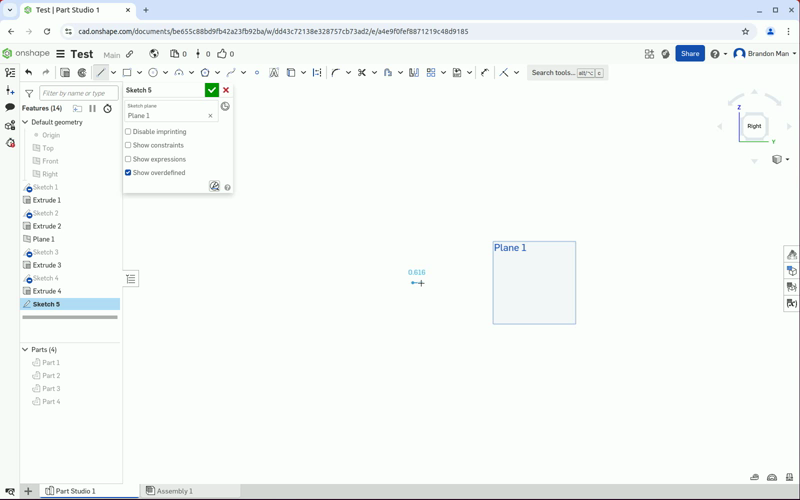
scroll(6)
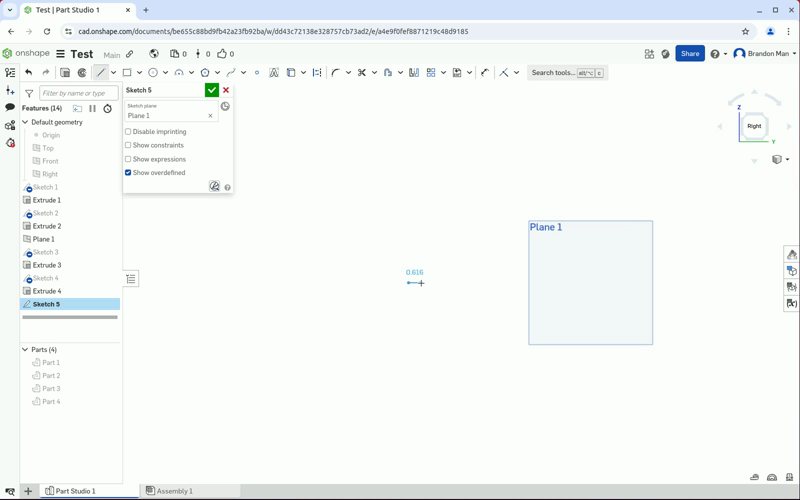
scroll(6)
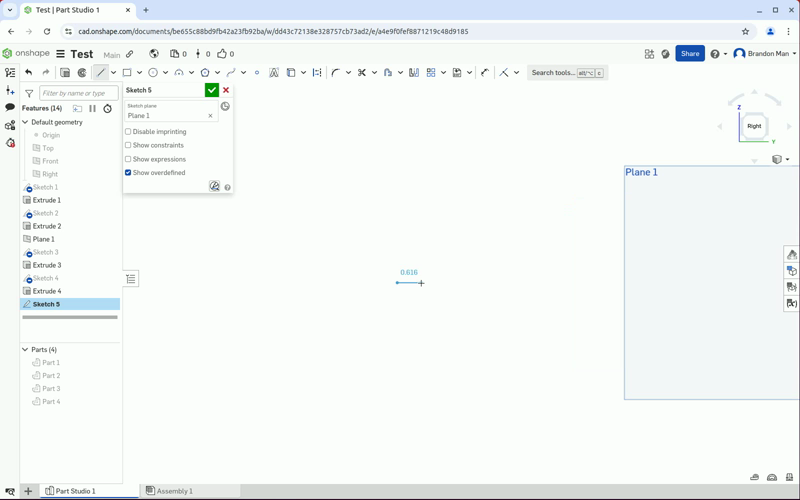
scroll(6)
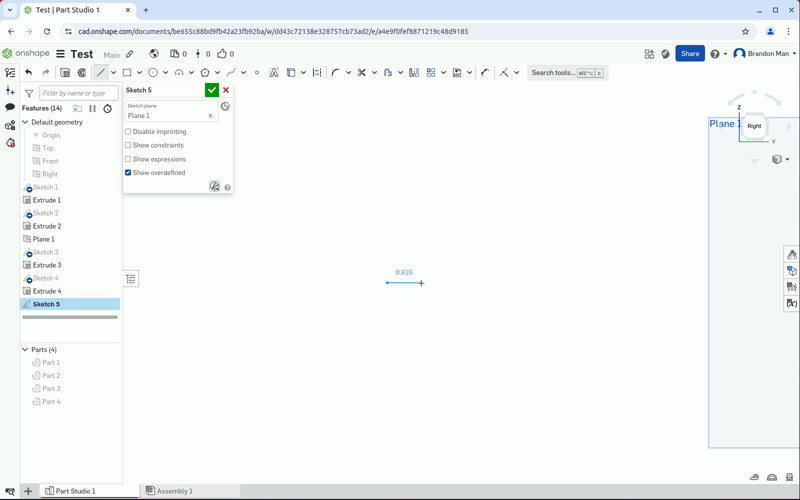
click(421, 282)
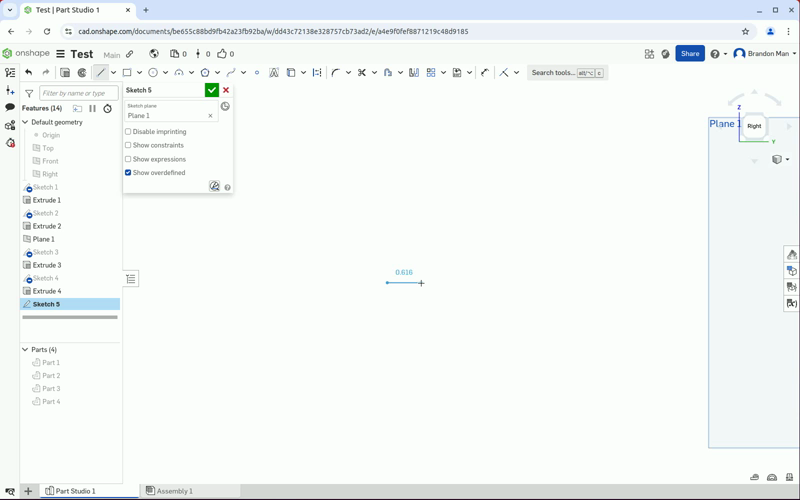
scroll(-6)
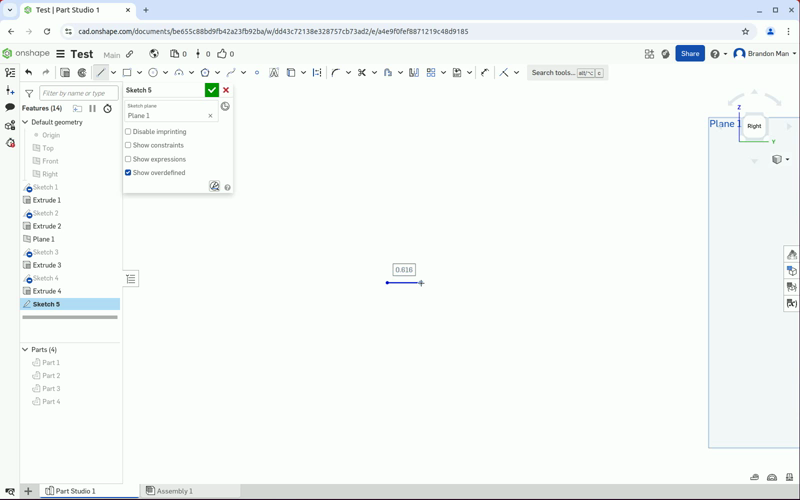
scroll(-6)
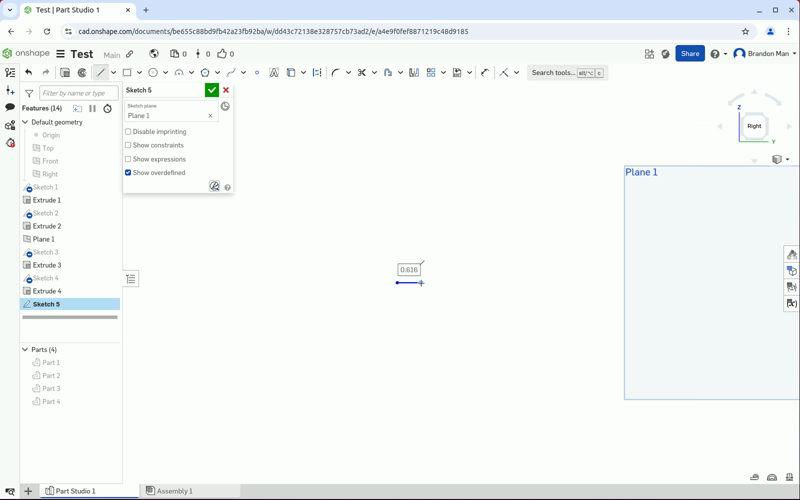
scroll(-6)
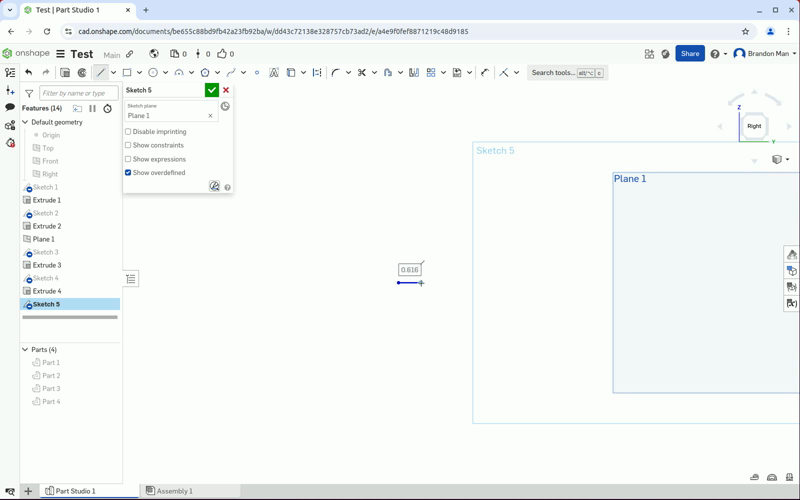
scroll(-6)
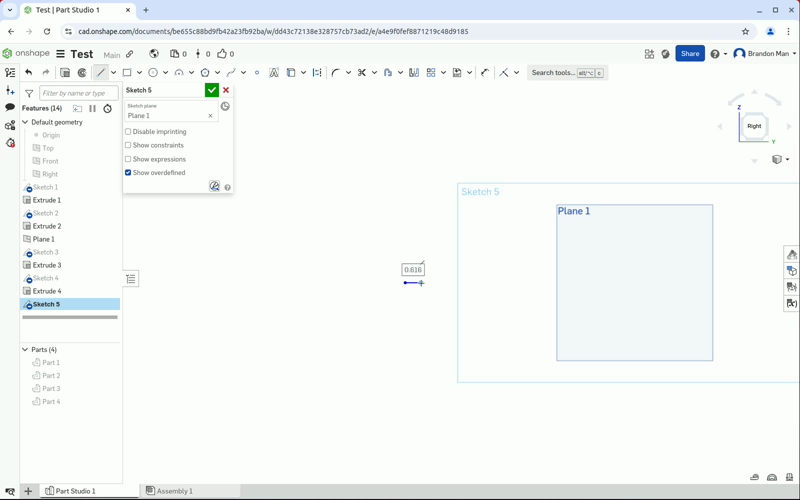
scroll(-6)
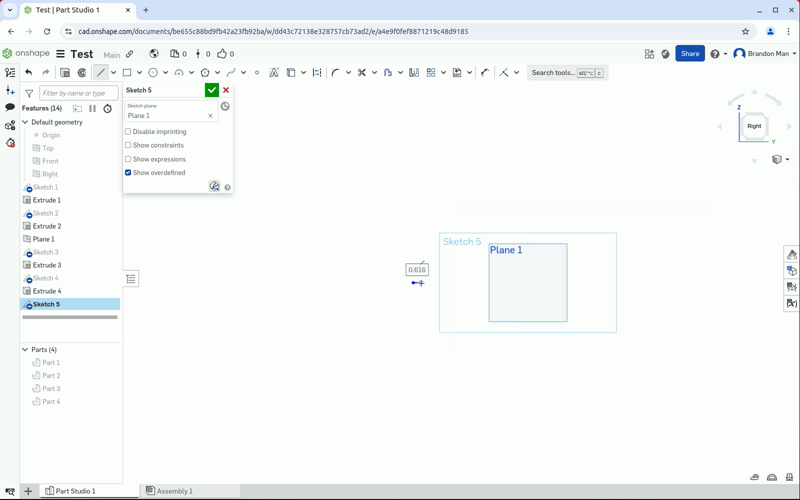
scroll(-6)
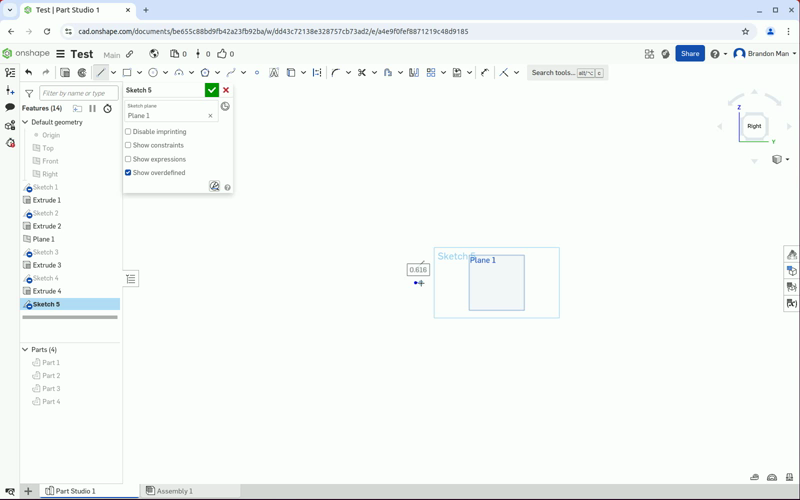
scroll(-6)
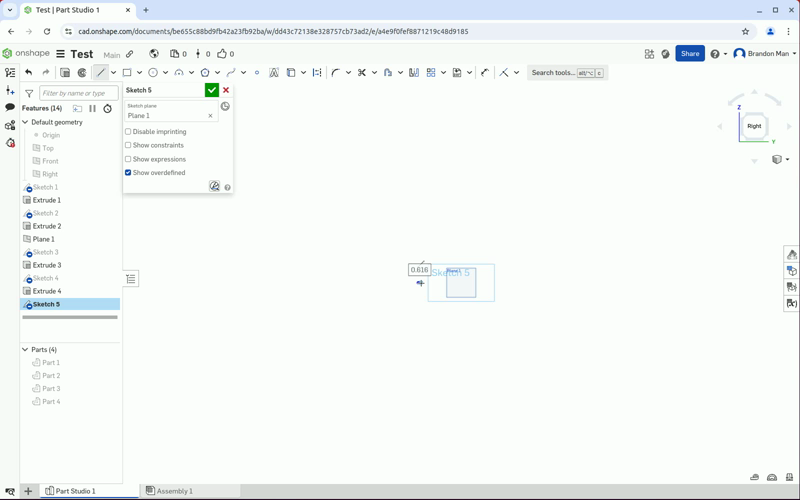
key_up(shift)
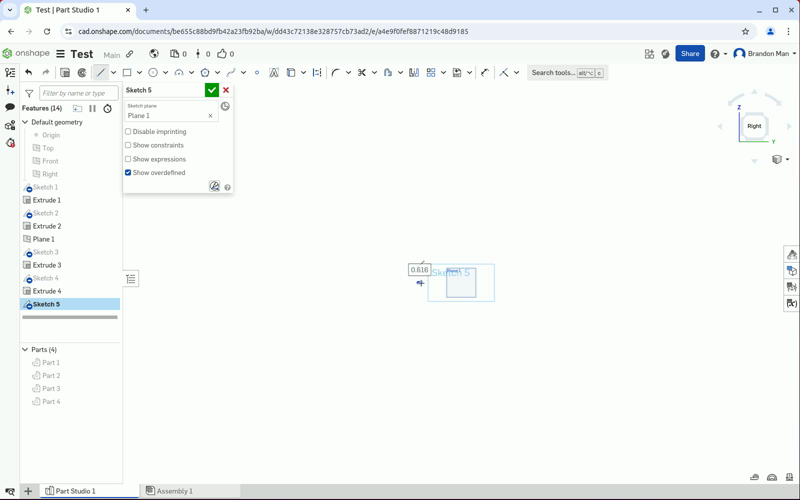
key_down(shift)
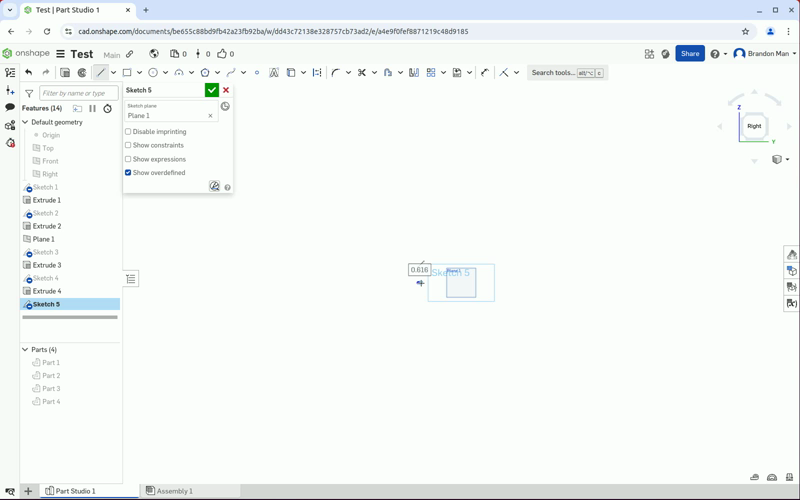
mouse_move(451, 282)
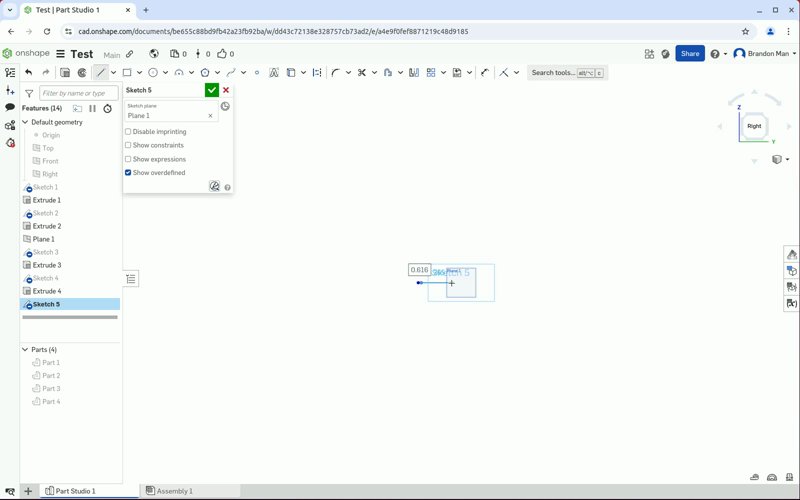
mouse_move(423, 269)
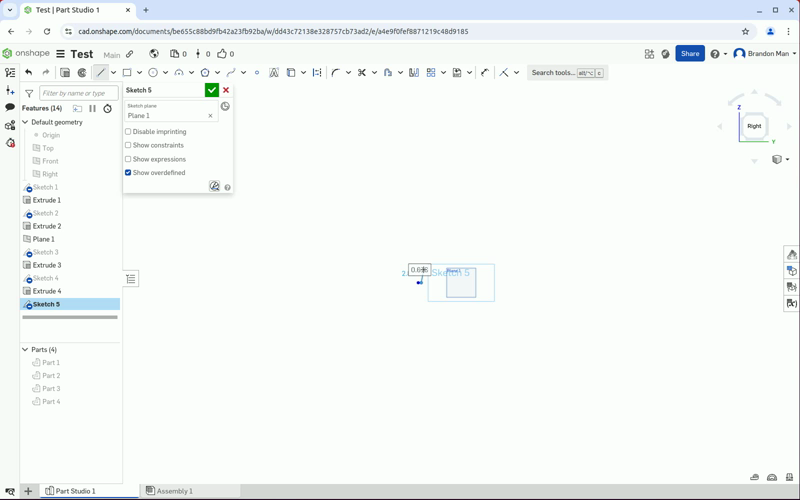
click(423, 269)
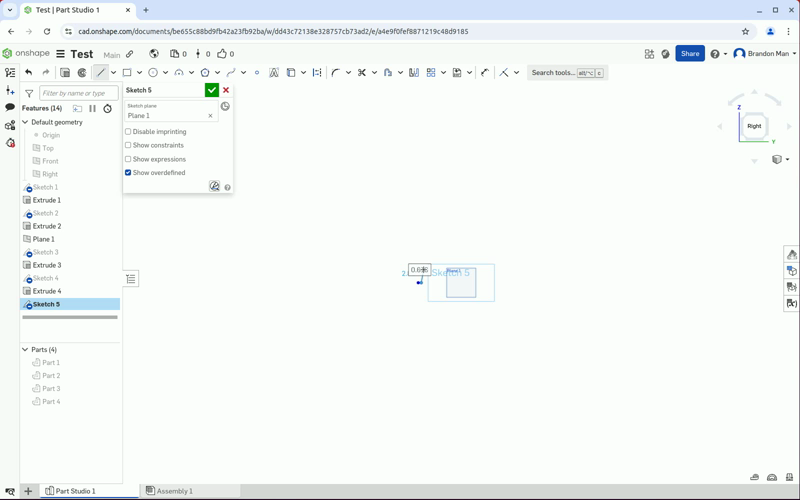
key_up(shift)
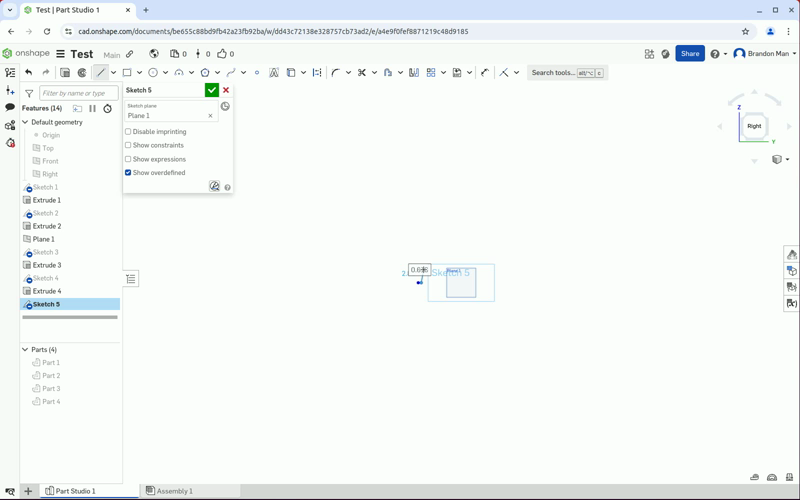
key_down(shift)
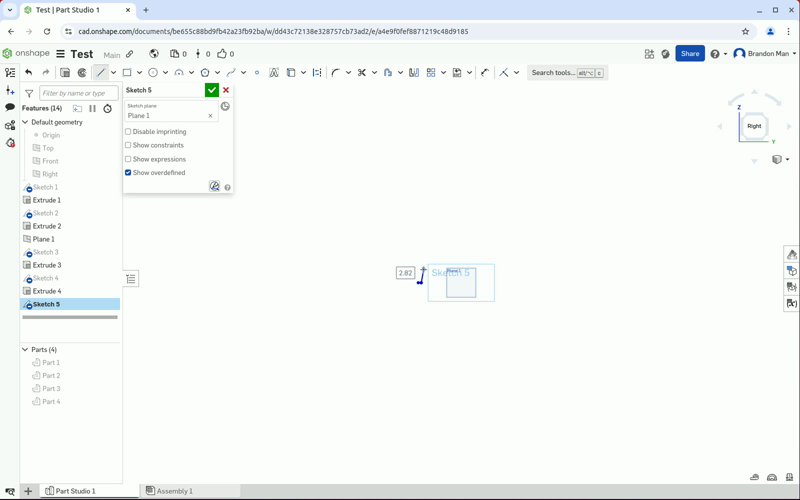
mouse_move(453, 269)
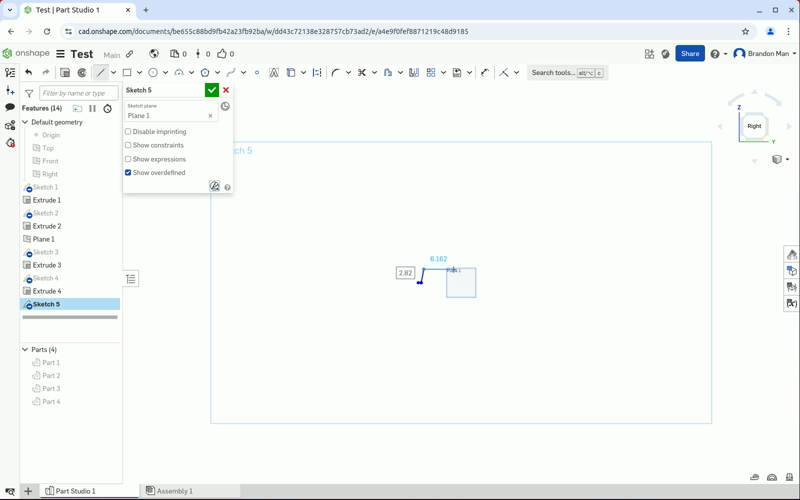
mouse_move(423, 253)
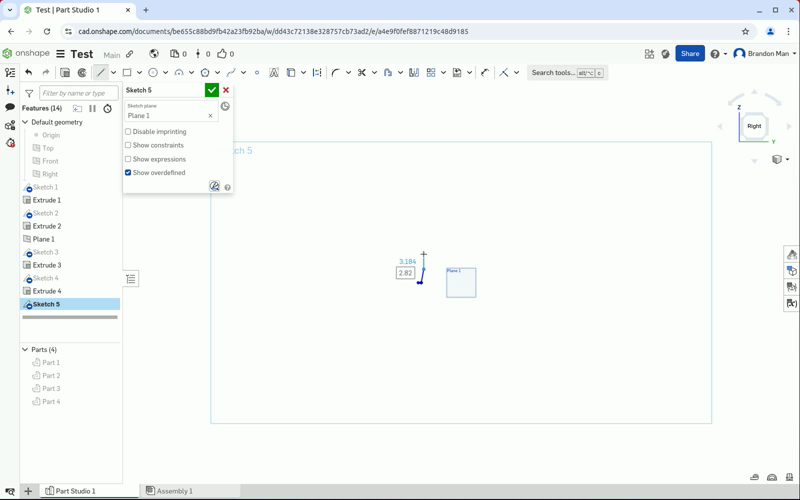
click(423, 253)
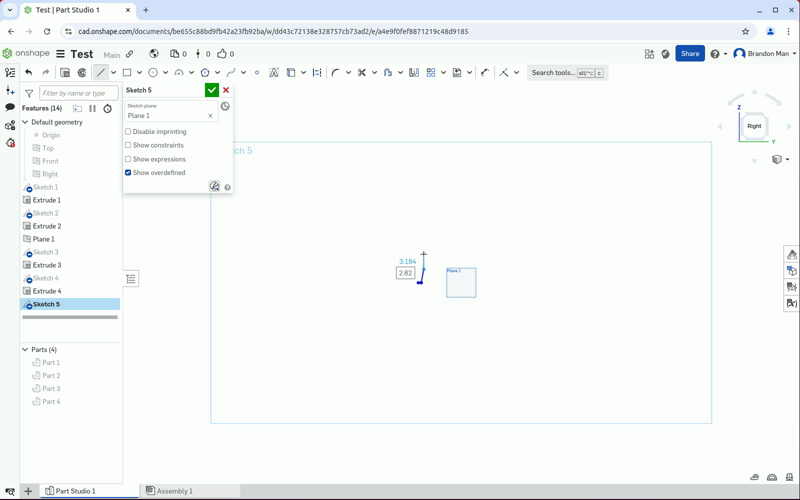
key_up(shift)
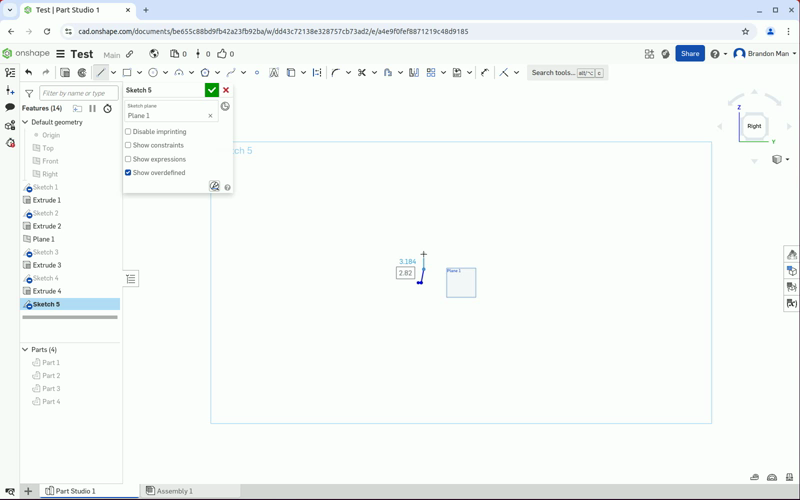
mouse_move(453, 253)
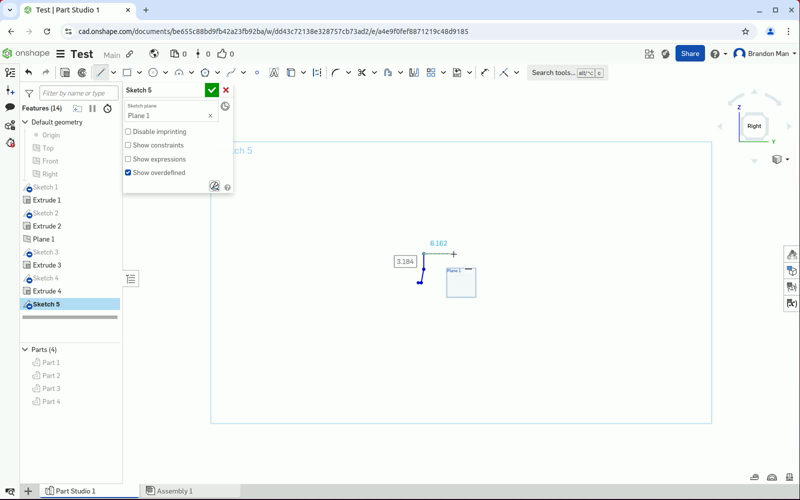
key_down(shift)
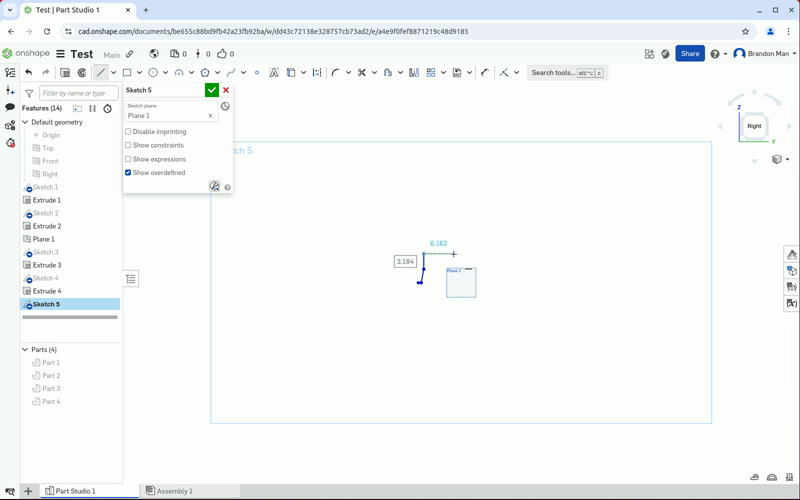
mouse_move(418, 282)
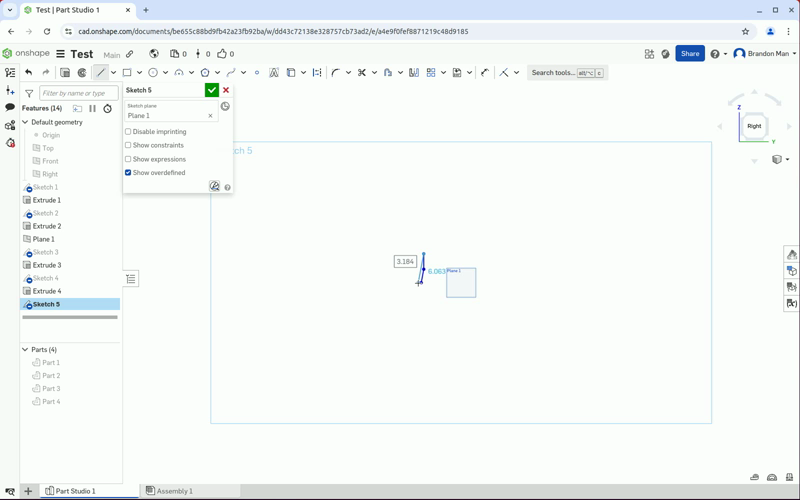
scroll(6)
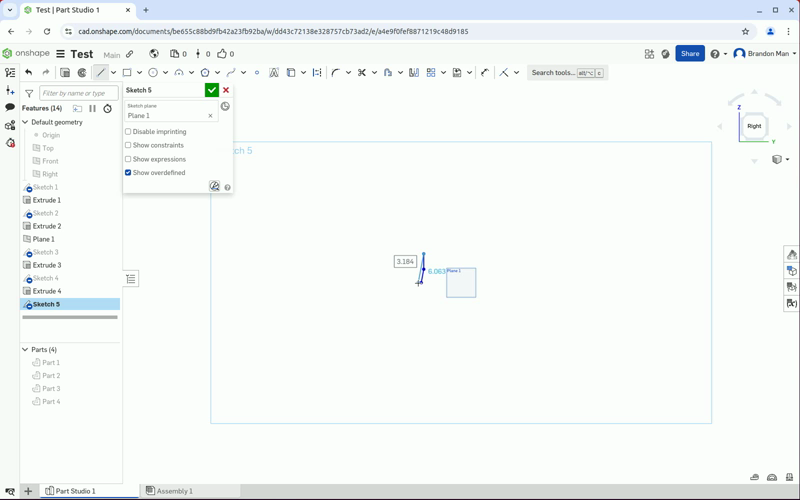
scroll(6)
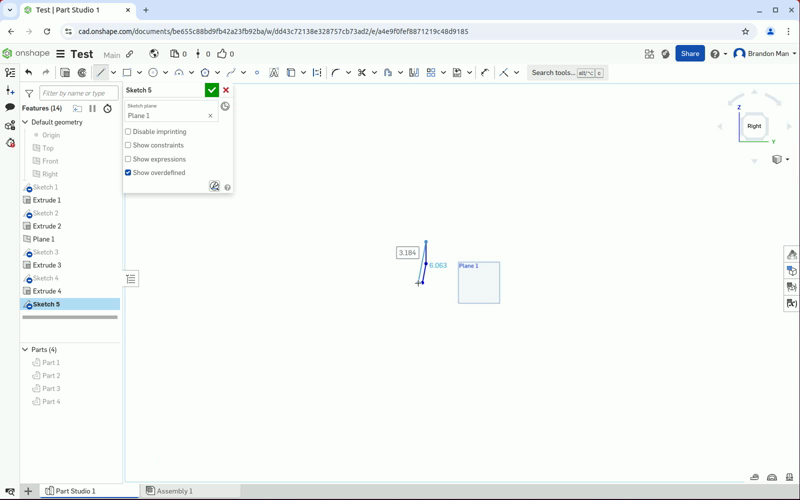
scroll(6)
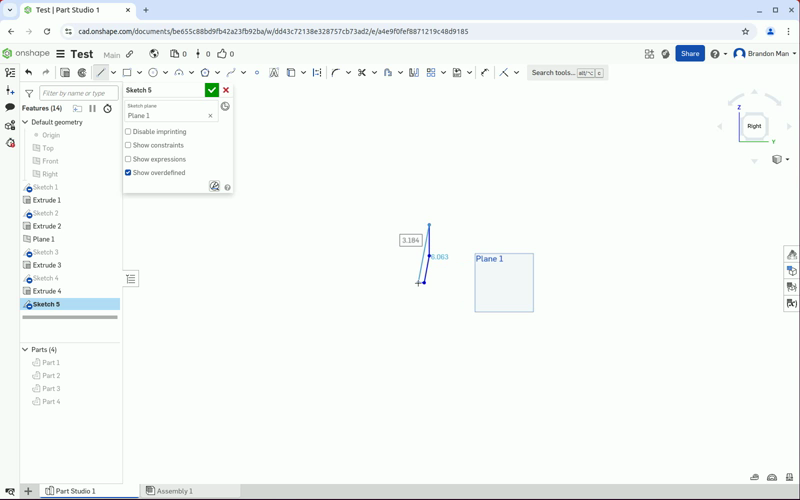
scroll(6)
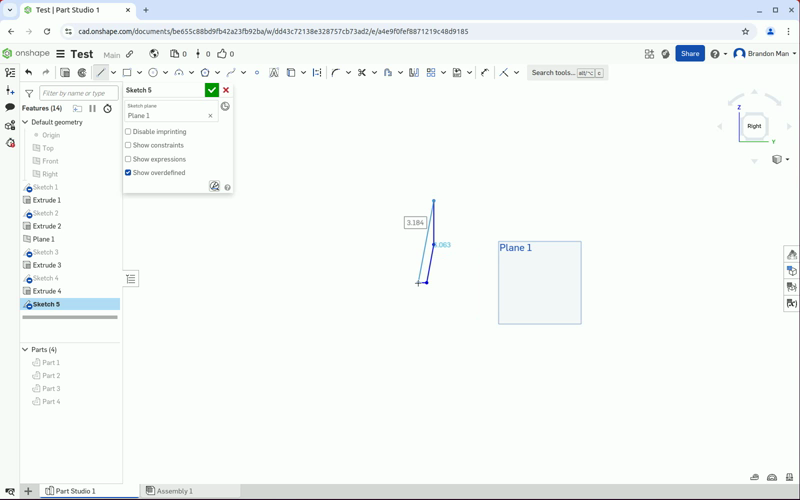
scroll(6)
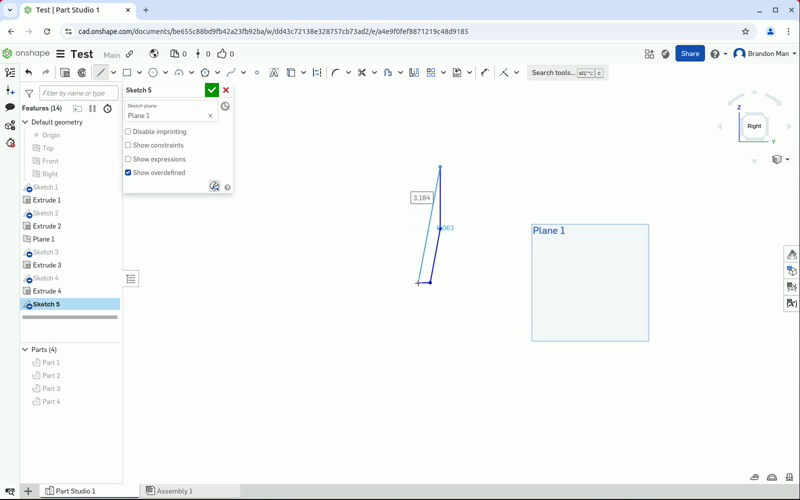
scroll(6)
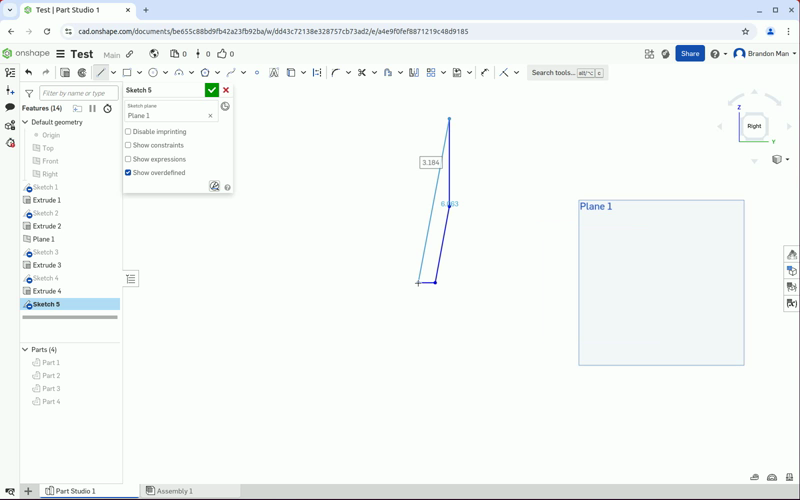
scroll(6)
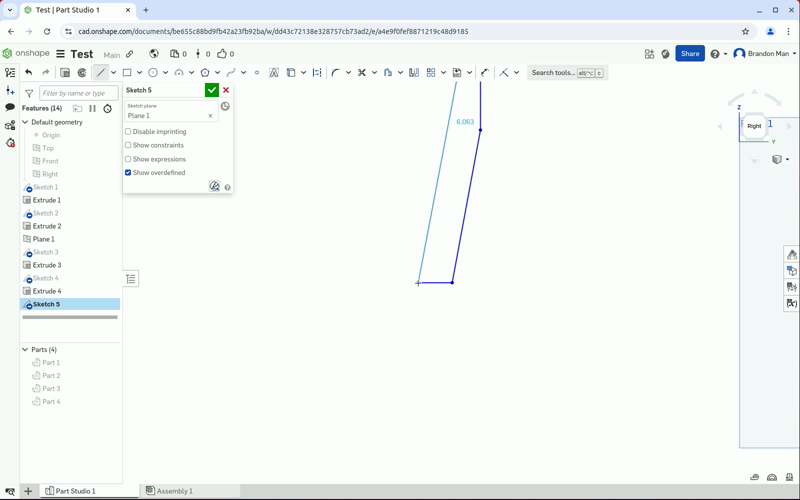
key_up(shift)
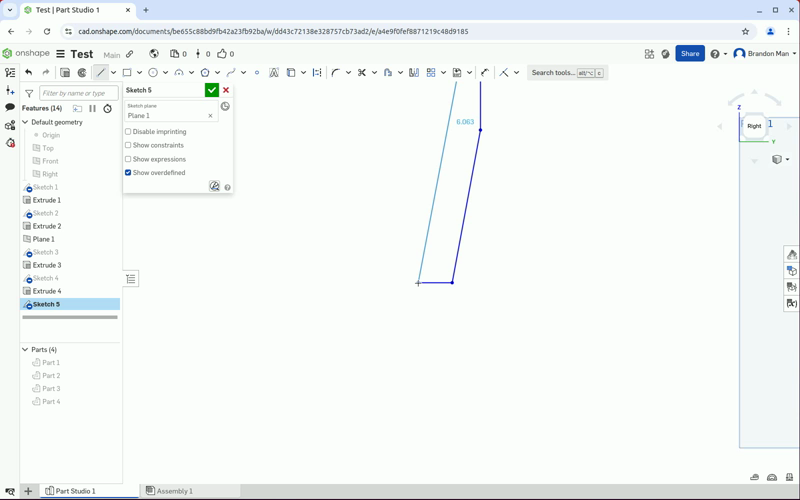
click(418, 282)
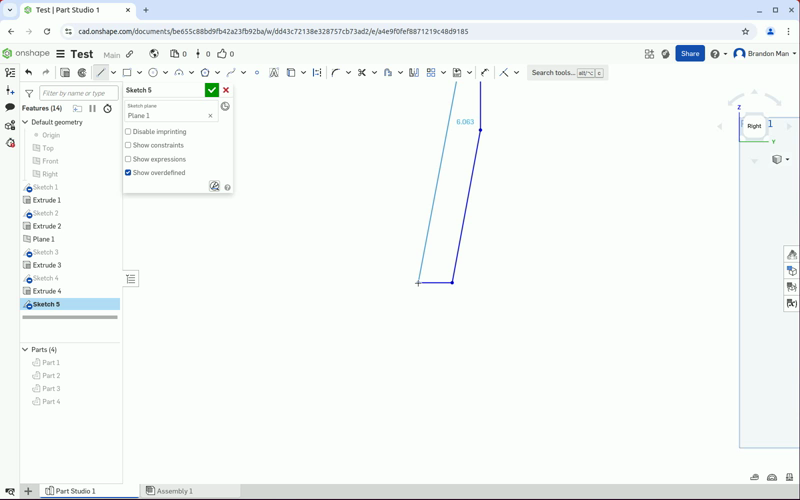
scroll(-6)
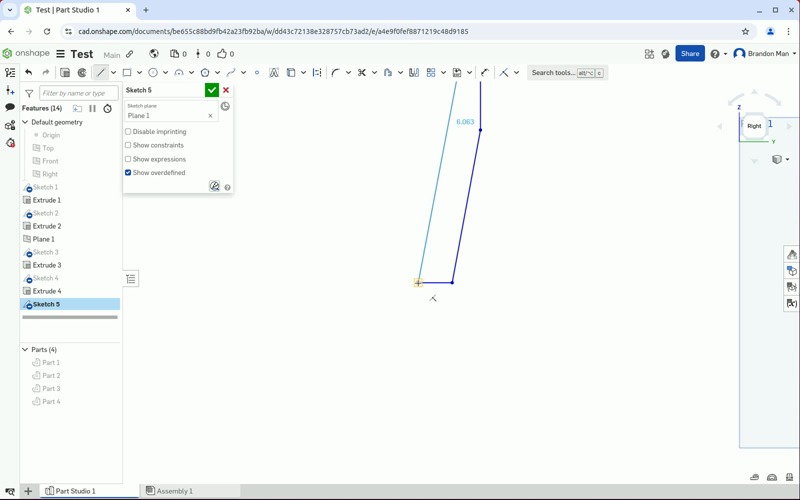
scroll(-6)
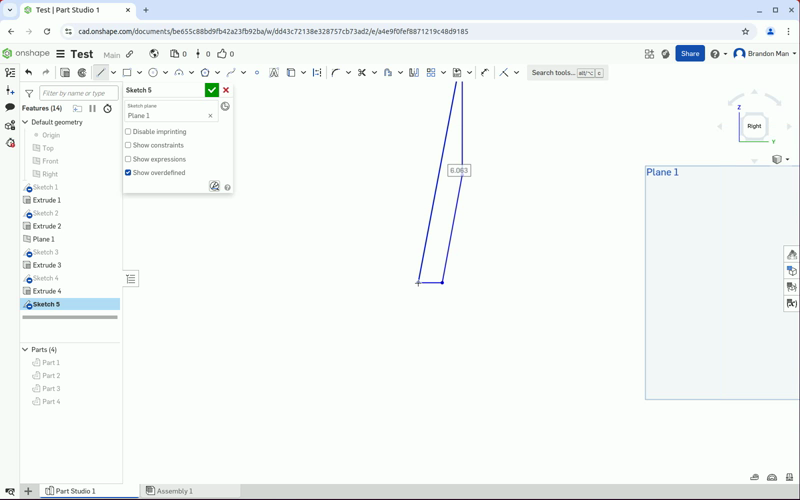
scroll(-6)
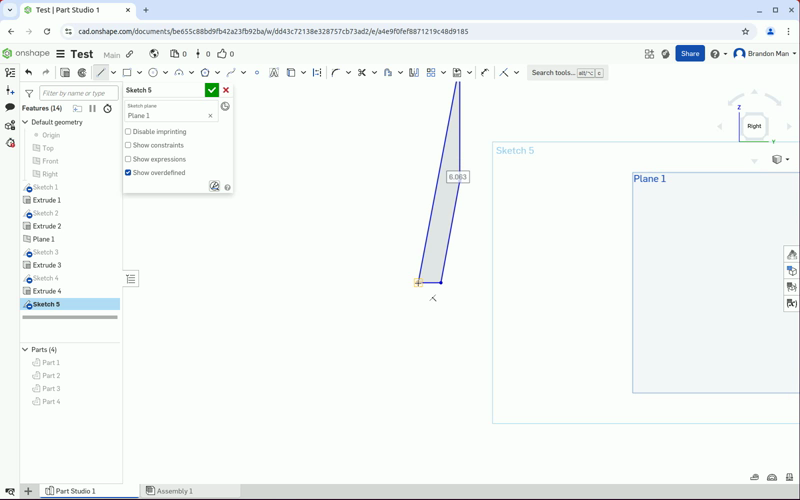
scroll(-6)
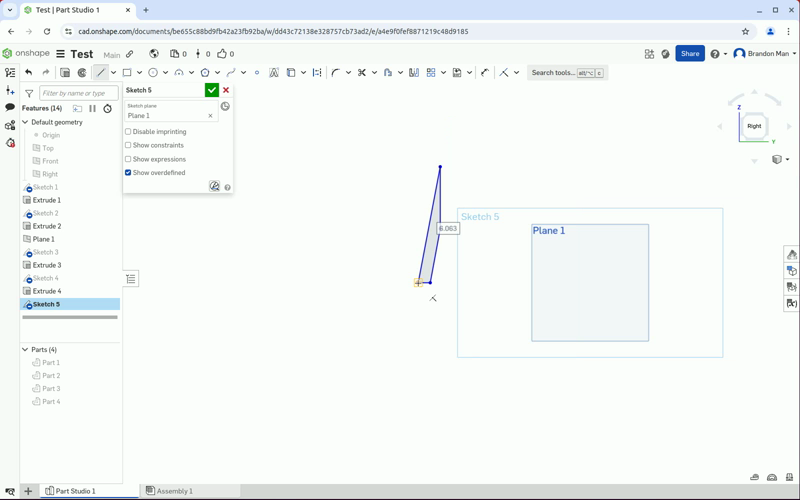
scroll(-6)
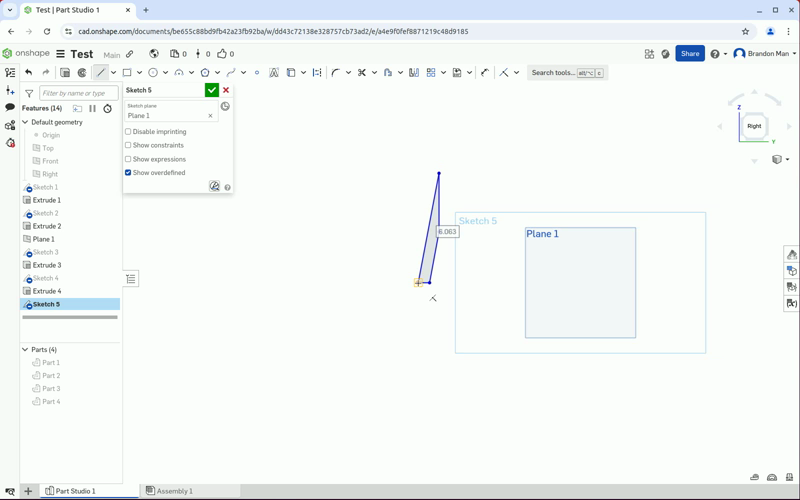
scroll(-6)
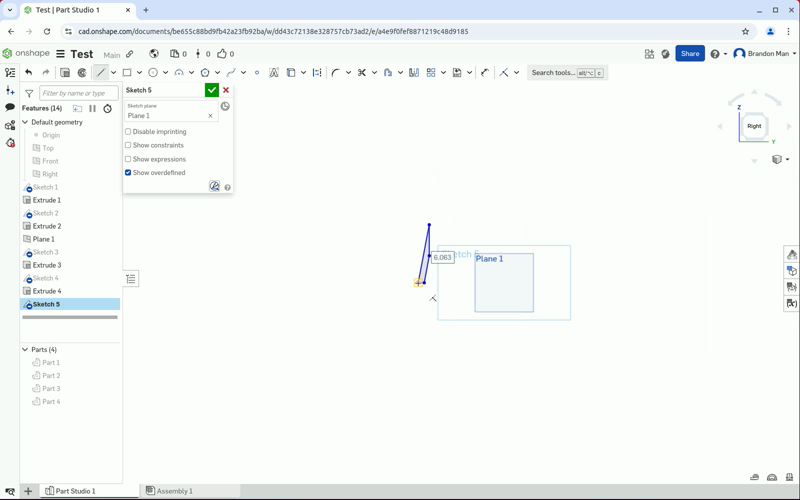
scroll(-6)
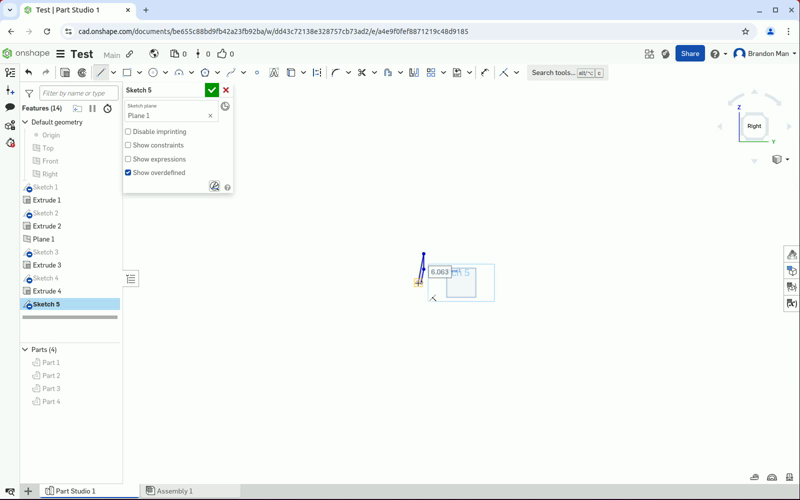
key(esc)
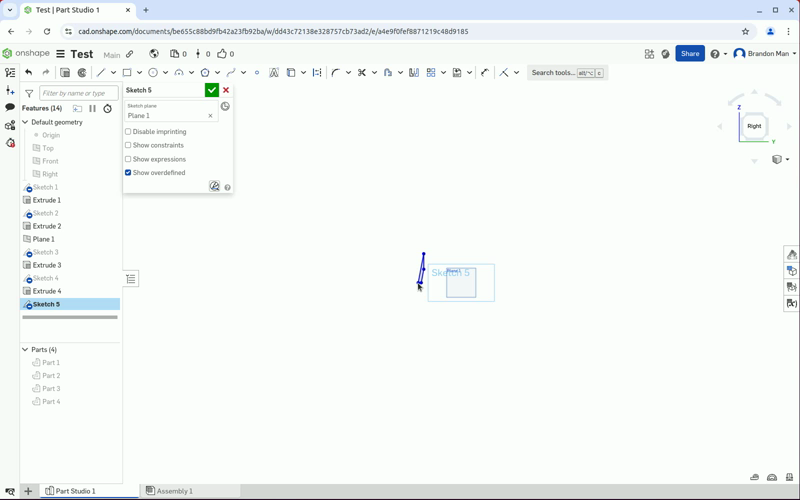
mouse_move(422, 275)
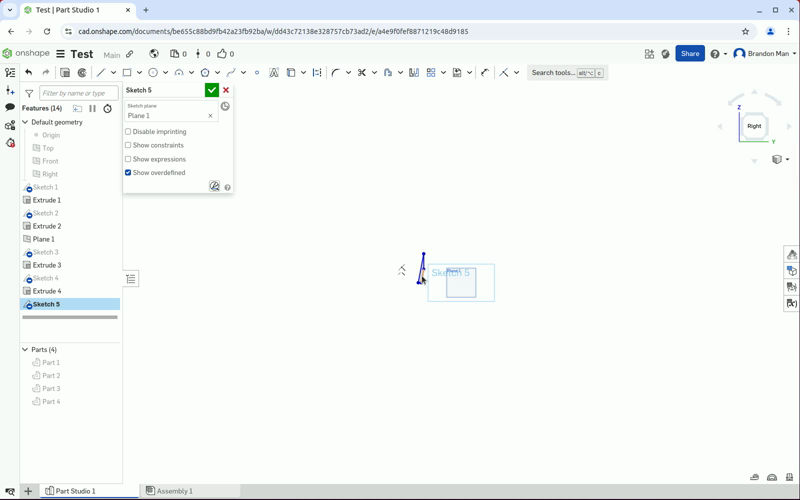
scroll(6)
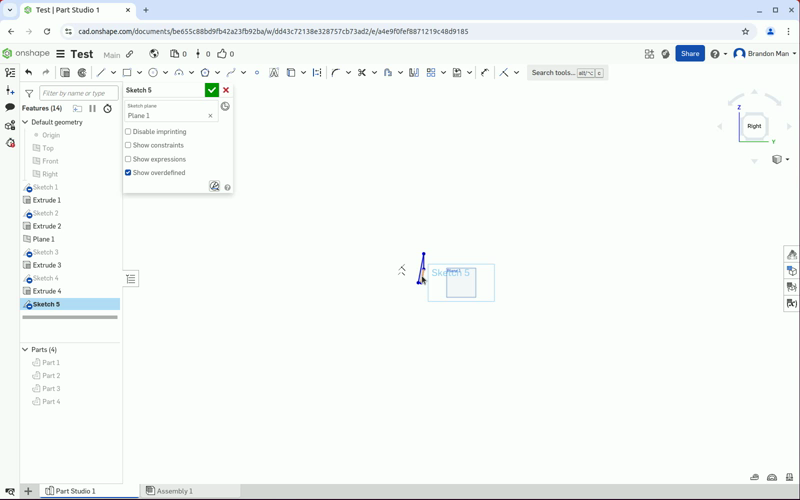
scroll(6)
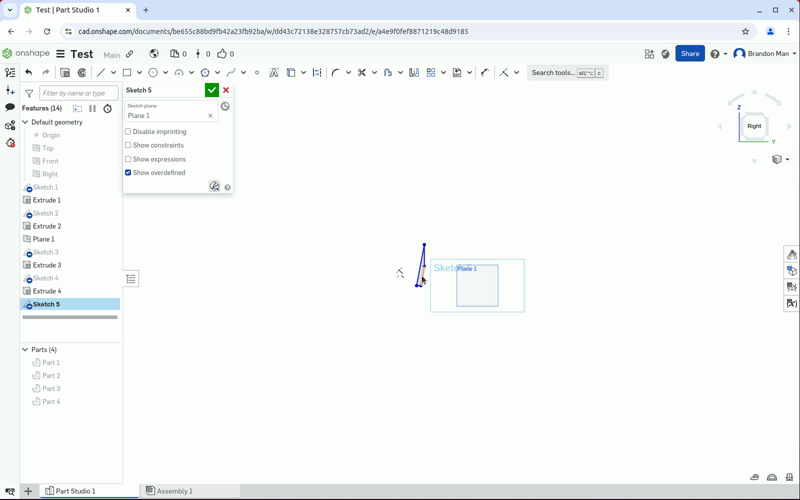
scroll(6)
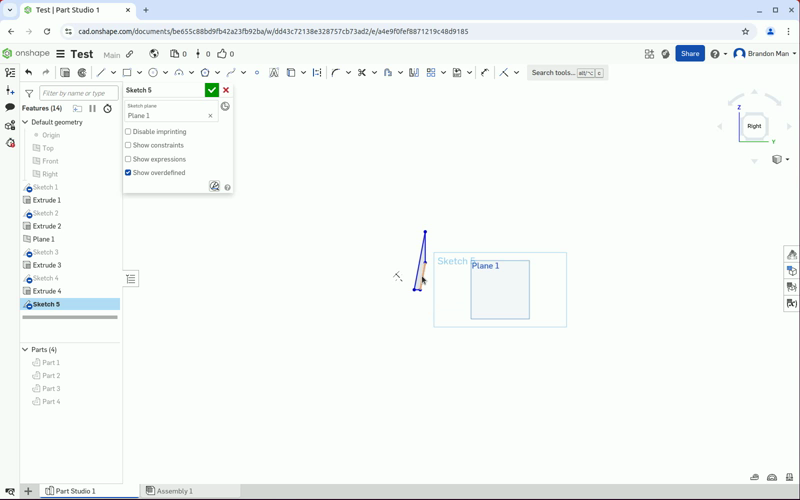
scroll(6)
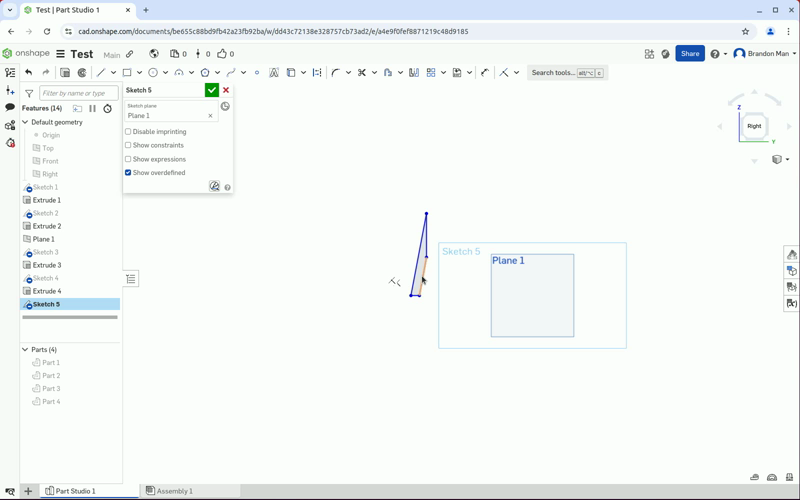
scroll(6)
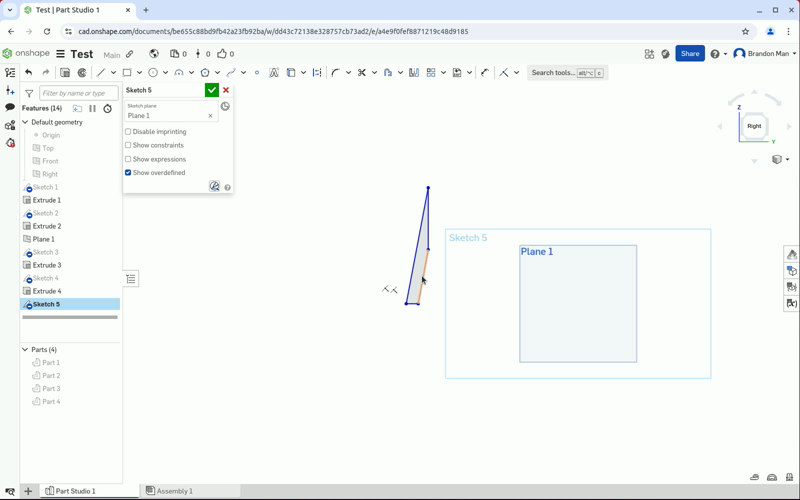
scroll(6)
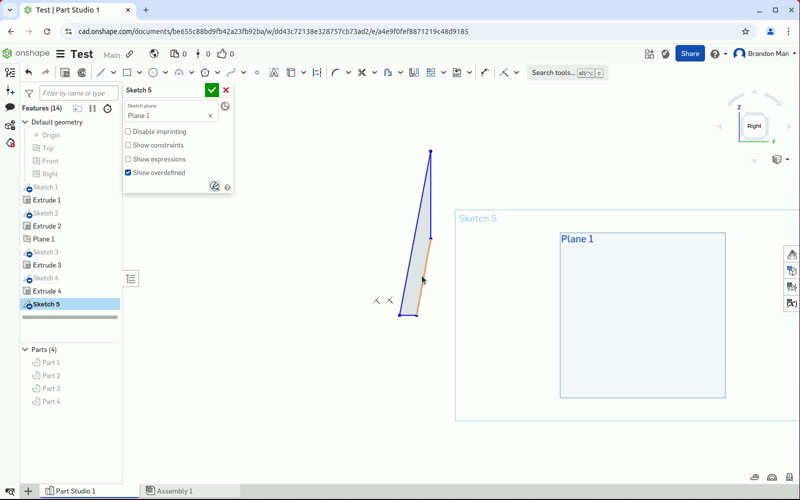
scroll(6)
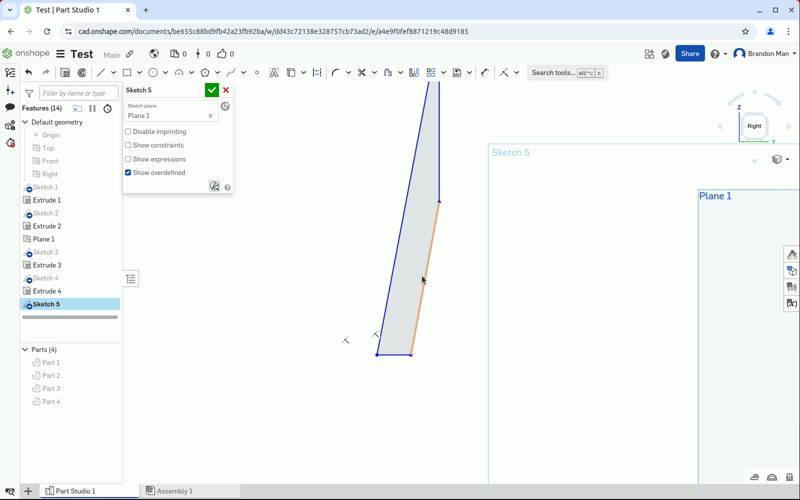
click(422, 275)
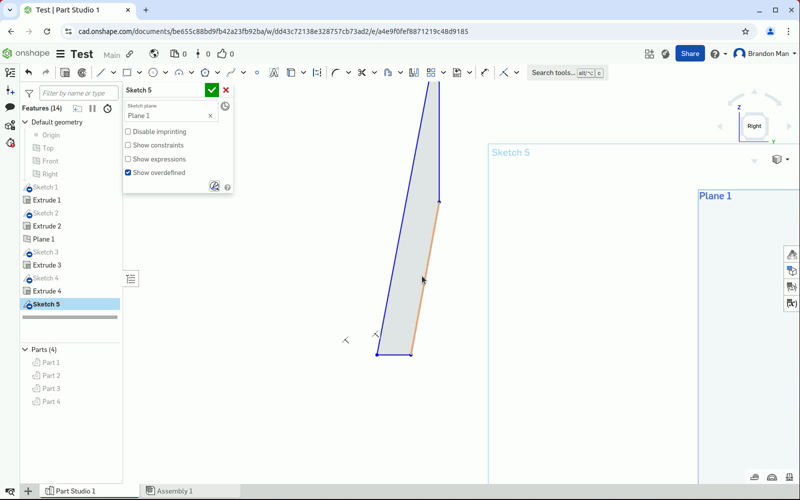
scroll(-6)
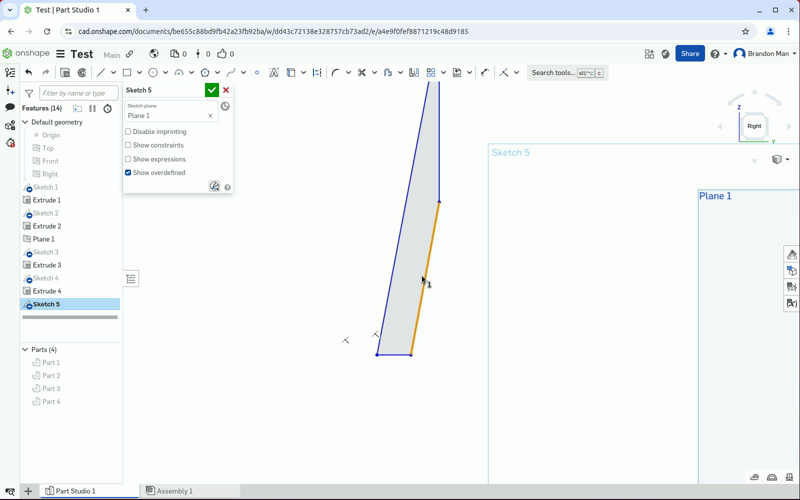
scroll(-6)
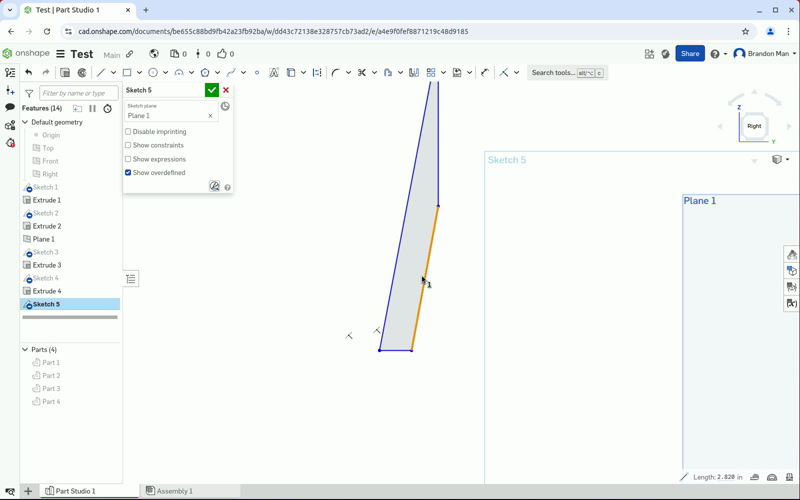
scroll(-6)
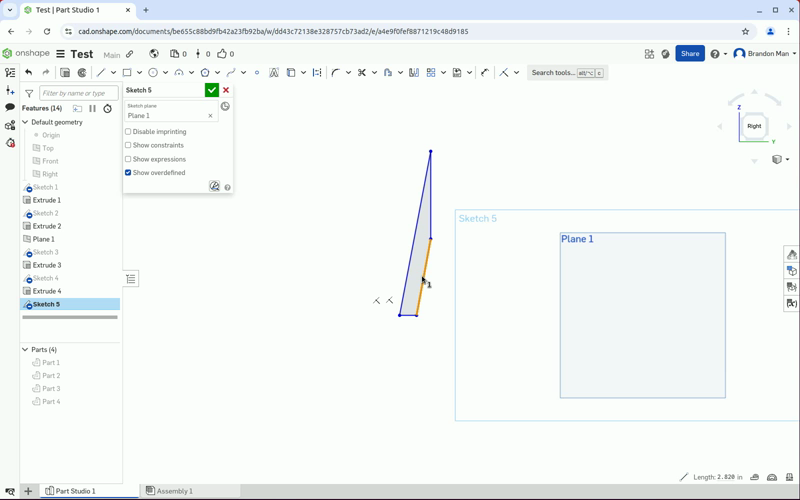
scroll(-6)
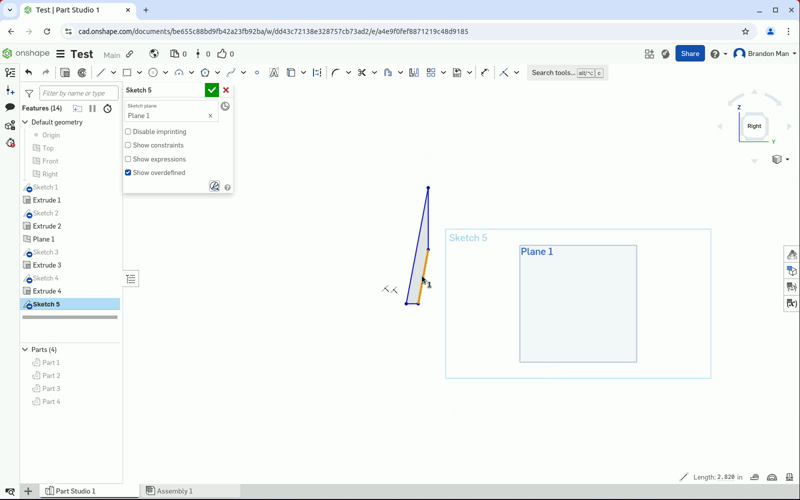
scroll(-6)
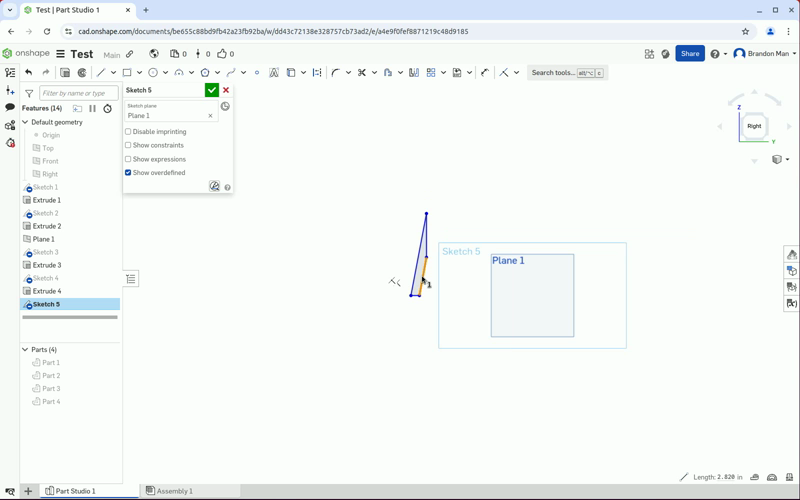
scroll(-6)
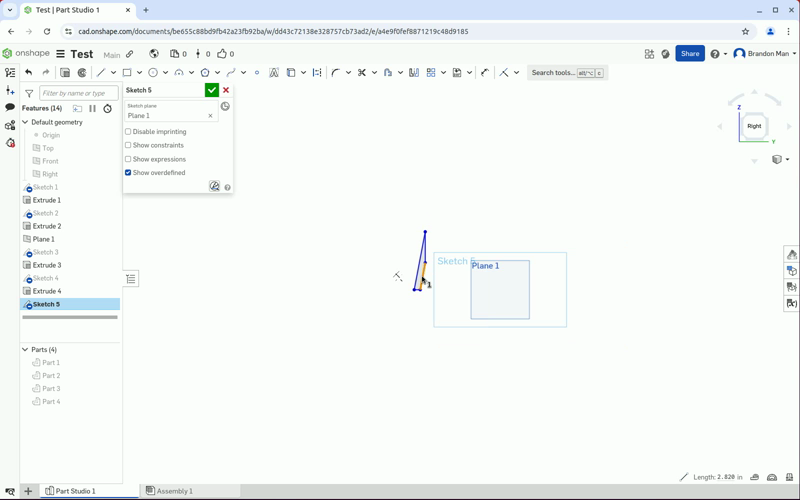
scroll(-6)
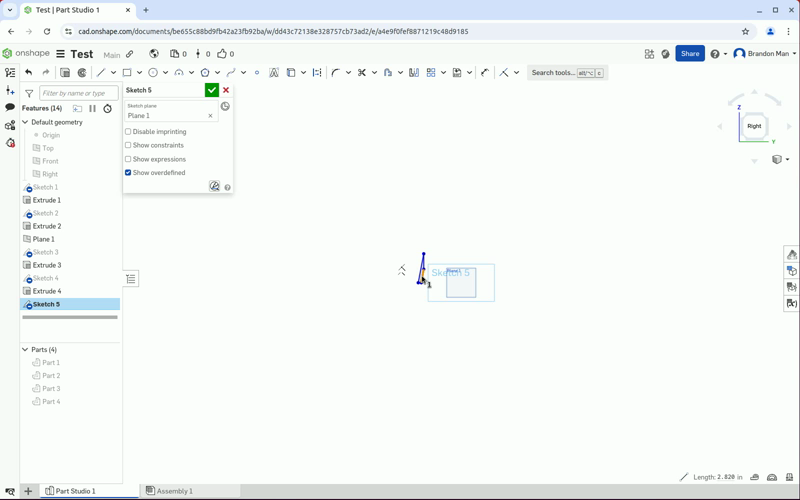
mouse_move(73, 352)
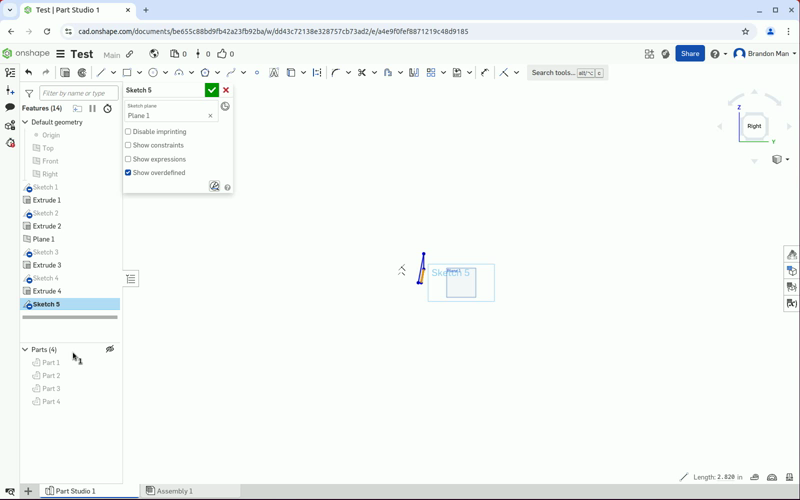
key(shift+y)
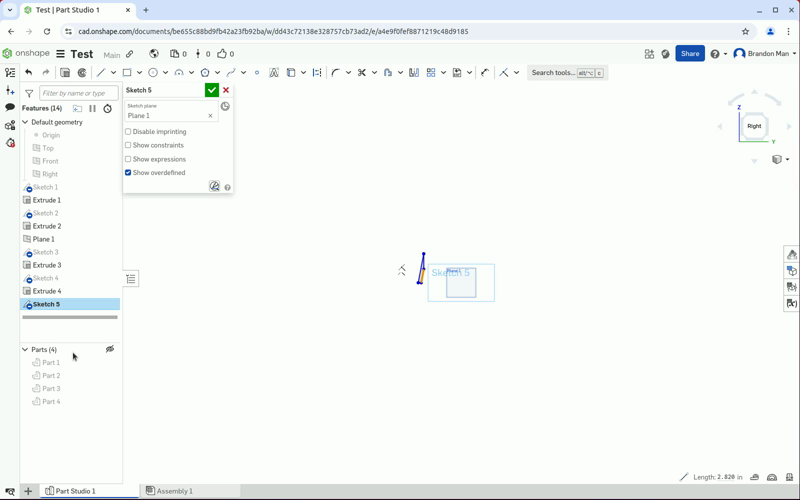
key(shift+e)
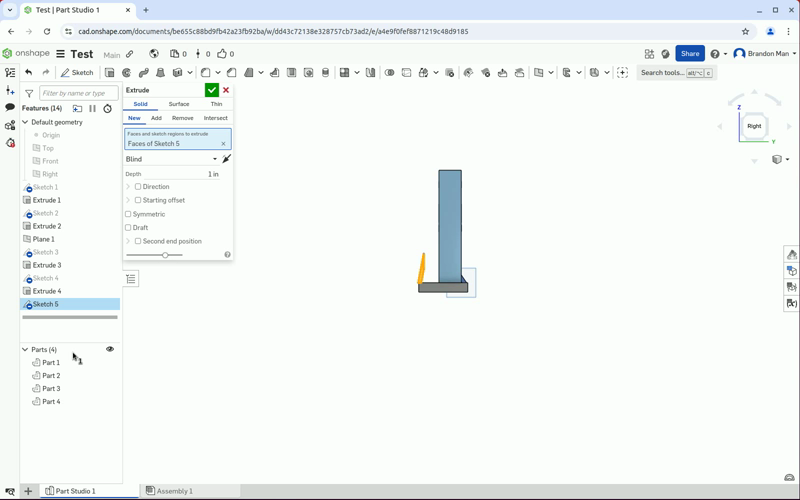
mouse_move(143, 106)
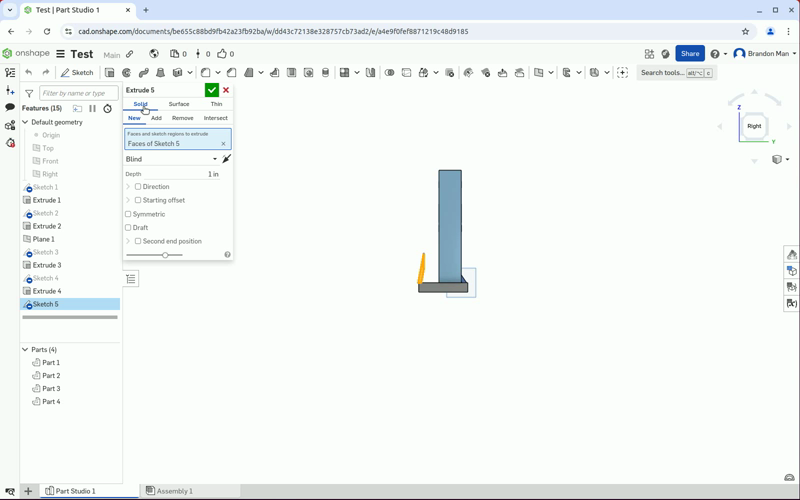
click(143, 106)
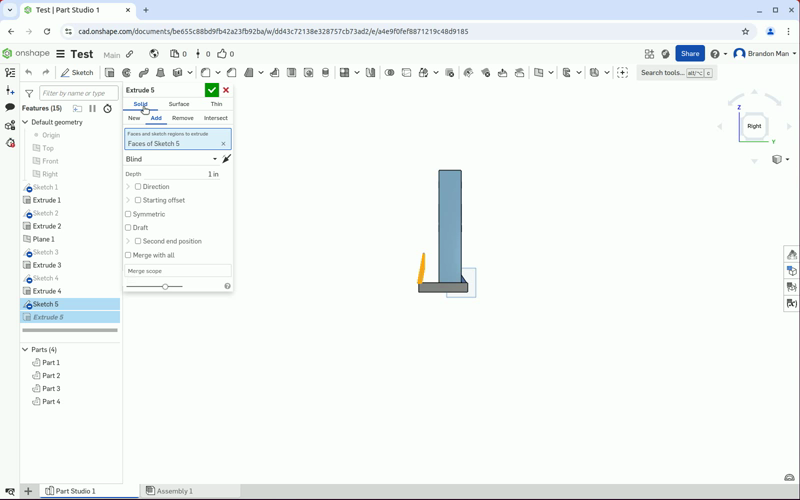
mouse_move(137, 120)
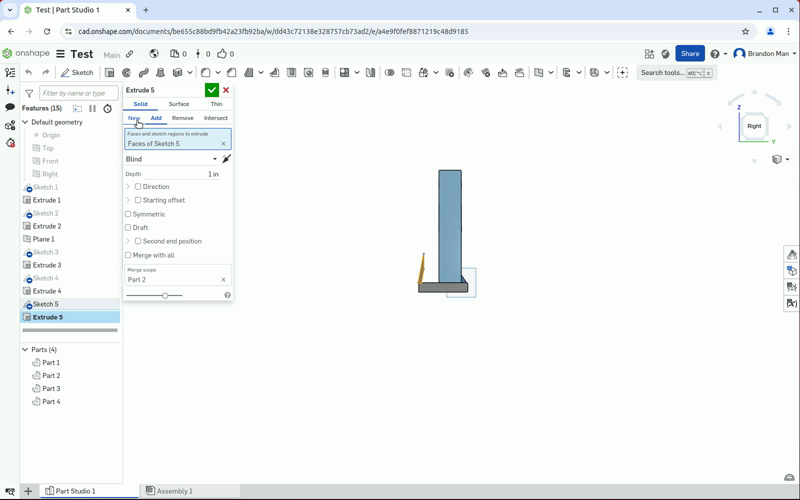
click(137, 120)
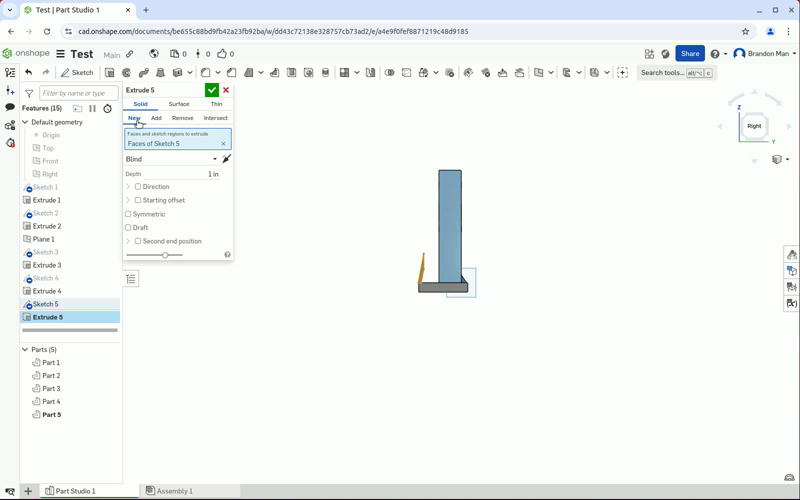
key(tab, 4)
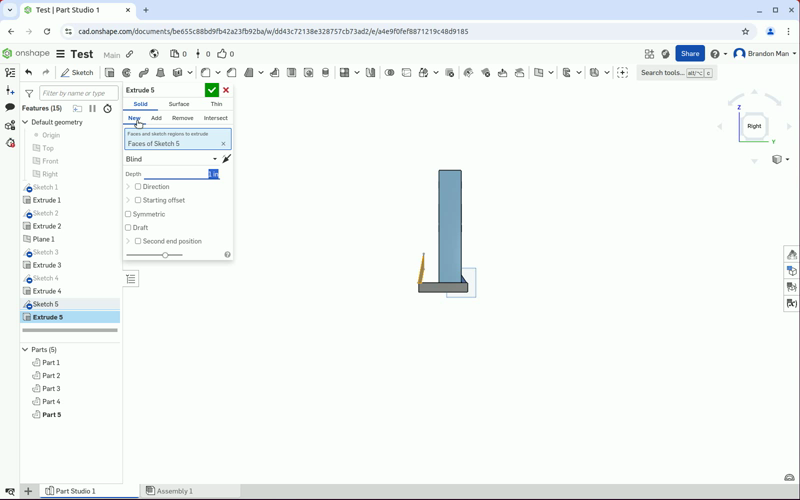
text(-17.09)
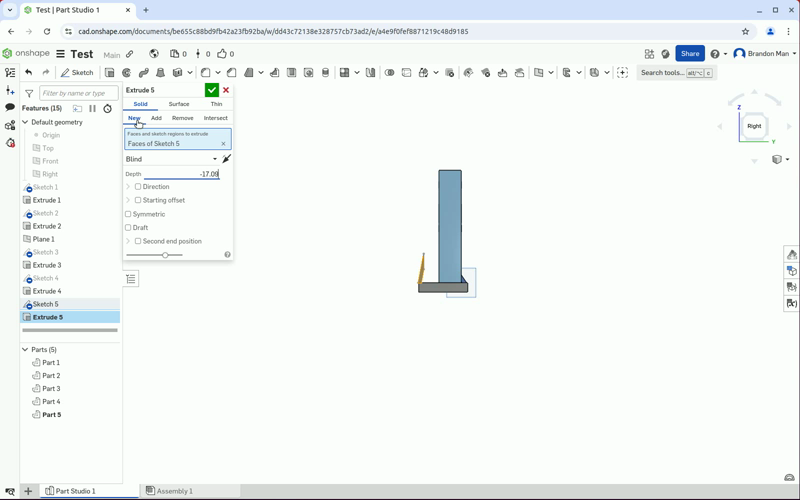
key(enter)
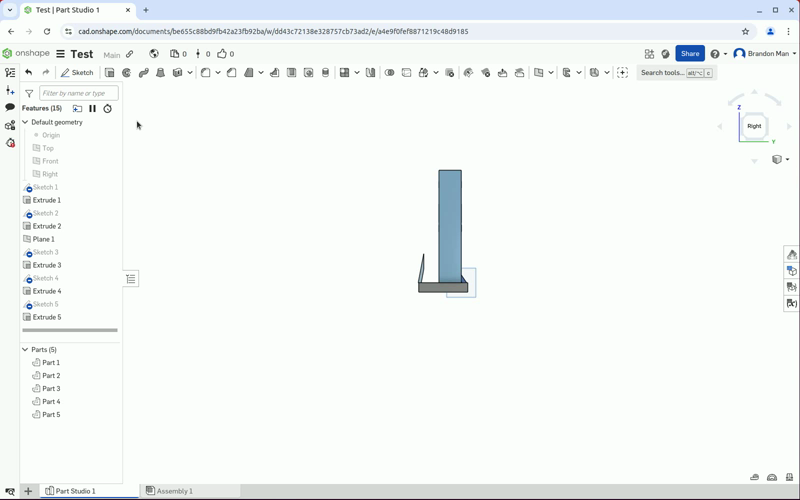
key(shift+h)
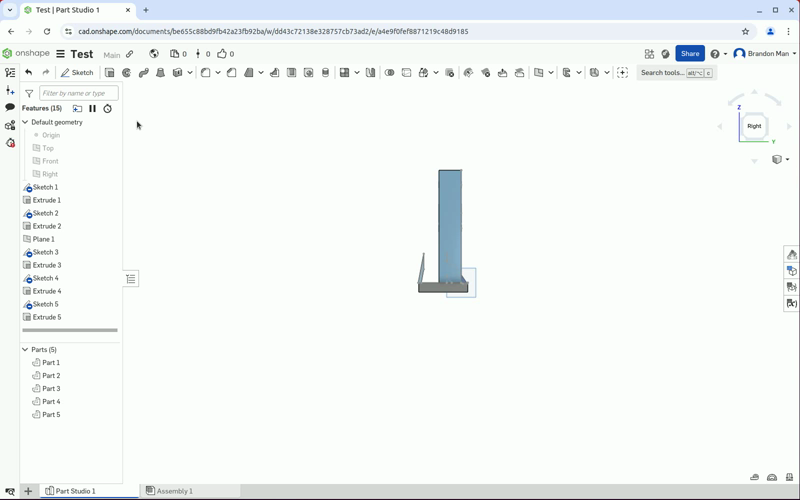
key(shift+h)
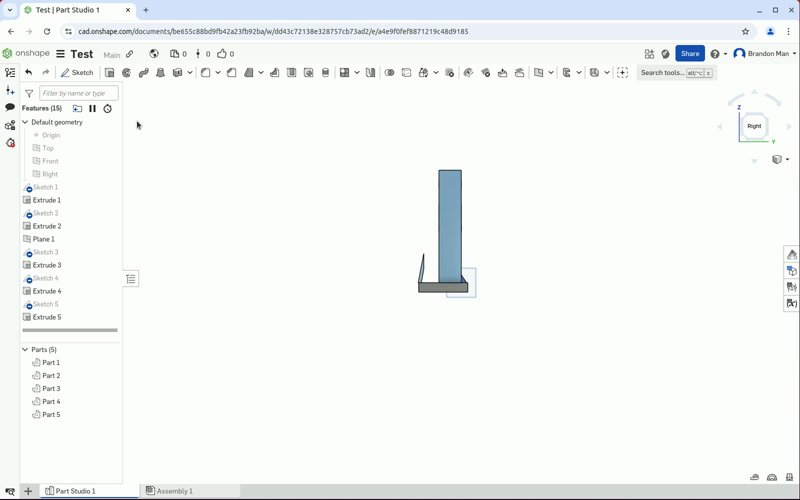
mouse_move(73, 189)
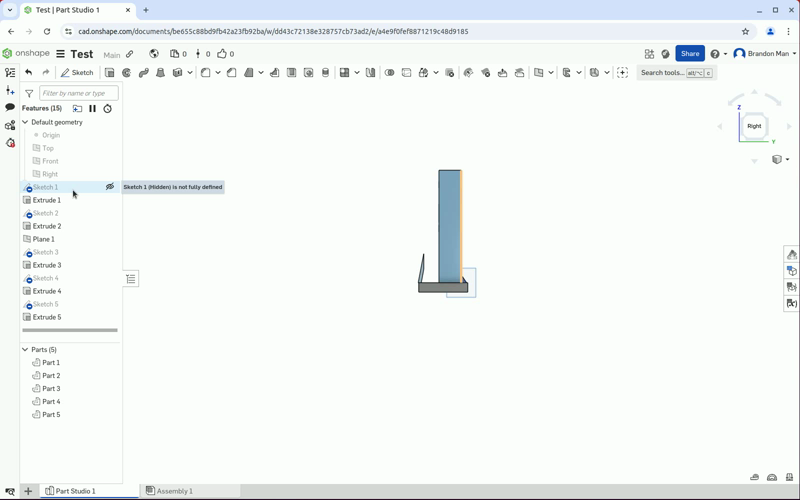
click(73, 189)
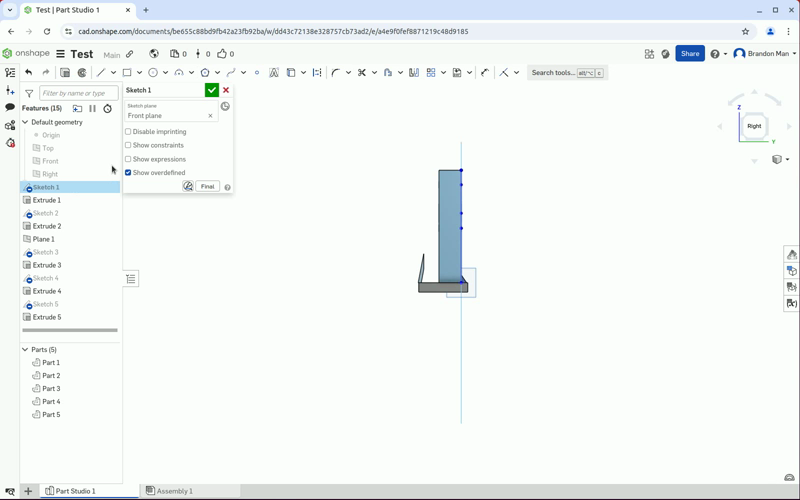
mouse_move(229, 92)
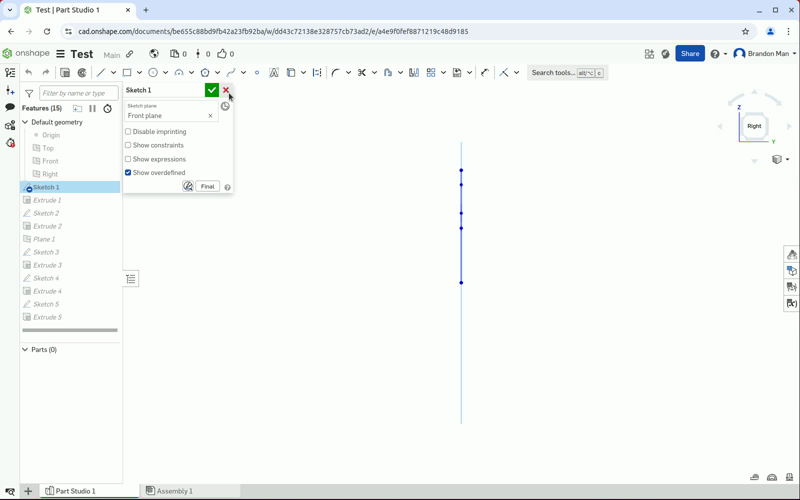
click(229, 92)
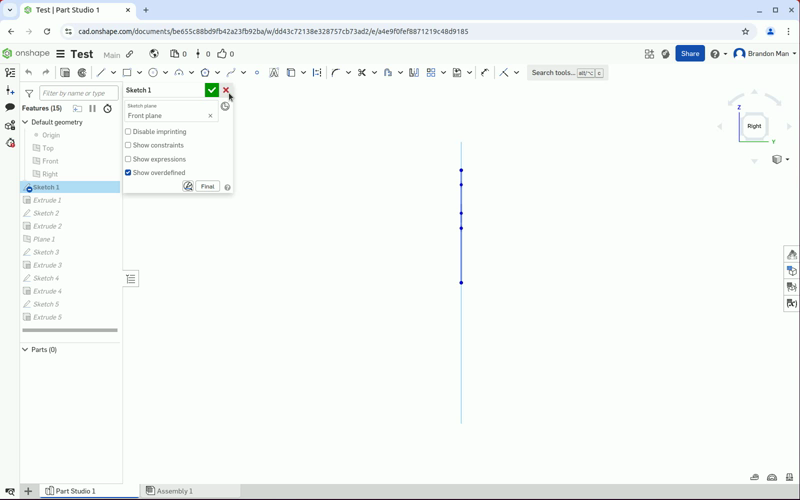
key(shift+s)
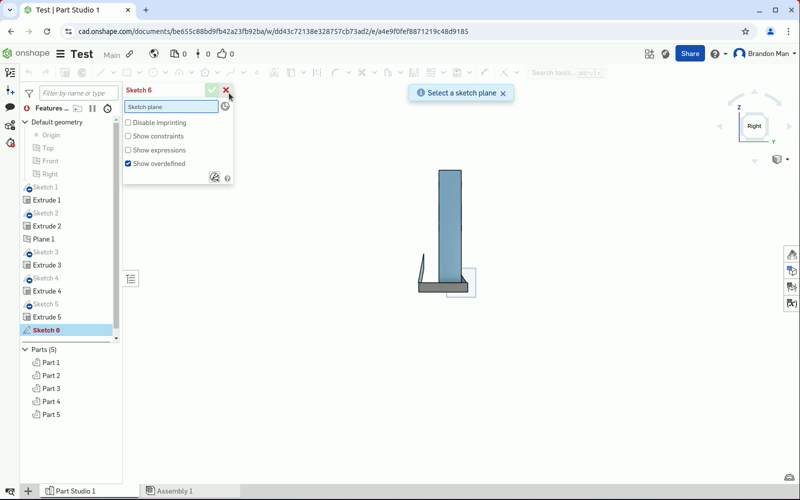
mouse_move(69, 241)
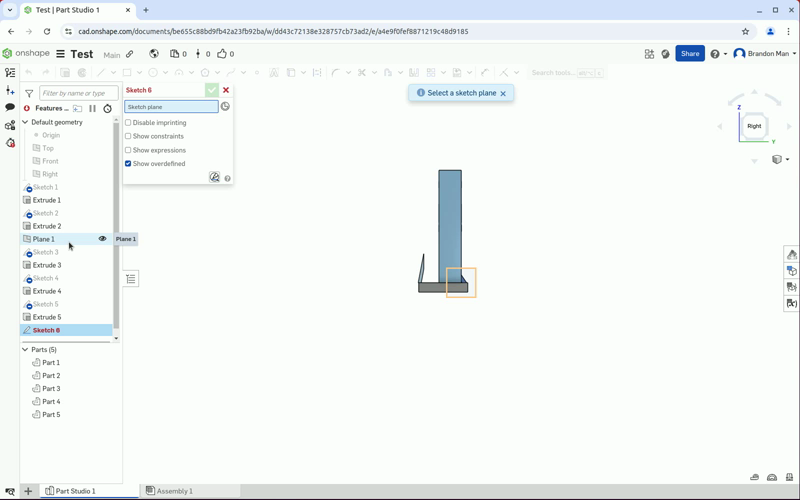
click(69, 241)
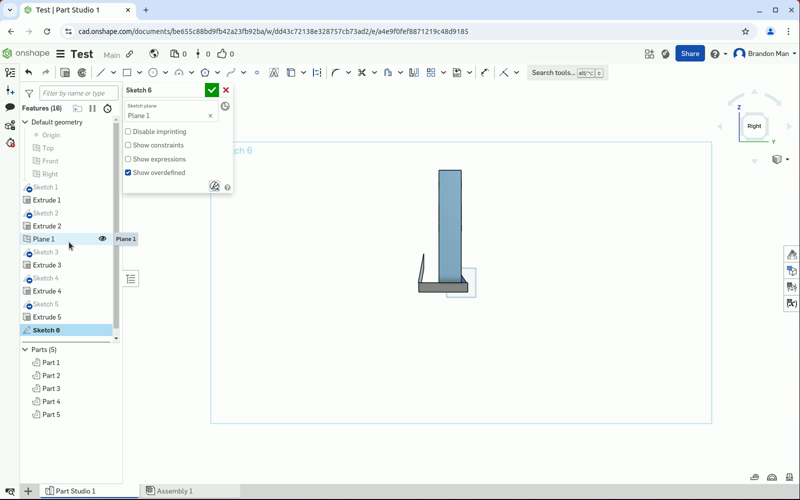
mouse_move(73, 352)
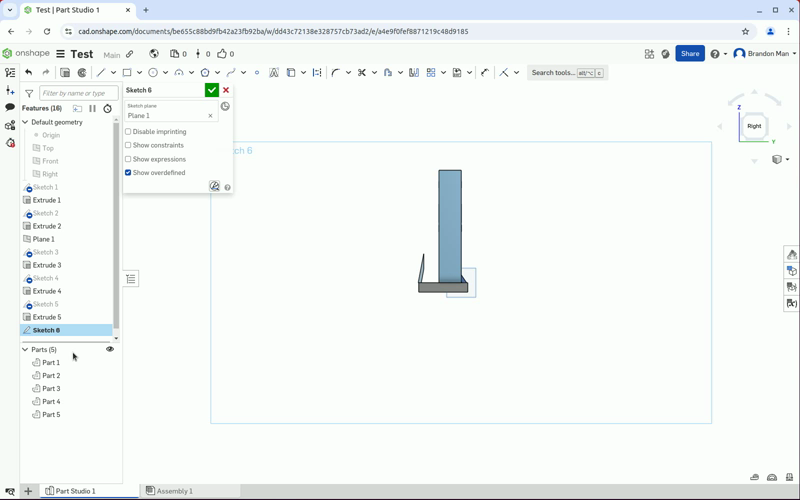
key(y)
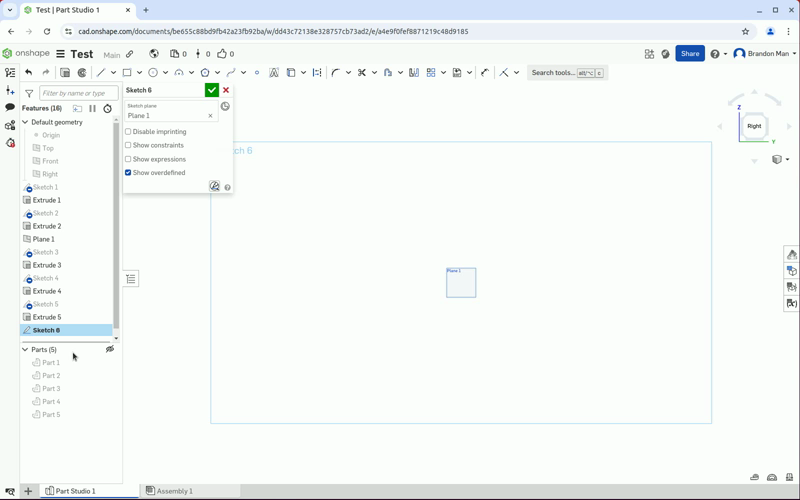
key(l)
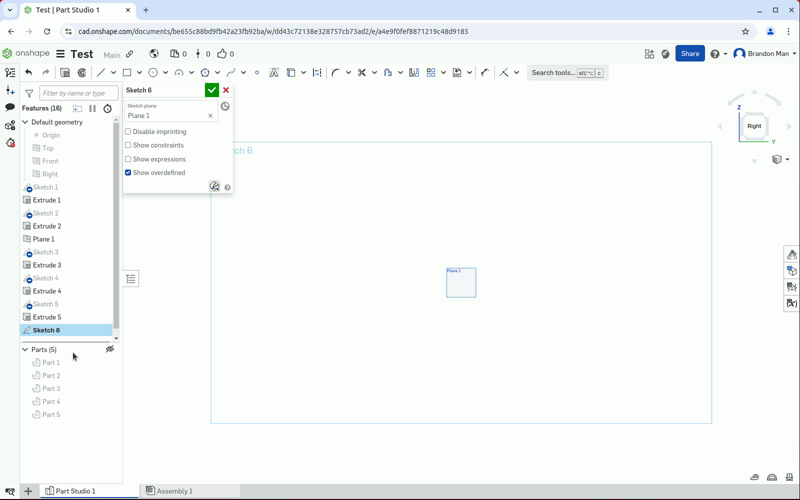
key_down(shift)
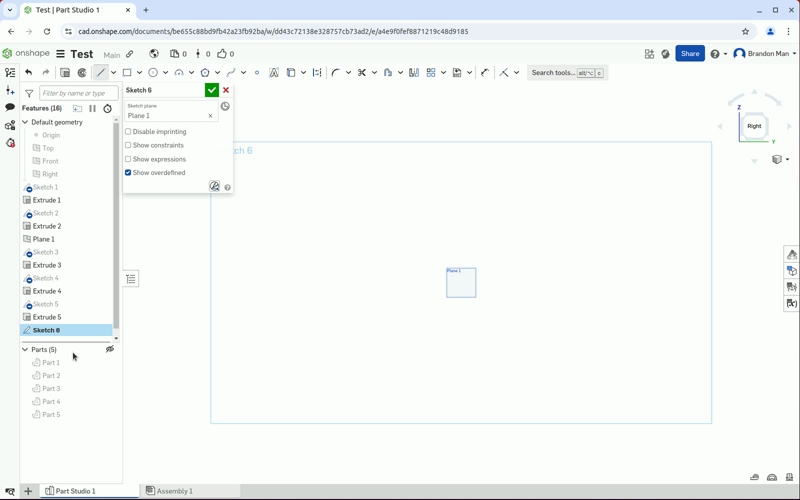
mouse_move(420, 282)
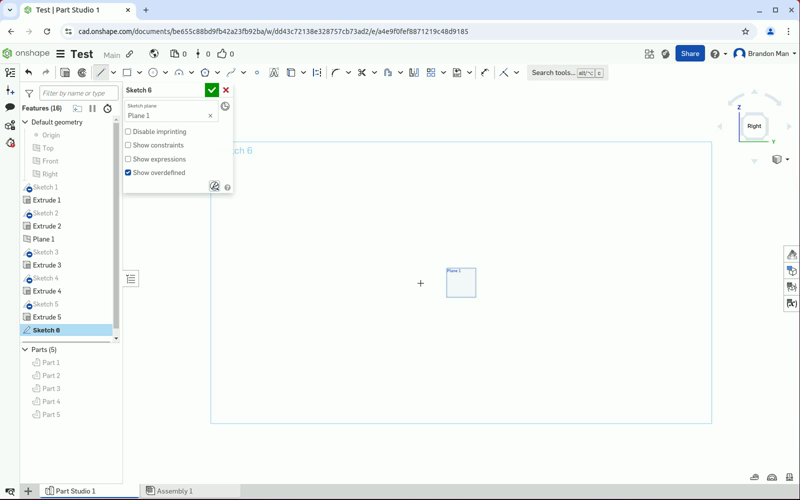
click(420, 282)
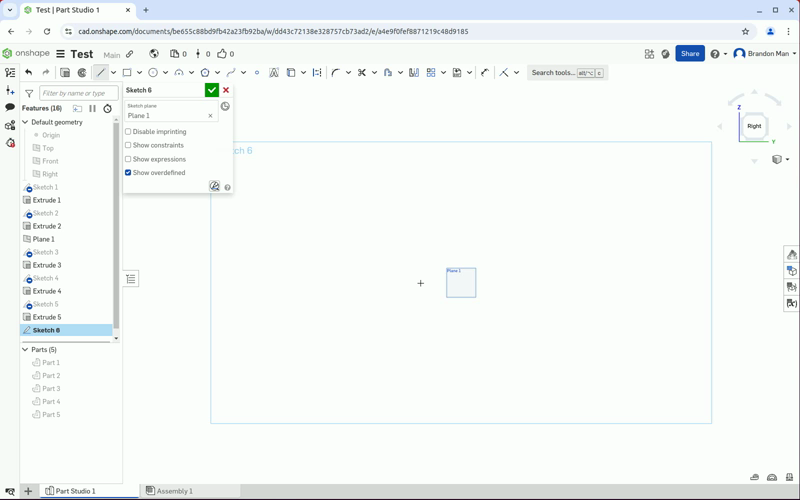
key_up(shift)
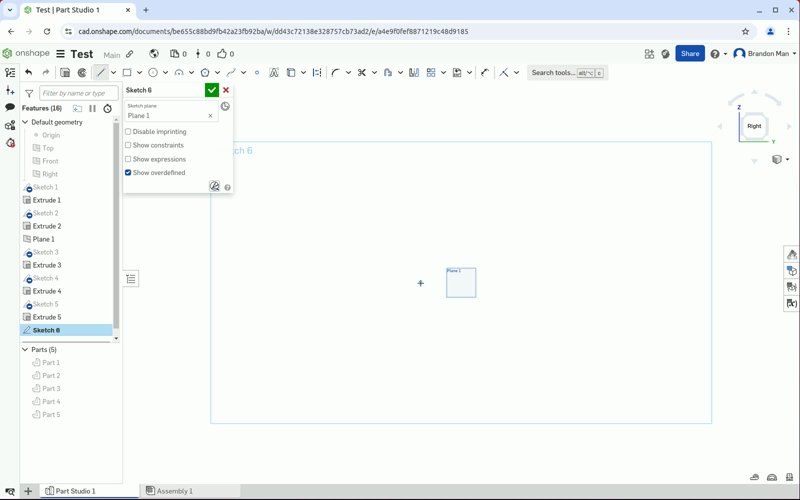
key_down(shift)
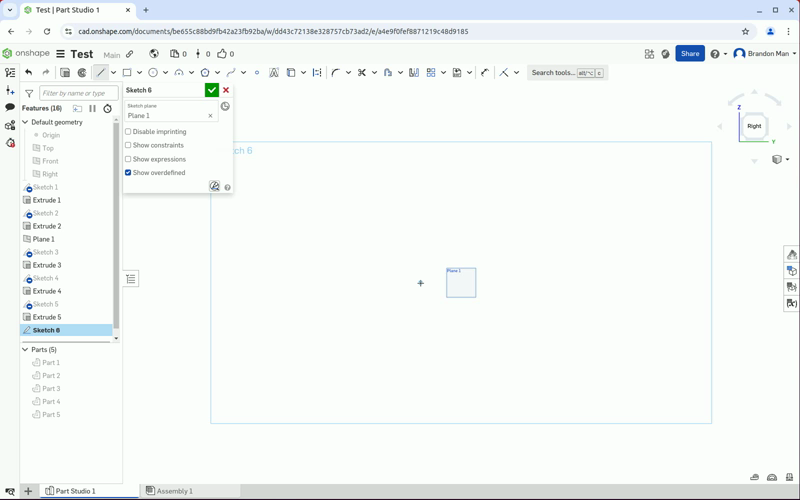
mouse_move(450, 282)
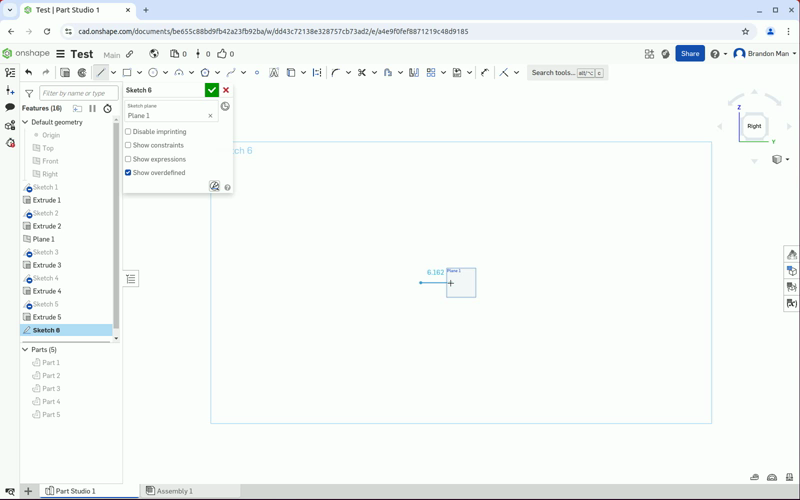
mouse_move(423, 282)
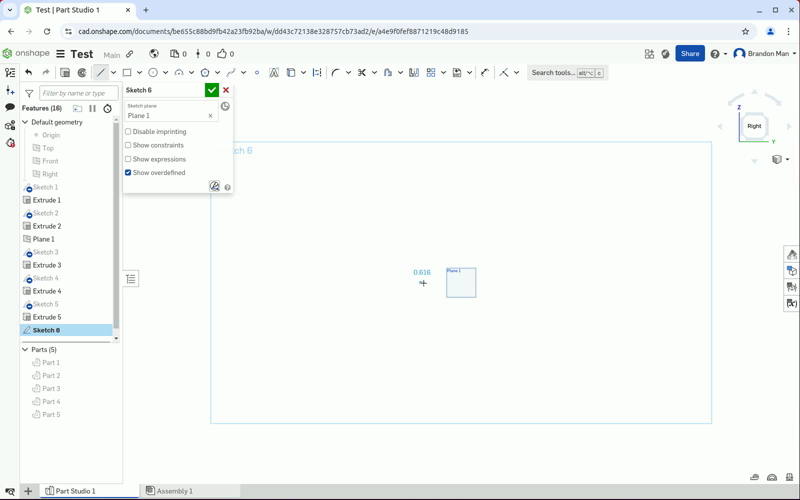
scroll(6)
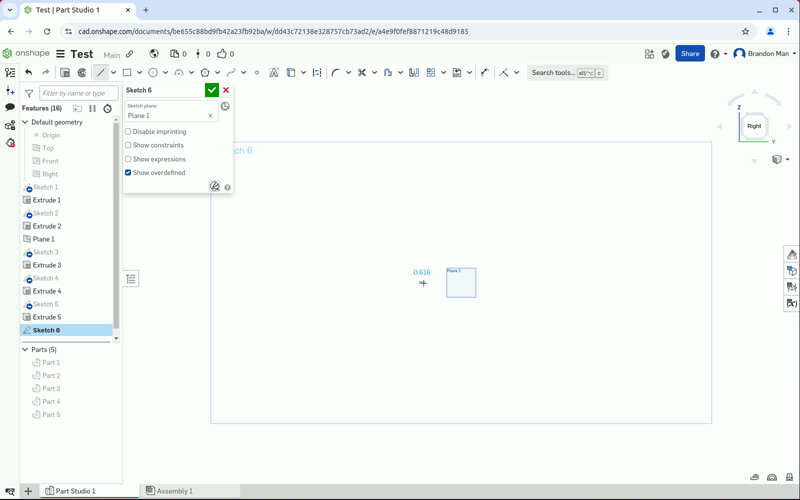
scroll(6)
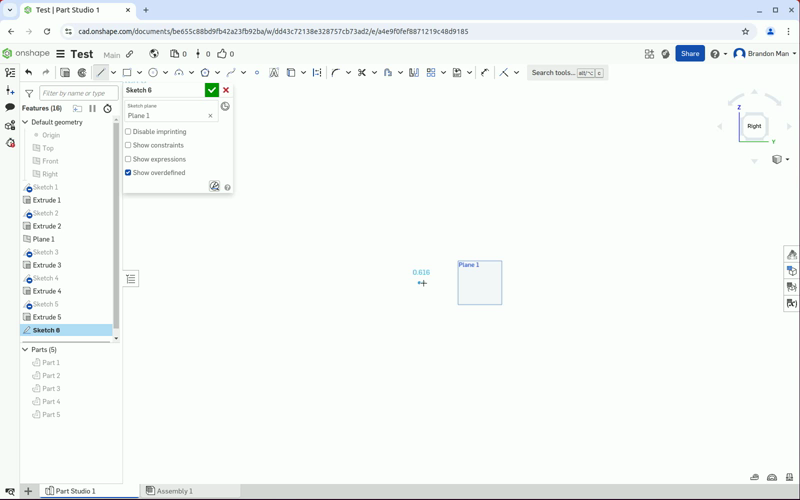
scroll(6)
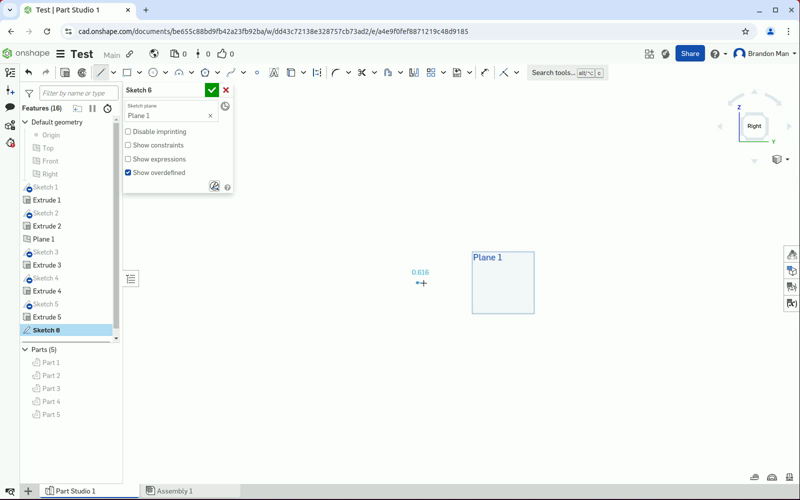
scroll(6)
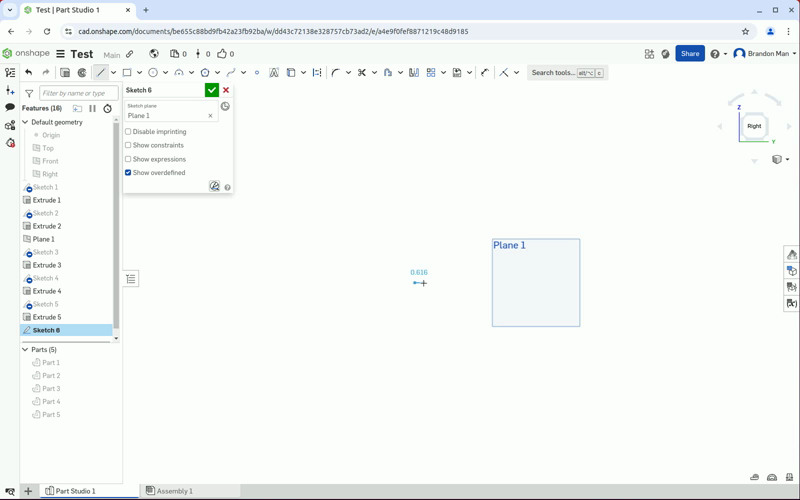
scroll(6)
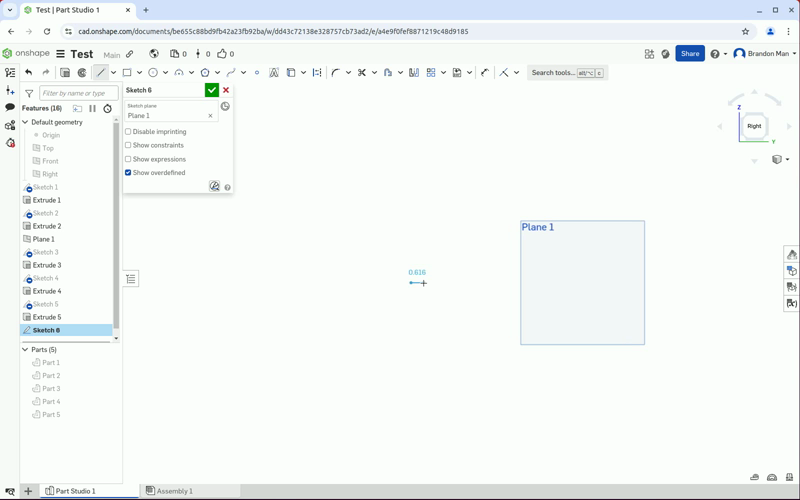
scroll(6)
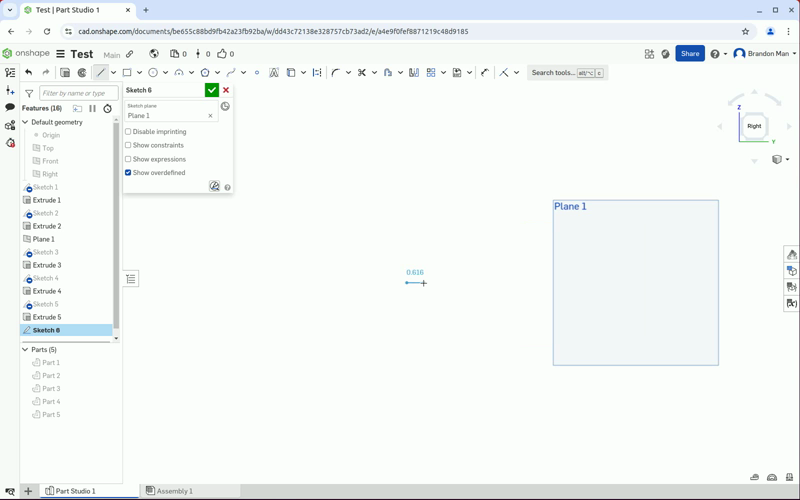
scroll(6)
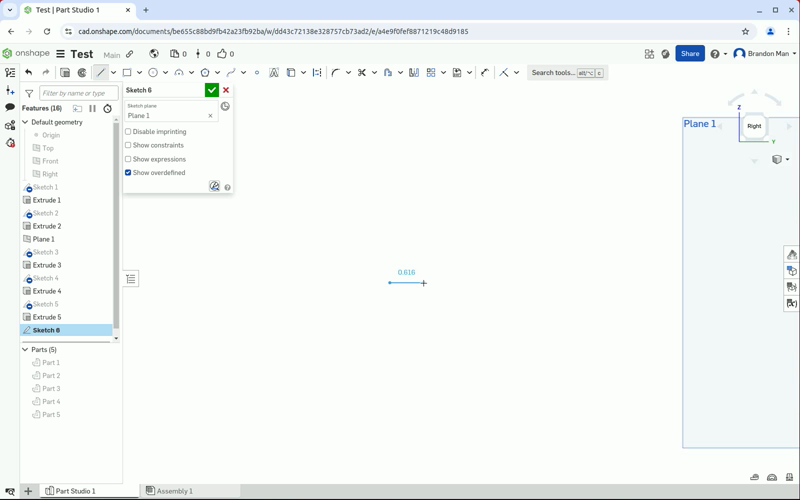
click(423, 282)
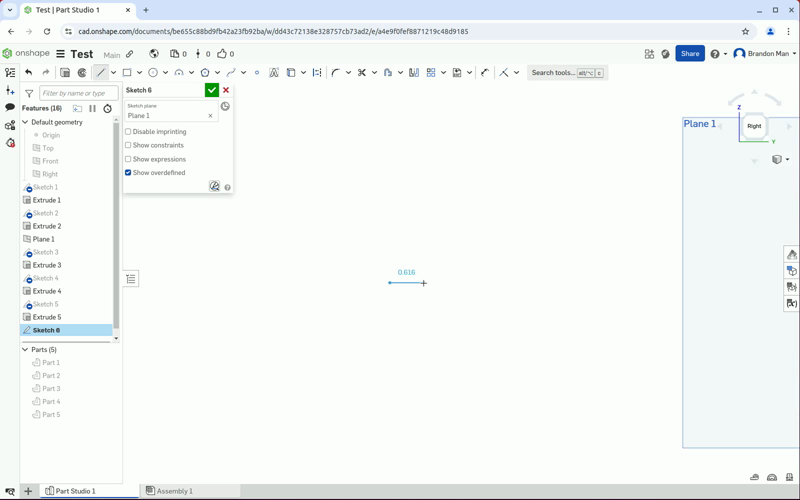
scroll(-6)
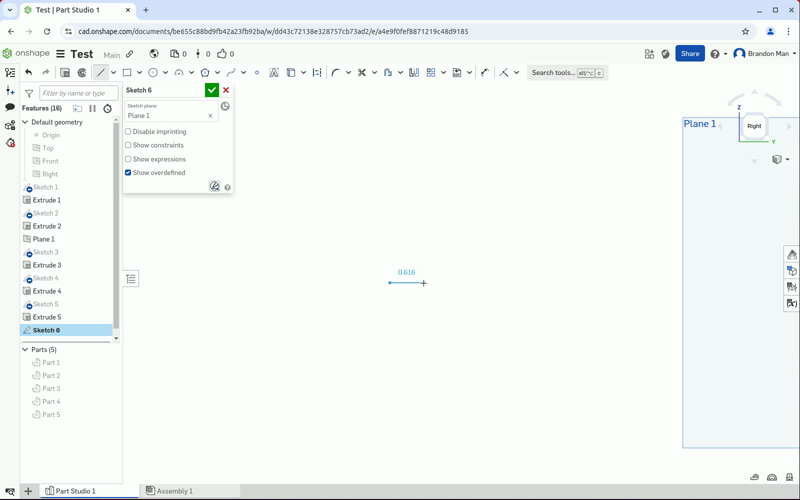
scroll(-6)
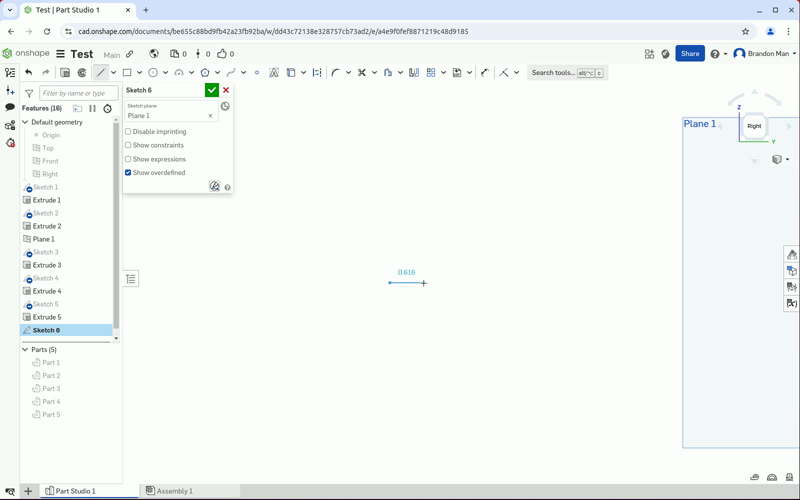
scroll(-6)
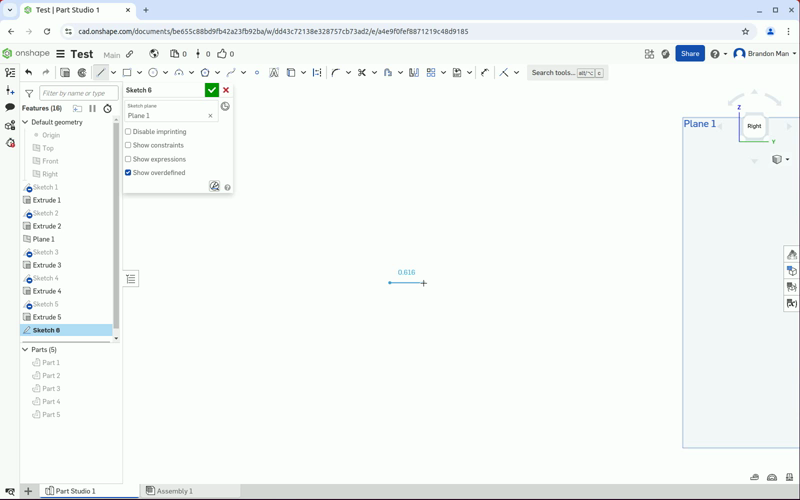
scroll(-6)
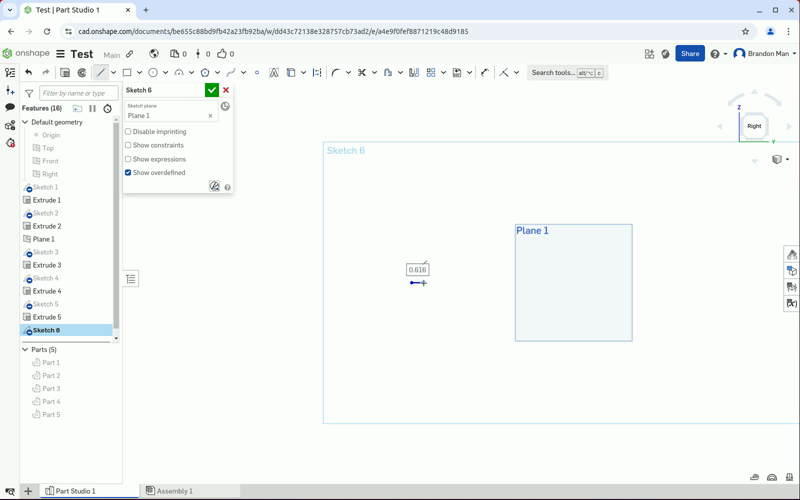
scroll(-6)
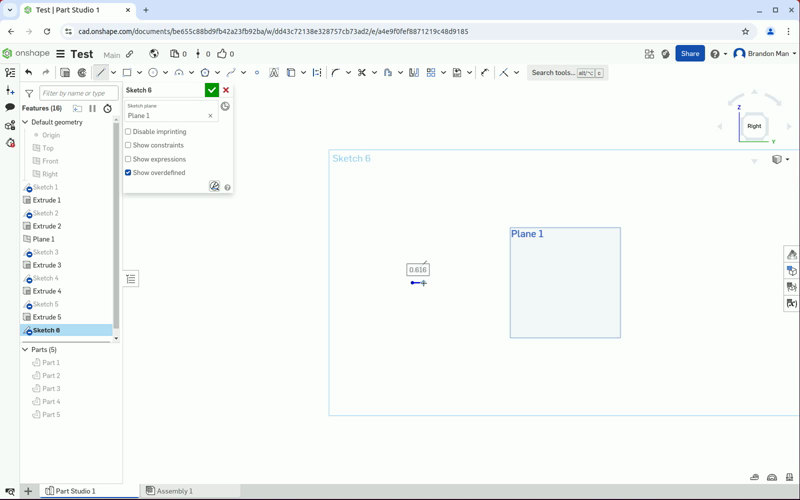
scroll(-6)
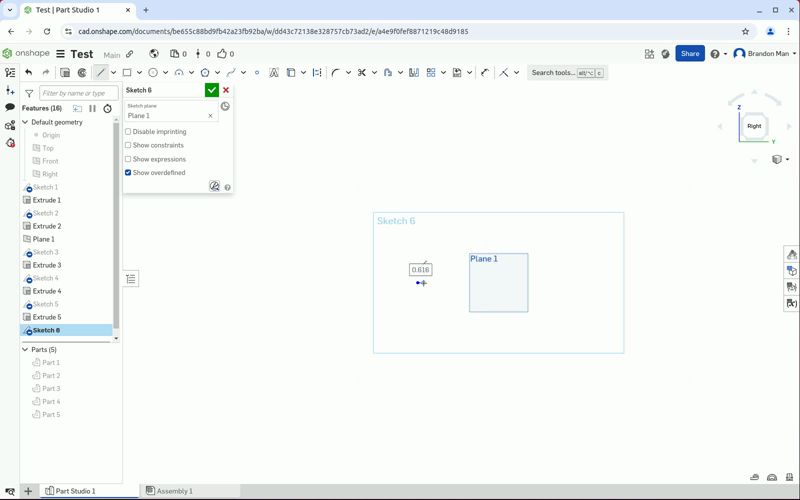
scroll(-6)
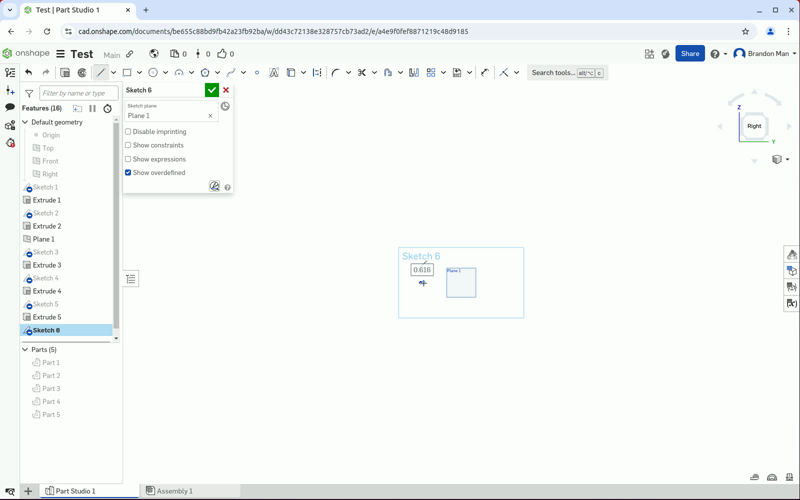
key_up(shift)
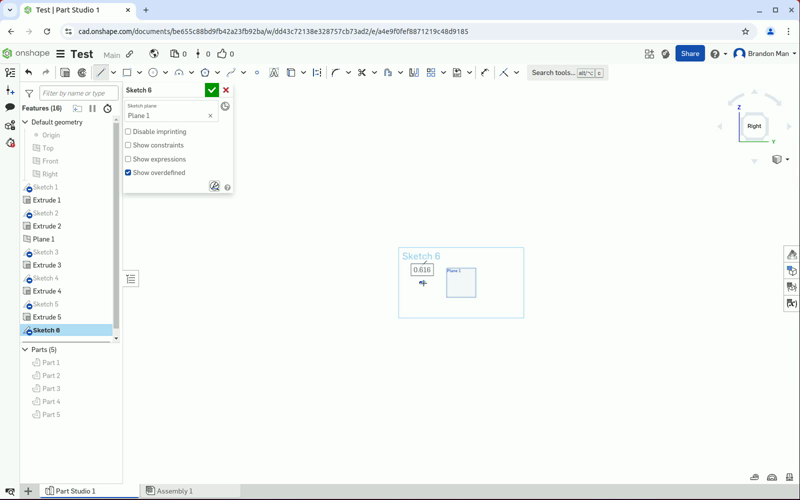
key_down(shift)
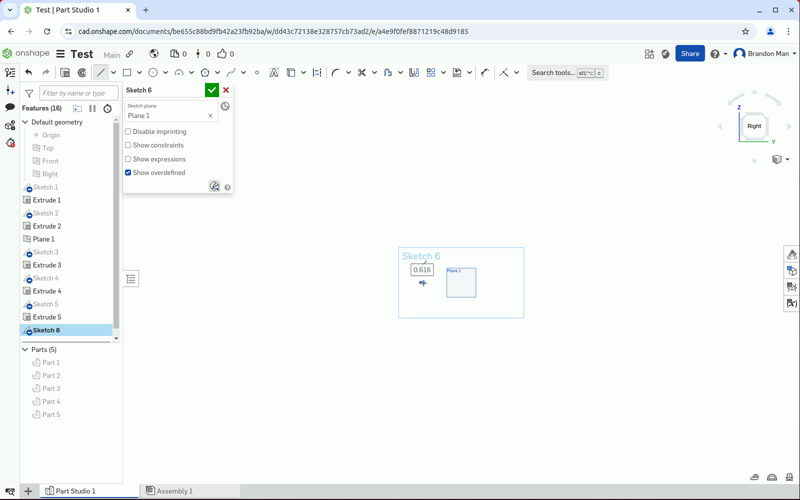
mouse_move(453, 282)
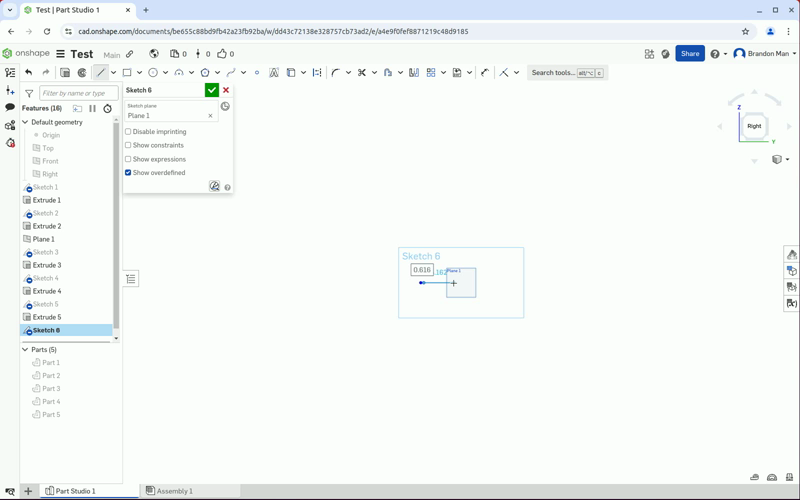
mouse_move(423, 267)
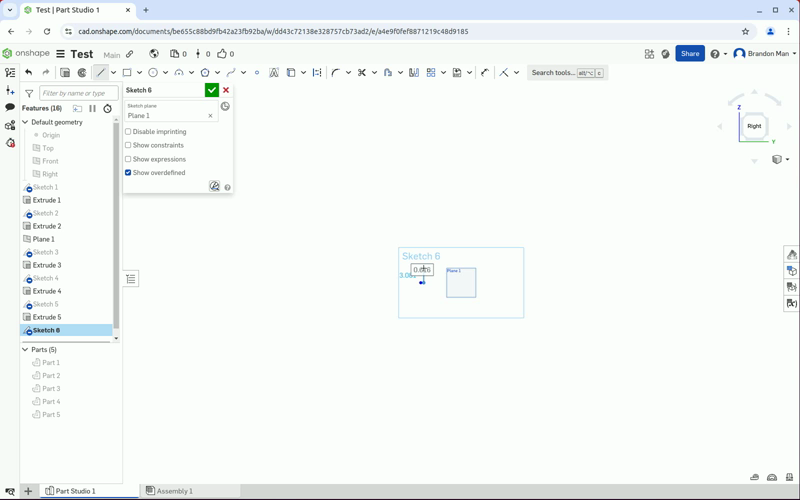
click(423, 267)
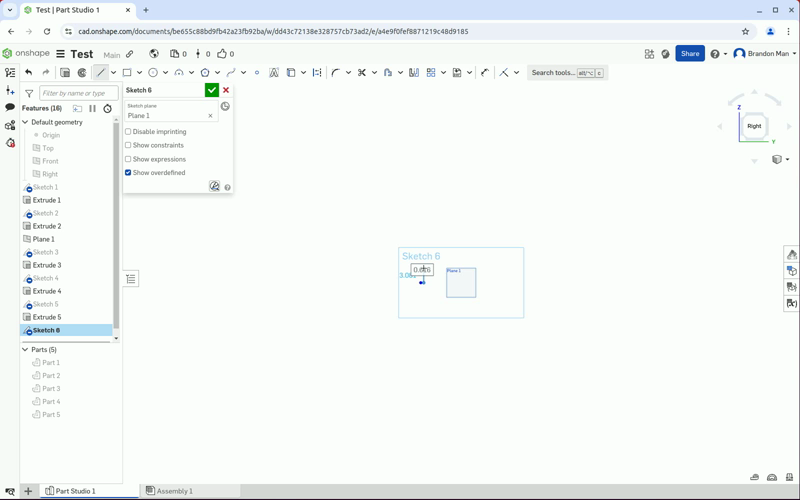
key_up(shift)
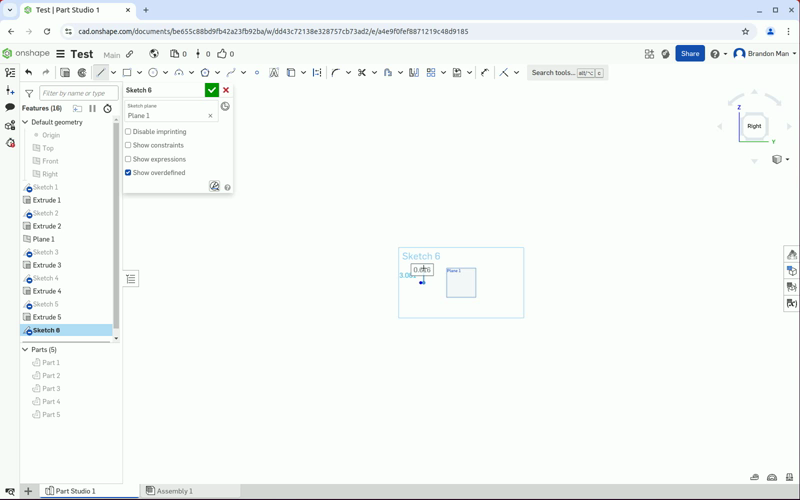
mouse_move(453, 267)
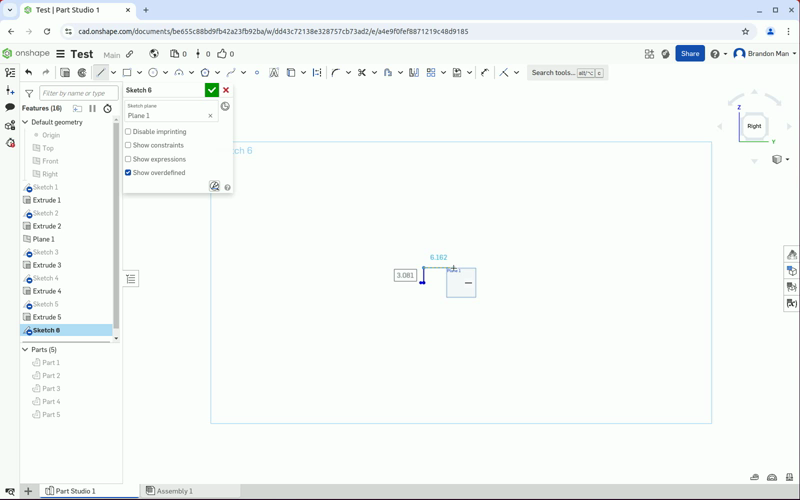
key_down(shift)
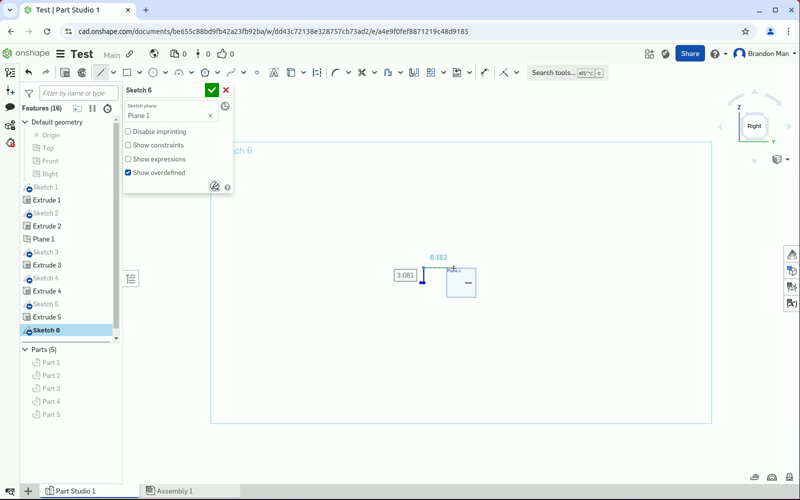
mouse_move(420, 282)
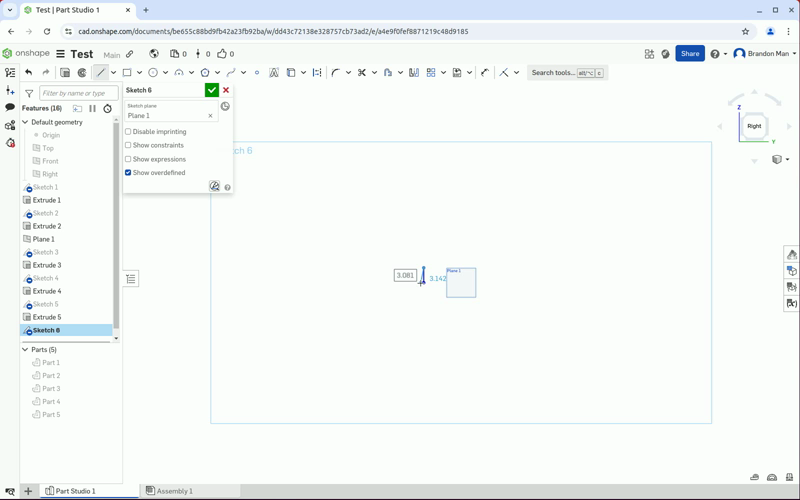
scroll(6)
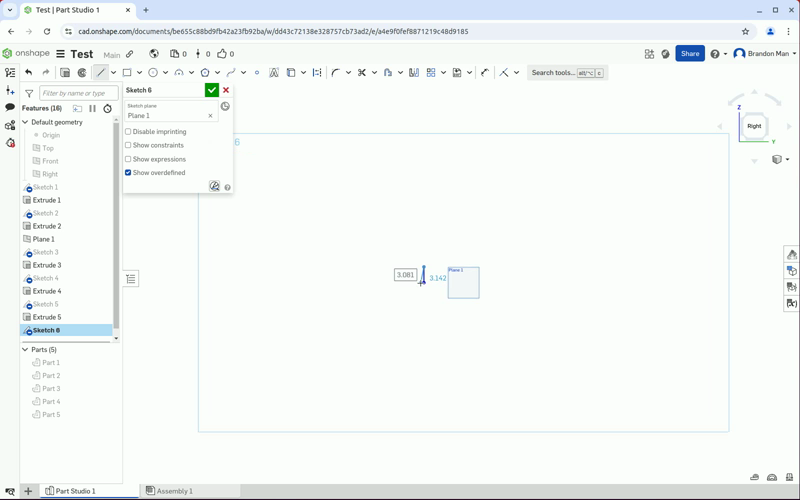
scroll(6)
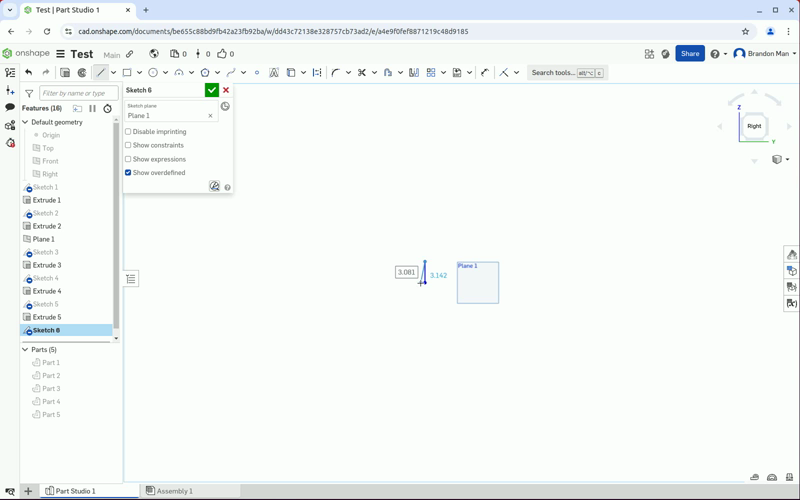
scroll(6)
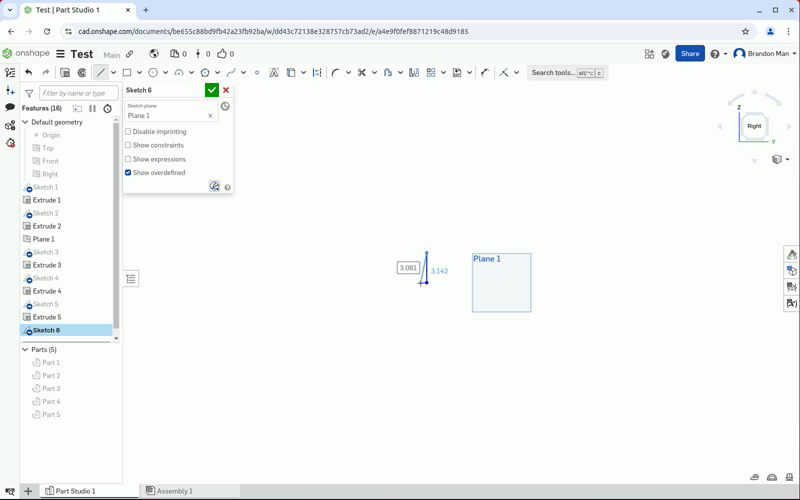
scroll(6)
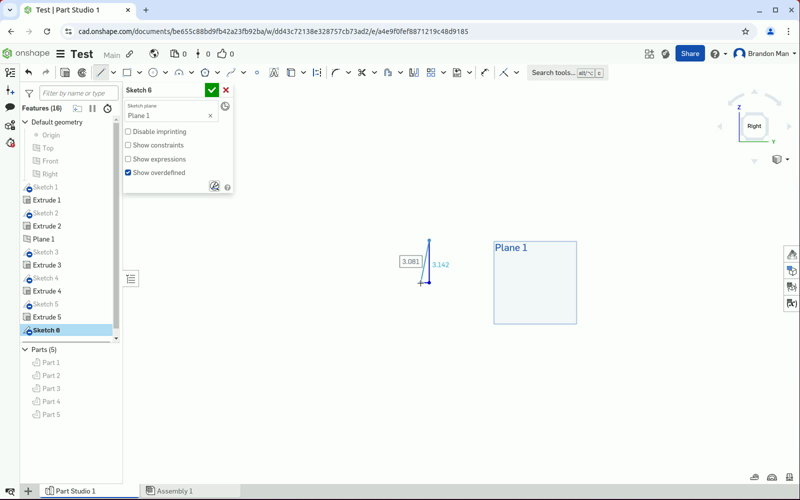
scroll(6)
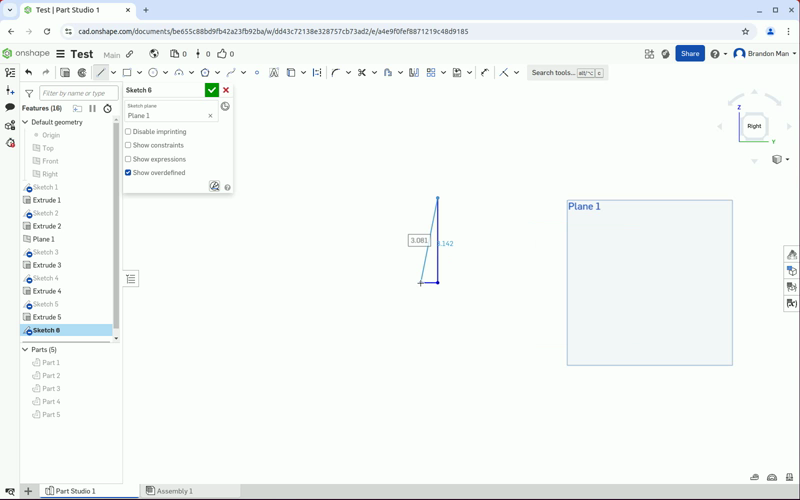
scroll(6)
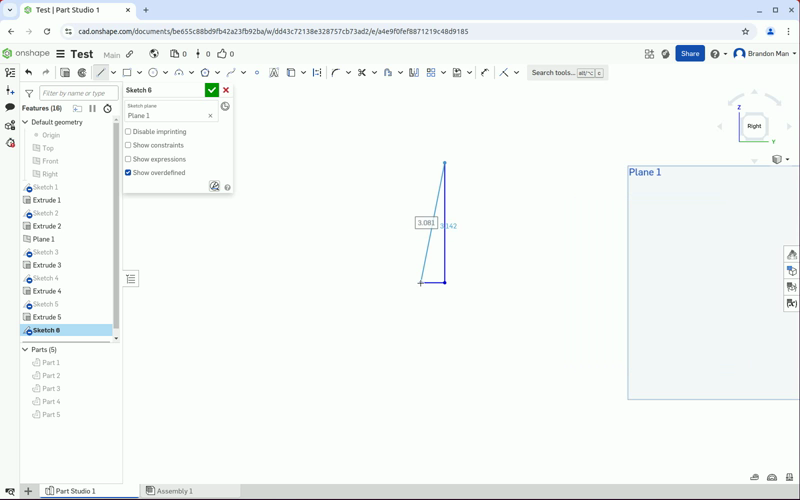
scroll(6)
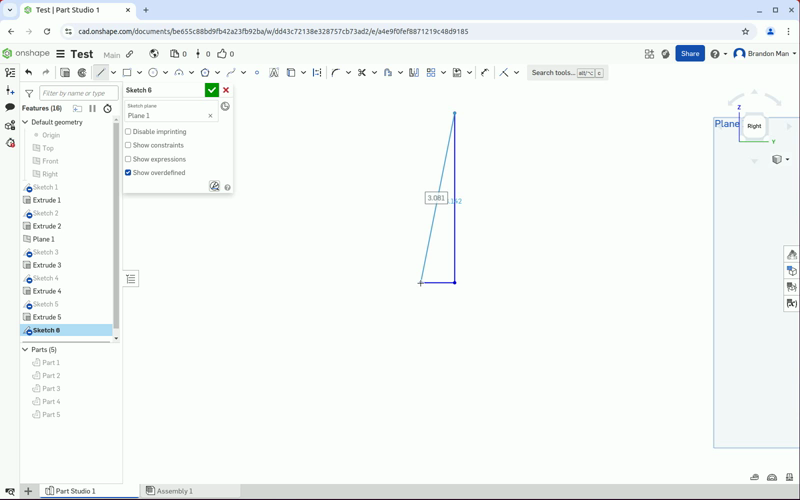
key_up(shift)
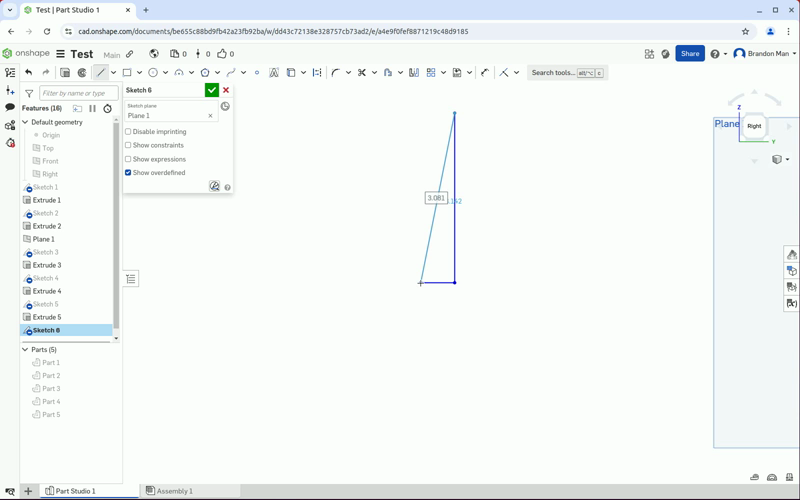
click(420, 282)
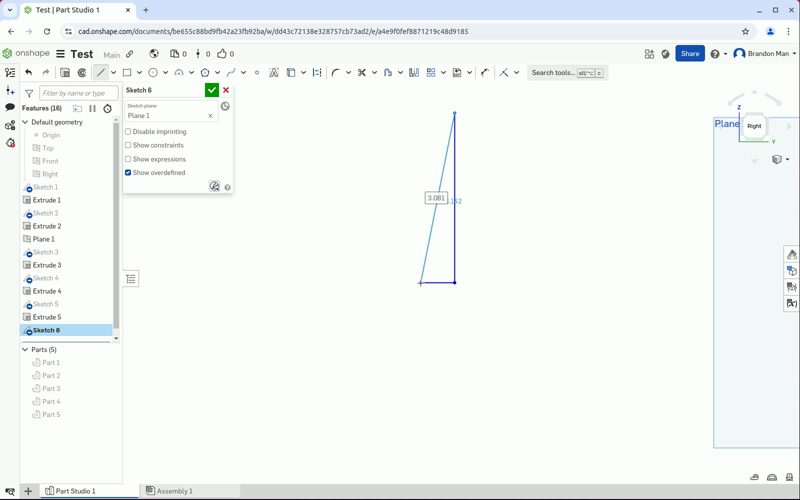
scroll(-6)
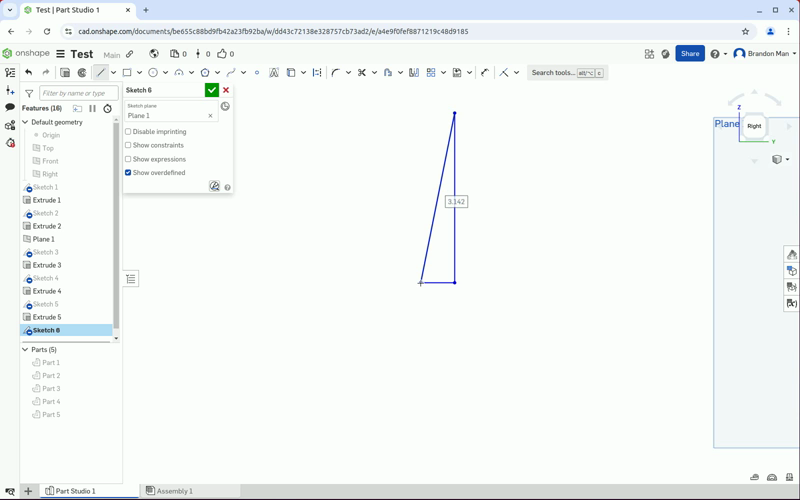
scroll(-6)
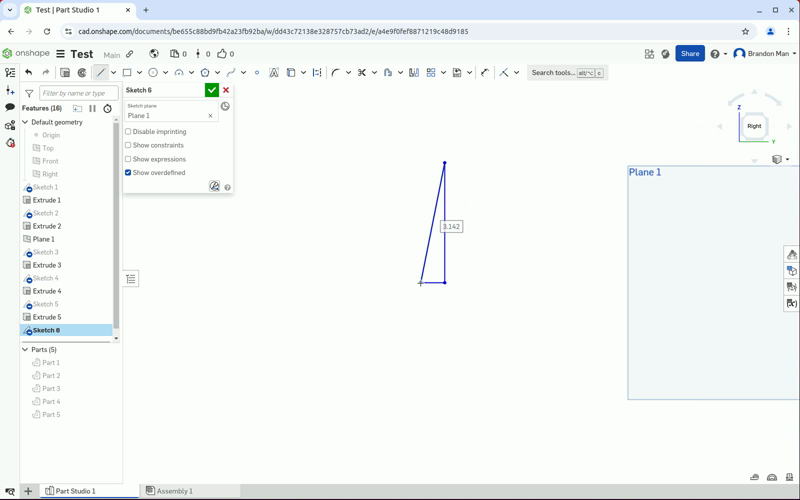
scroll(-6)
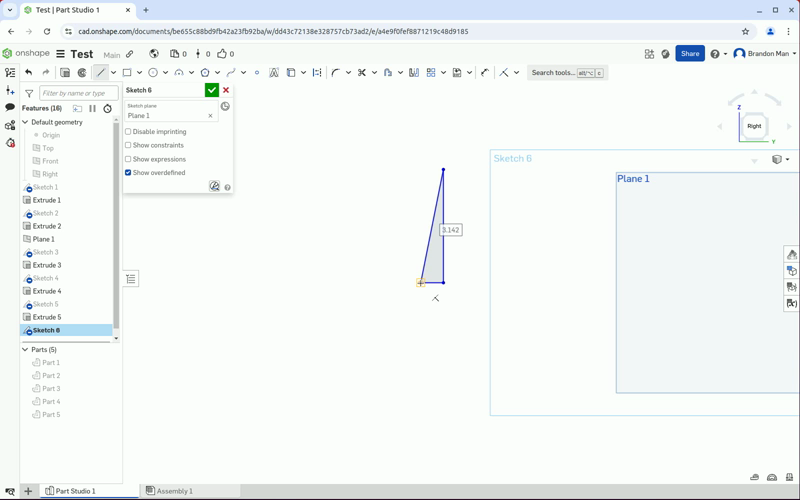
scroll(-6)
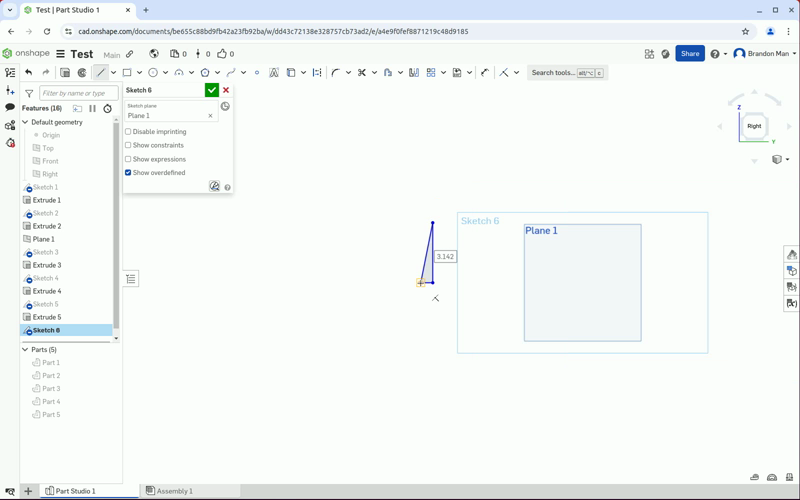
scroll(-6)
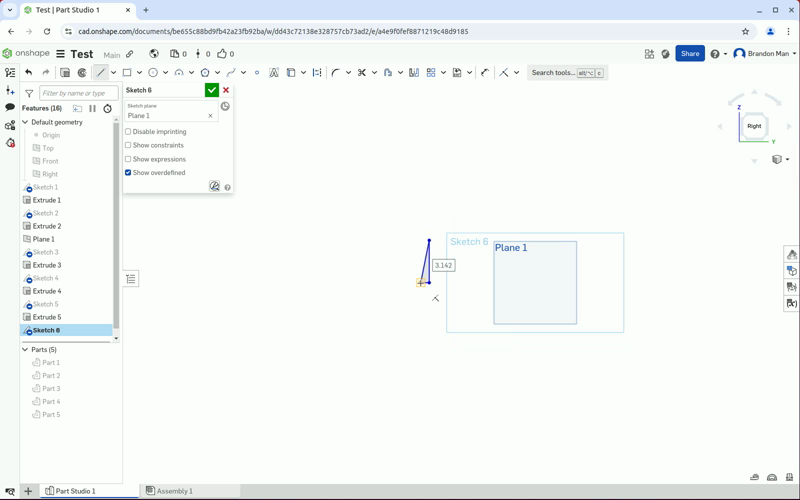
scroll(-6)
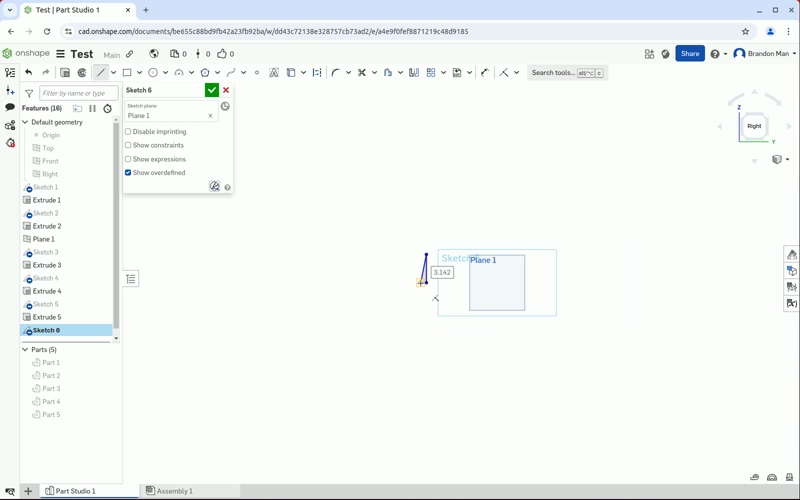
scroll(-6)
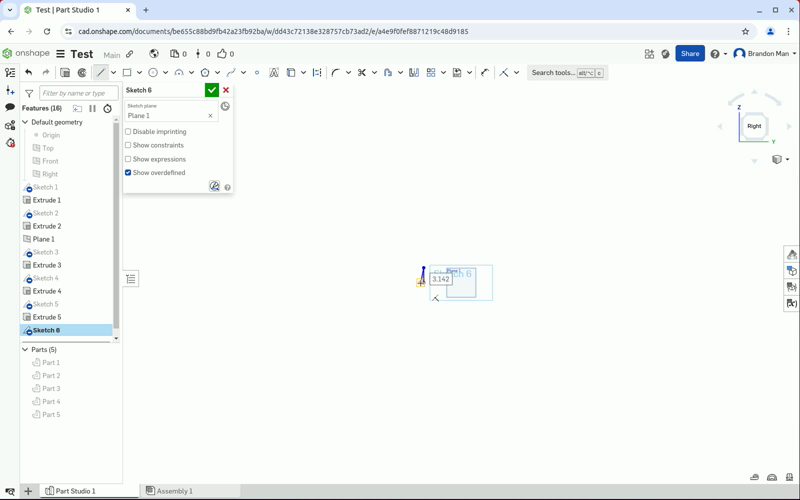
key(esc)
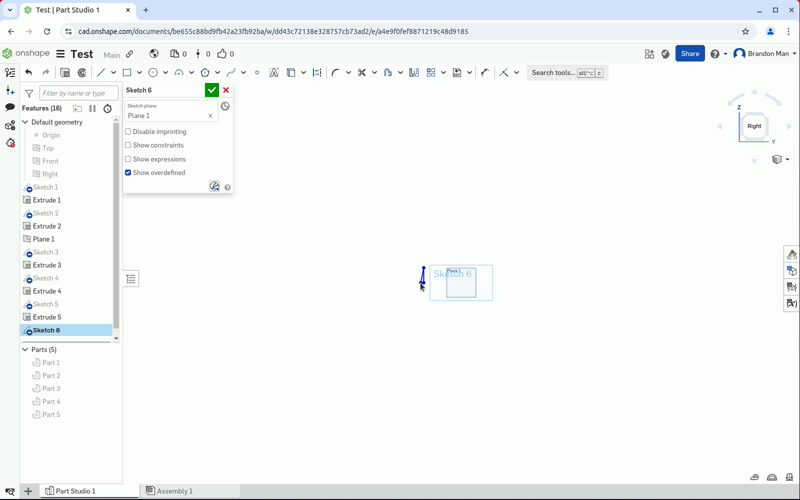
mouse_move(423, 280)
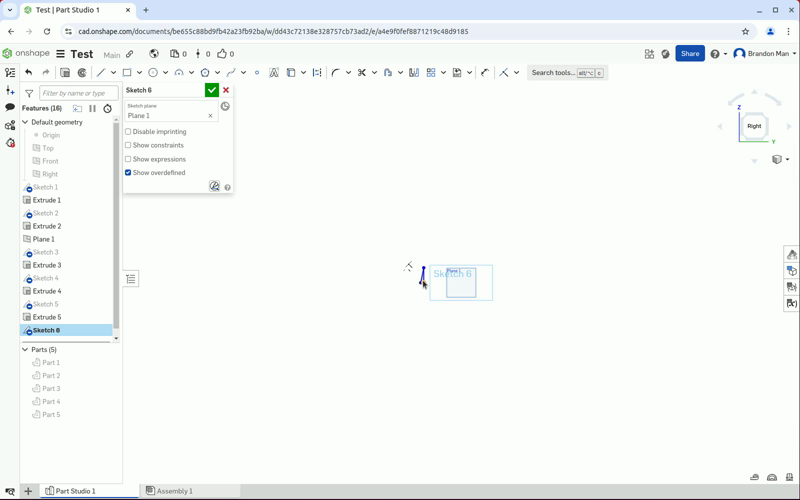
scroll(6)
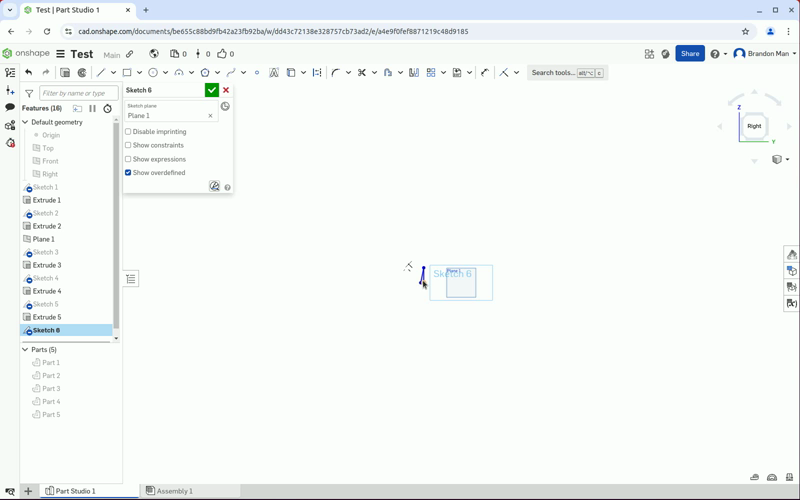
scroll(6)
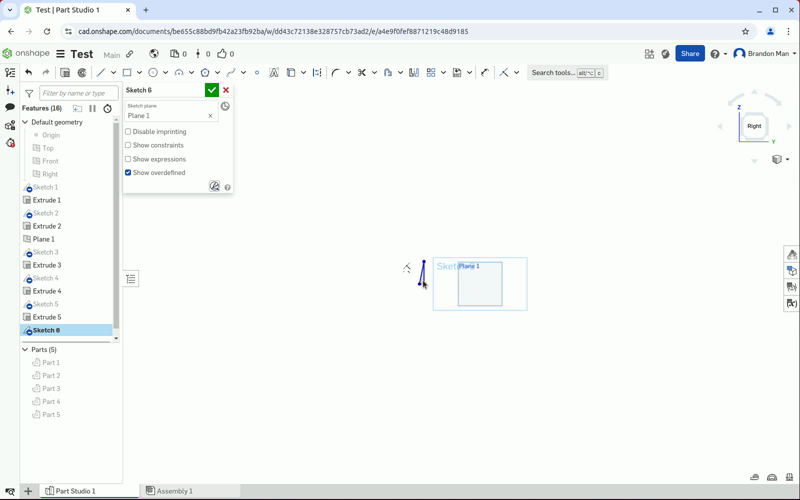
scroll(6)
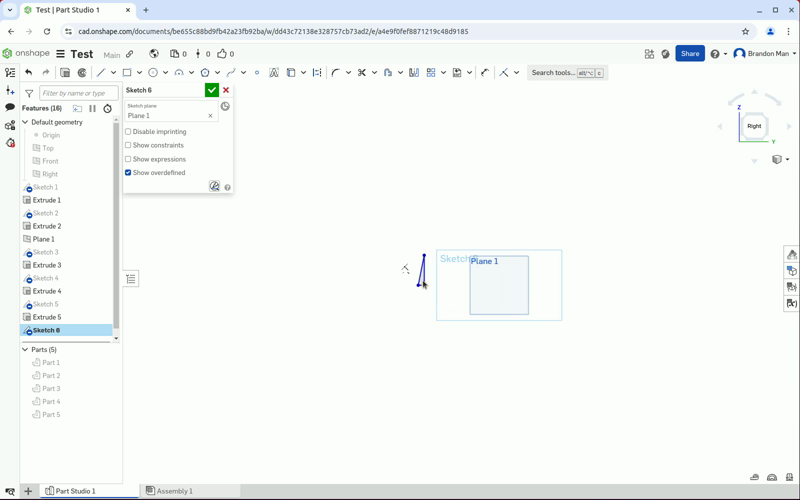
scroll(6)
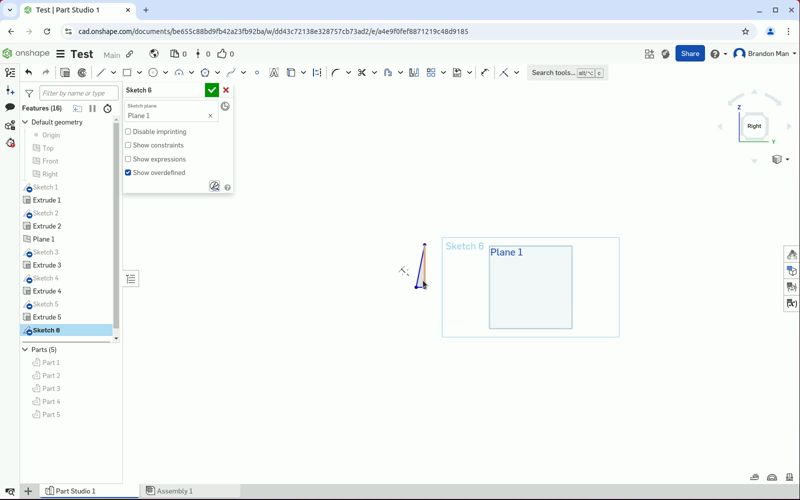
scroll(6)
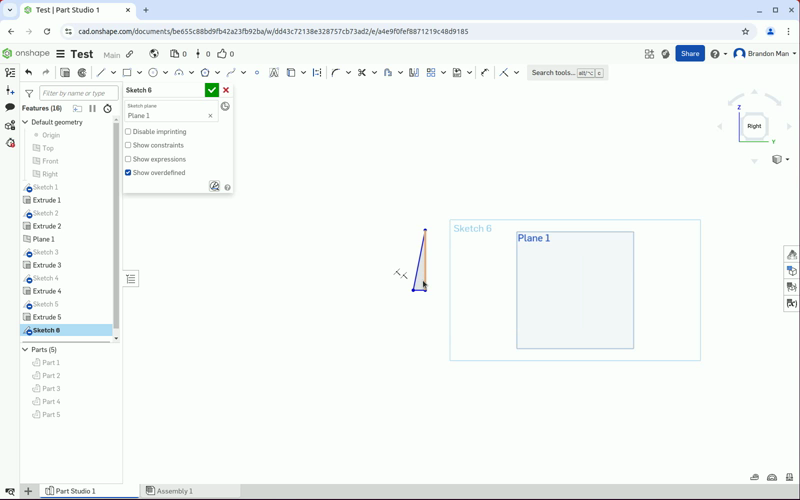
scroll(6)
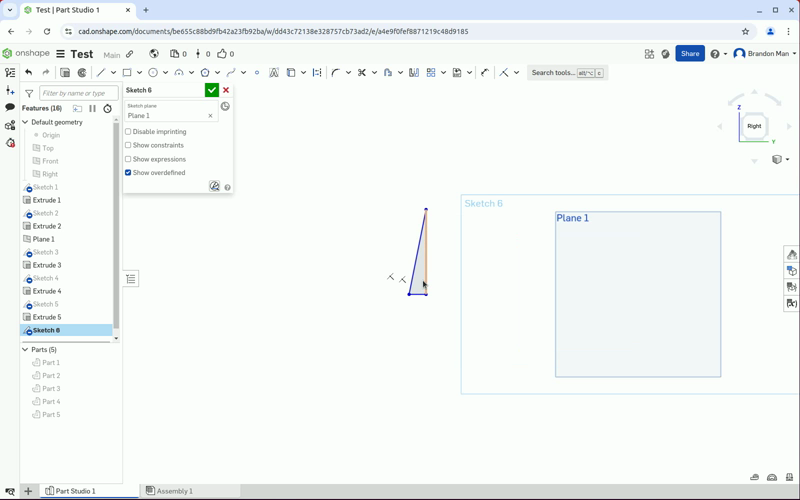
scroll(6)
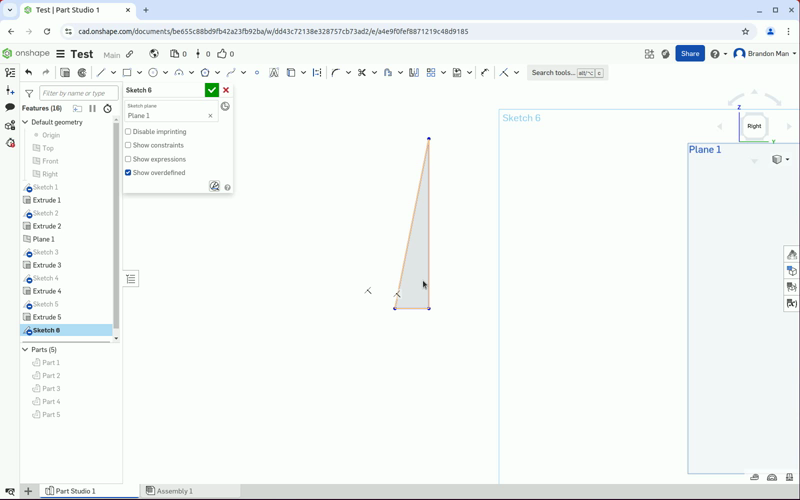
click(423, 280)
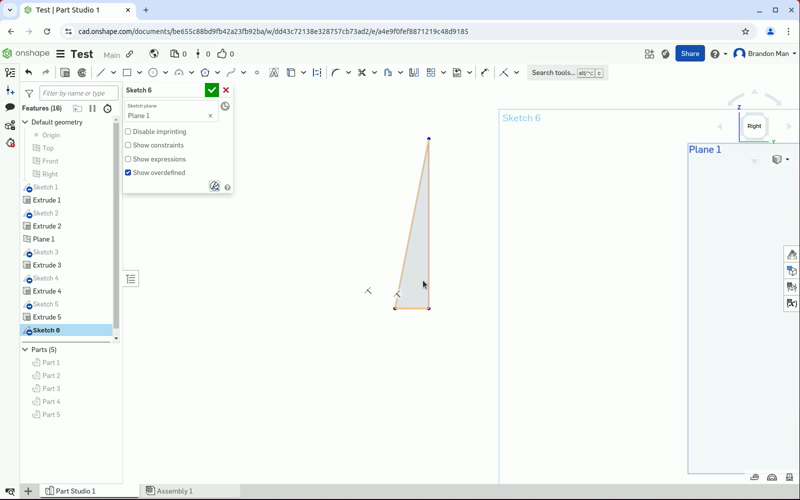
scroll(-6)
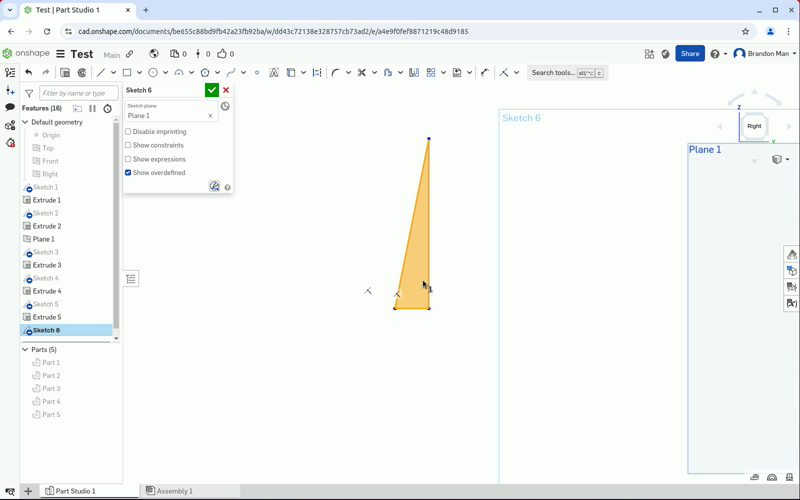
scroll(-6)
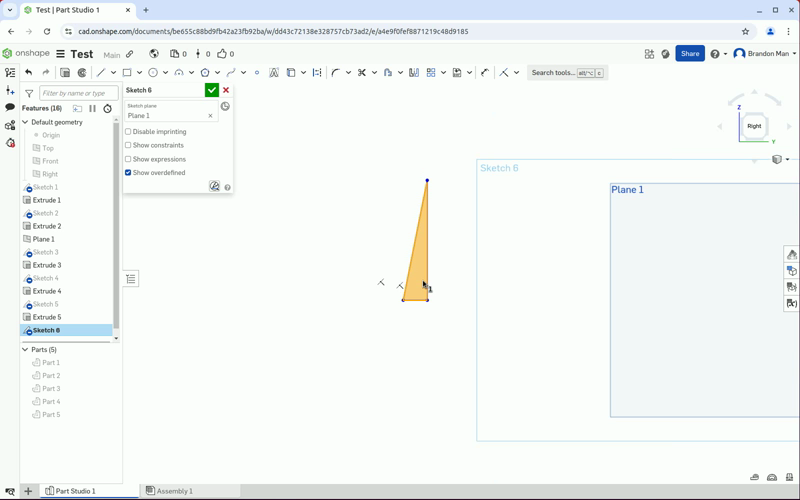
scroll(-6)
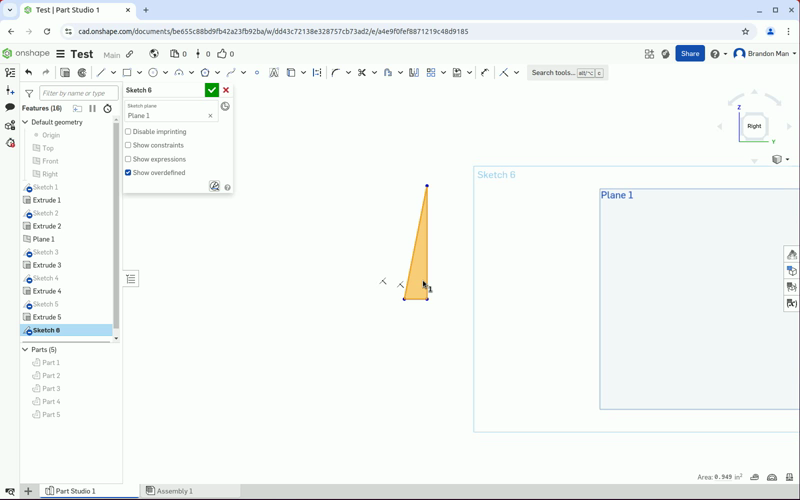
scroll(-6)
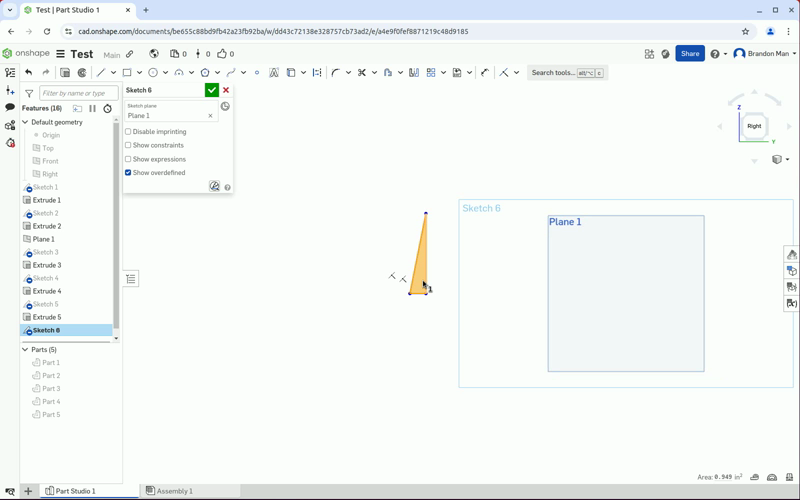
scroll(-6)
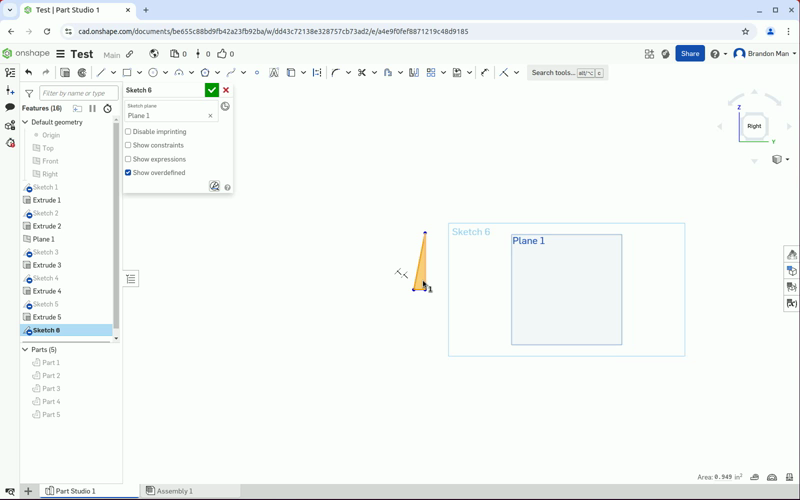
scroll(-6)
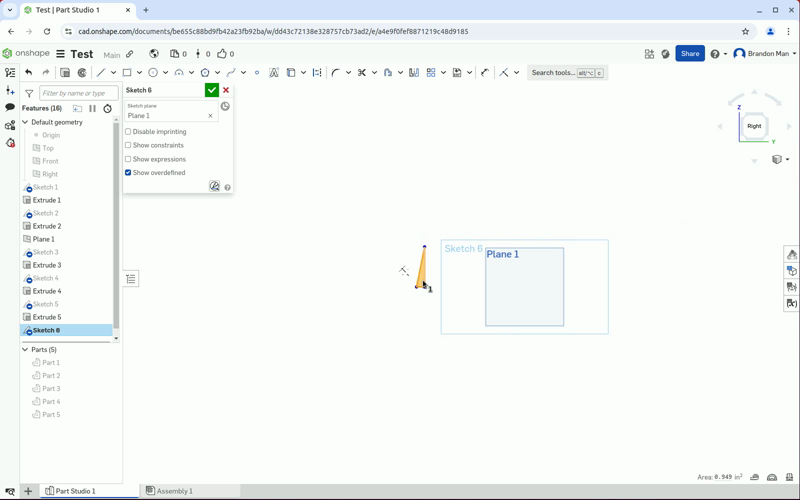
scroll(-6)
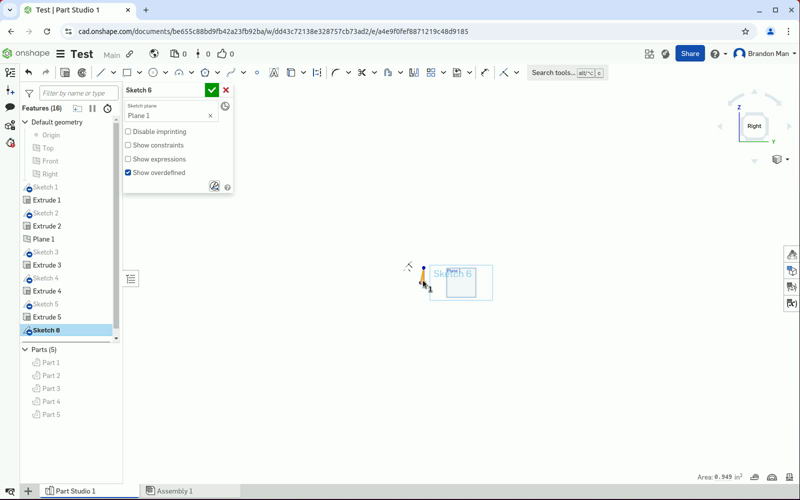
mouse_move(73, 352)
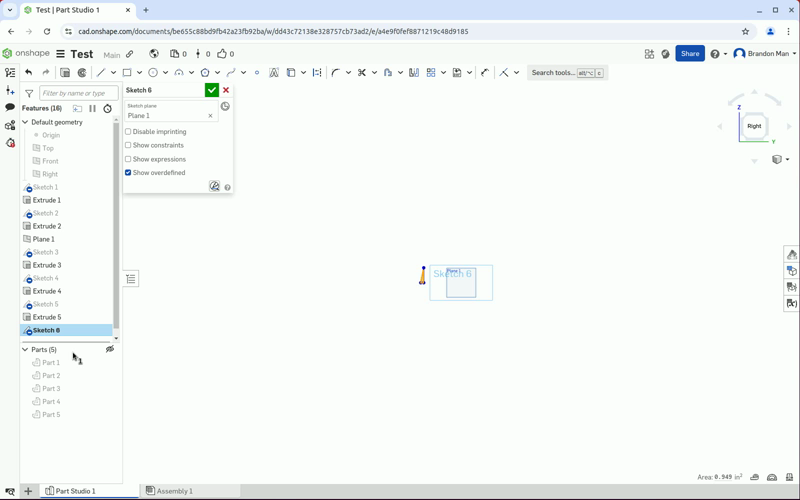
key(shift+y)
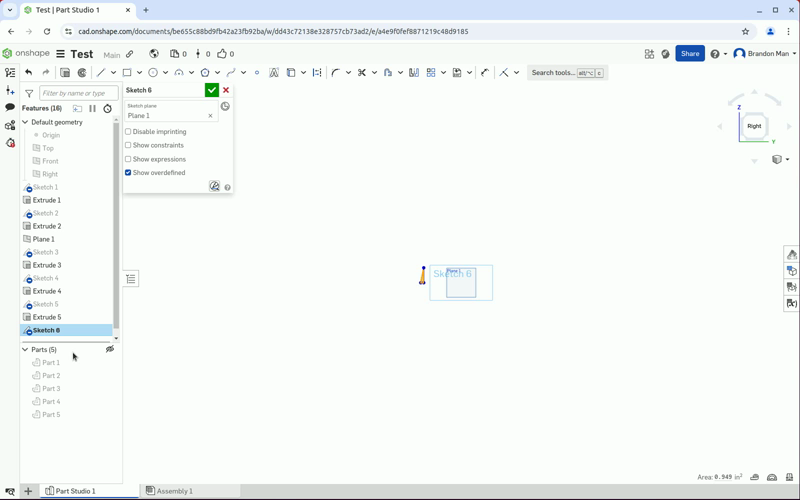
key(shift+e)
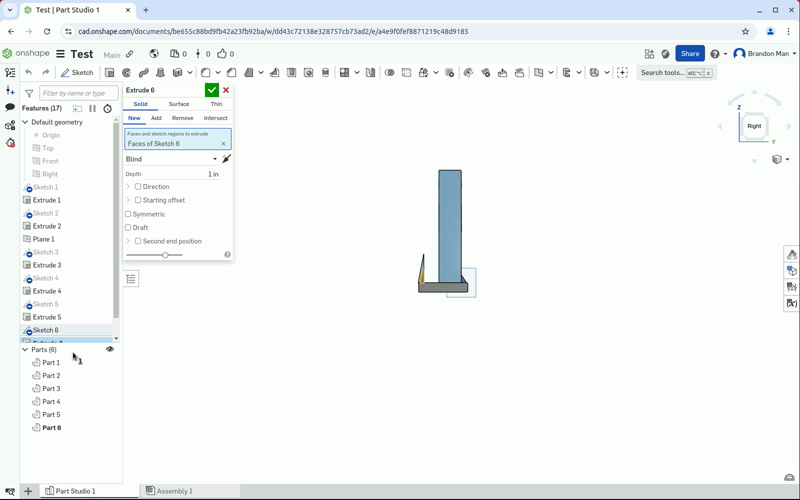
mouse_move(143, 106)
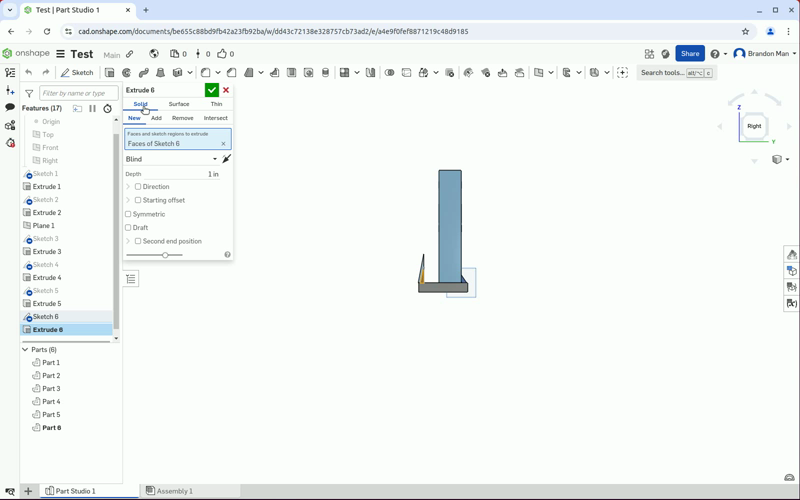
click(143, 106)
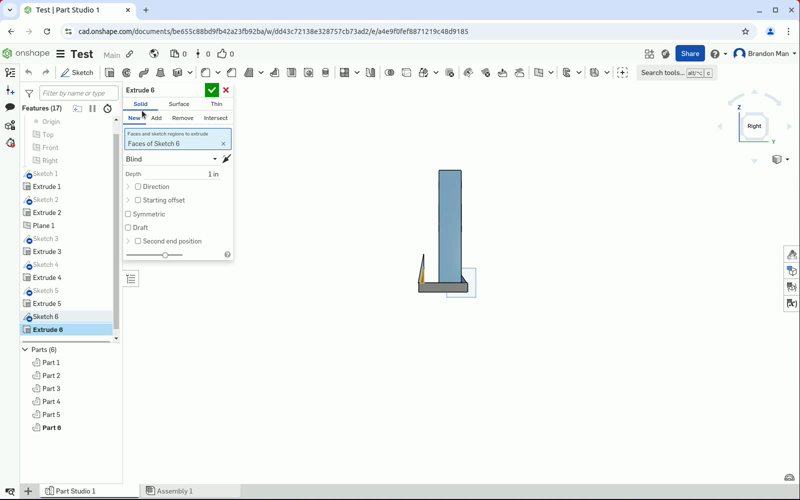
mouse_move(137, 120)
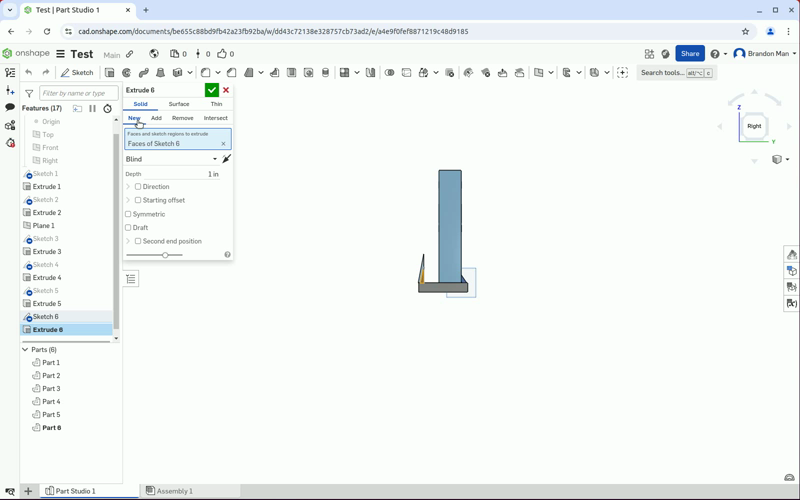
click(137, 120)
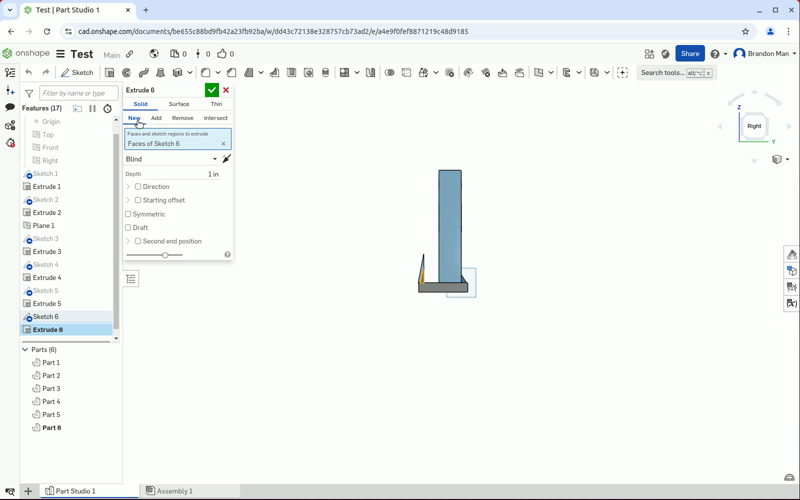
key(tab, 4)
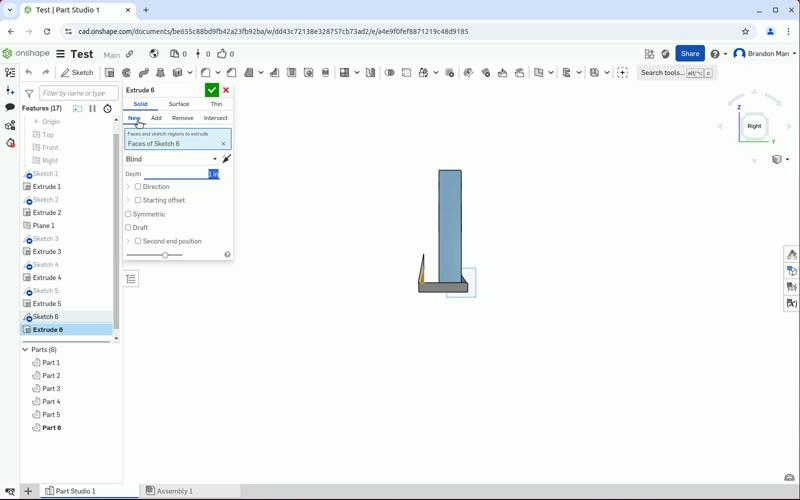
text(-17.09)
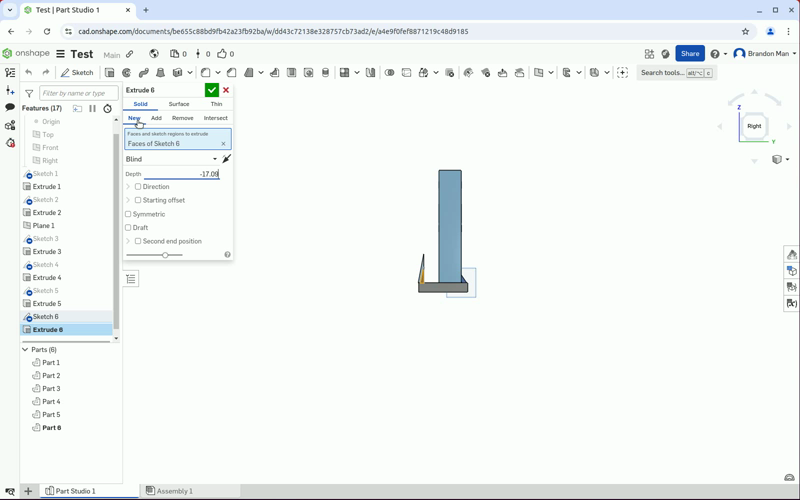
key(enter)
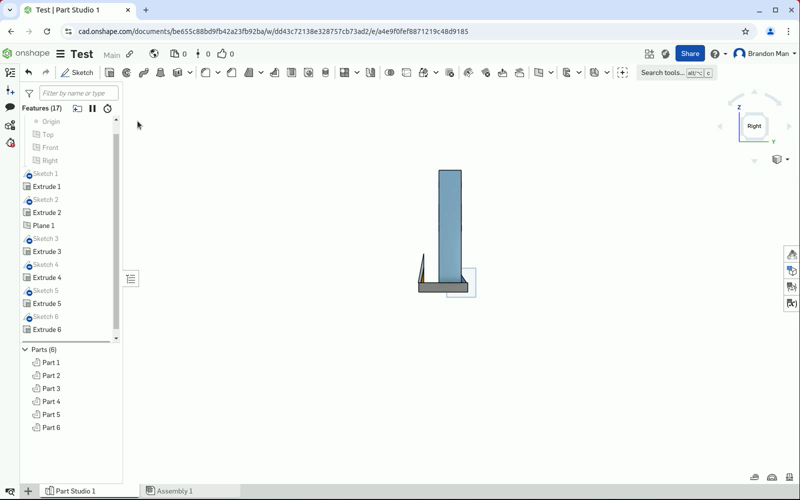
key(shift+h)
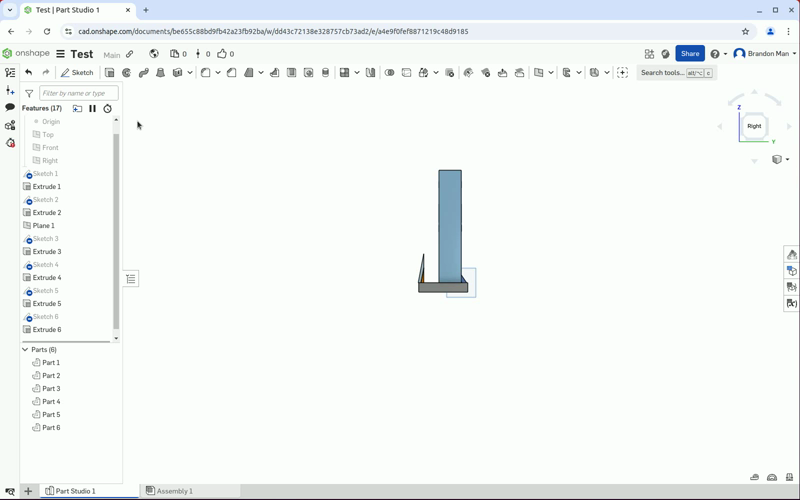
key(shift+h)
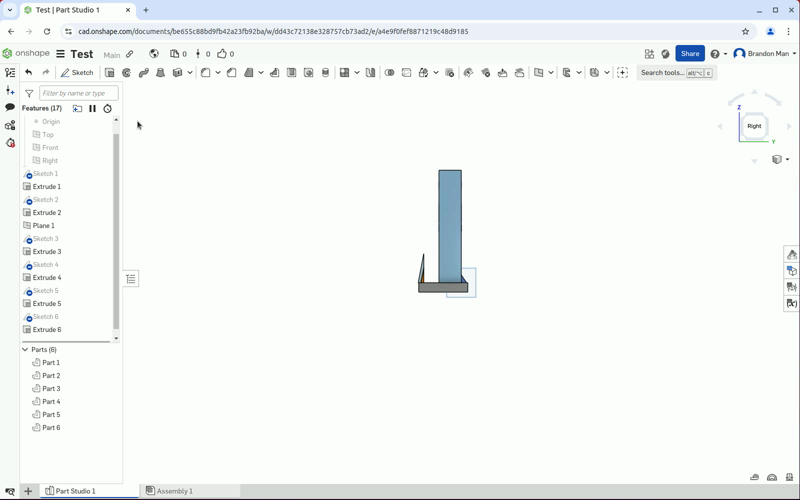
mouse_move(69, 176)
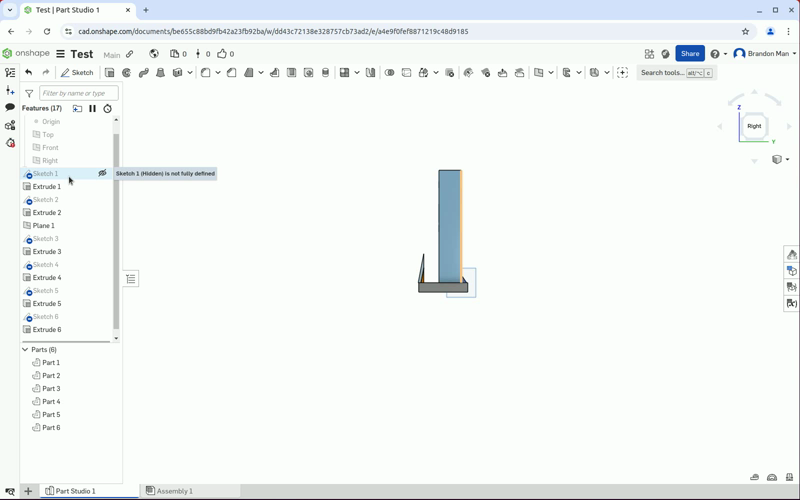
click(69, 176)
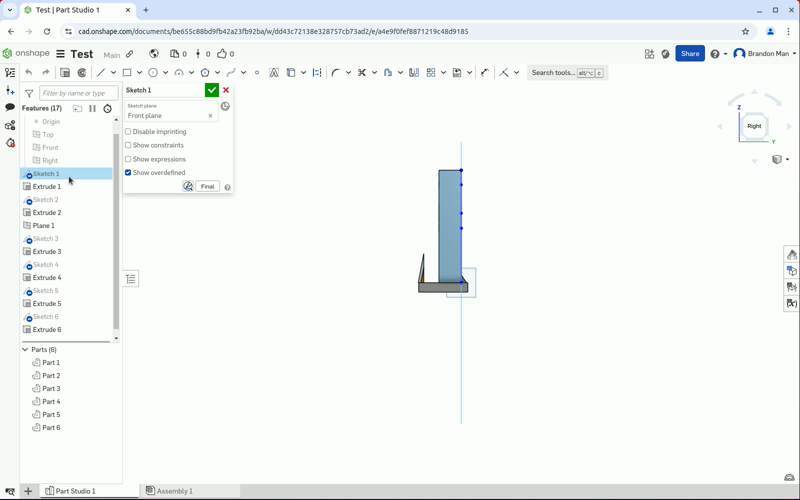
mouse_move(229, 92)
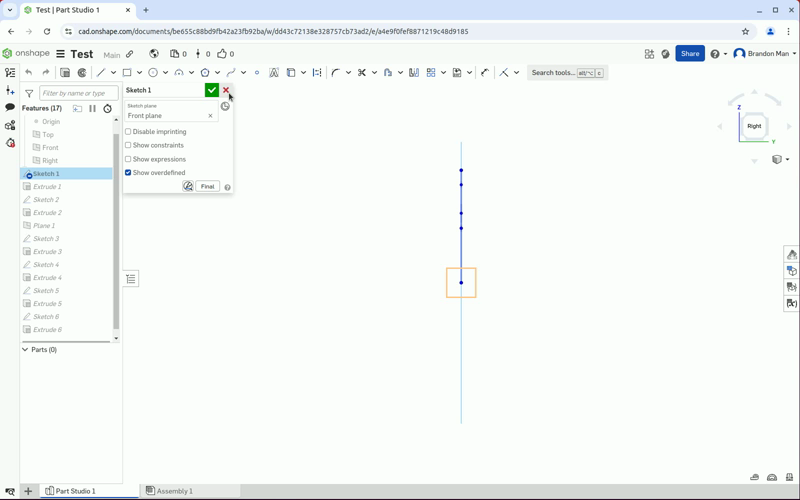
click(229, 92)
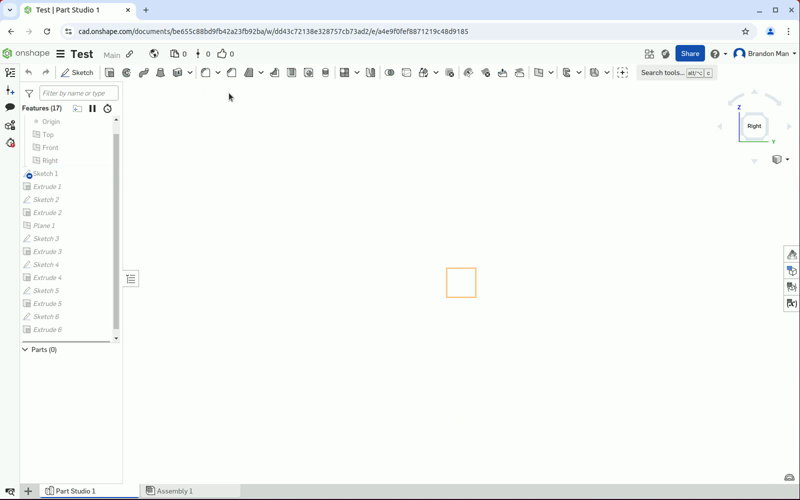
key(shift+s)
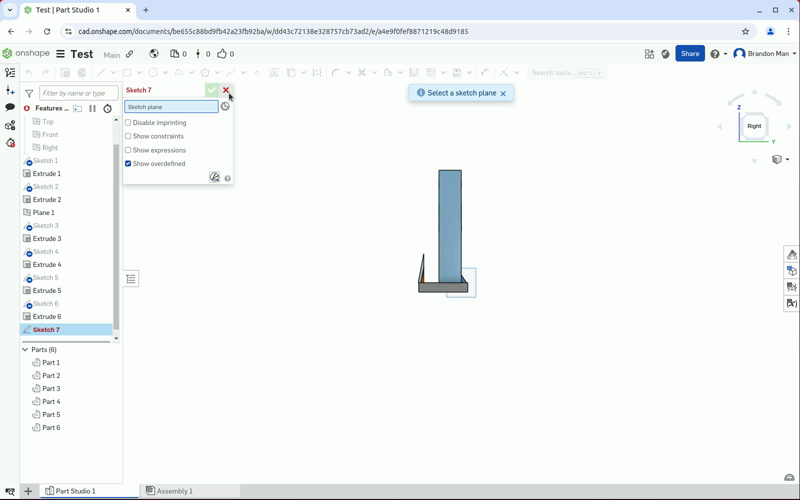
mouse_move(69, 215)
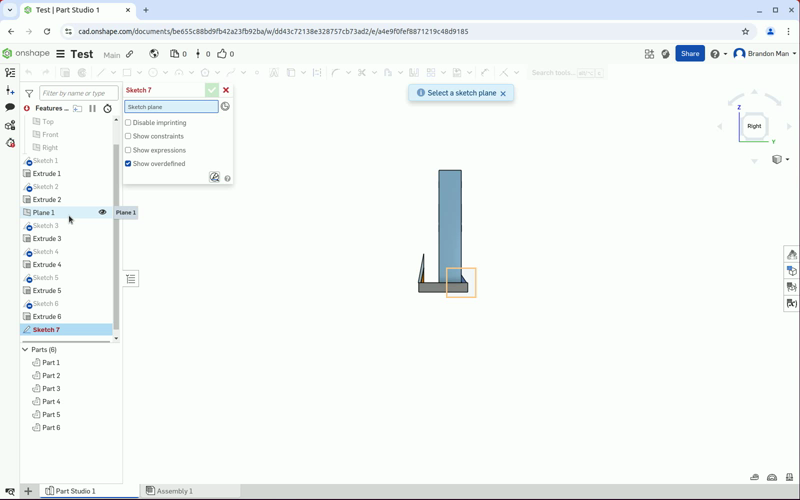
click(69, 215)
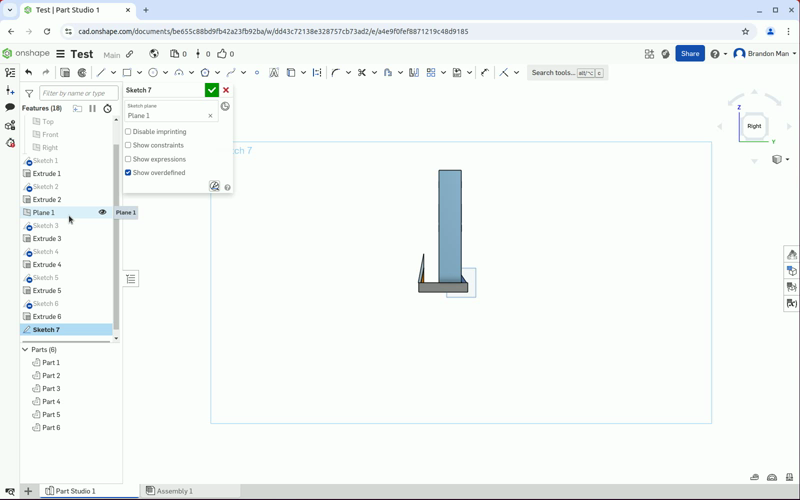
mouse_move(73, 352)
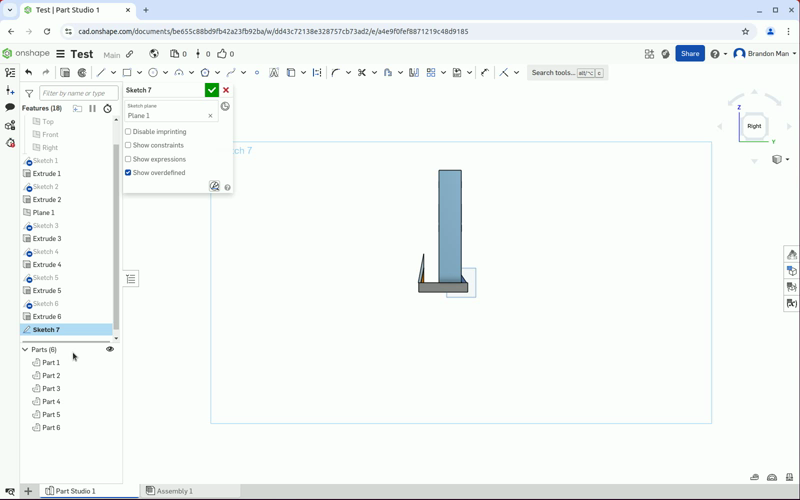
key(y)
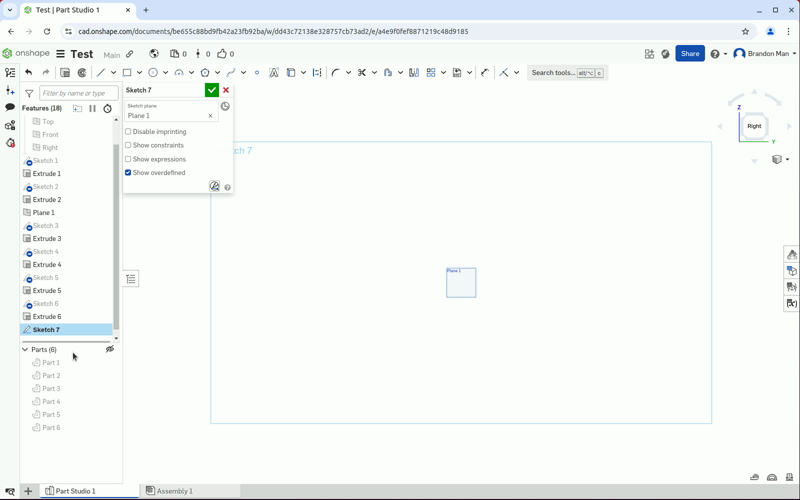
key(l)
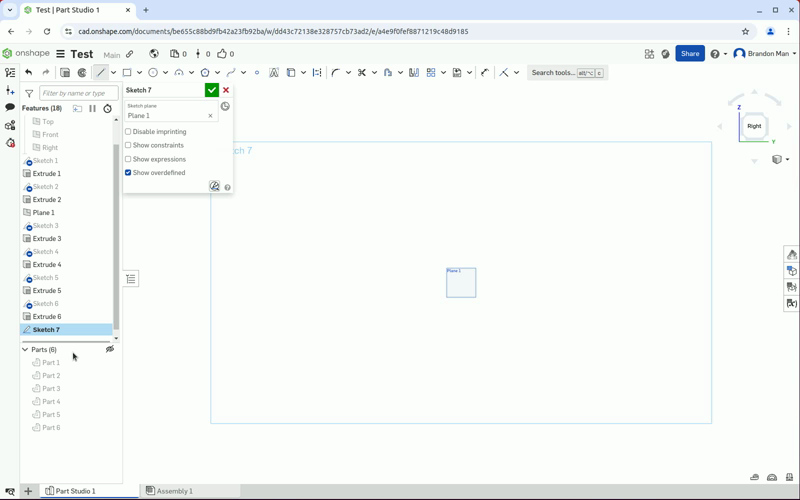
key_down(shift)
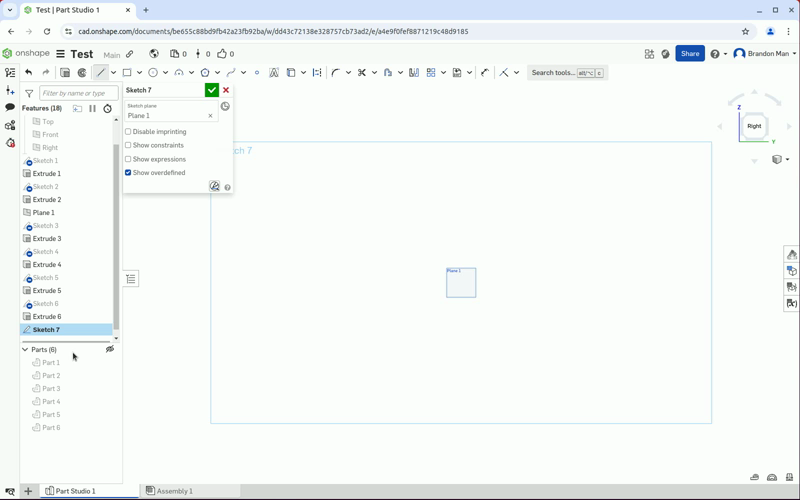
mouse_move(446, 270)
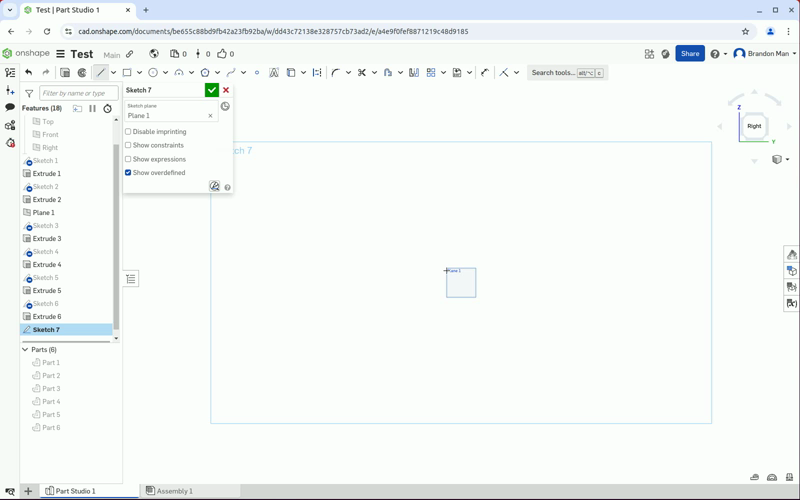
click(446, 270)
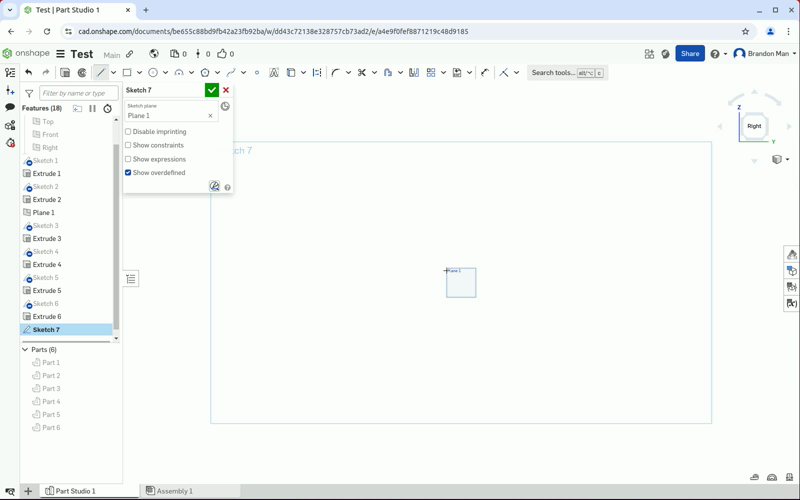
key_up(shift)
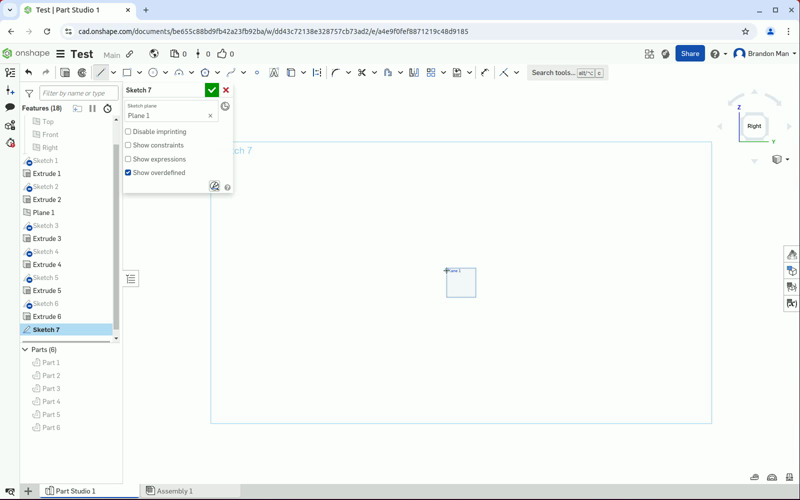
key_down(shift)
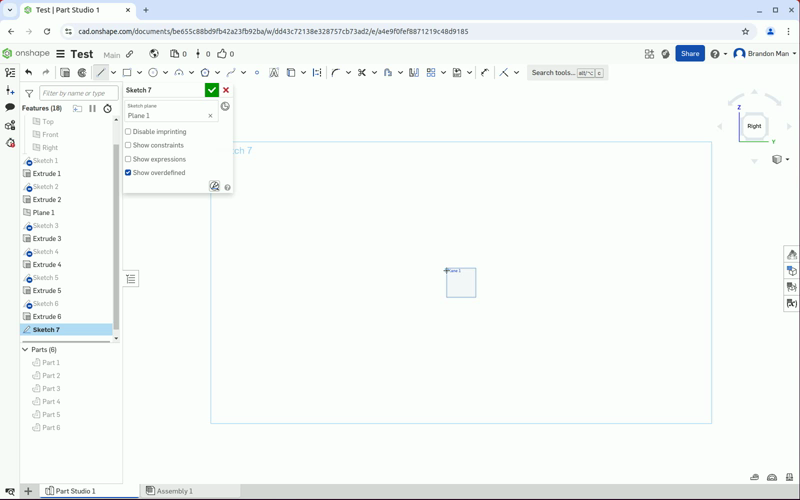
mouse_move(476, 270)
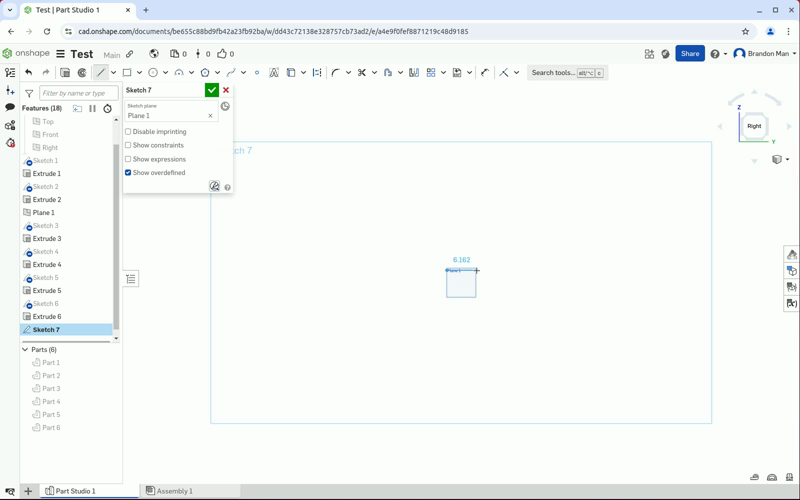
mouse_move(456, 284)
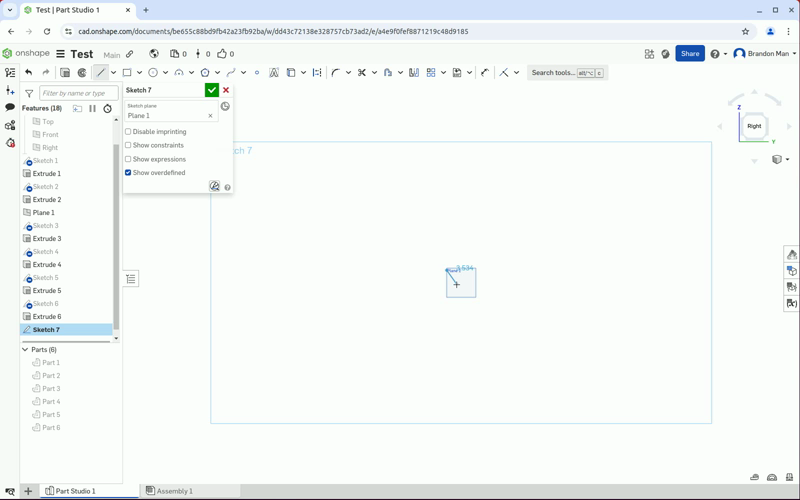
click(456, 284)
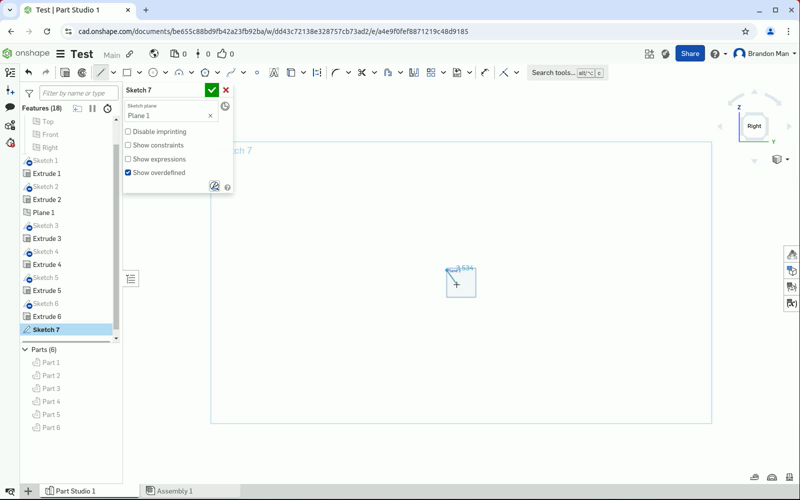
key_up(shift)
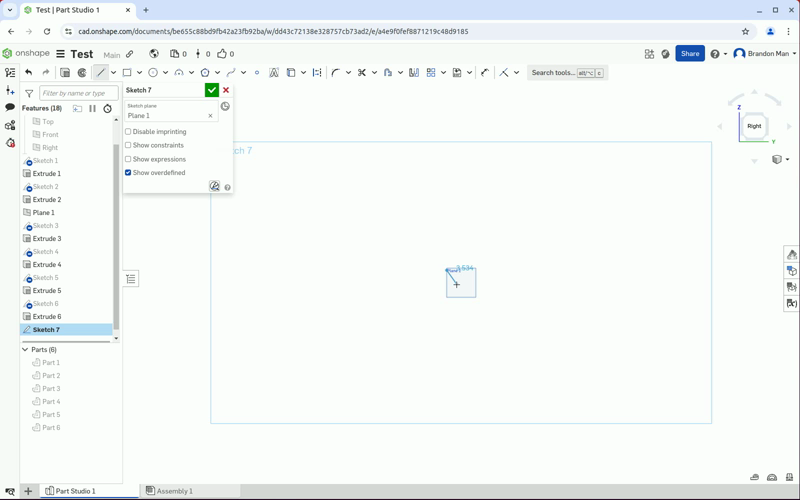
key_down(shift)
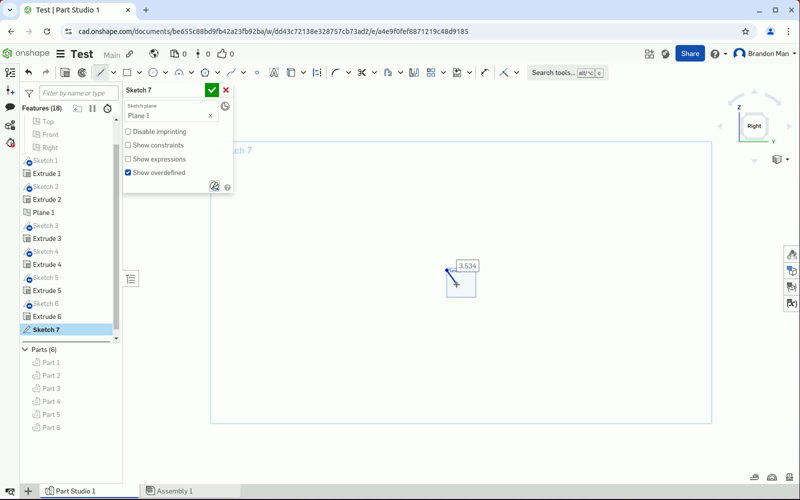
mouse_move(486, 284)
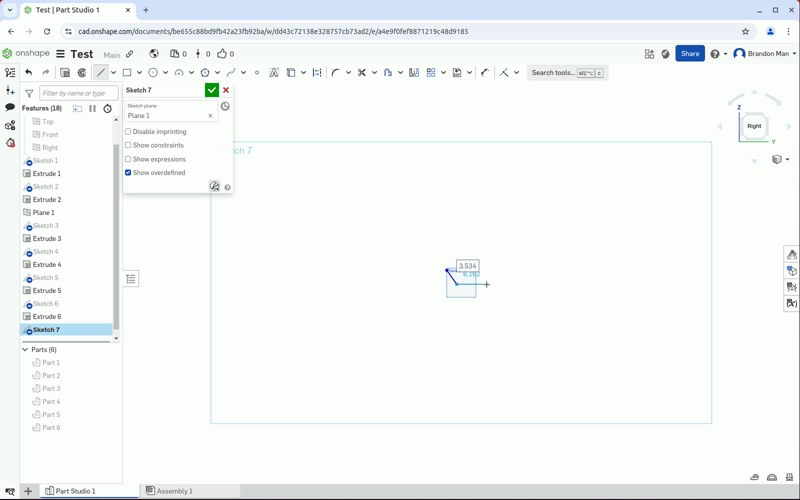
mouse_move(462, 284)
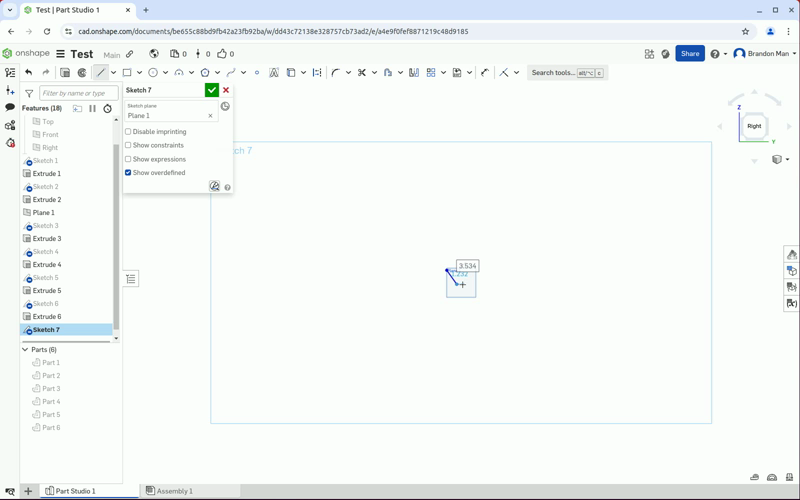
scroll(6)
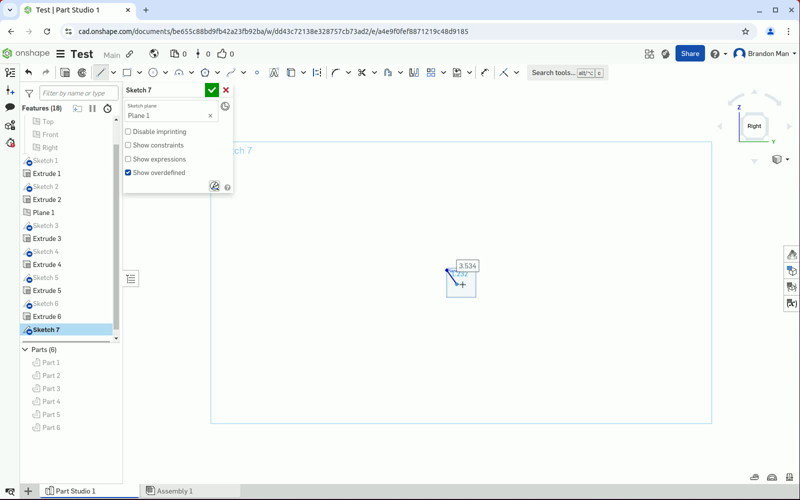
scroll(6)
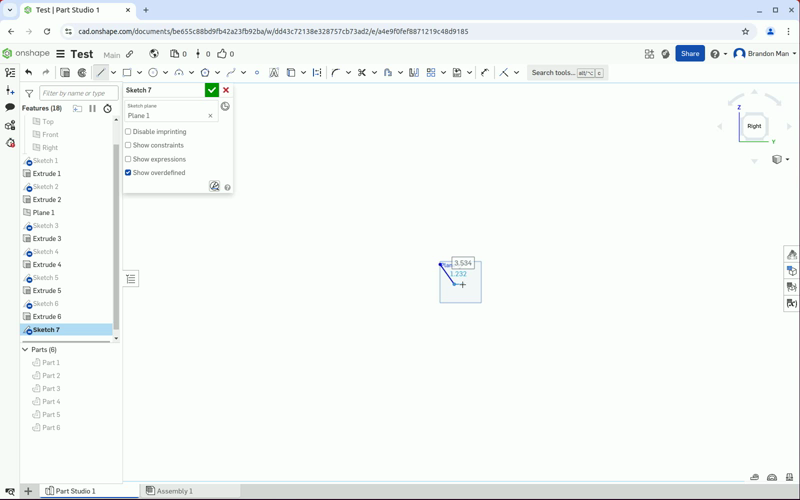
scroll(6)
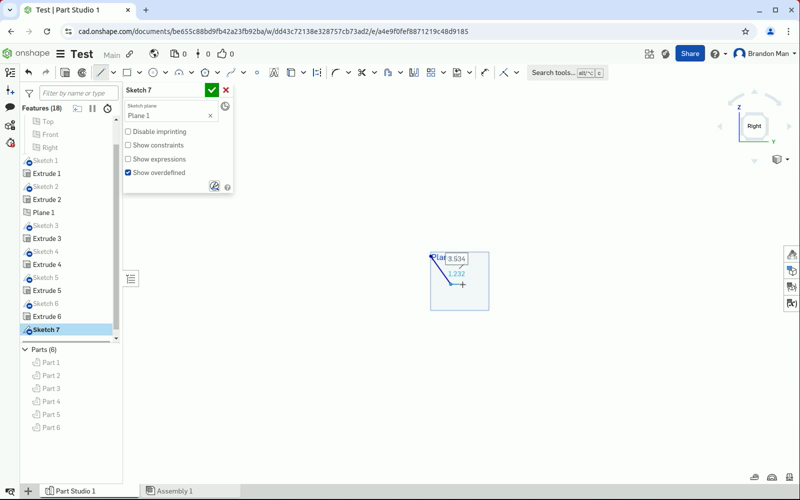
scroll(6)
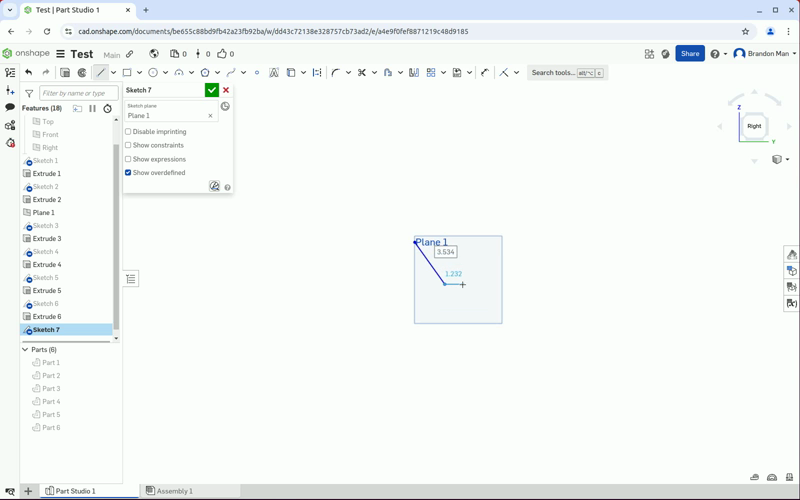
scroll(6)
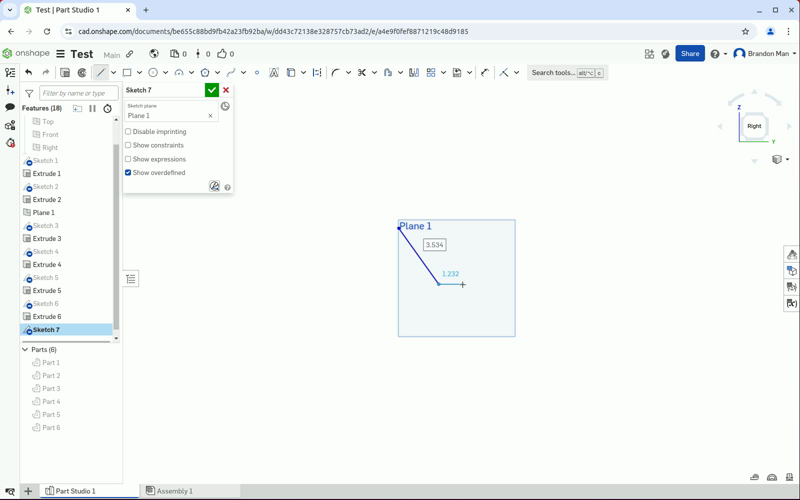
scroll(6)
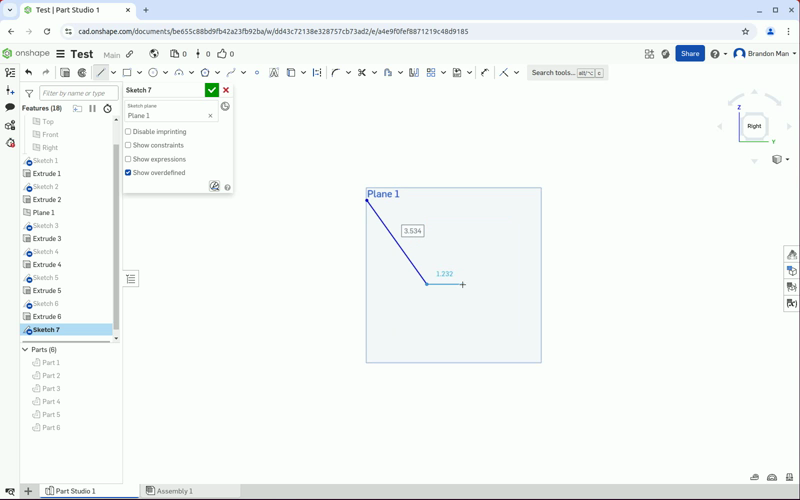
scroll(6)
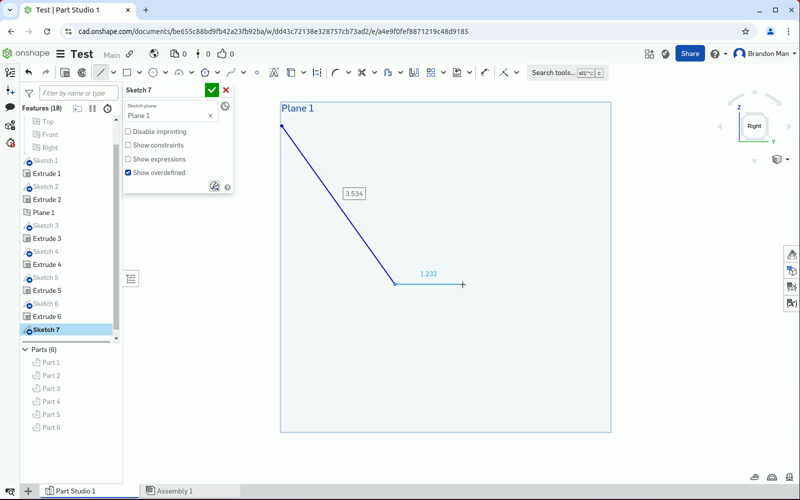
click(462, 284)
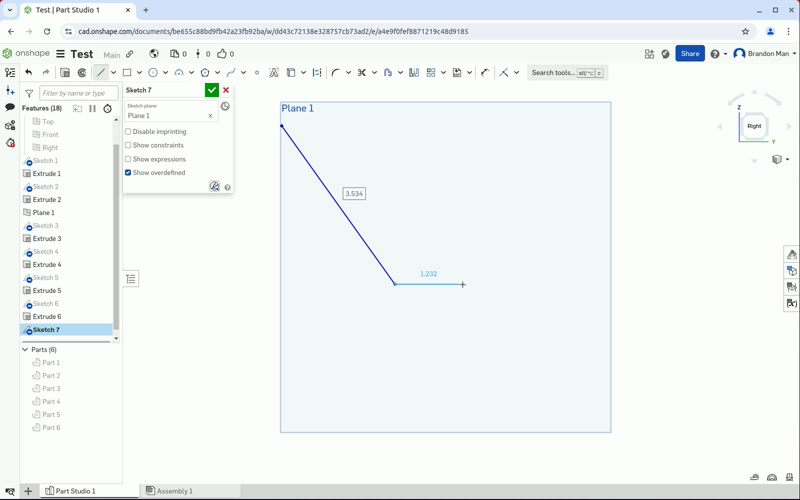
scroll(-6)
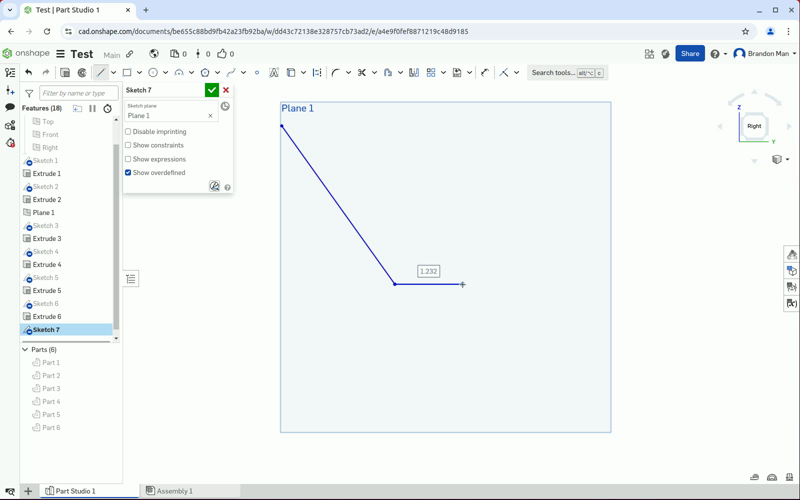
scroll(-6)
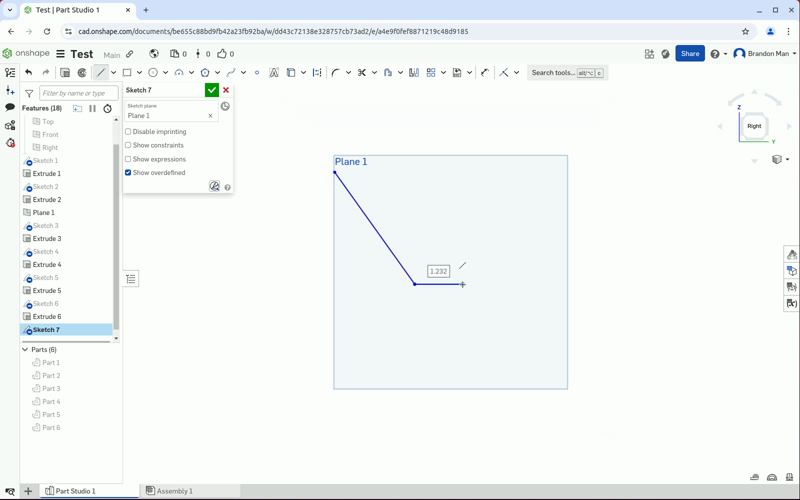
scroll(-6)
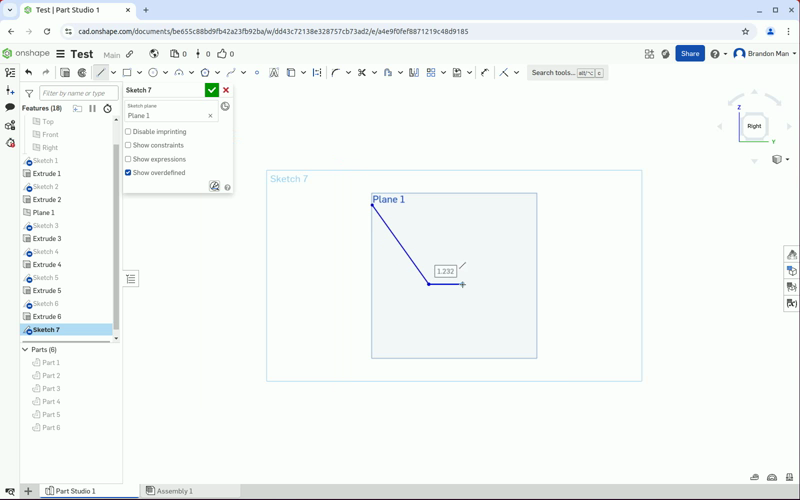
scroll(-6)
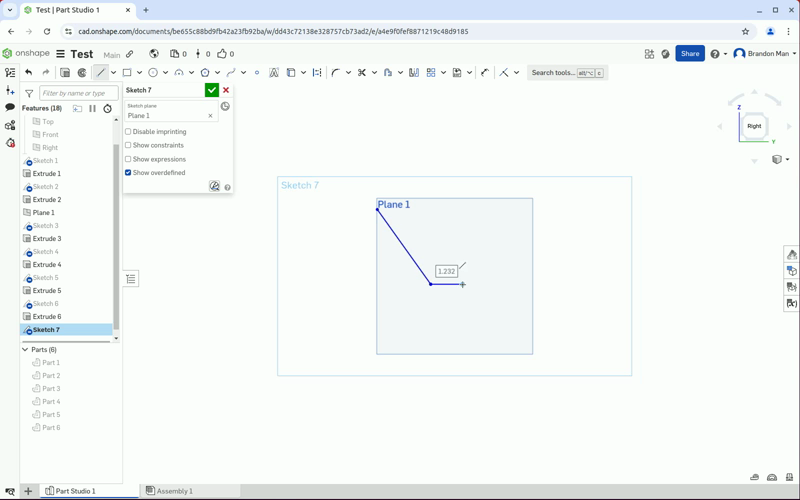
scroll(-6)
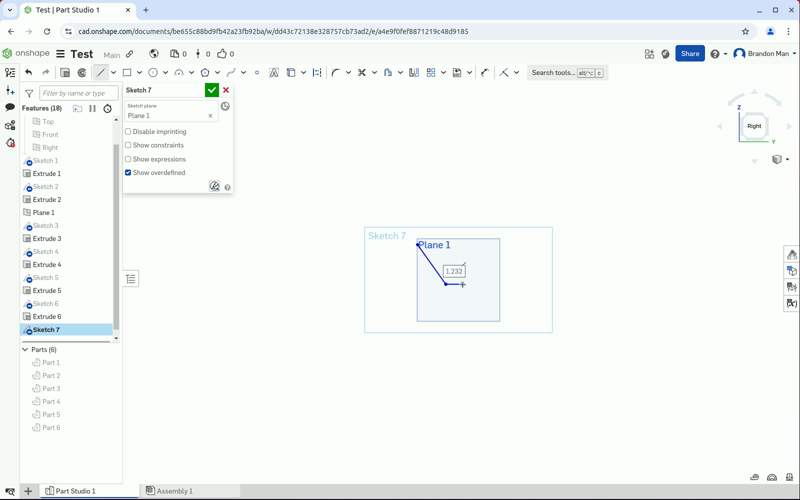
scroll(-6)
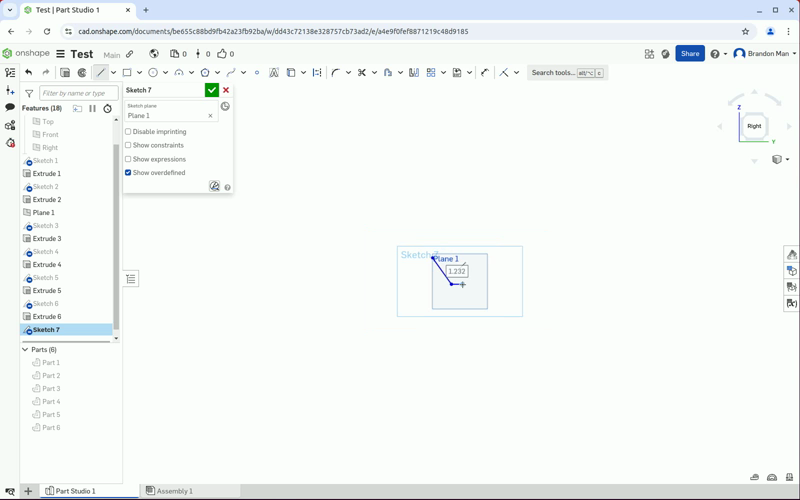
scroll(-6)
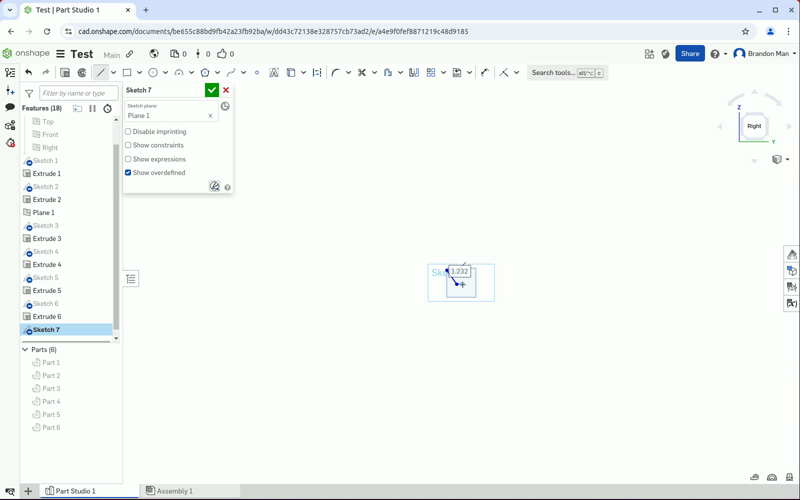
key_up(shift)
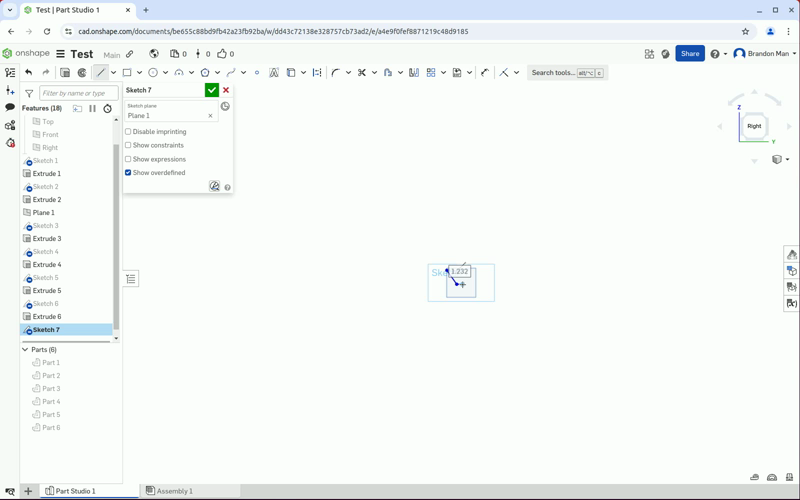
key_down(shift)
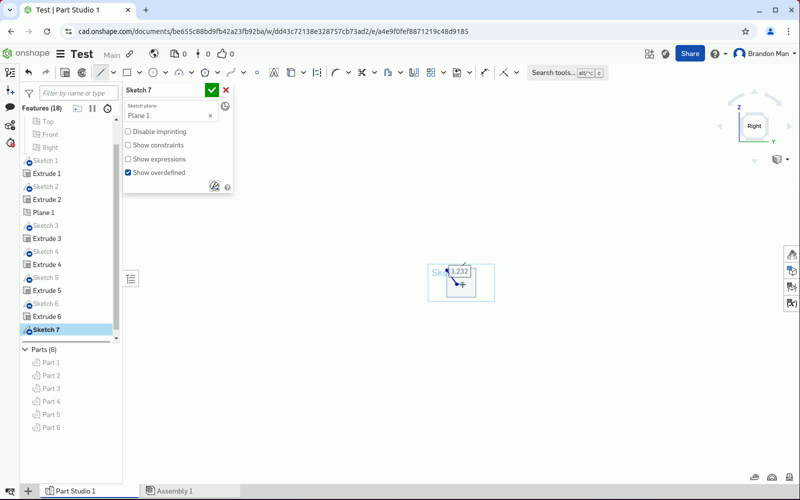
mouse_move(492, 284)
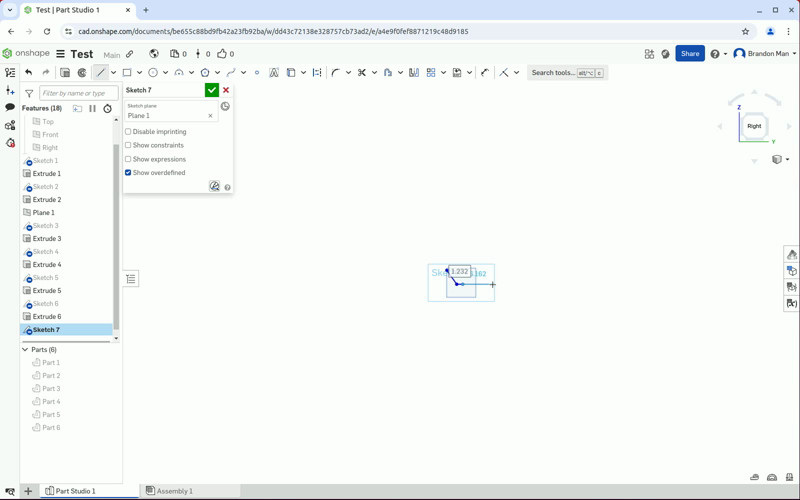
mouse_move(446, 260)
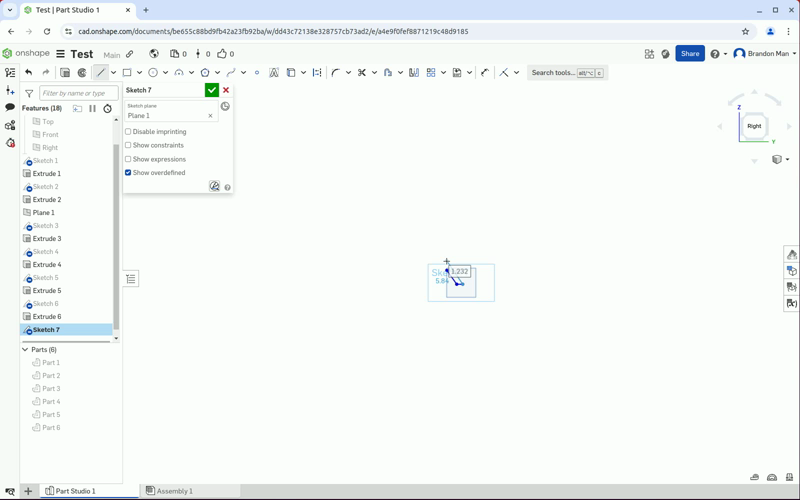
click(446, 260)
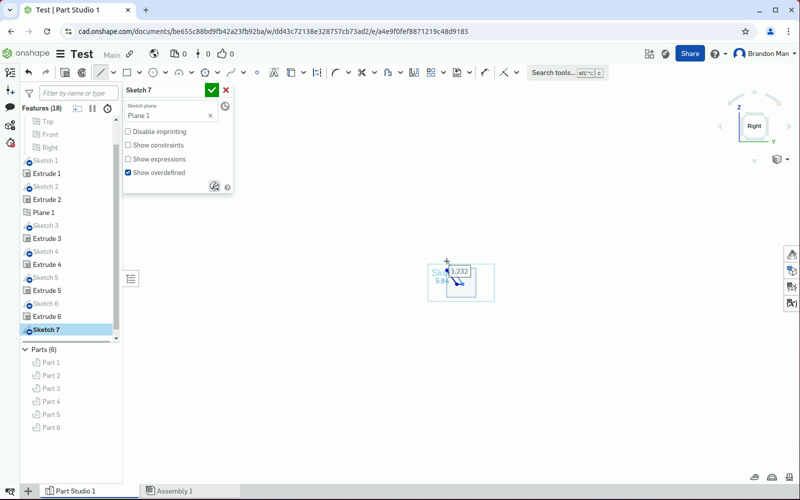
key_up(shift)
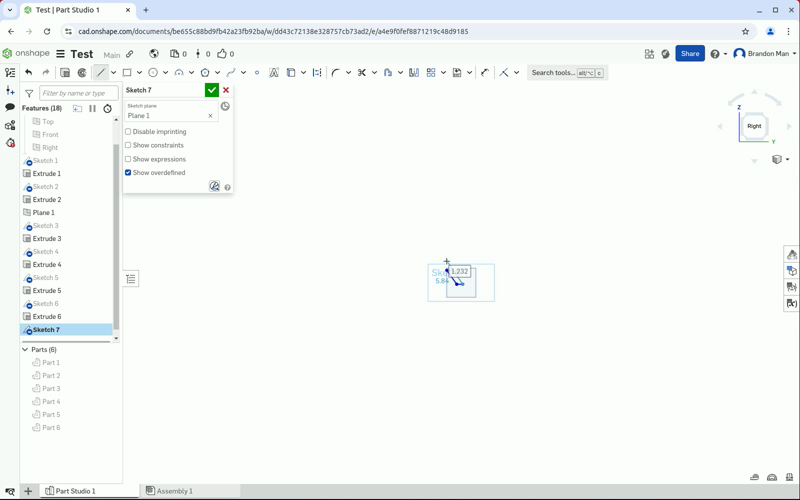
mouse_move(476, 260)
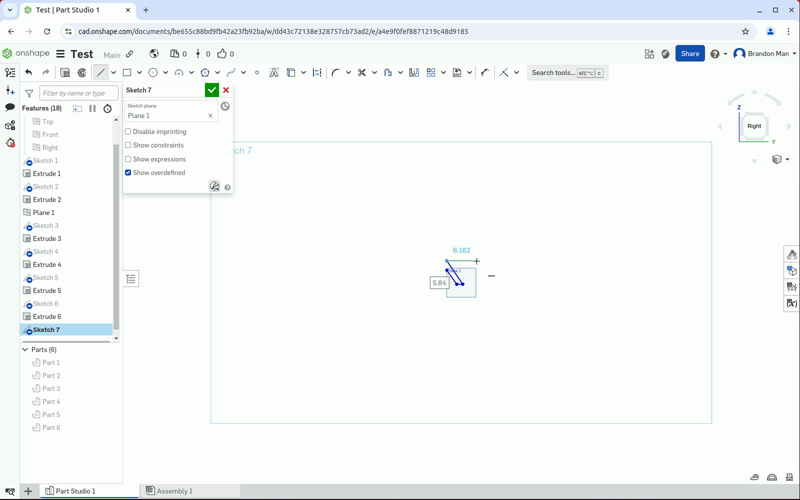
key_down(shift)
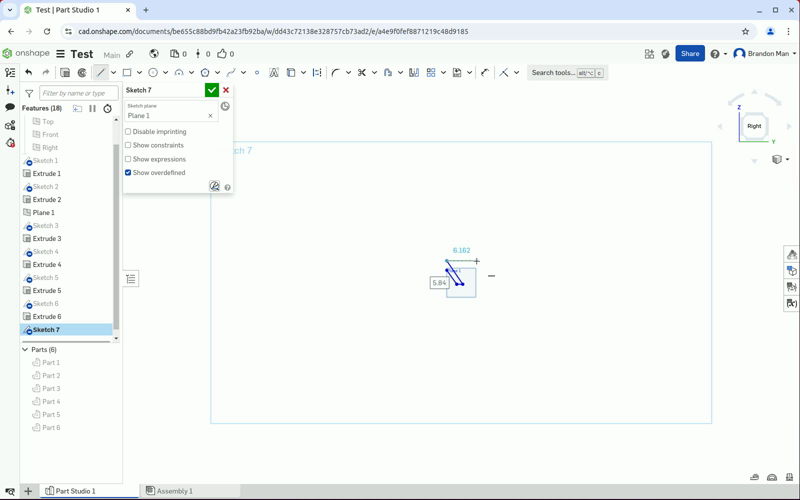
mouse_move(446, 270)
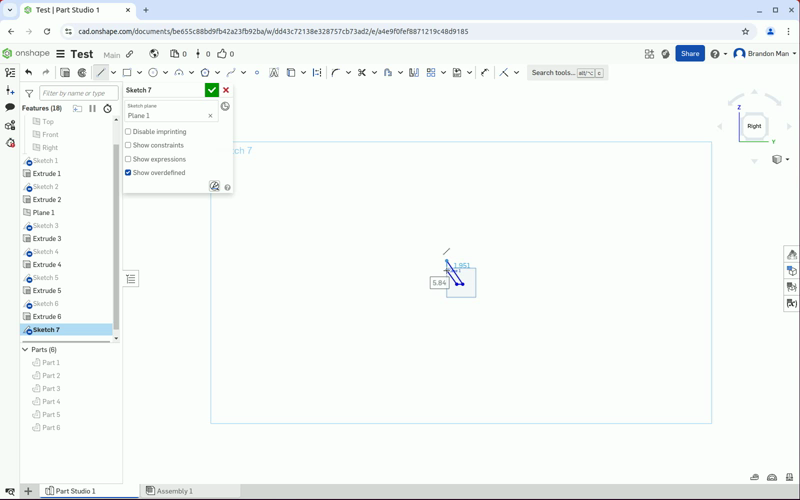
key_up(shift)
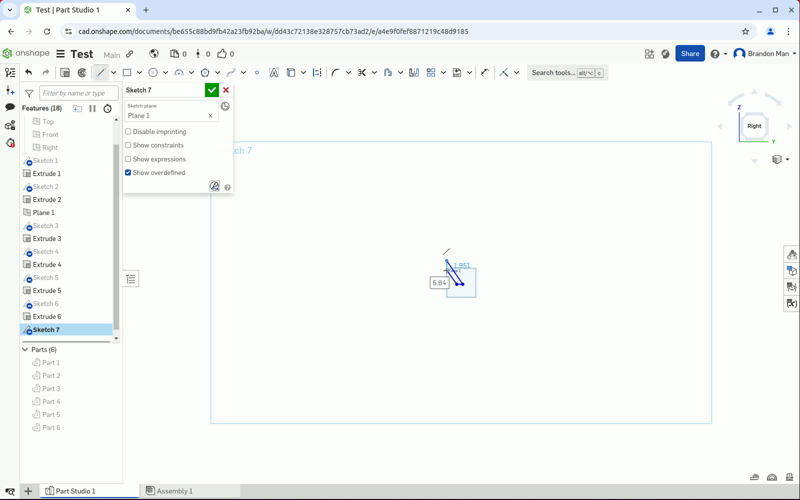
click(446, 270)
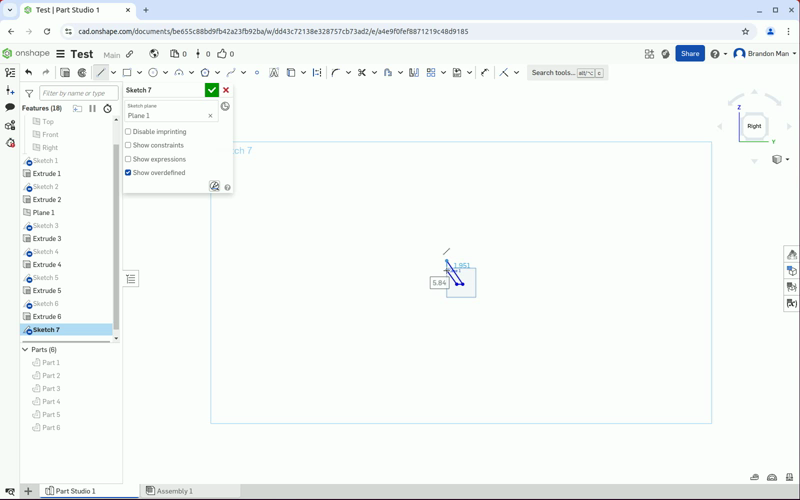
key(esc)
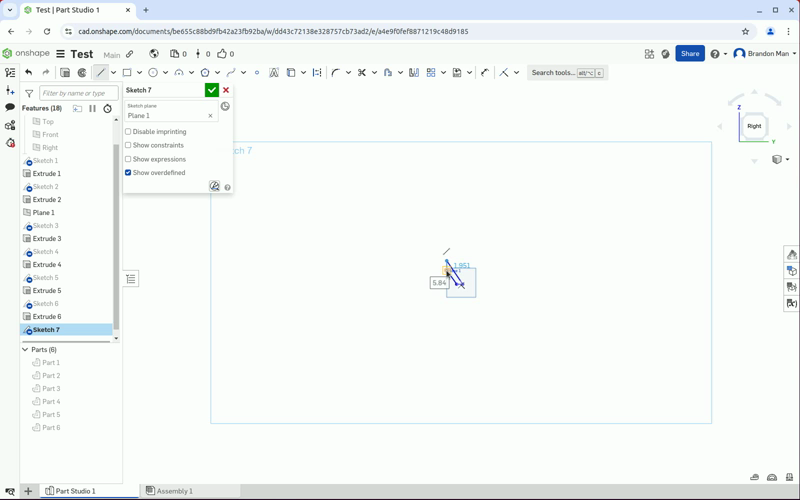
mouse_move(457, 282)
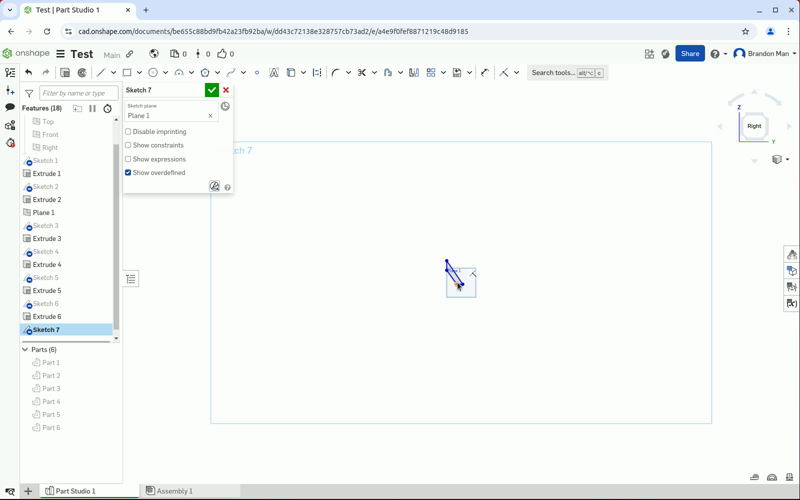
scroll(6)
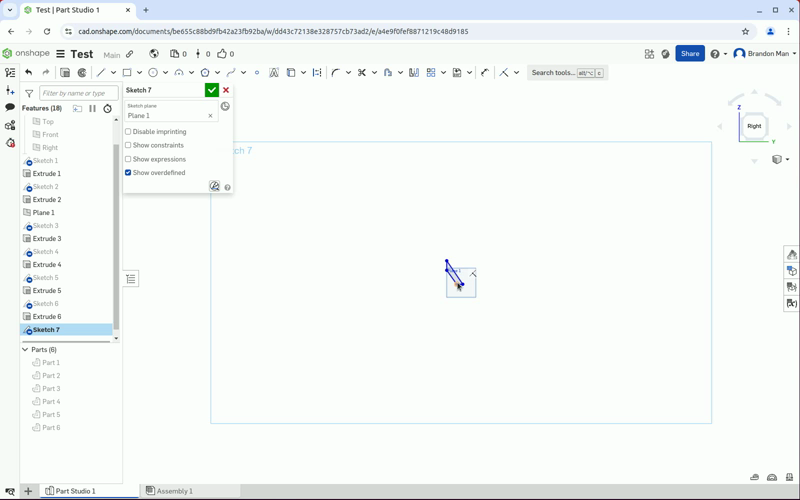
scroll(6)
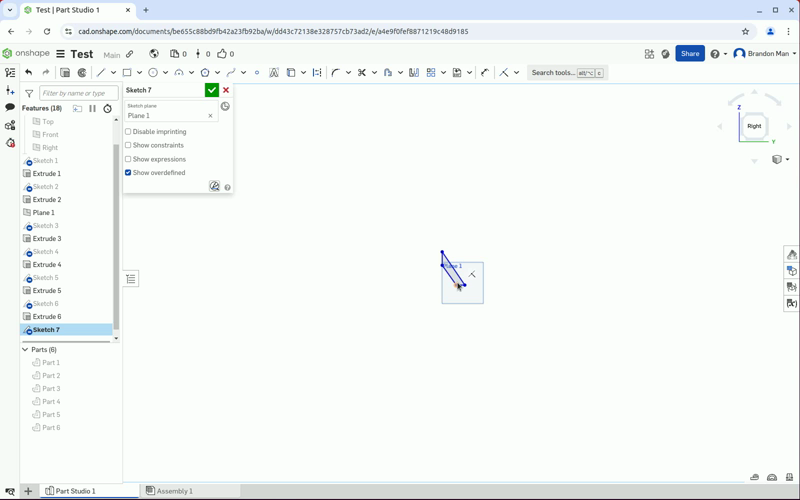
scroll(6)
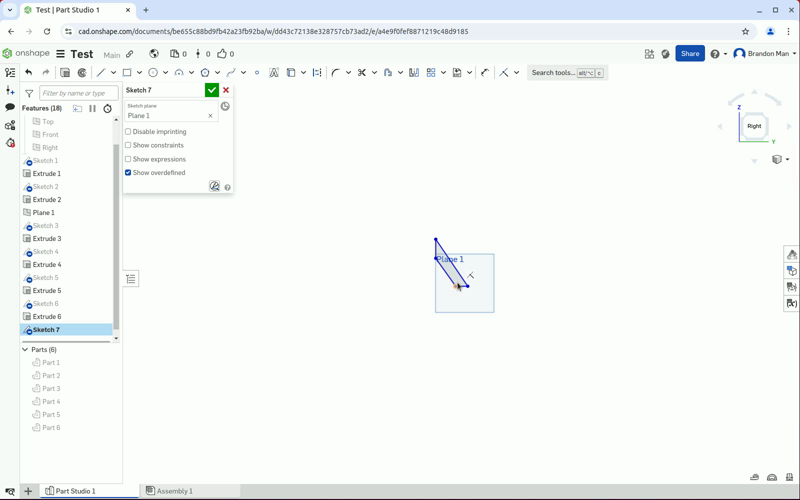
scroll(6)
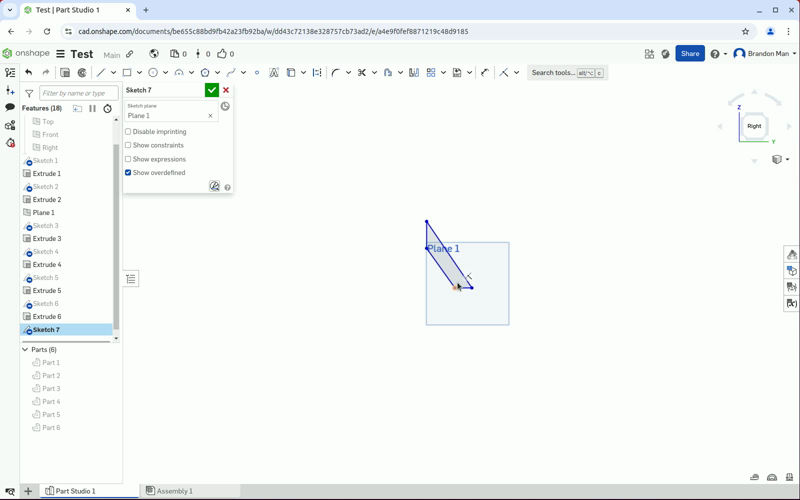
scroll(6)
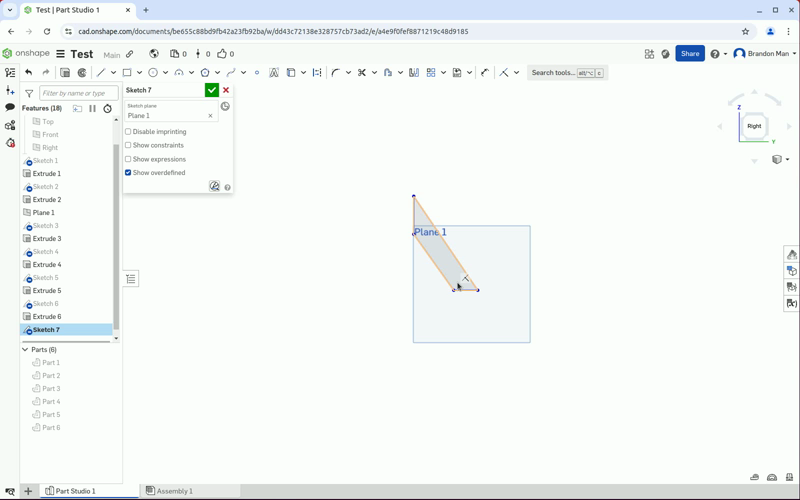
scroll(6)
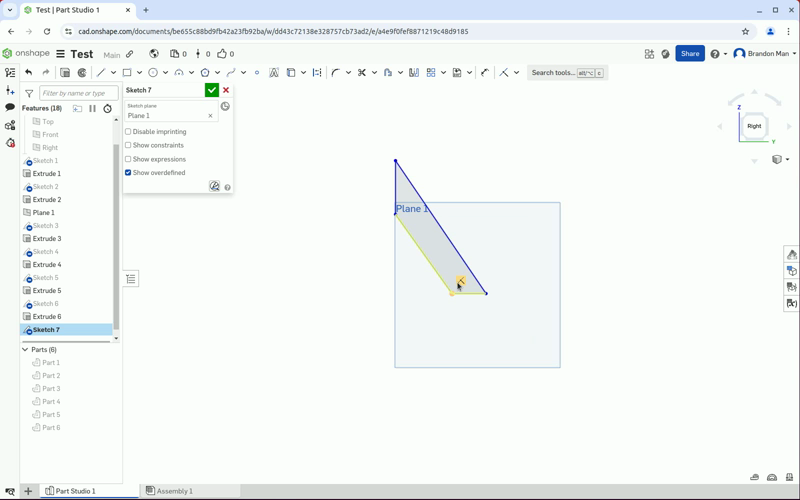
scroll(6)
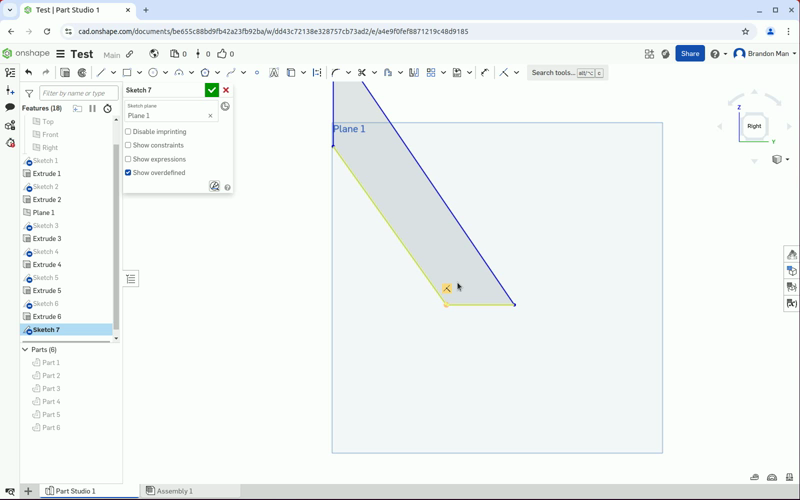
click(457, 282)
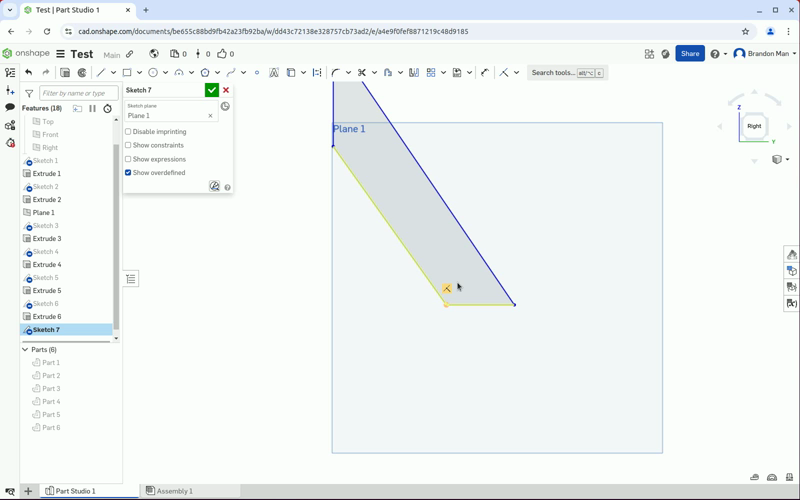
scroll(-6)
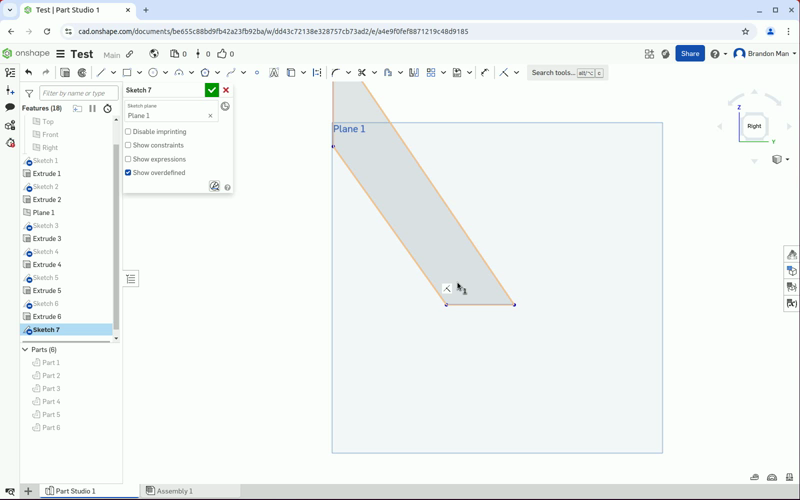
scroll(-6)
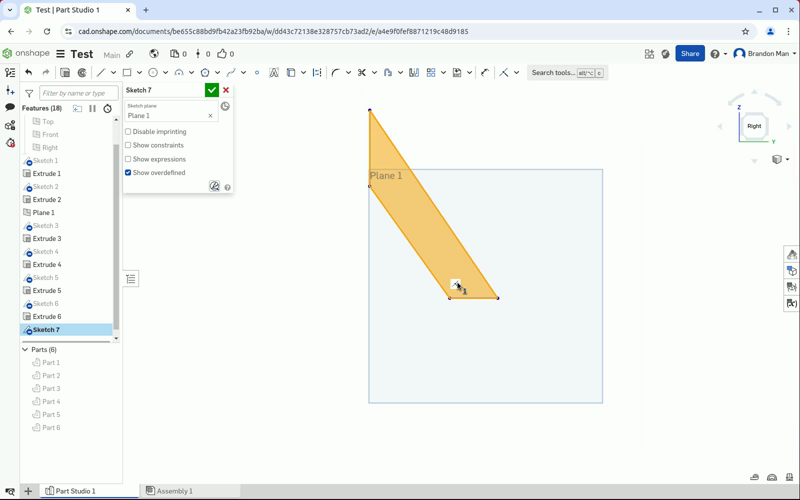
scroll(-6)
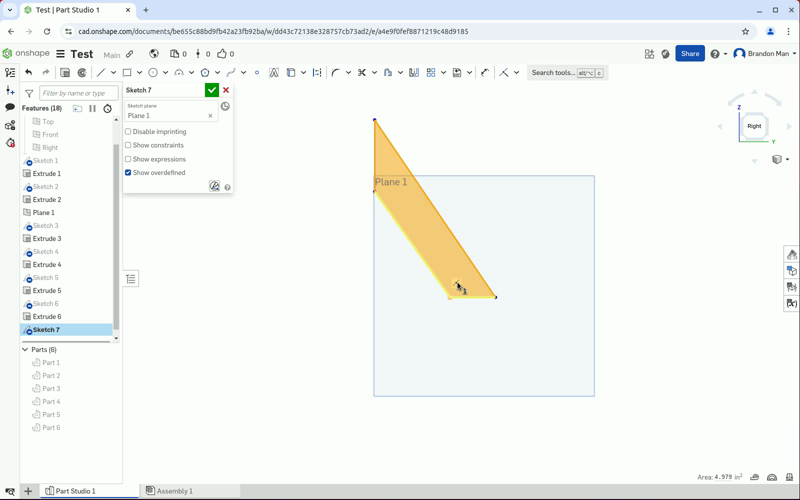
scroll(-6)
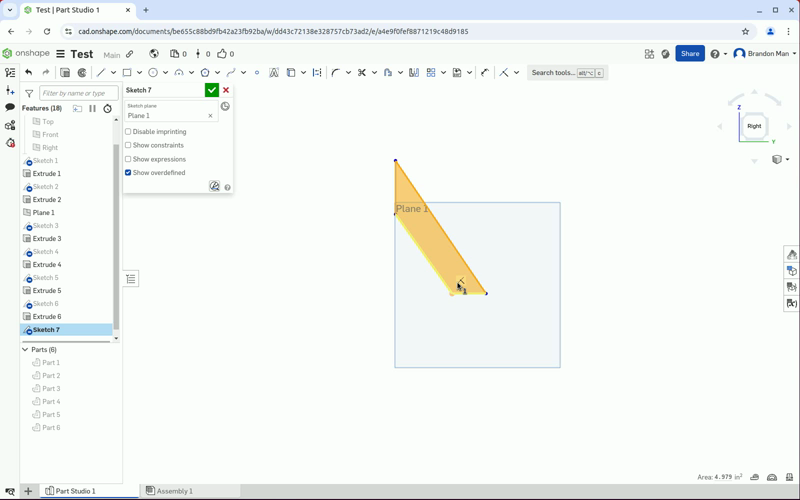
scroll(-6)
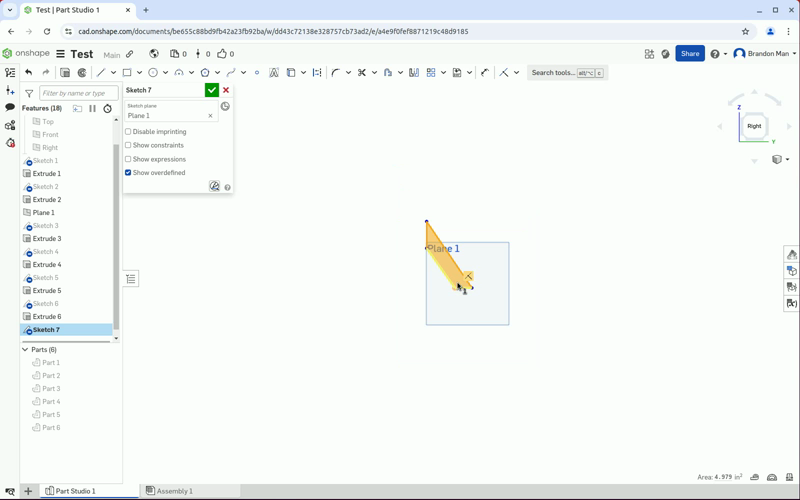
scroll(-6)
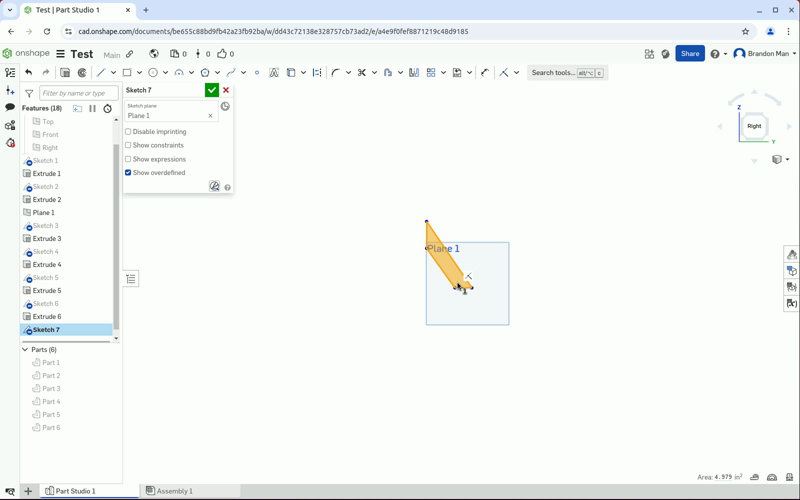
scroll(-6)
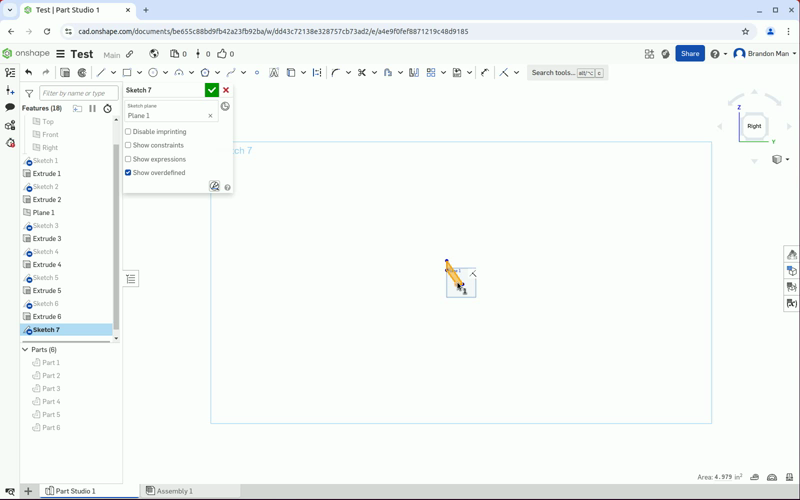
mouse_move(73, 352)
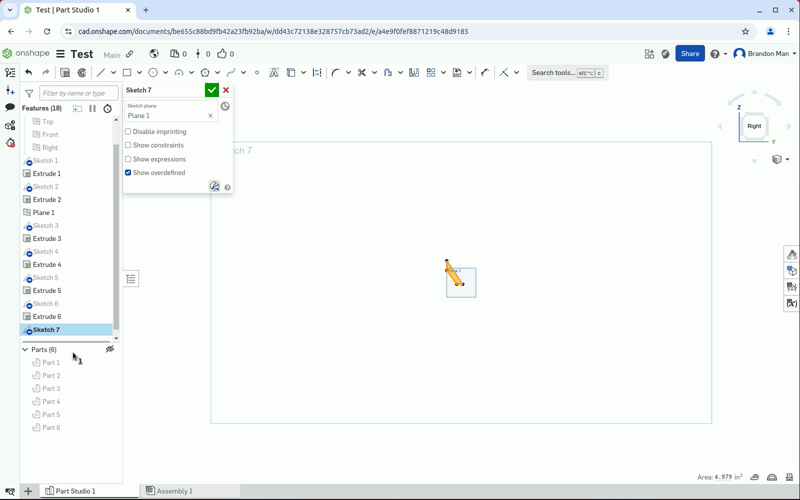
key(shift+y)
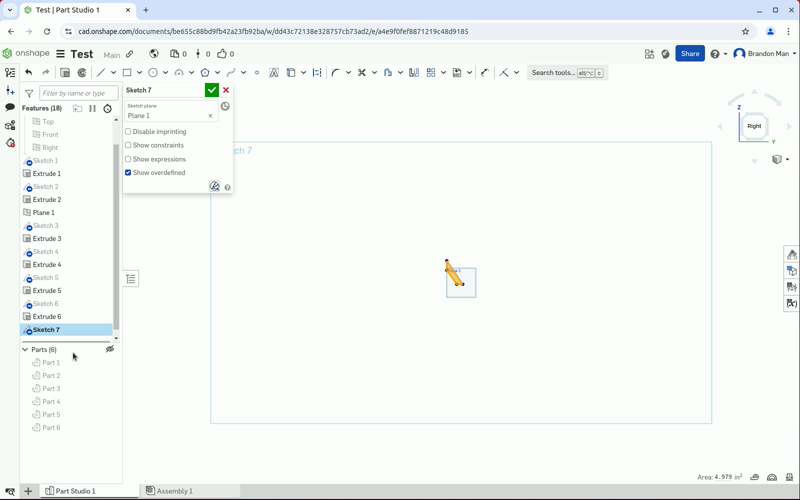
key(shift+e)
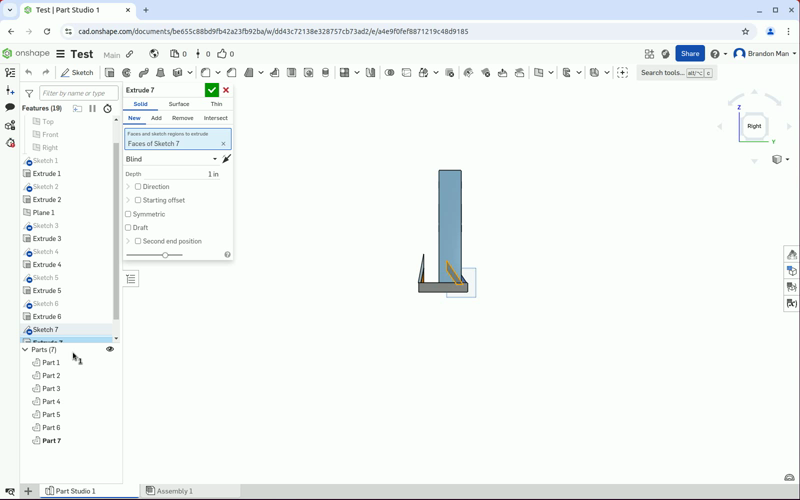
mouse_move(143, 106)
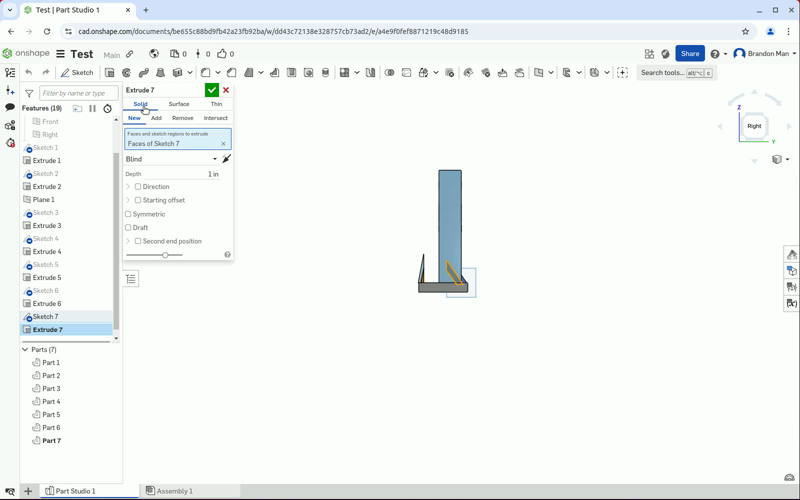
click(143, 106)
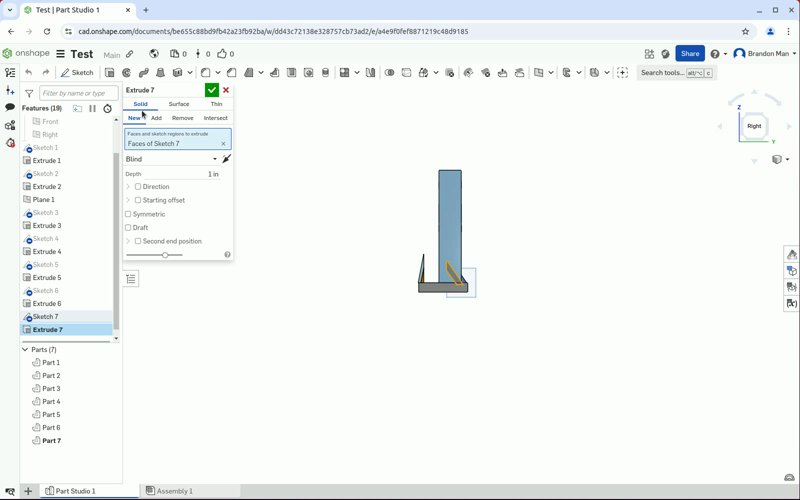
mouse_move(137, 120)
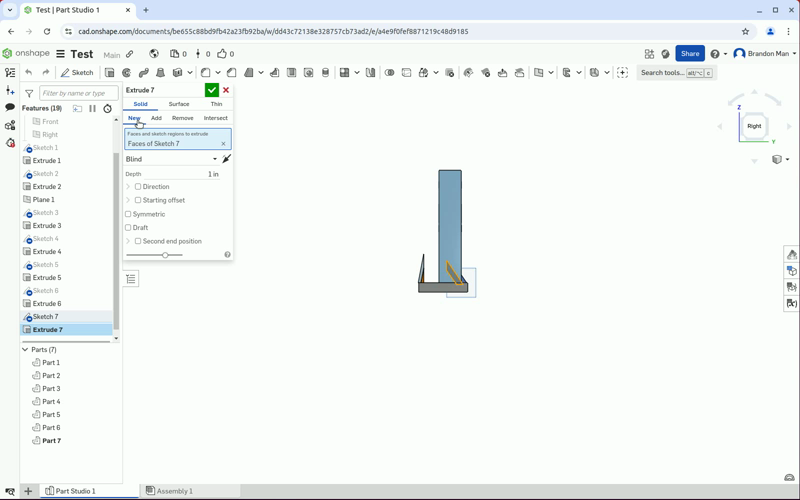
click(137, 120)
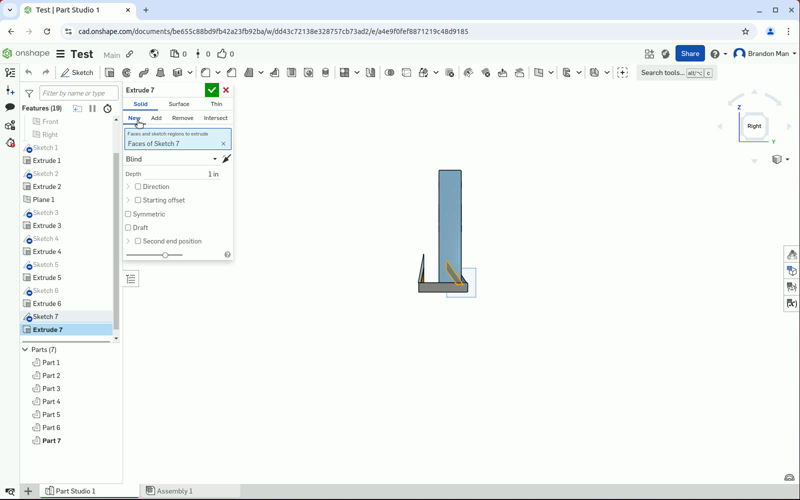
key(tab, 4)
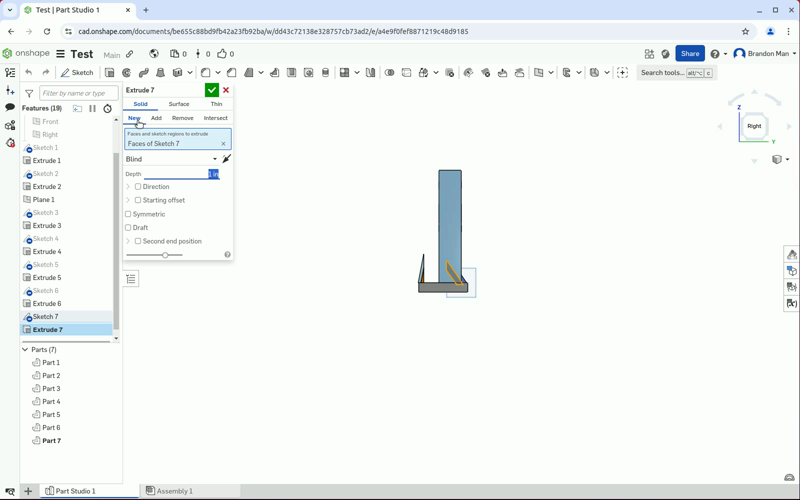
text(-17.09)
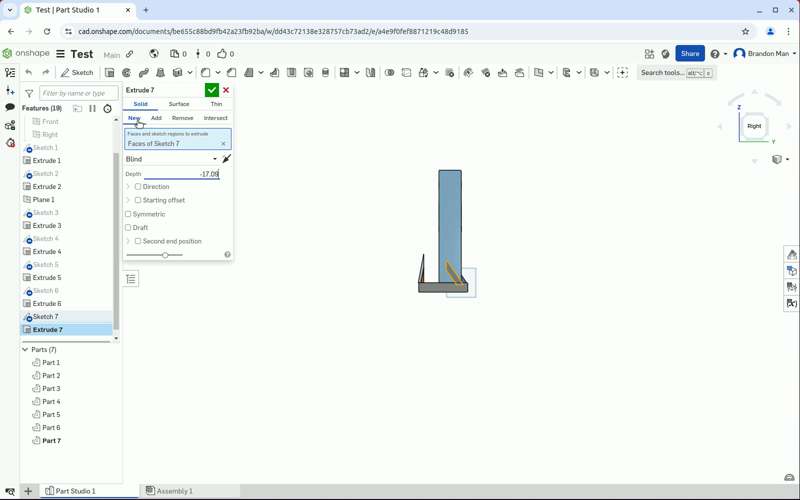
key(enter)
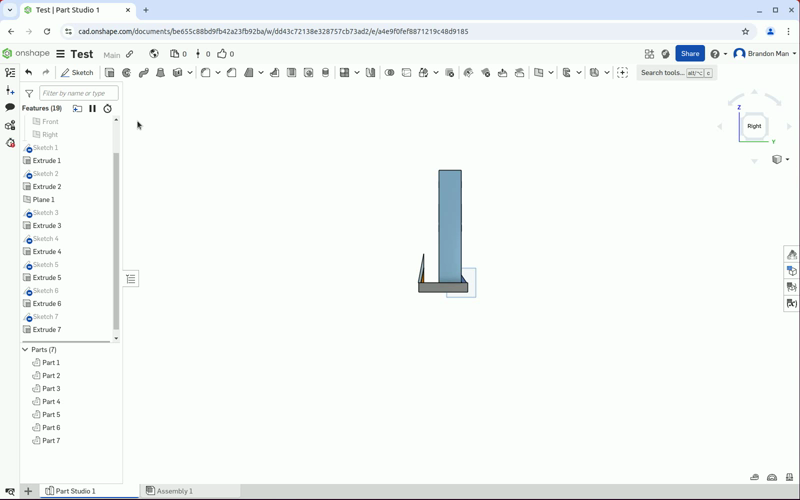
key(shift+h)
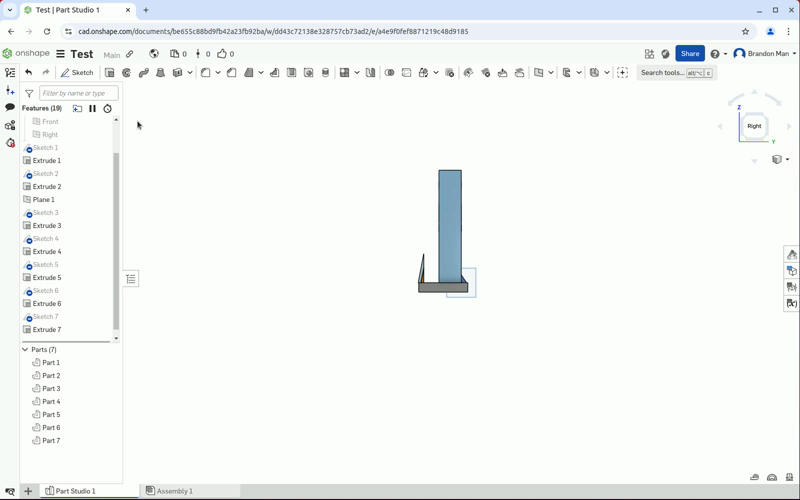
key(shift+h)
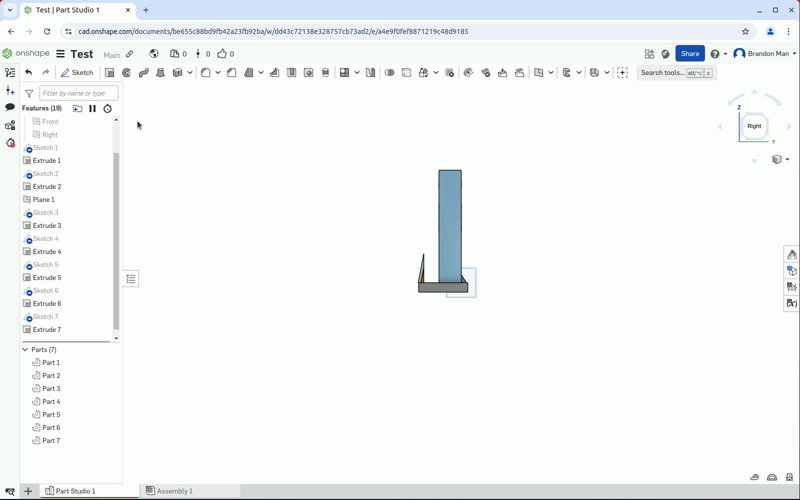
mouse_move(69, 150)
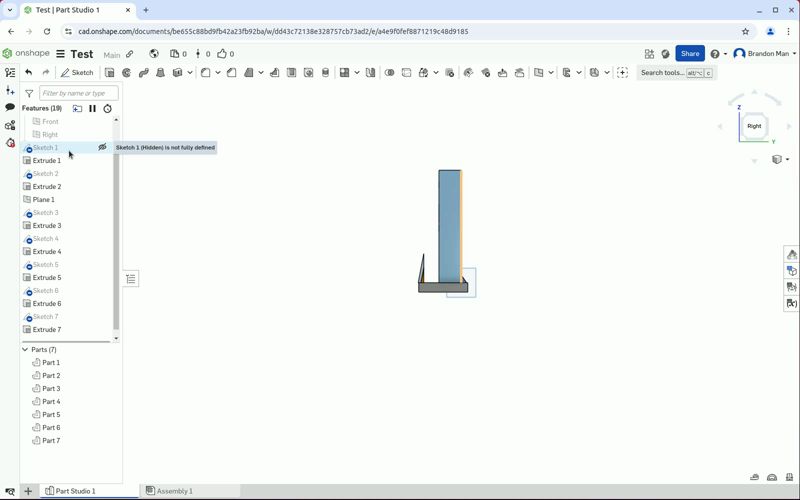
click(69, 150)
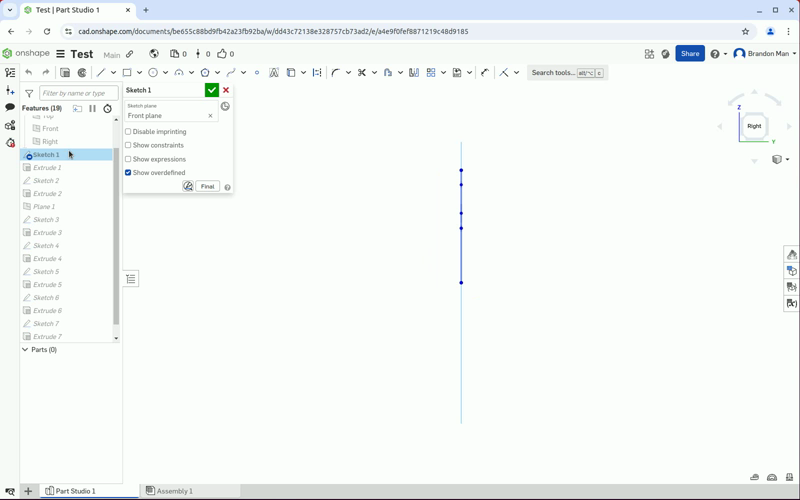
mouse_move(229, 92)
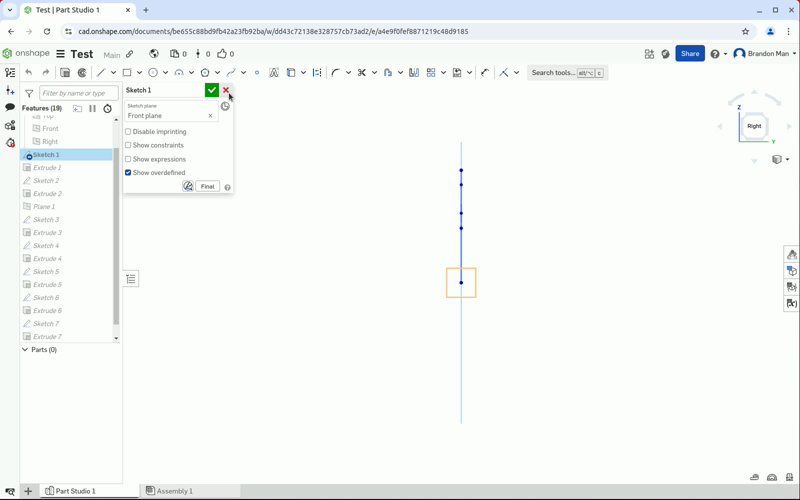
click(229, 92)
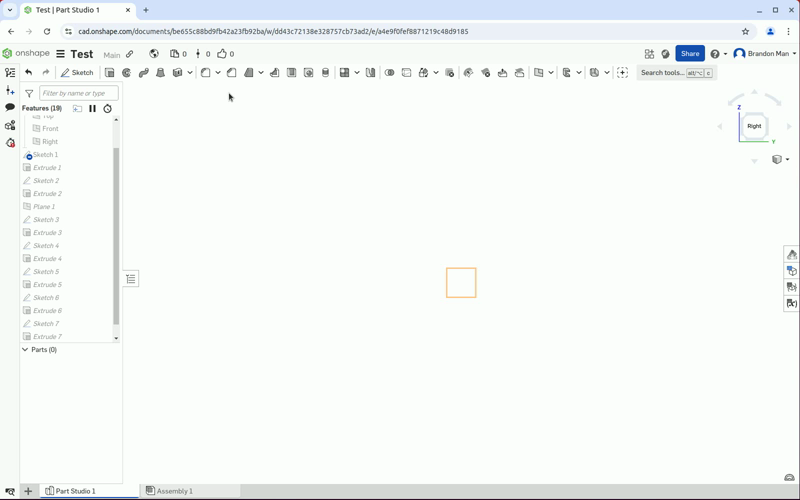
key(shift+s)
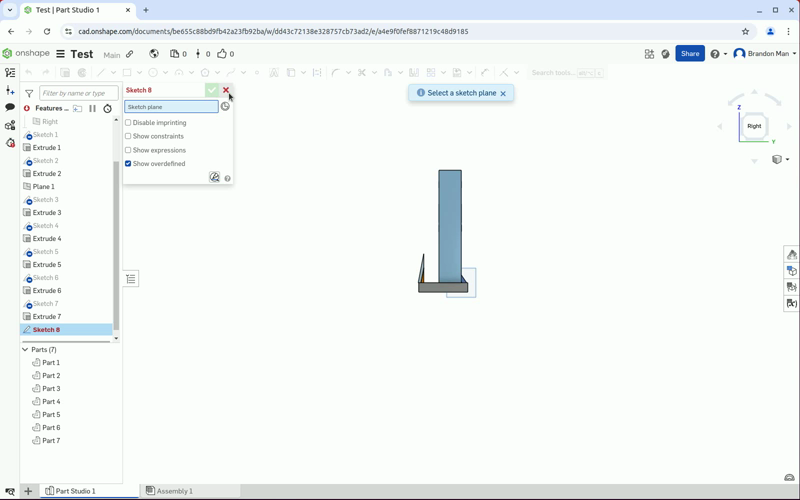
mouse_move(69, 189)
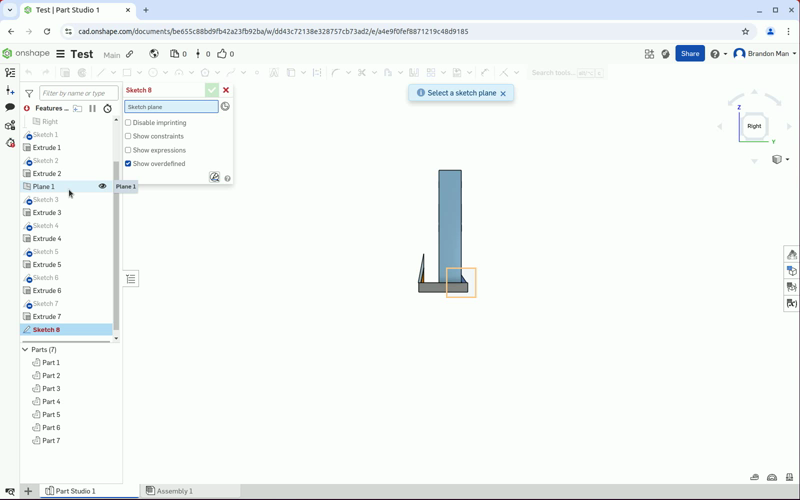
click(69, 189)
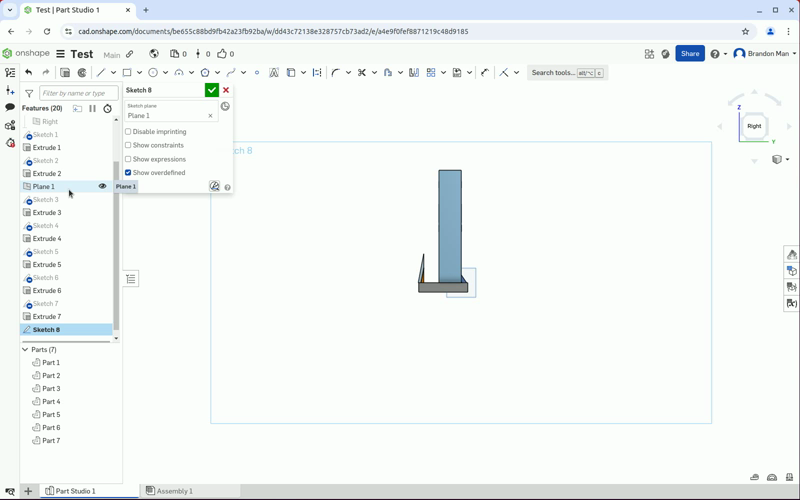
mouse_move(73, 352)
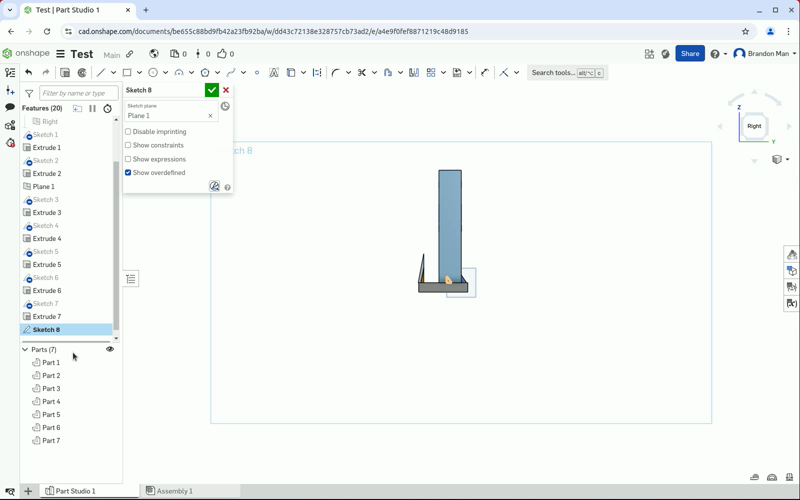
key(y)
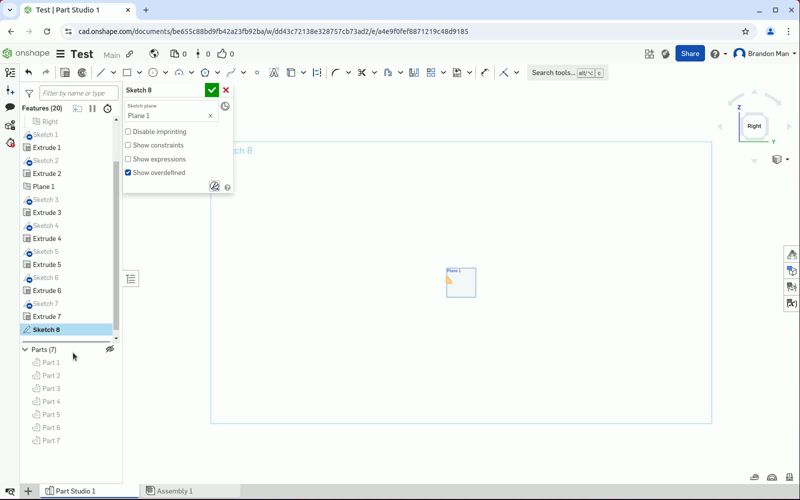
key(l)
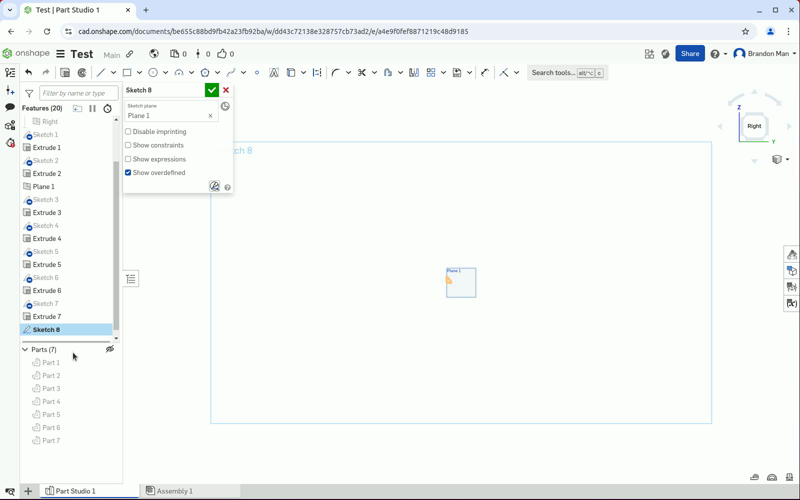
key_down(shift)
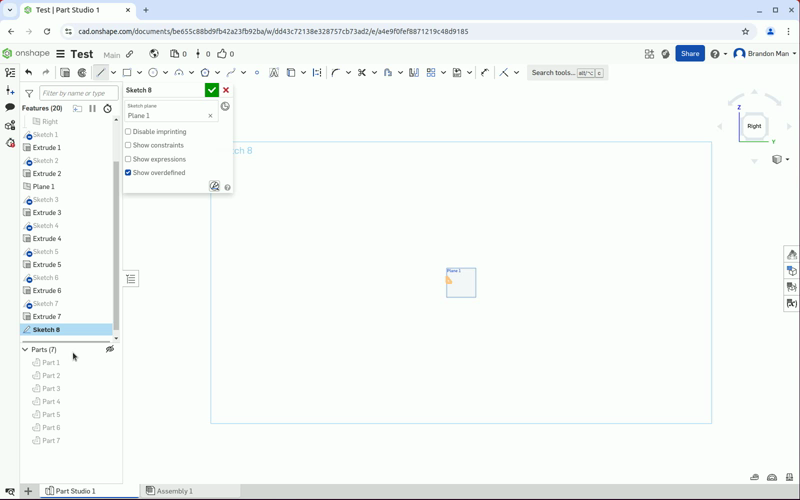
mouse_move(446, 276)
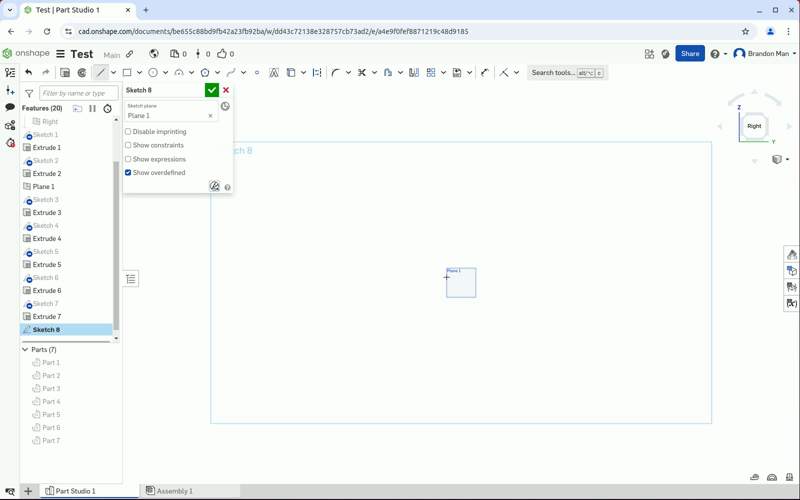
click(446, 276)
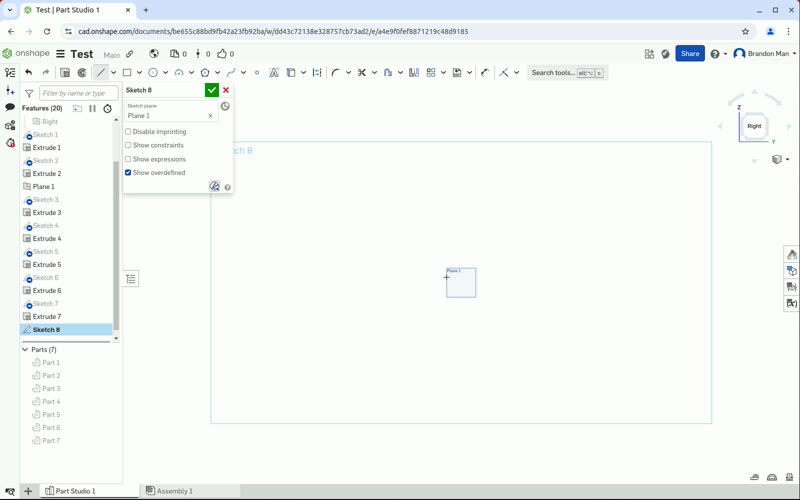
key_up(shift)
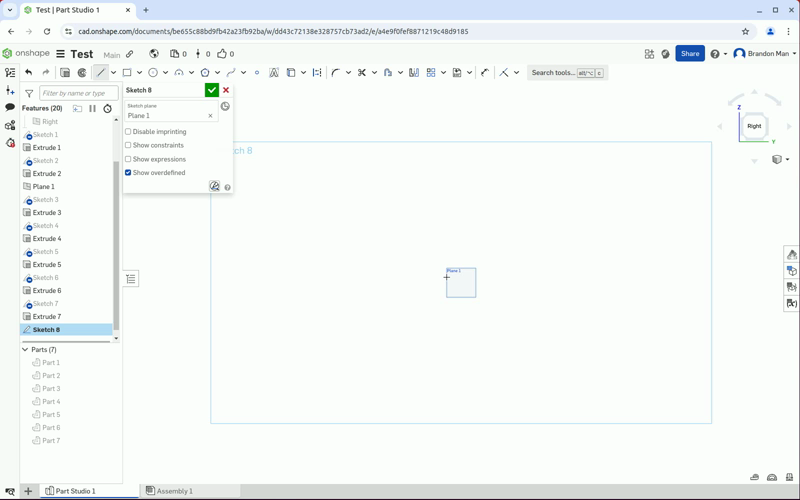
key_down(shift)
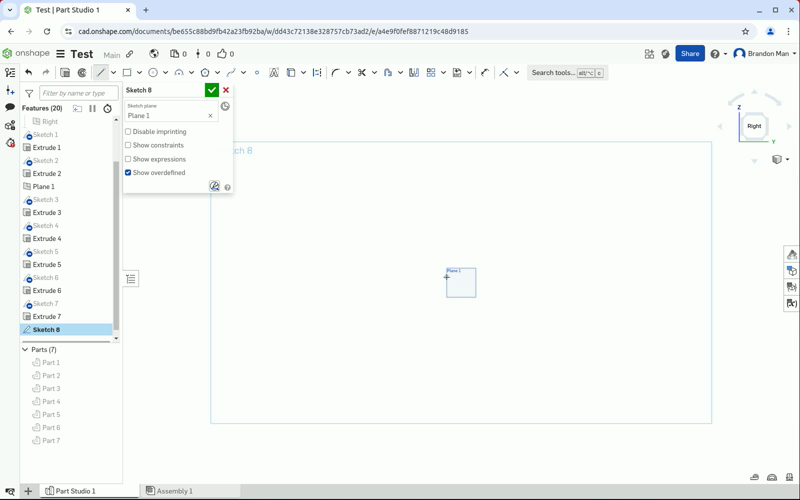
mouse_move(476, 276)
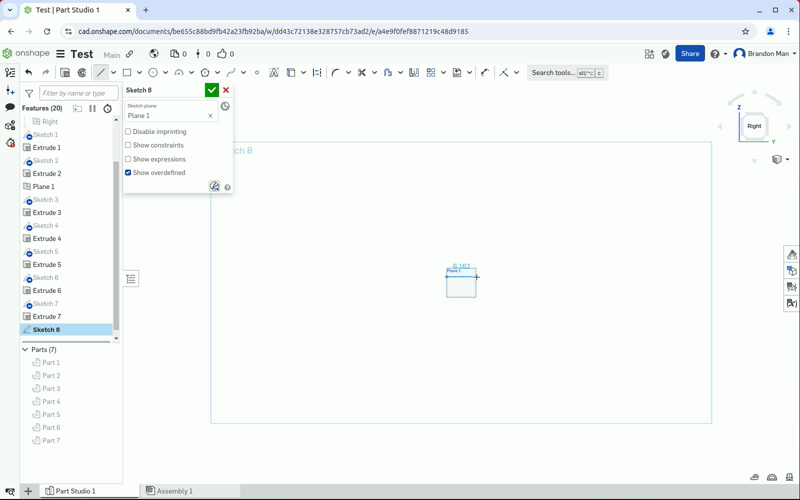
mouse_move(451, 284)
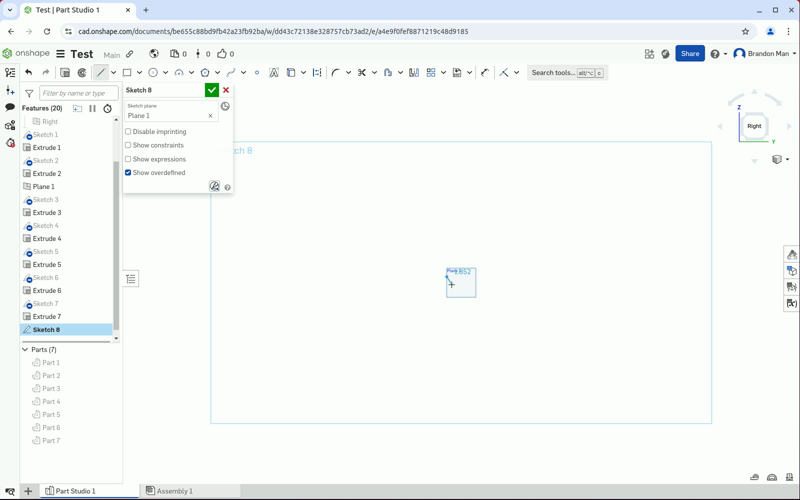
click(451, 284)
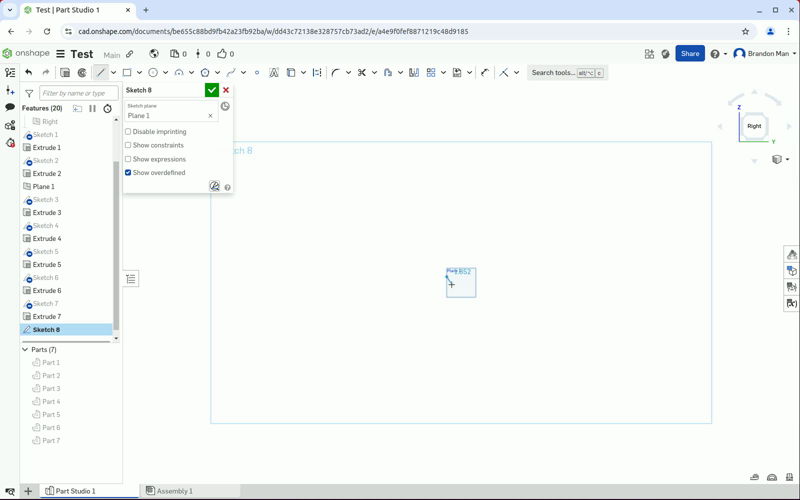
key_up(shift)
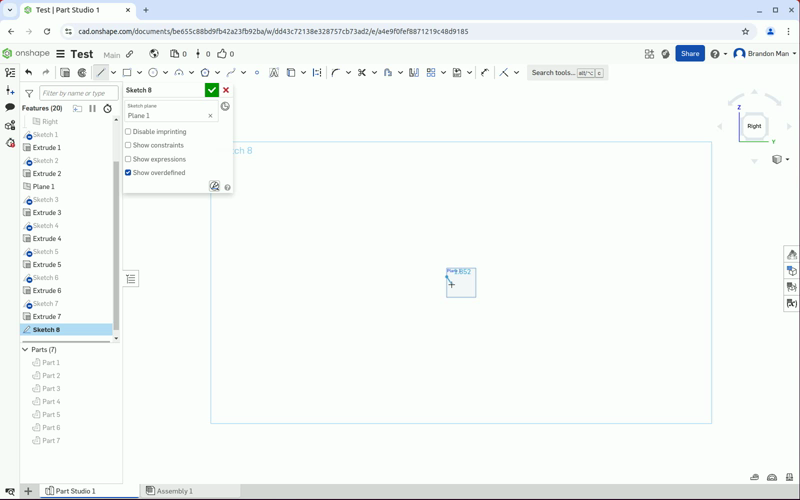
key_down(shift)
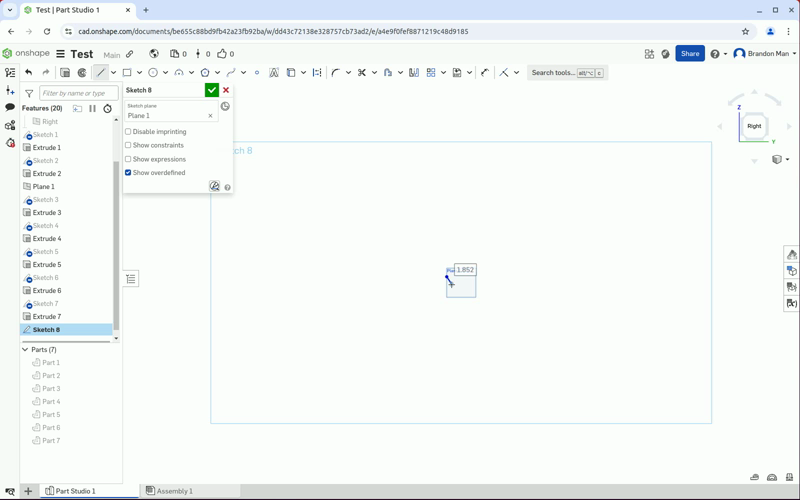
mouse_move(481, 284)
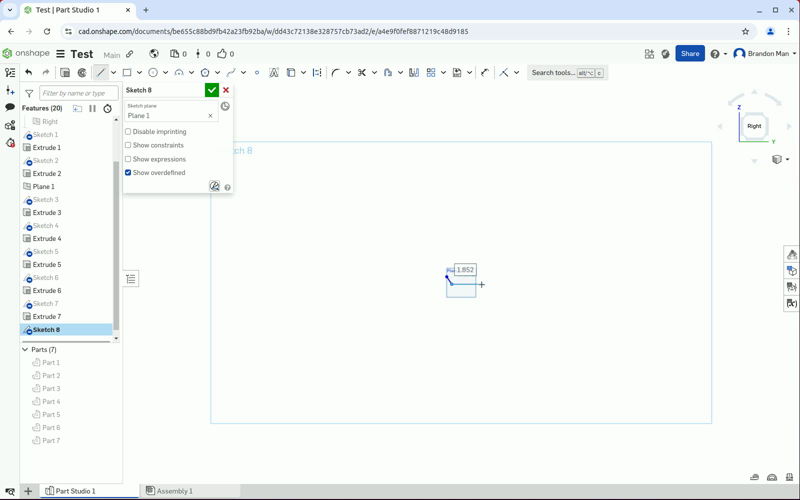
mouse_move(457, 284)
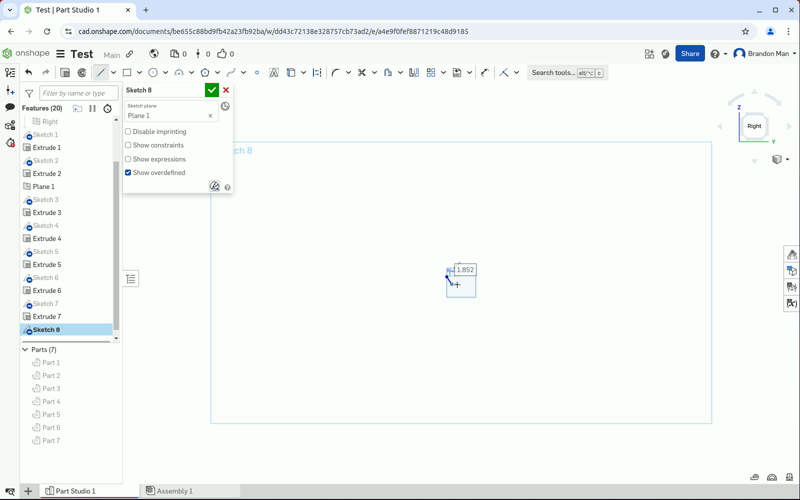
scroll(6)
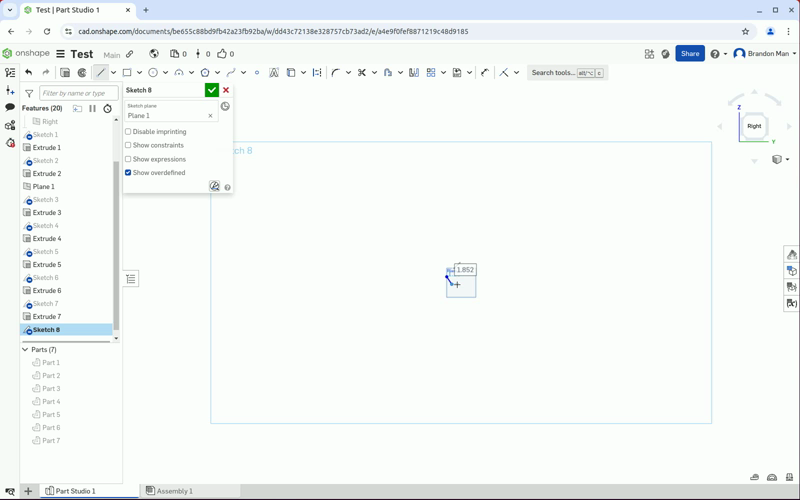
scroll(6)
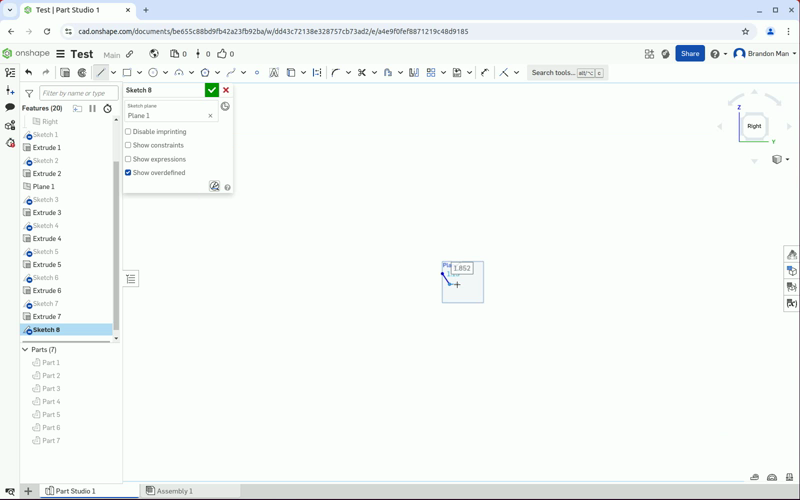
scroll(6)
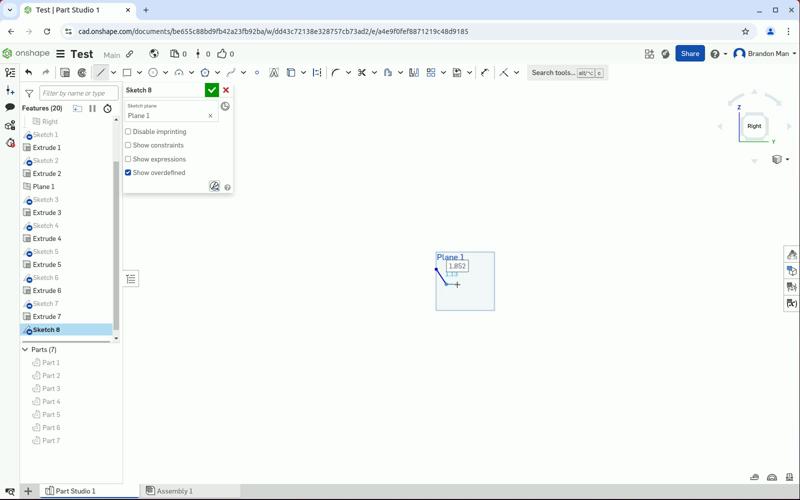
scroll(6)
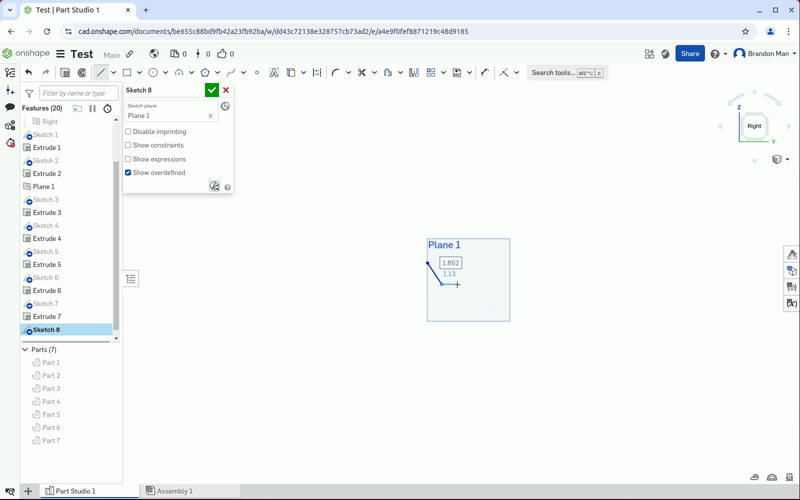
scroll(6)
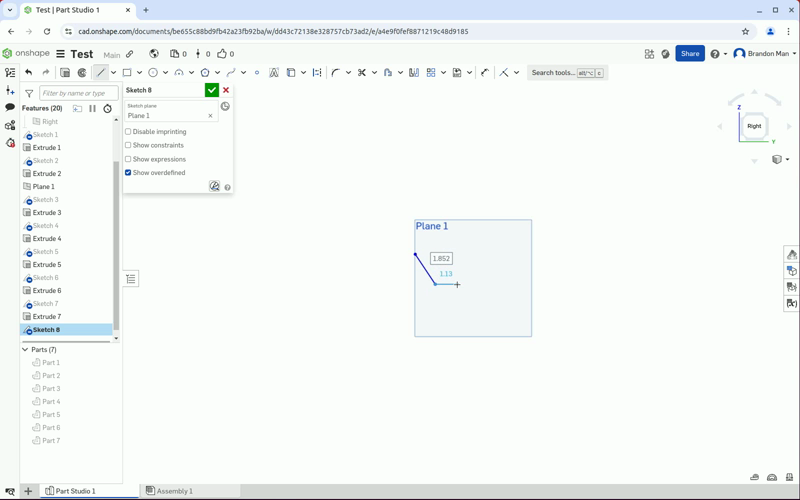
scroll(6)
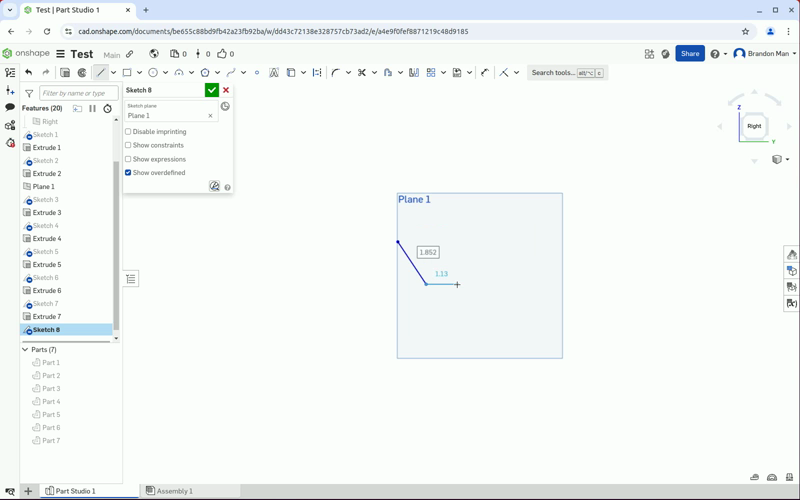
scroll(6)
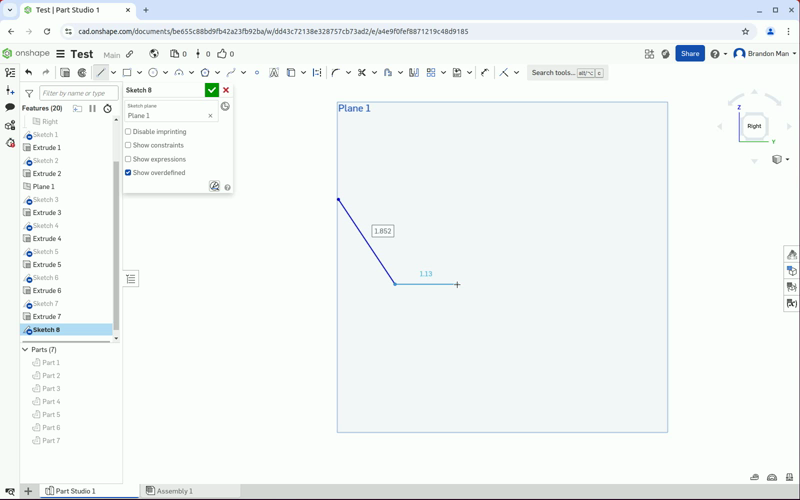
click(457, 284)
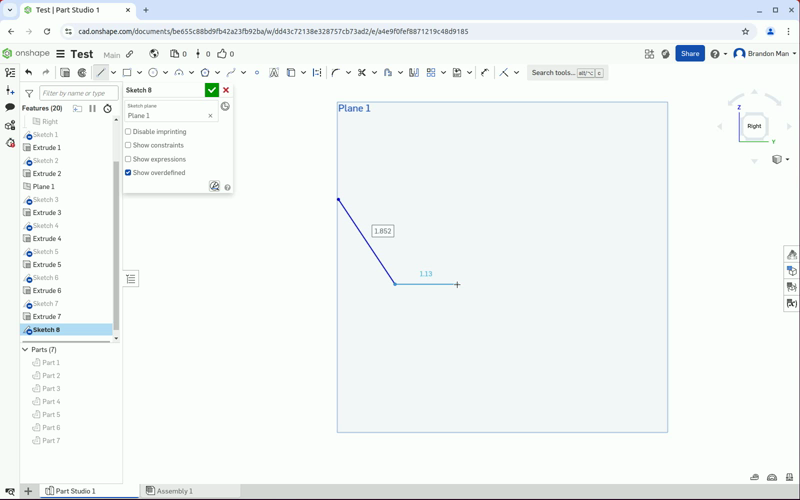
scroll(-6)
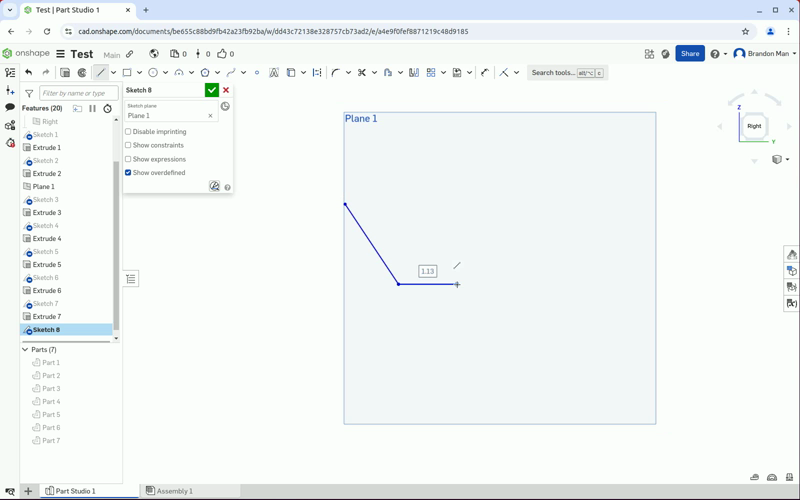
scroll(-6)
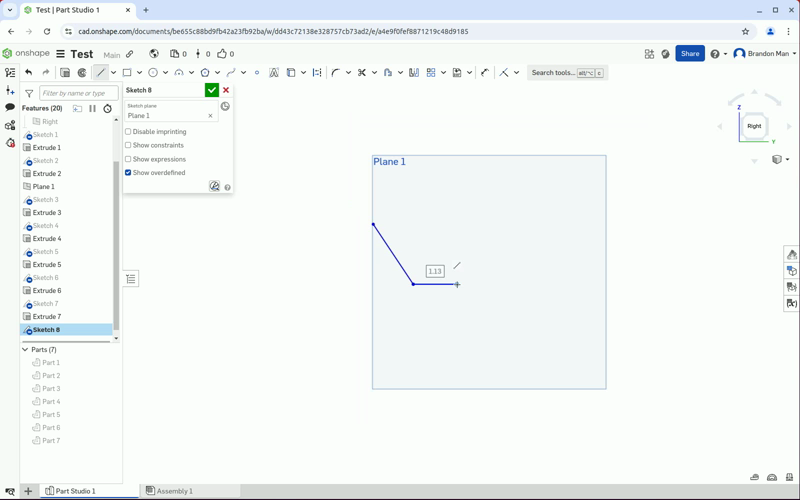
scroll(-6)
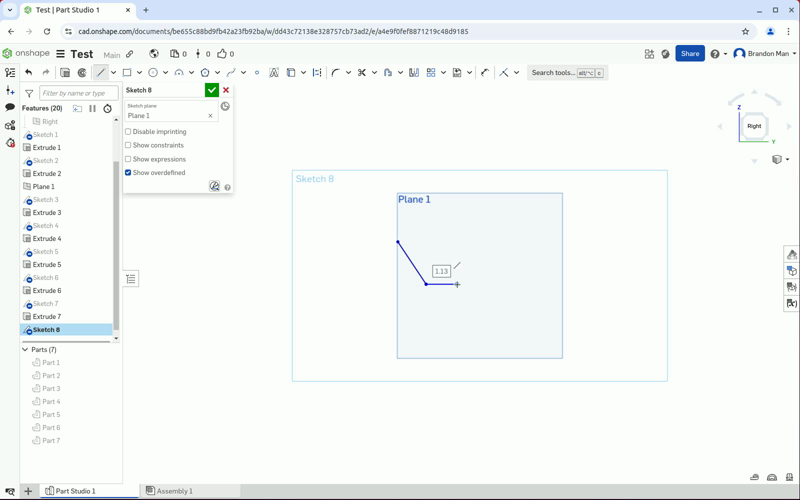
scroll(-6)
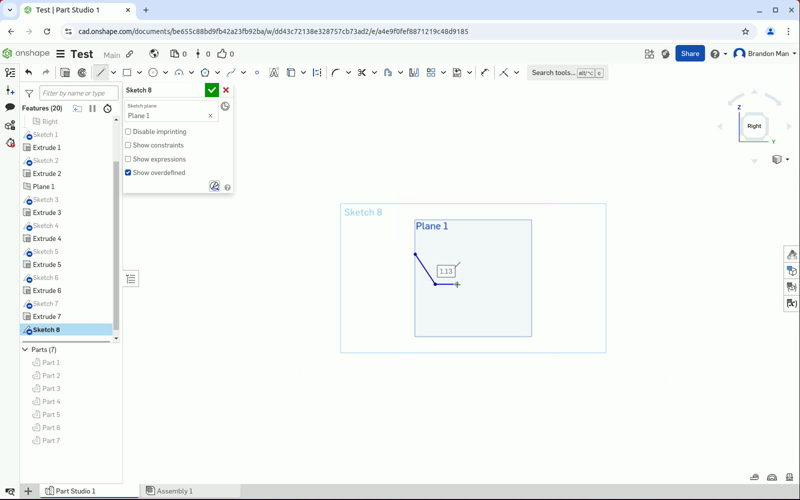
scroll(-6)
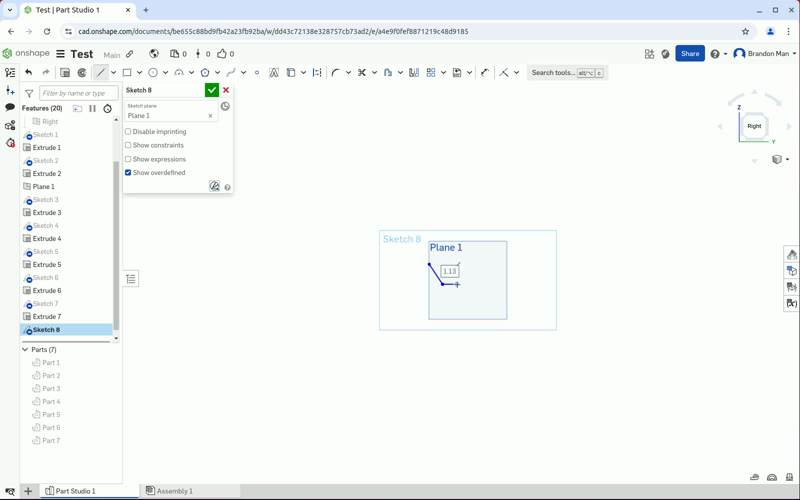
scroll(-6)
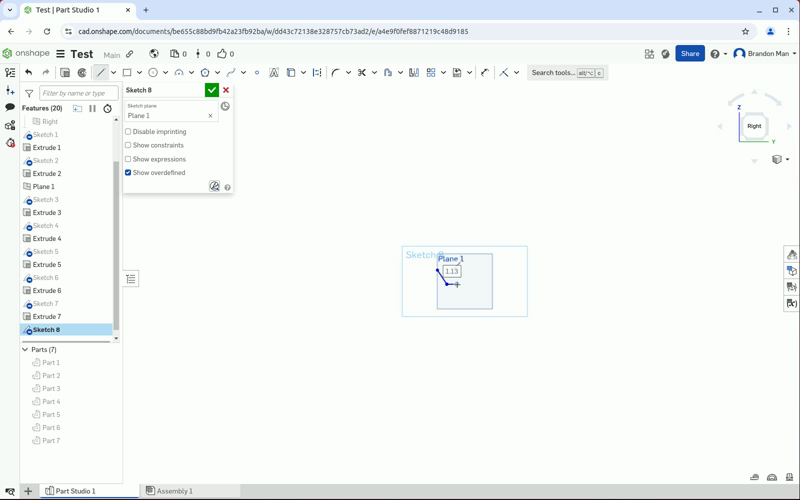
scroll(-6)
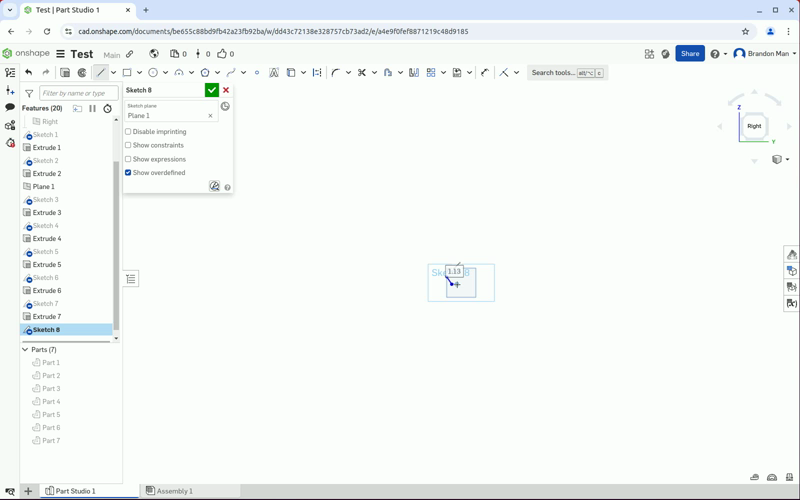
key_up(shift)
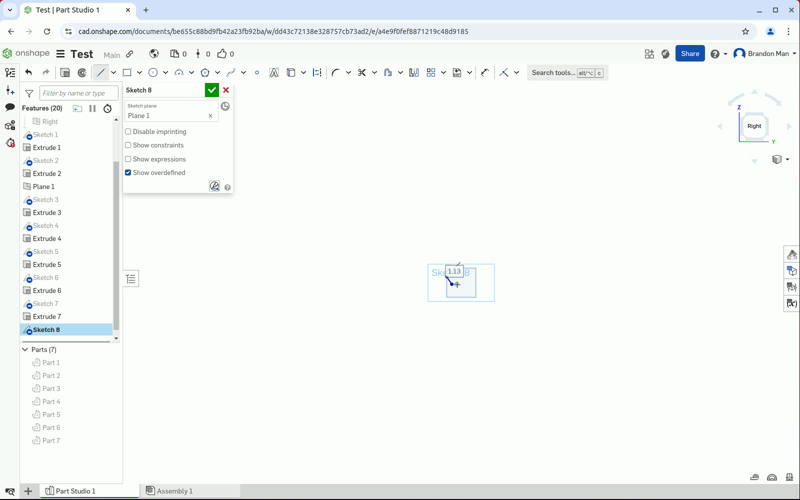
key_down(shift)
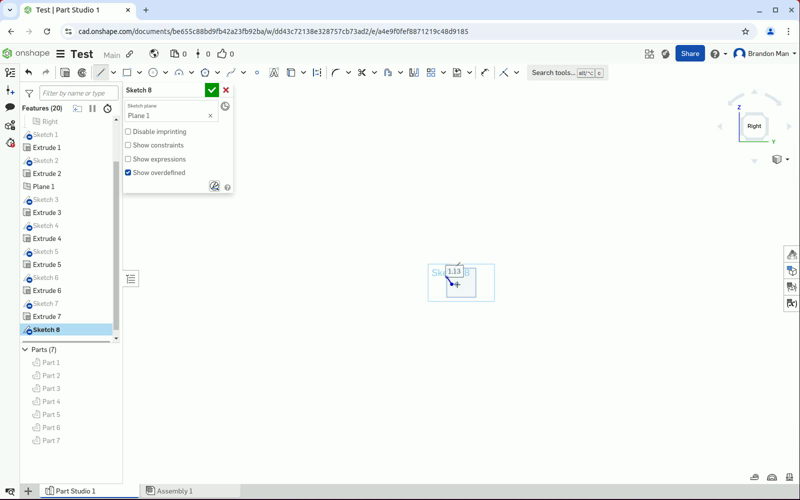
mouse_move(487, 284)
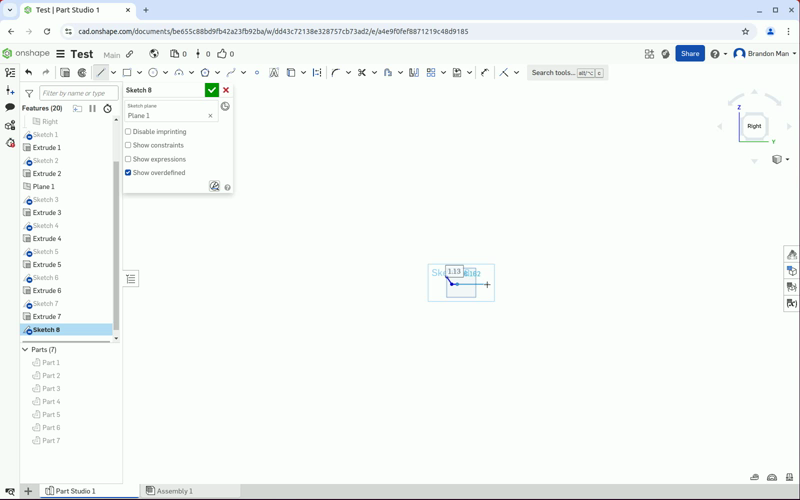
mouse_move(446, 269)
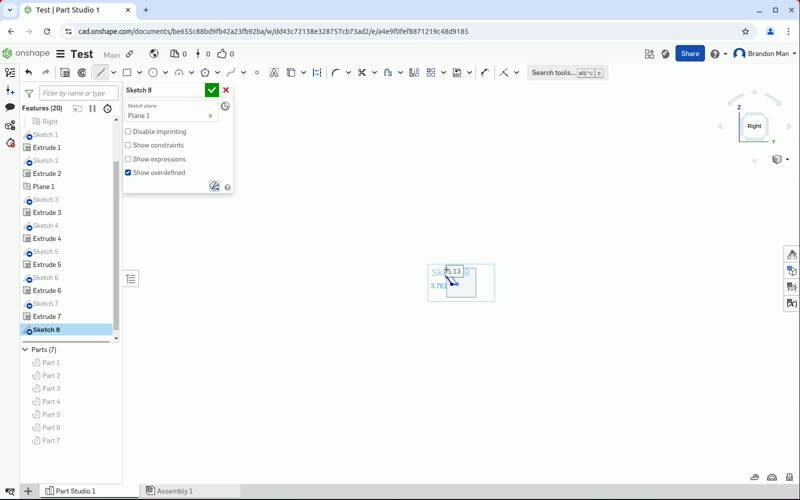
click(446, 269)
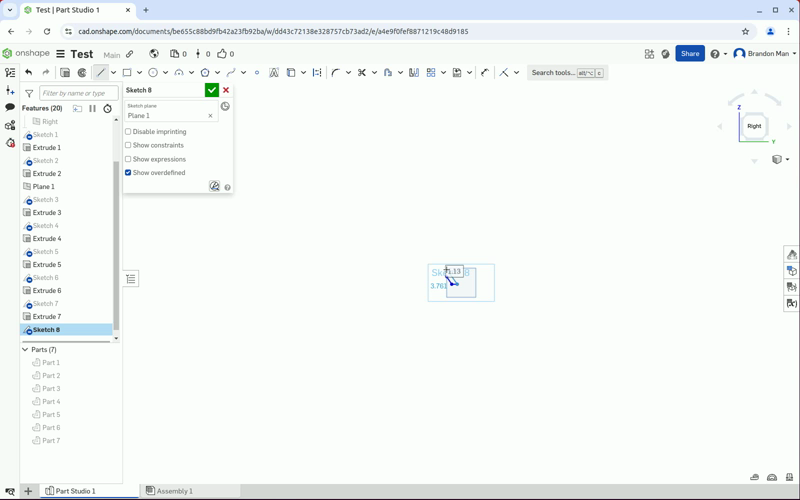
key_up(shift)
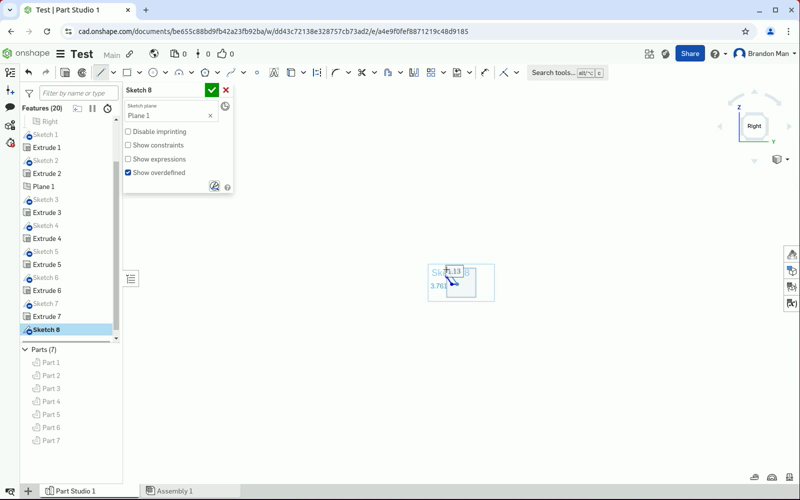
mouse_move(476, 269)
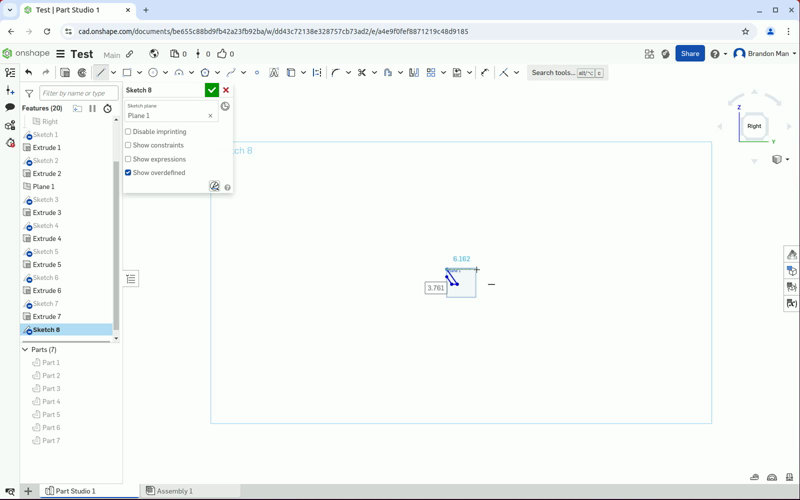
key_down(shift)
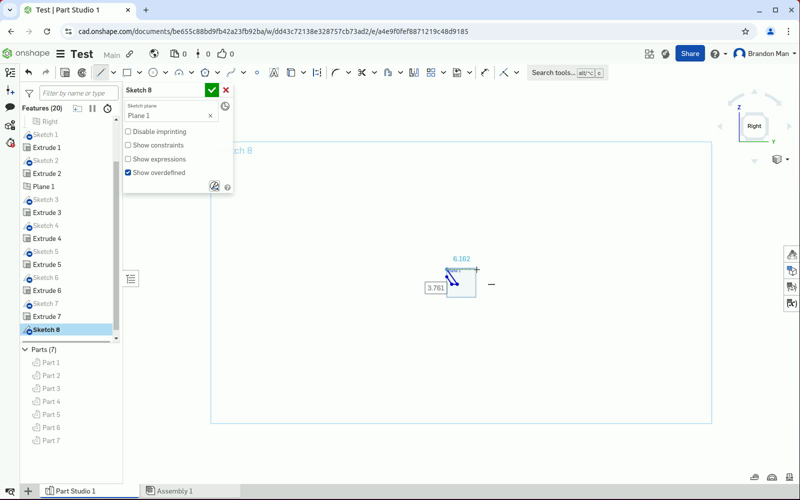
mouse_move(446, 276)
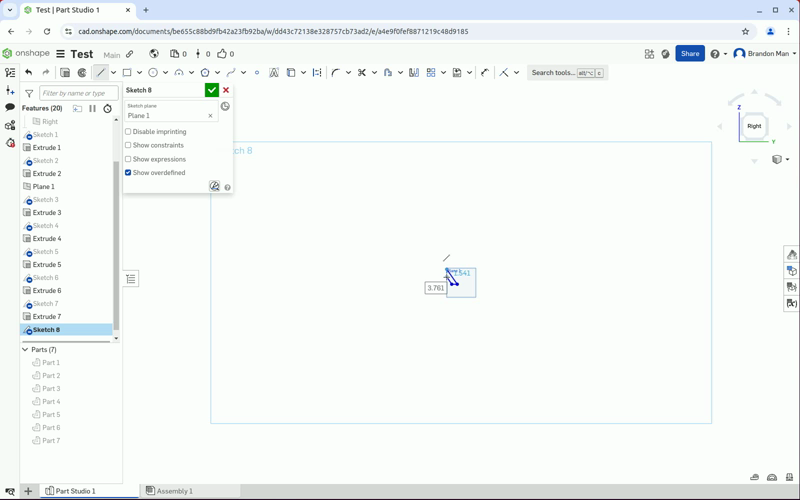
key_up(shift)
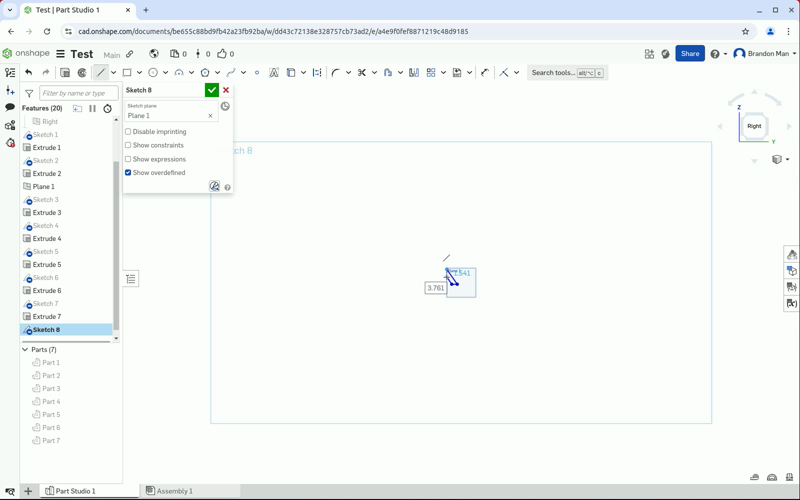
click(446, 276)
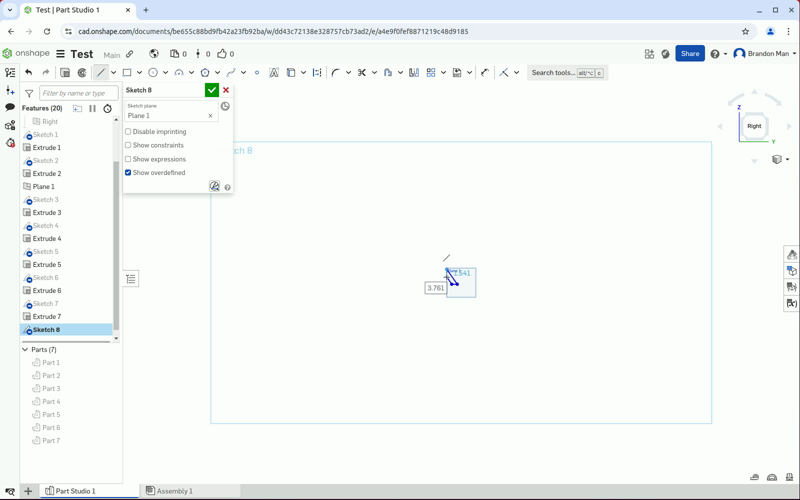
key(esc)
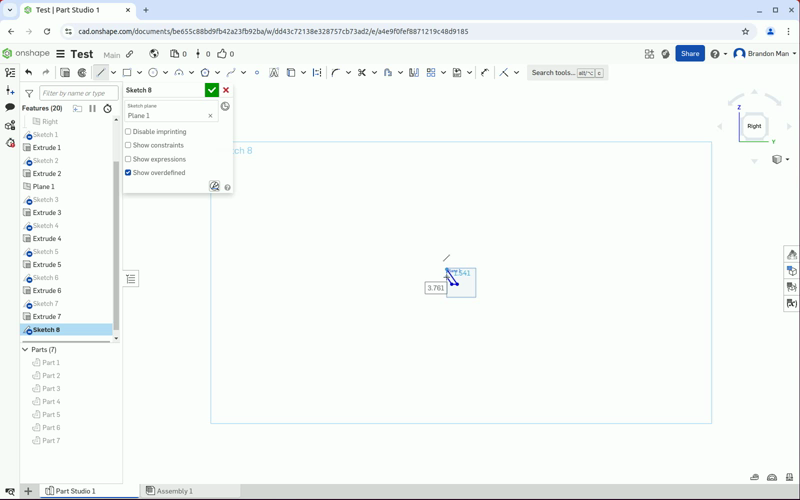
mouse_move(451, 282)
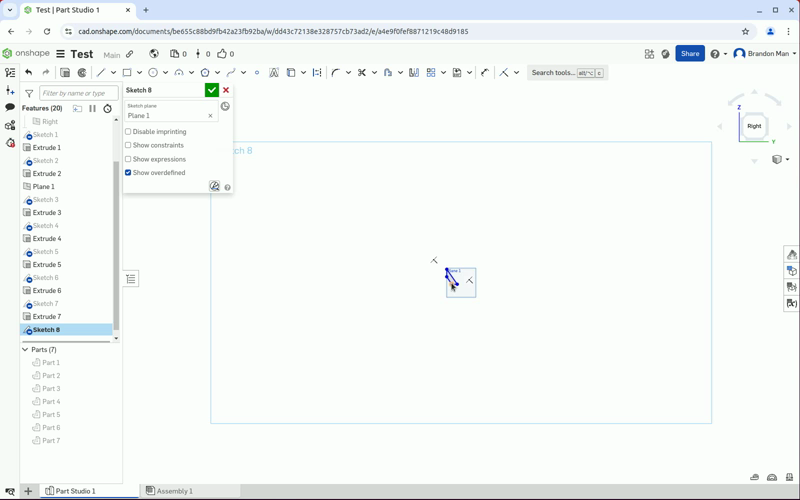
scroll(6)
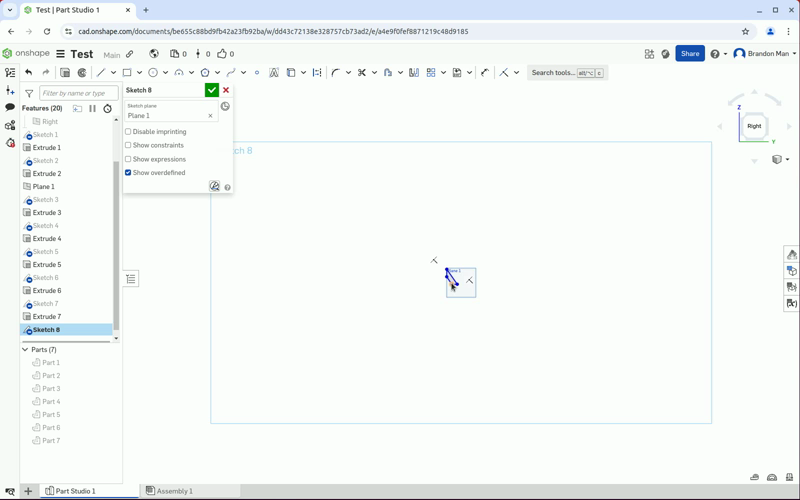
scroll(6)
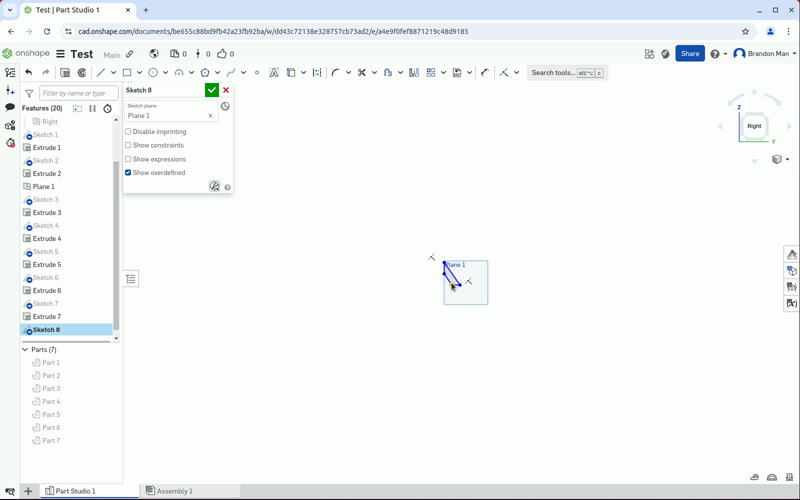
scroll(6)
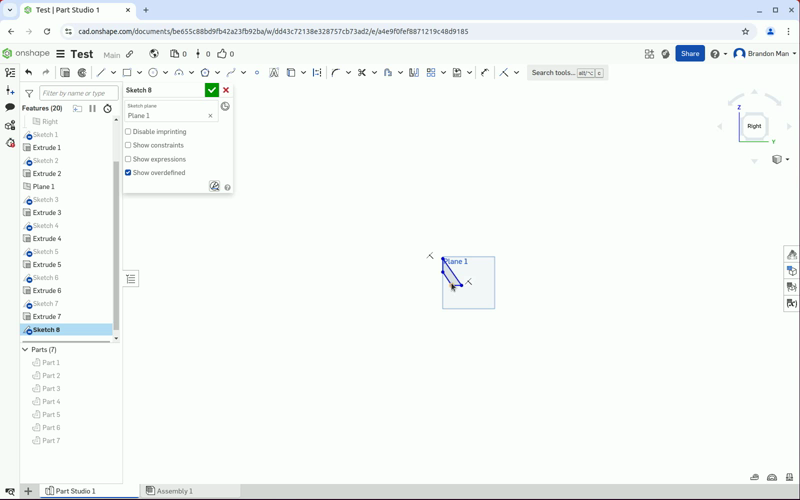
scroll(6)
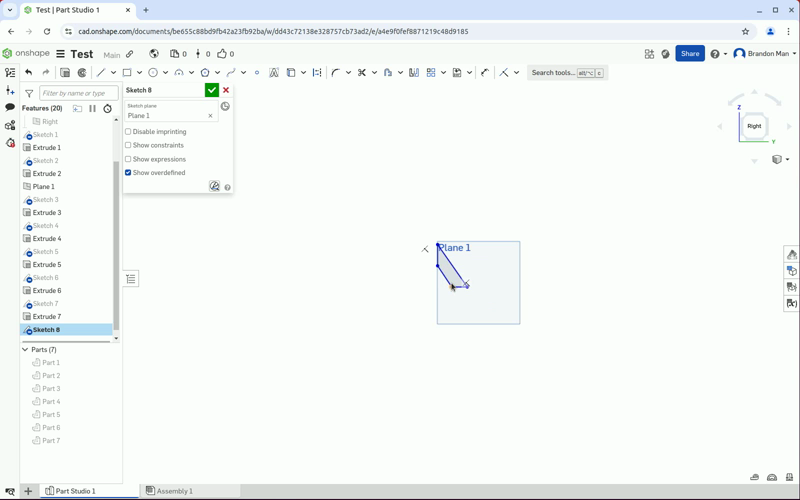
scroll(6)
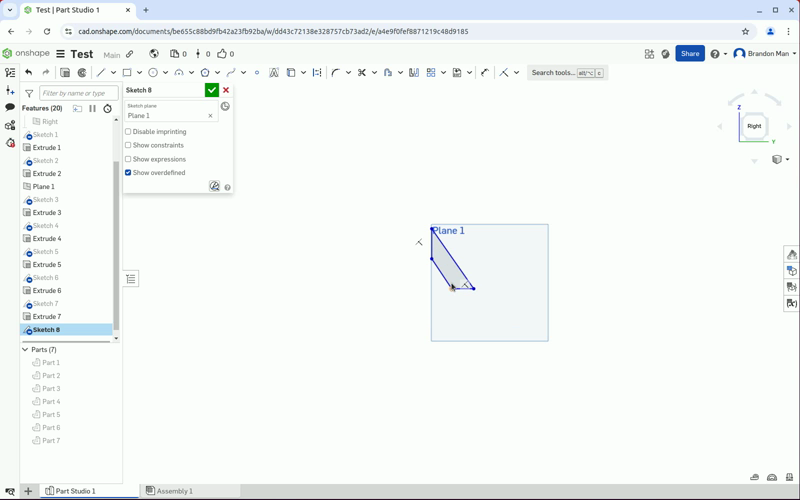
scroll(6)
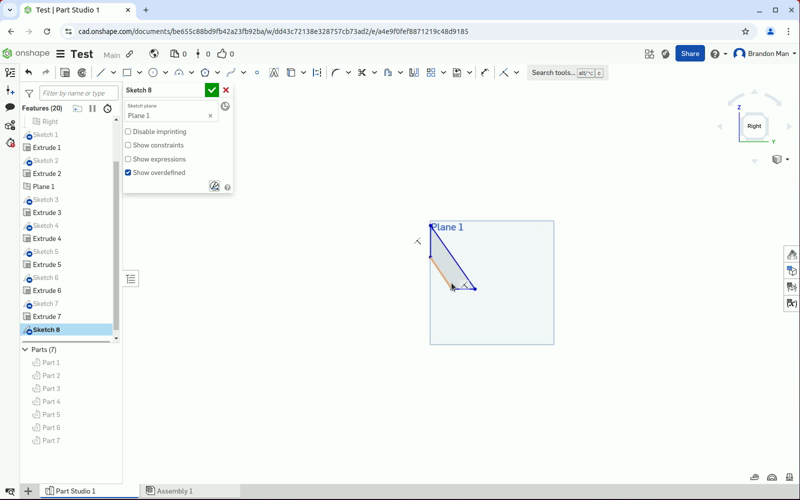
scroll(6)
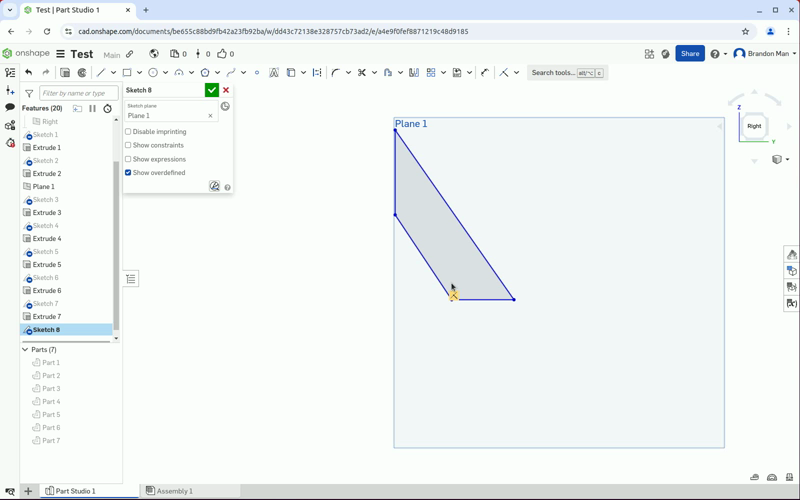
click(451, 282)
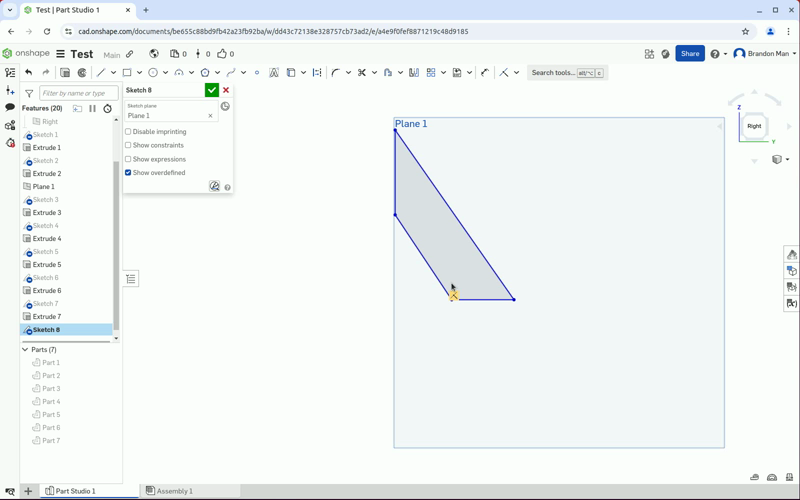
scroll(-6)
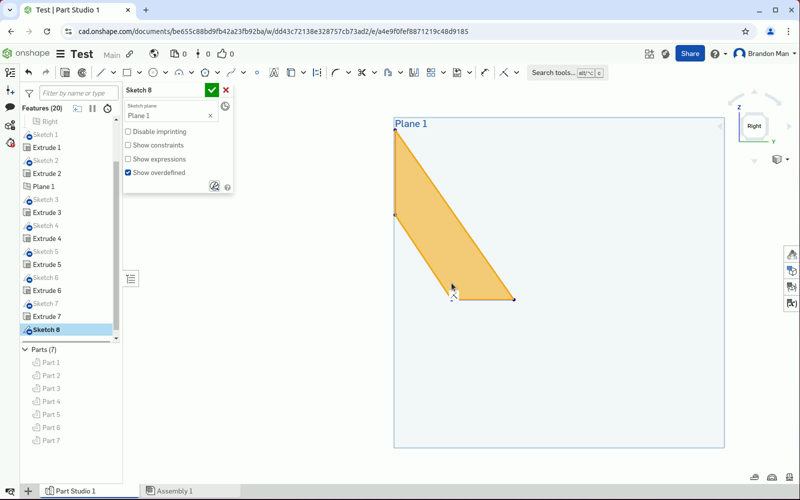
scroll(-6)
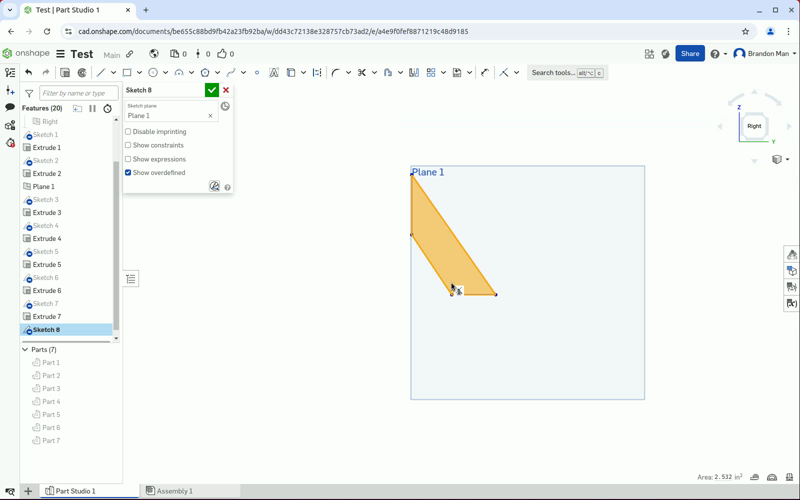
scroll(-6)
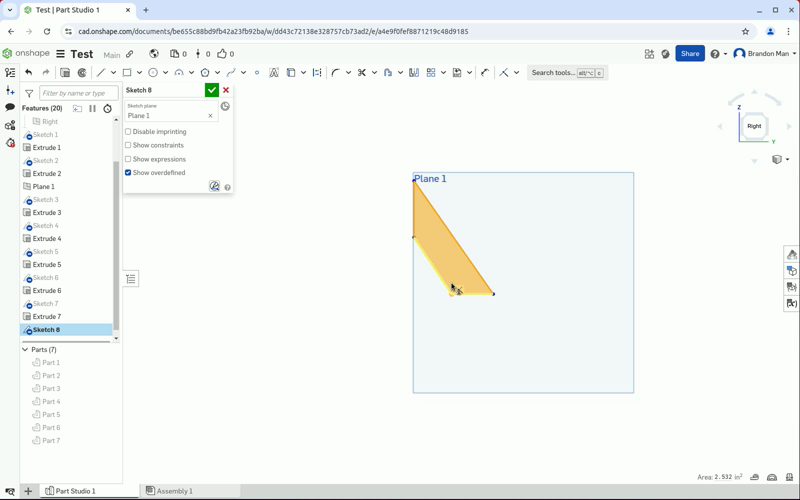
scroll(-6)
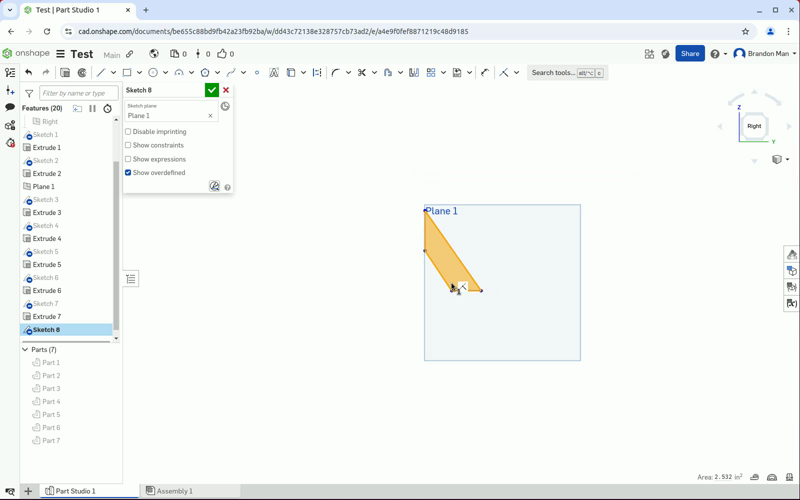
scroll(-6)
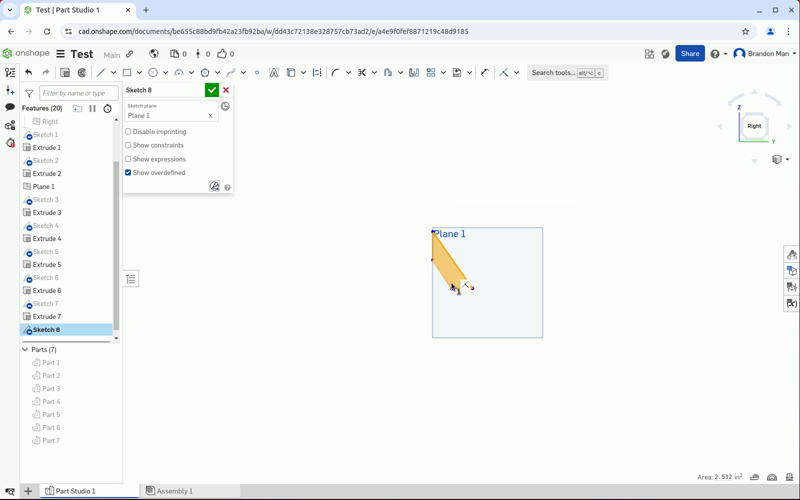
scroll(-6)
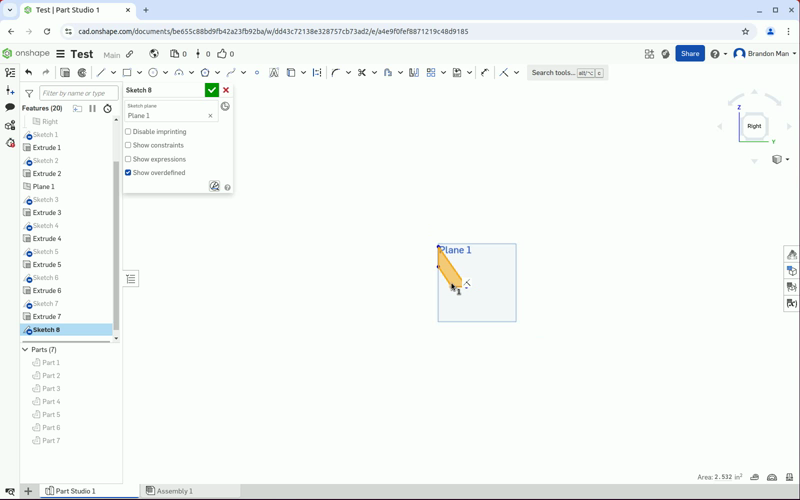
scroll(-6)
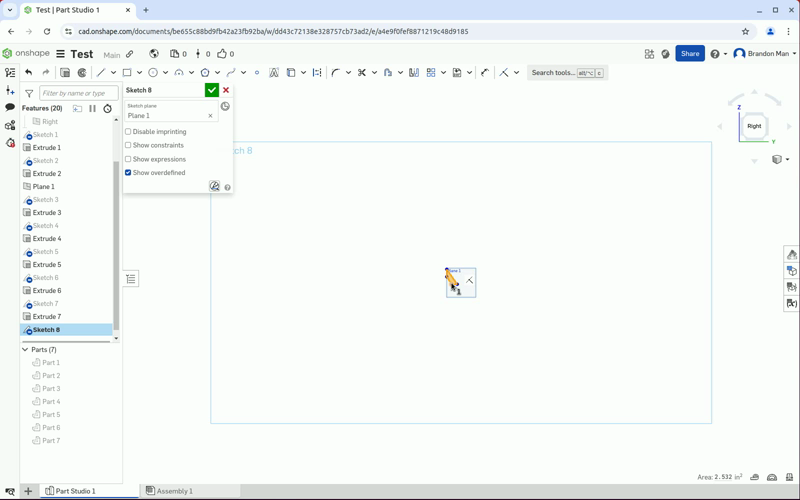
mouse_move(73, 352)
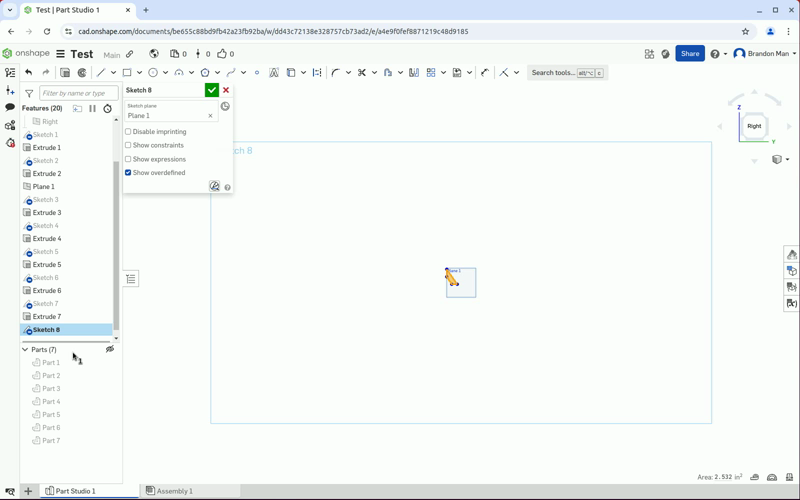
key(shift+y)
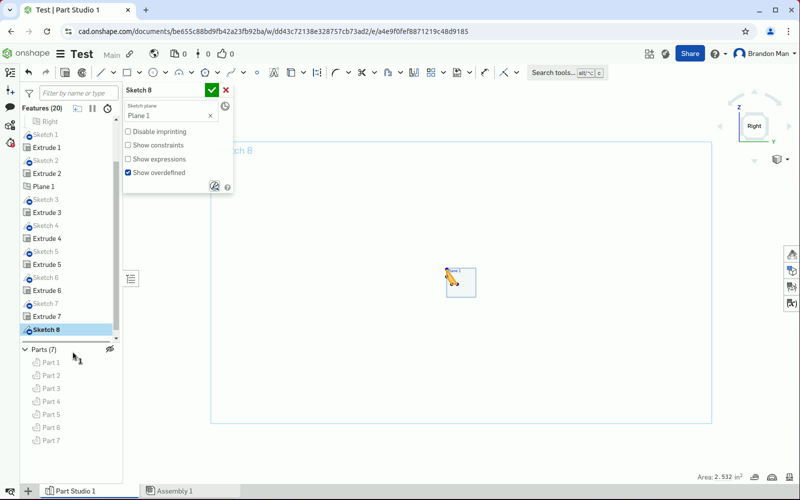
key(shift+e)
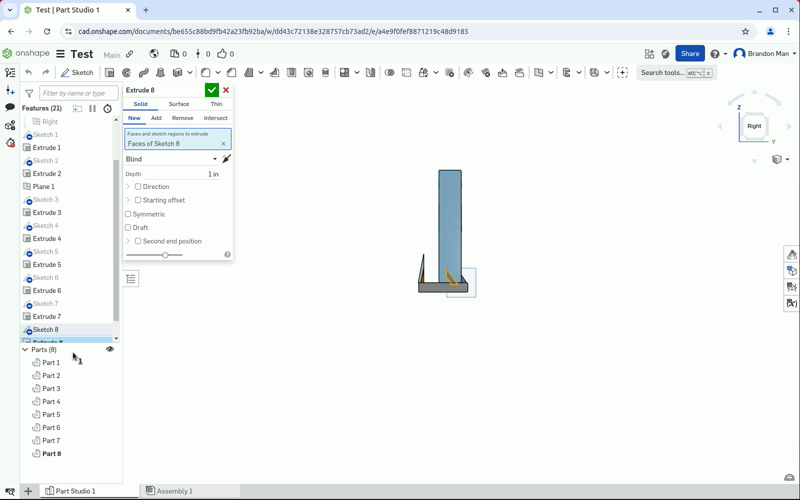
mouse_move(143, 106)
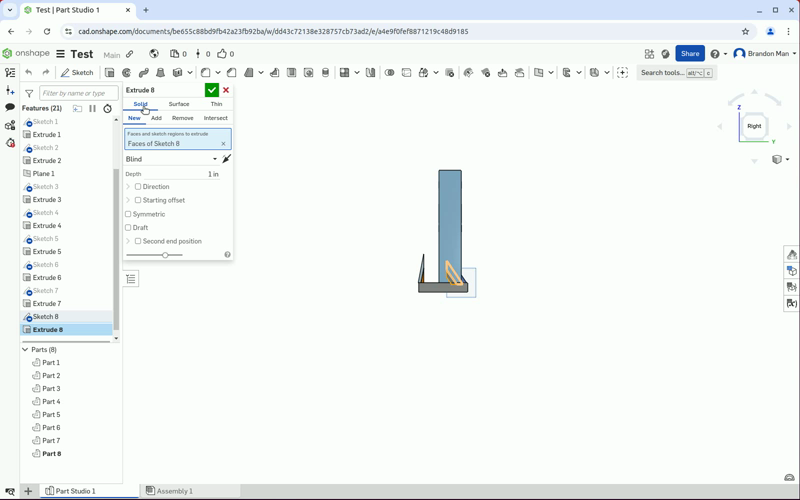
click(143, 106)
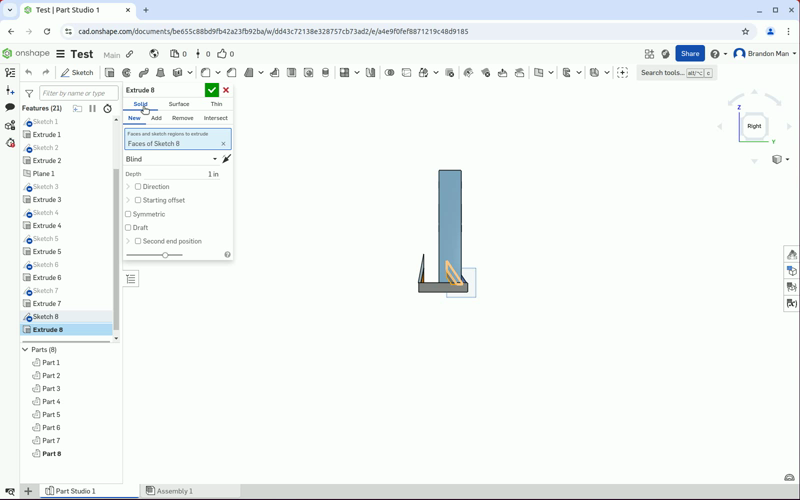
mouse_move(137, 120)
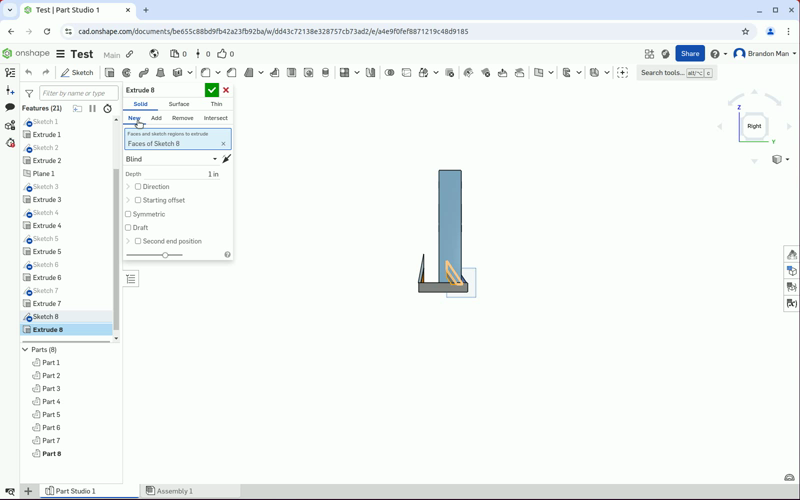
click(137, 120)
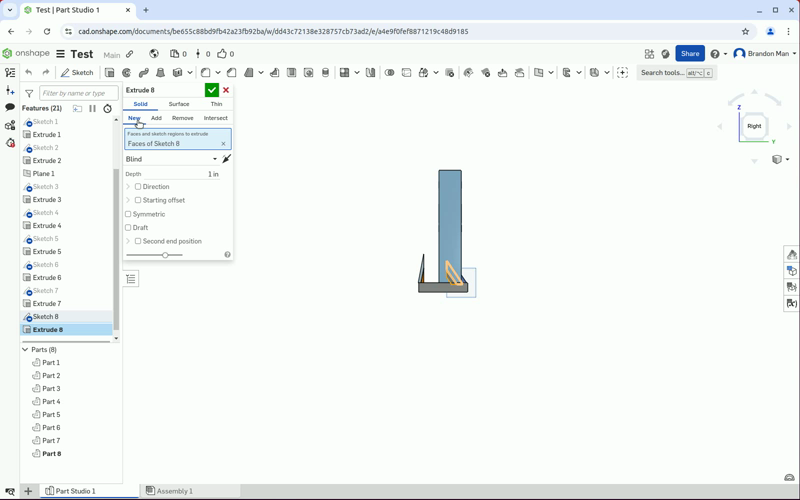
key(tab, 4)
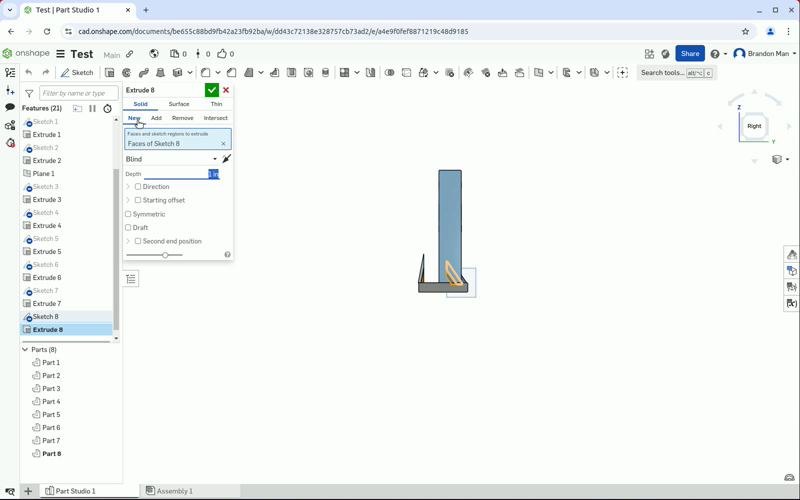
text(-17.09)
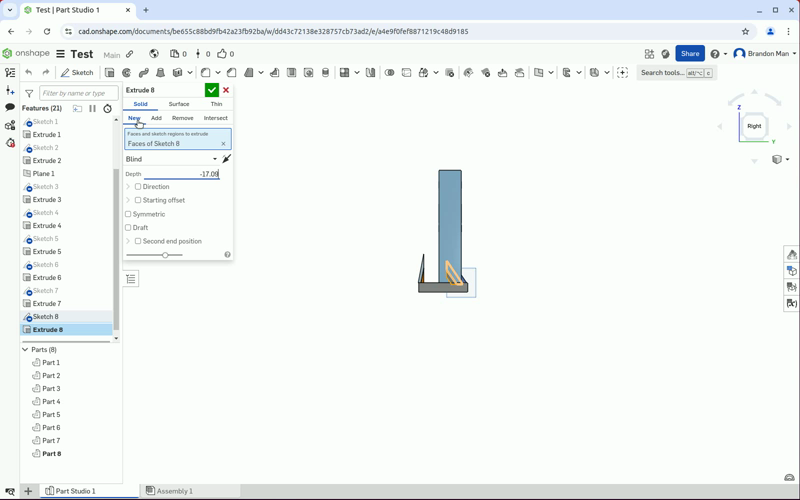
key(enter)
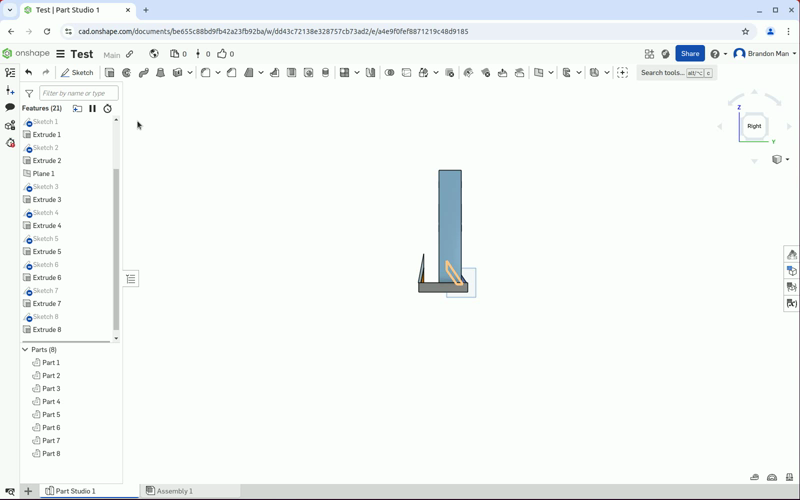
key(shift+h)
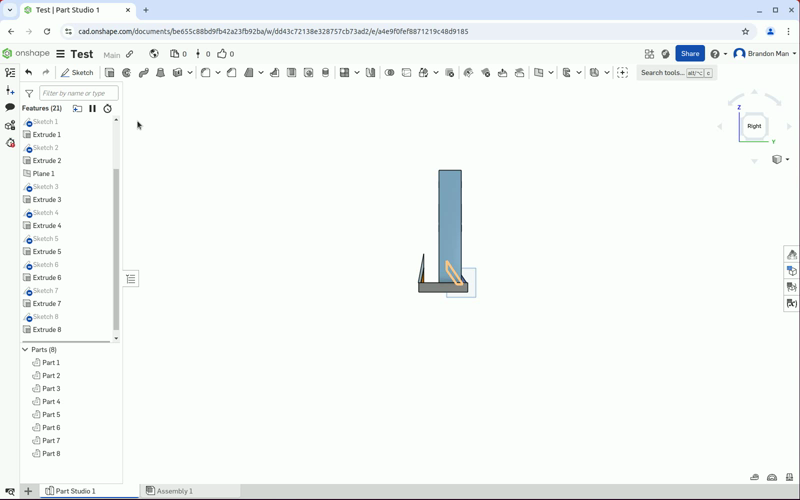
key(shift+h)
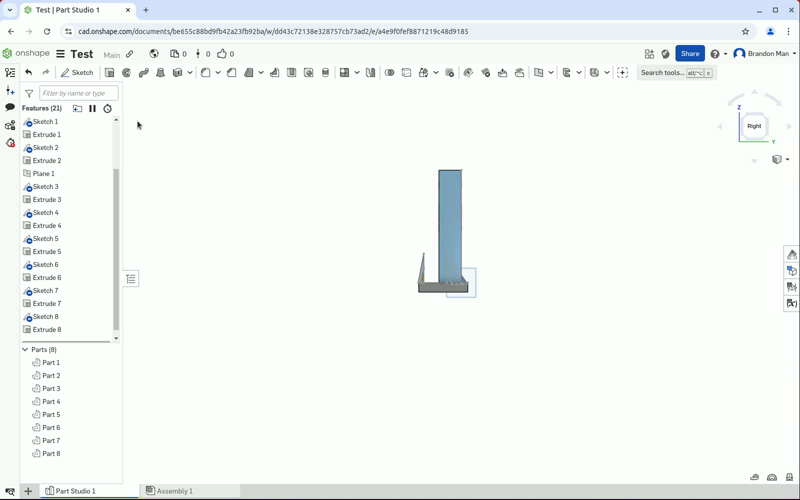
key(shift+7)
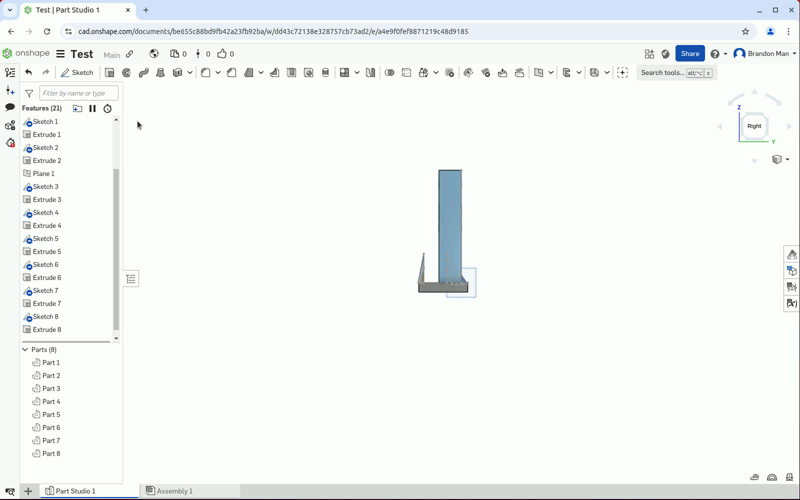
key(right, 2)
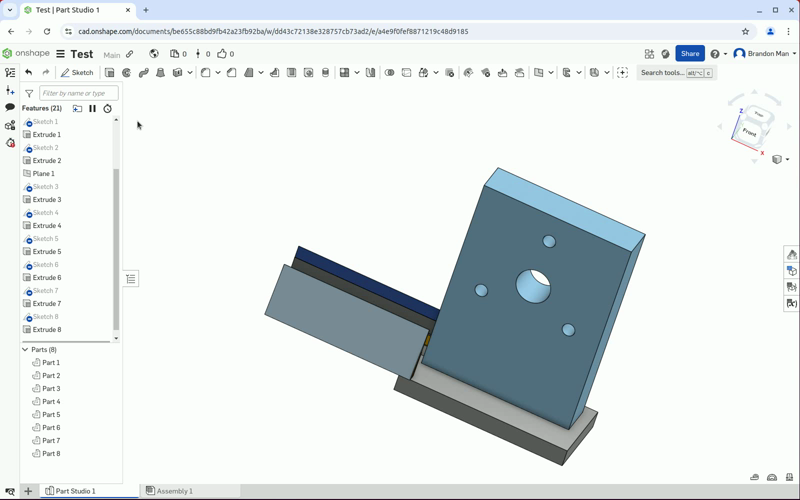
key(down, 2)
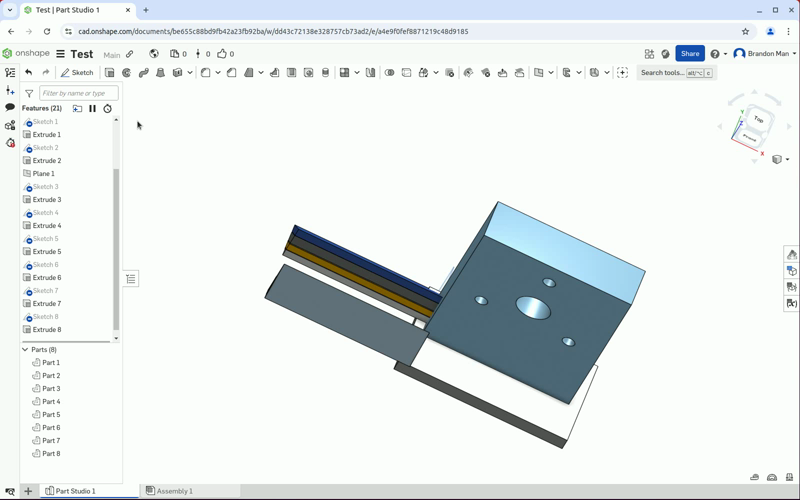
key(up, 2)
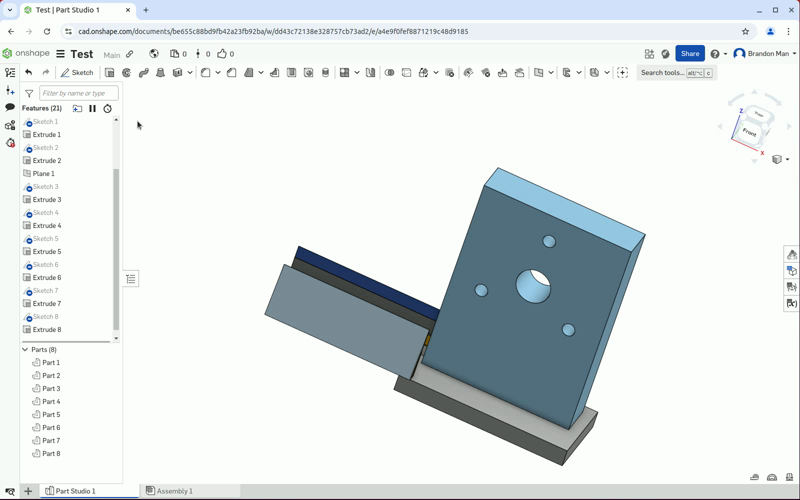
key(left, 2)
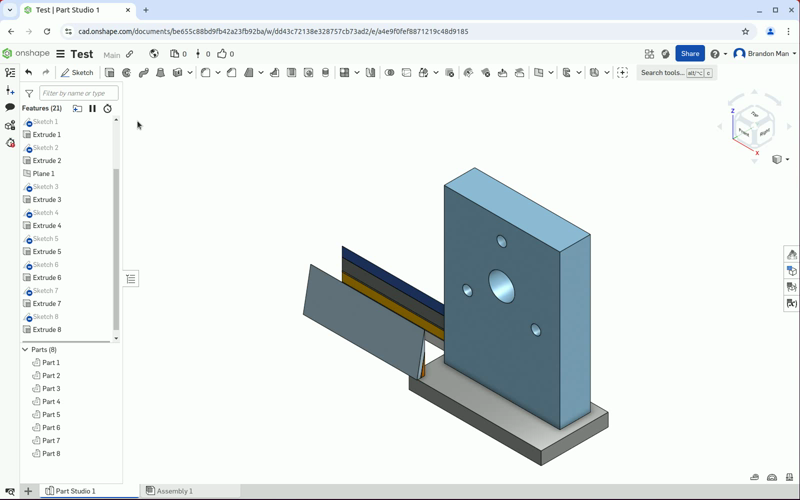
mouse_move(69, 124)
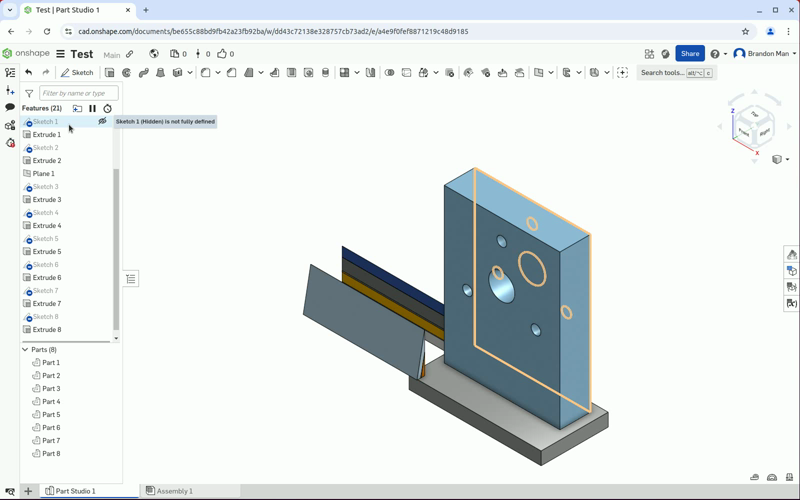
click(69, 124)